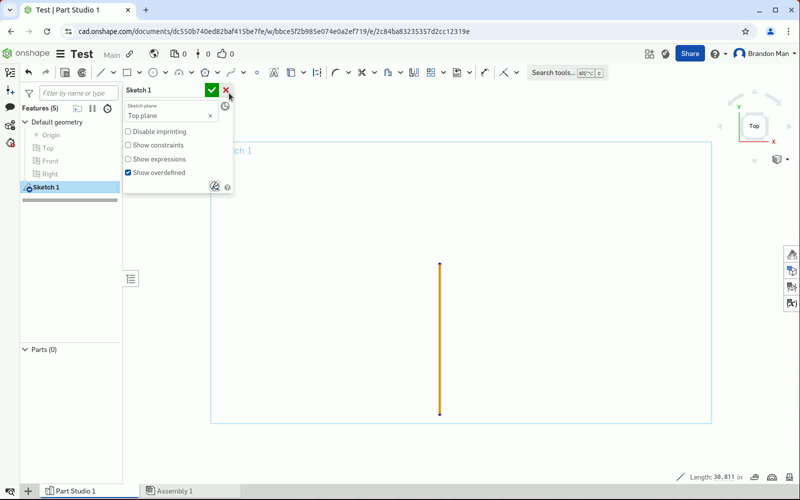
key(shift+h)
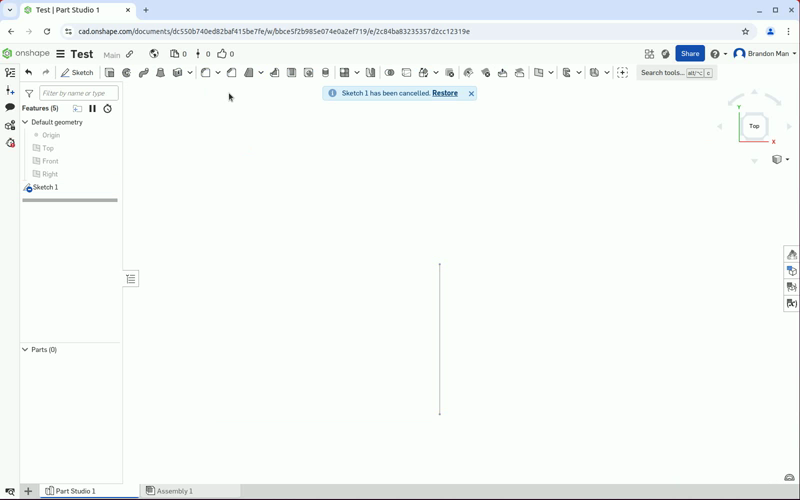
key(shift+s)
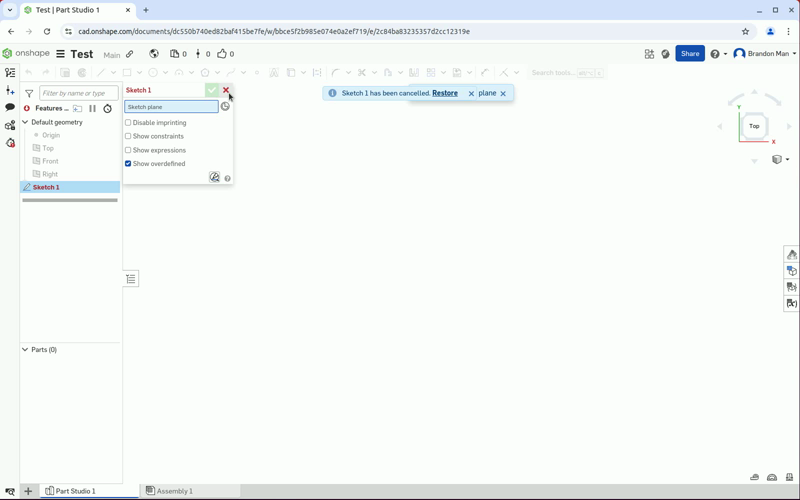
mouse_move(73, 150)
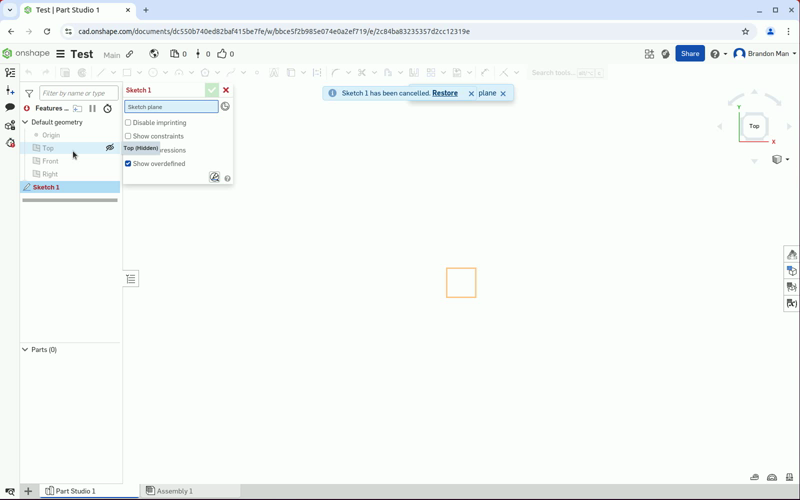
click(73, 150)
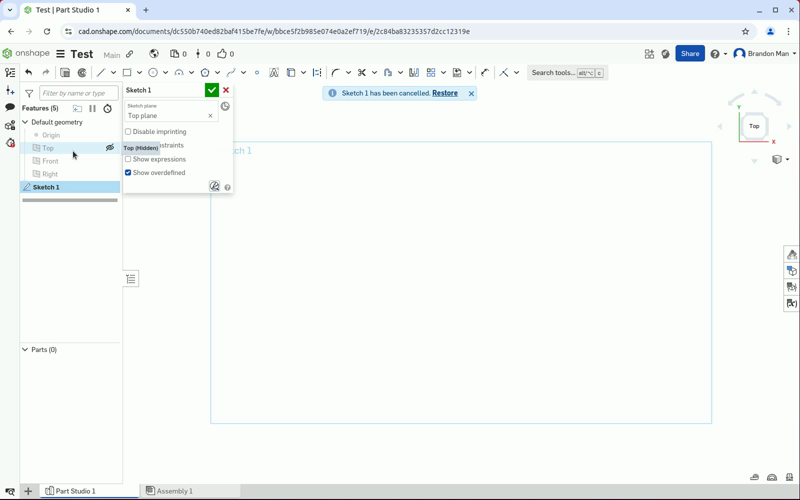
mouse_move(73, 352)
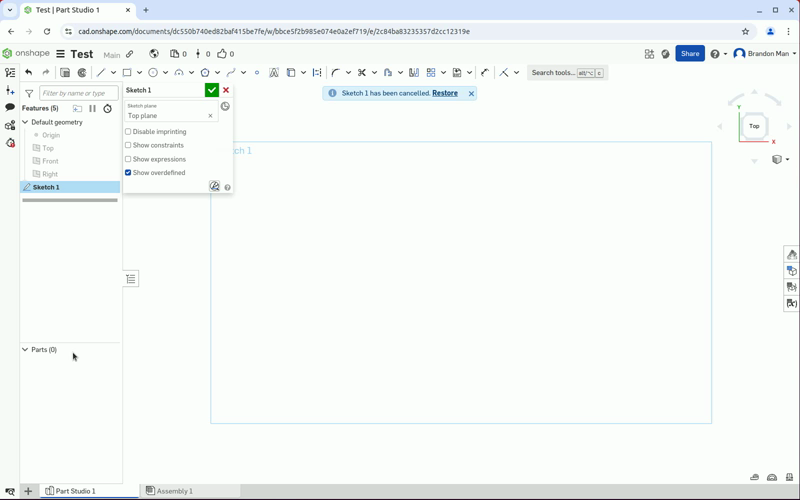
key(y)
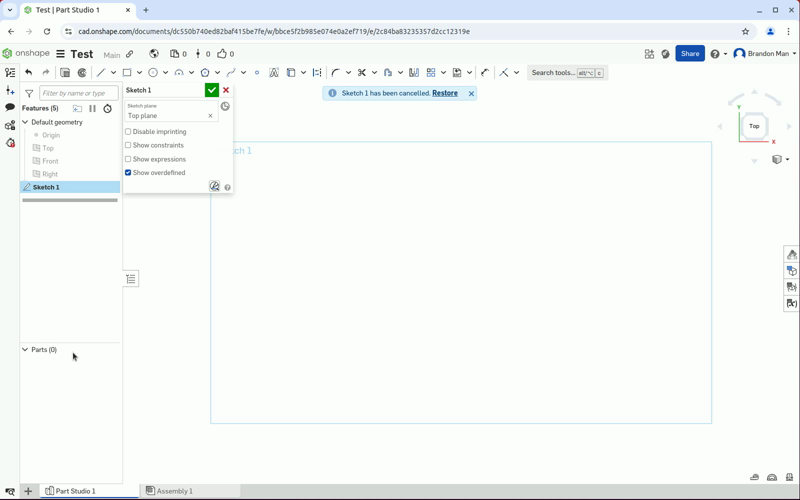
key(l)
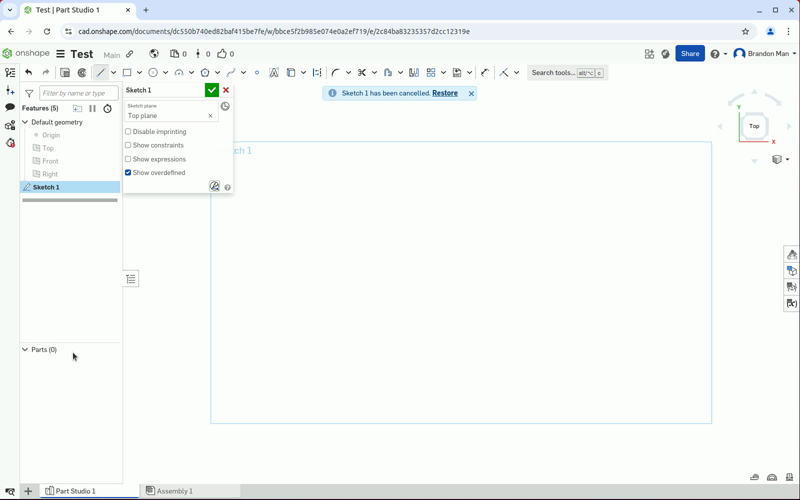
key_down(shift)
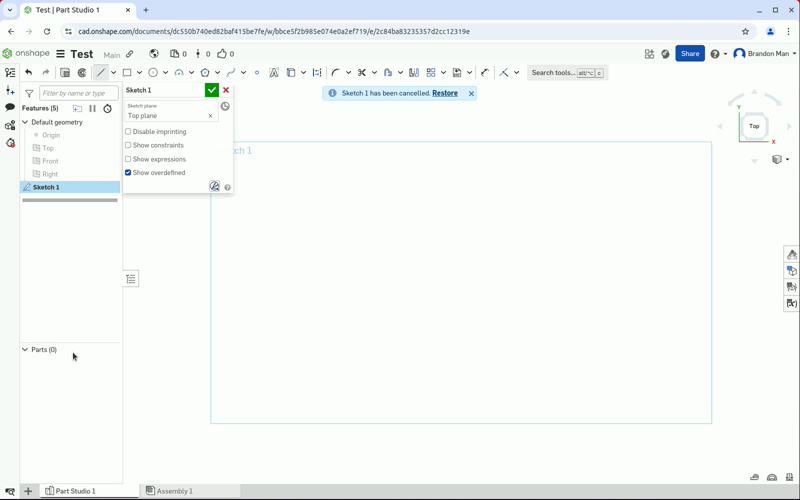
mouse_move(348, 335)
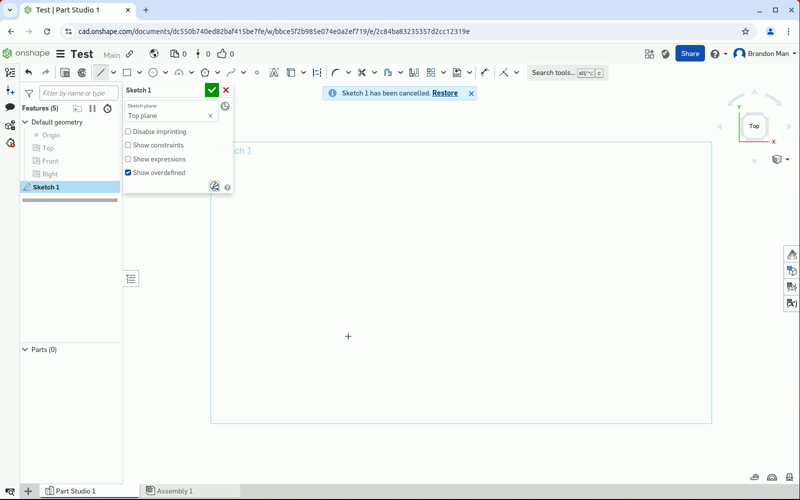
click(348, 335)
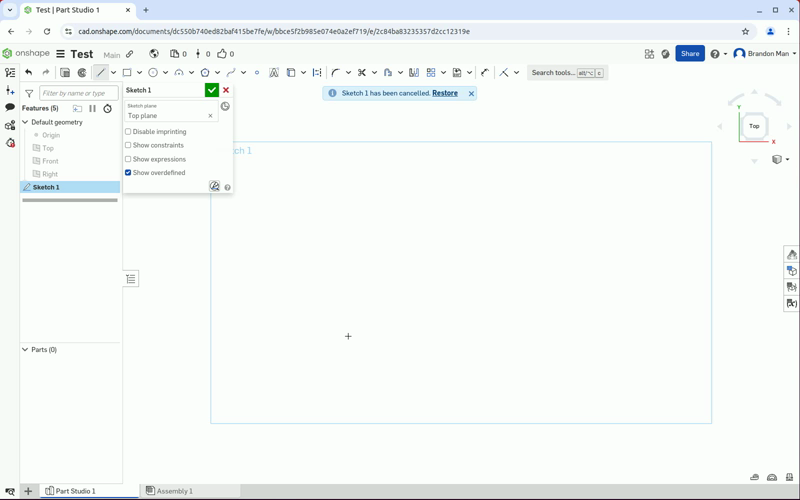
key_up(shift)
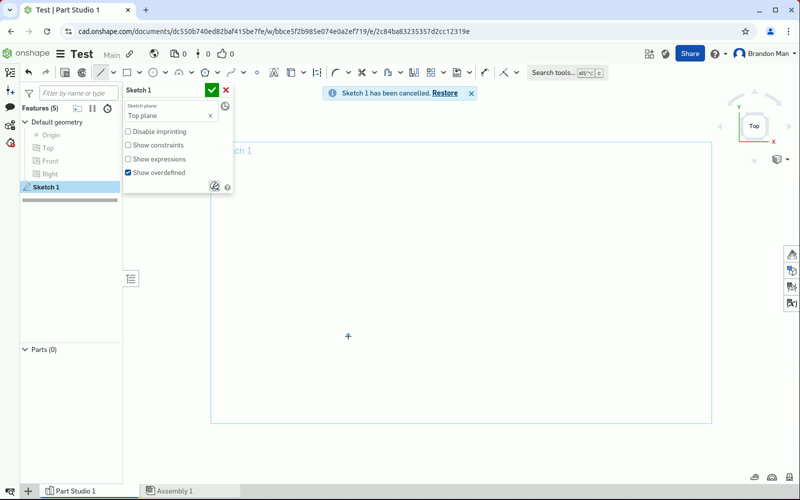
key_down(shift)
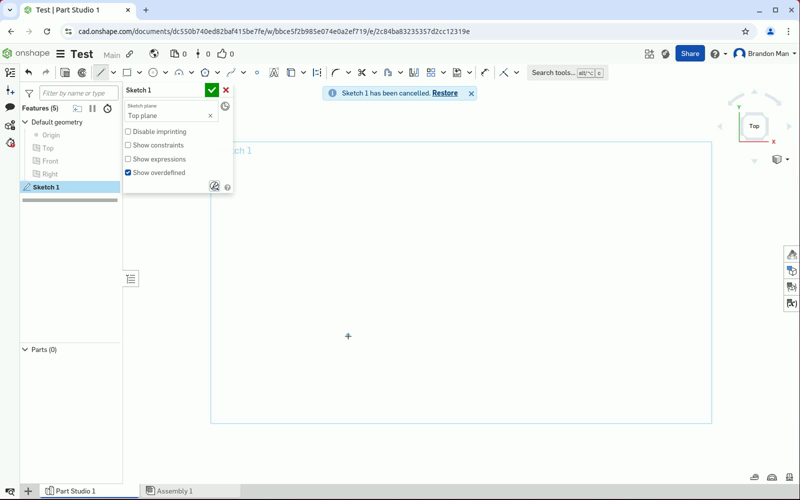
mouse_move(572, 335)
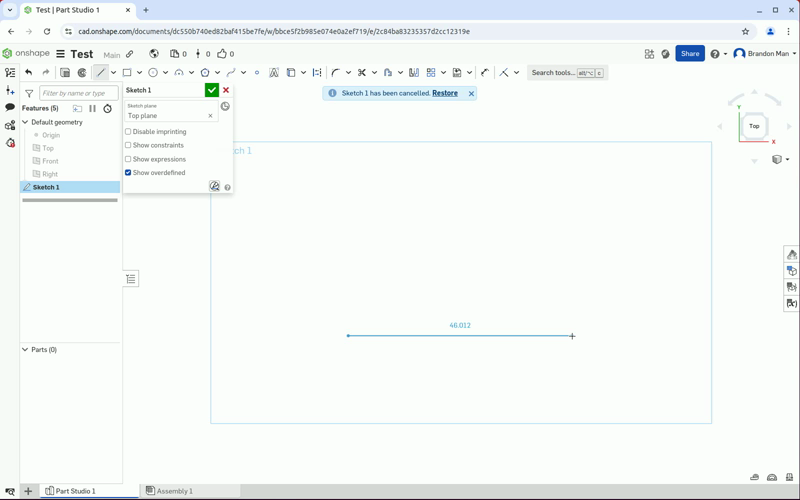
click(572, 335)
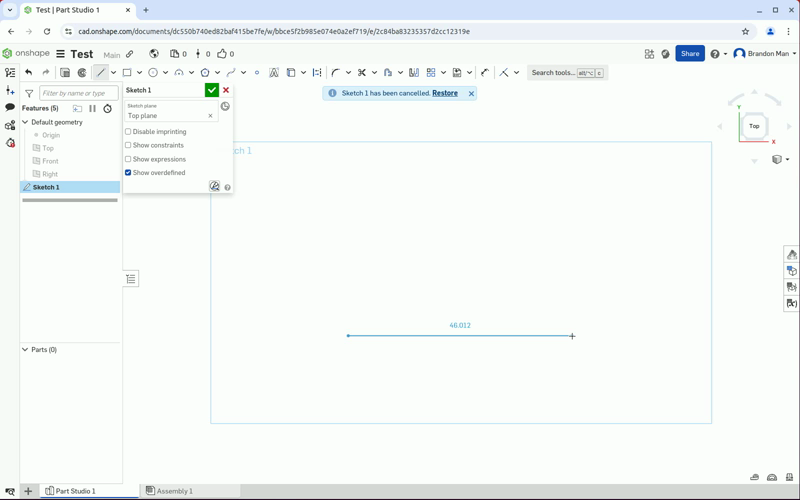
key_up(shift)
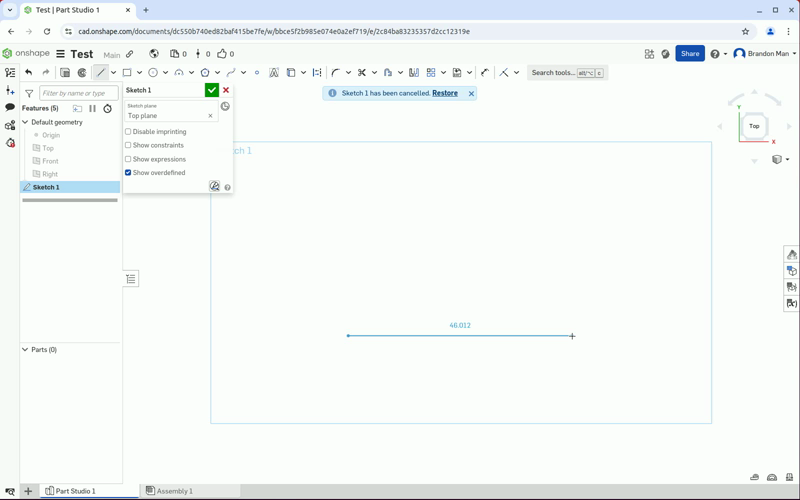
key_down(shift)
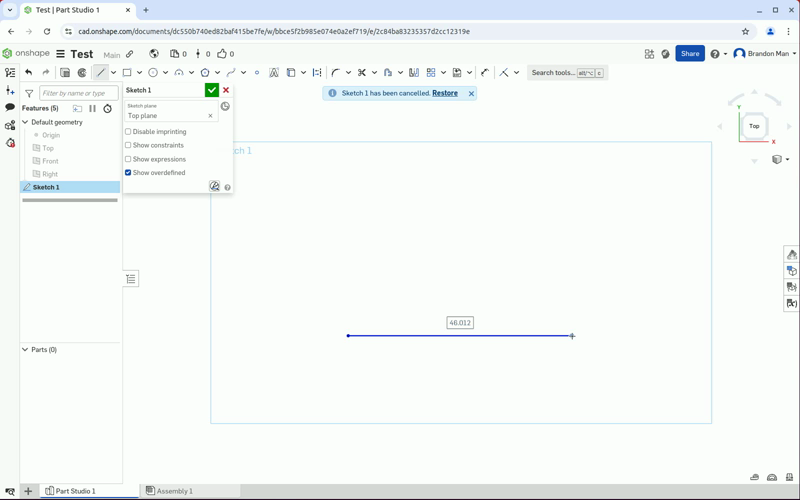
mouse_move(572, 229)
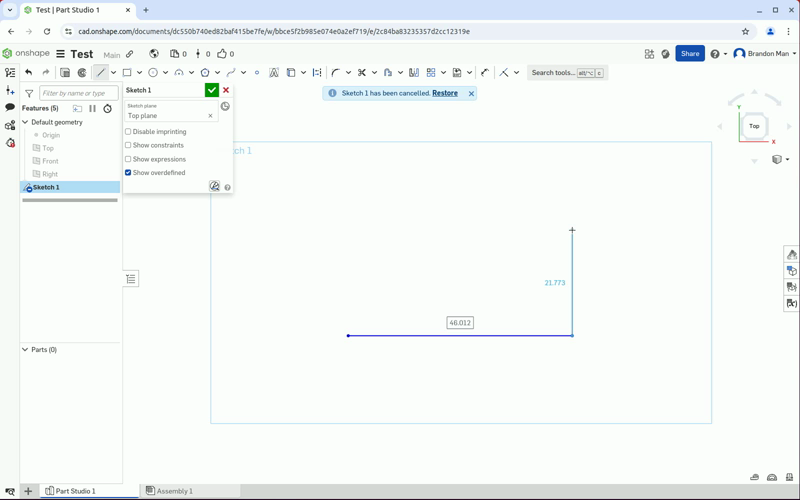
click(572, 229)
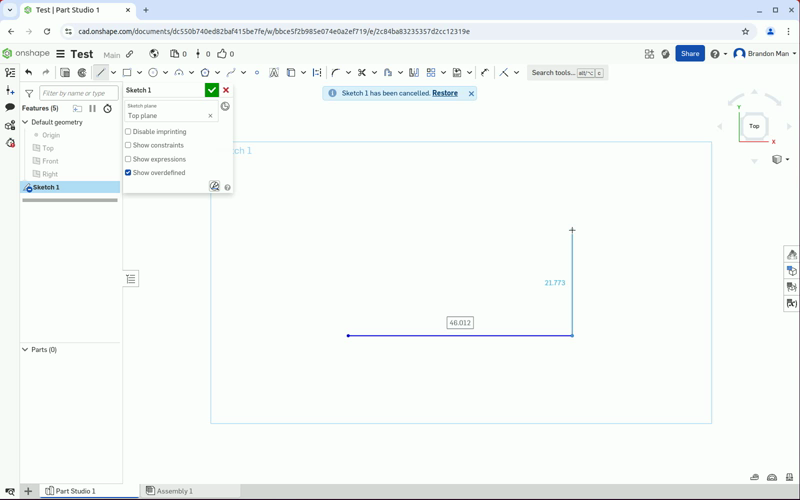
key_up(shift)
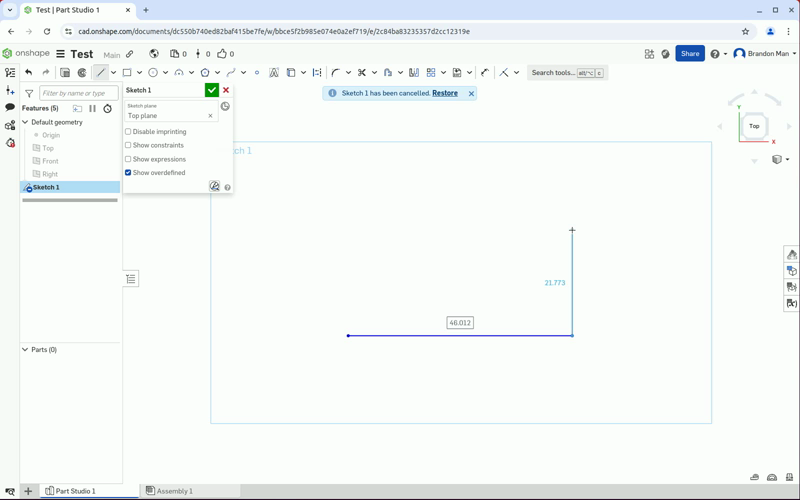
key_down(shift)
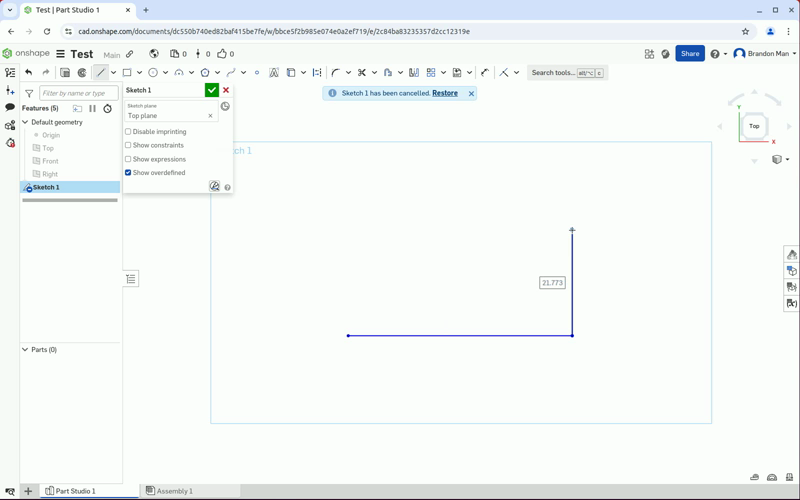
mouse_move(348, 229)
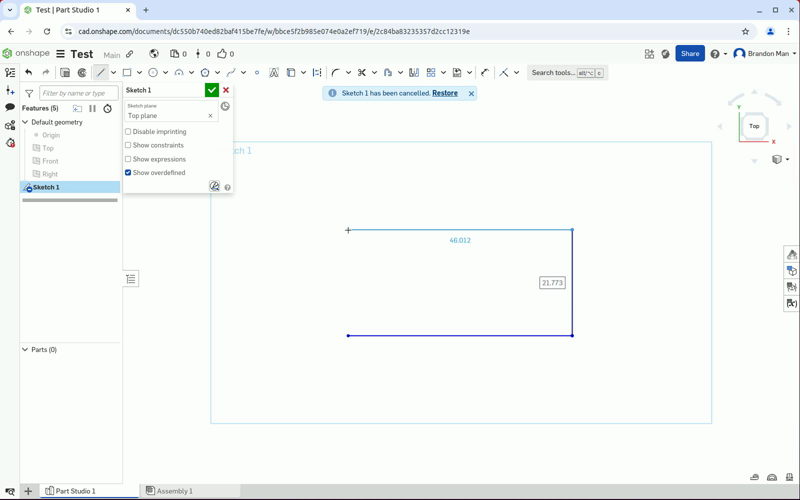
click(348, 229)
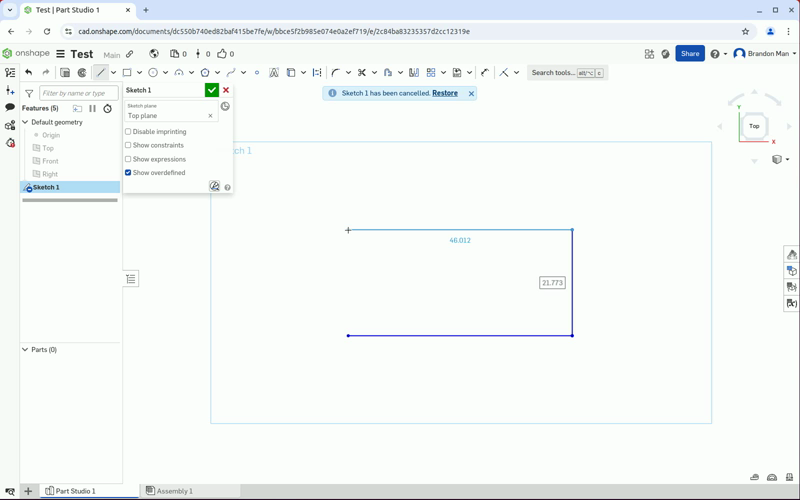
key_up(shift)
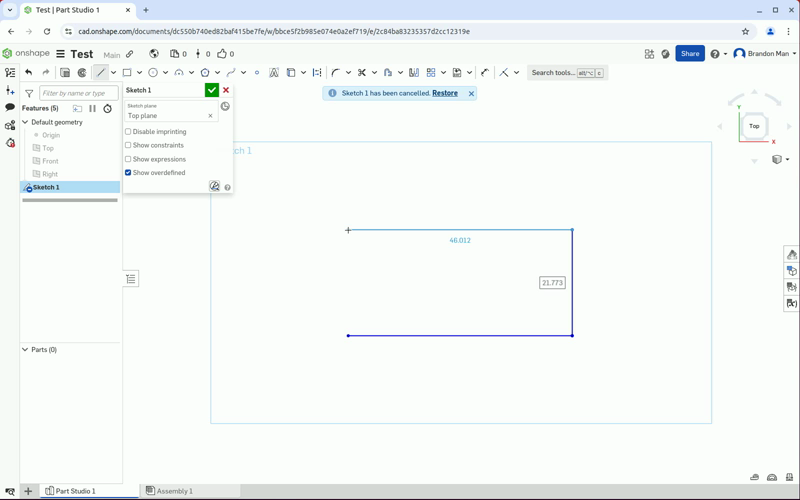
key_down(shift)
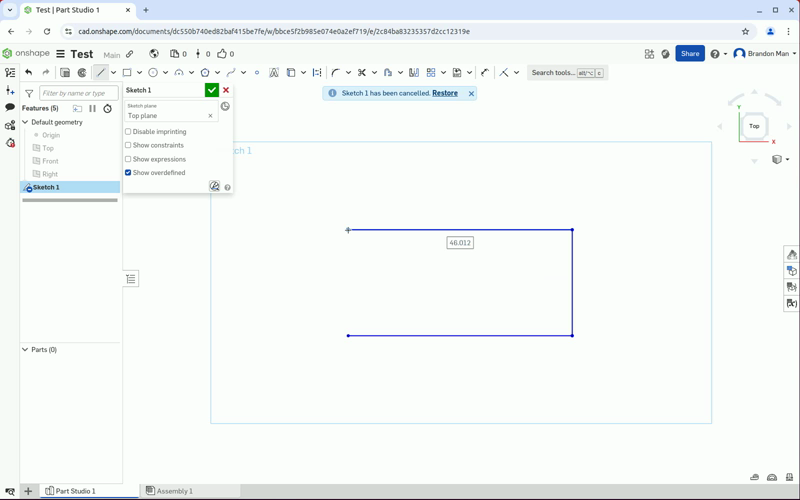
mouse_move(348, 335)
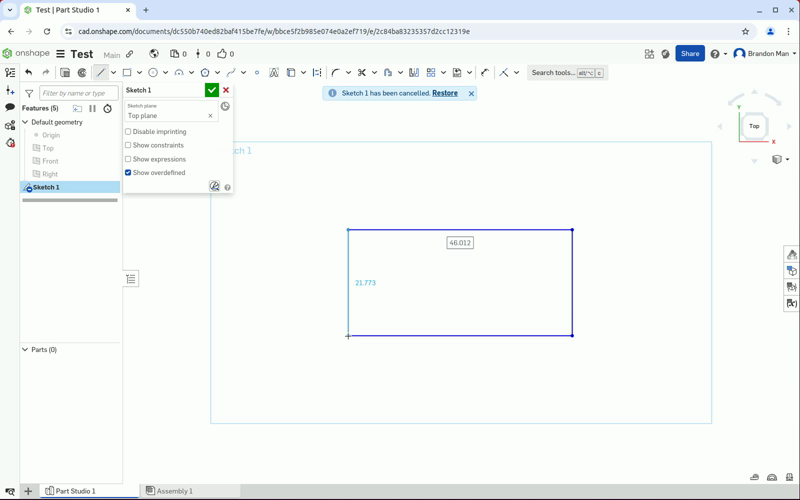
key_up(shift)
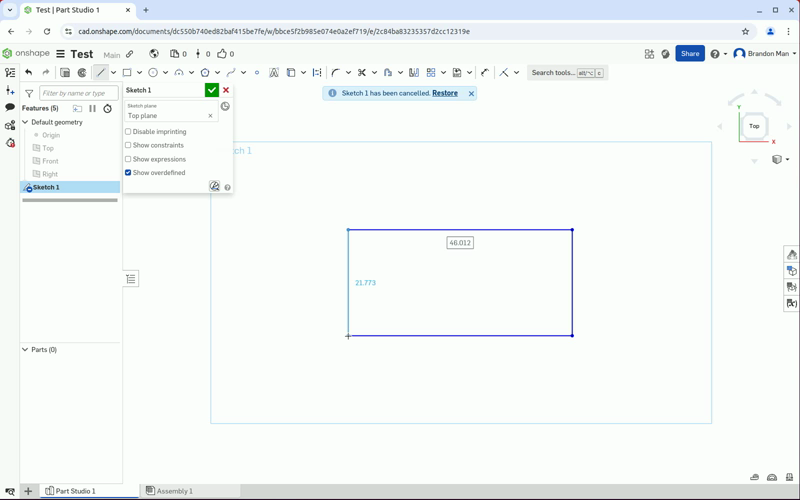
click(348, 335)
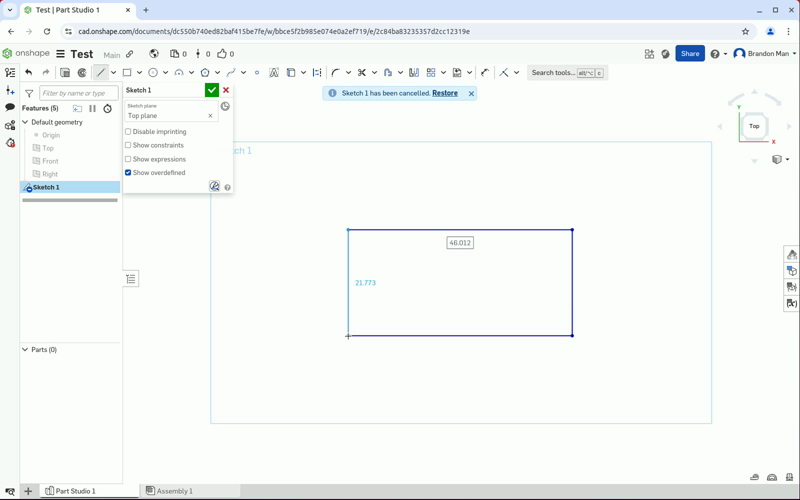
key(esc)
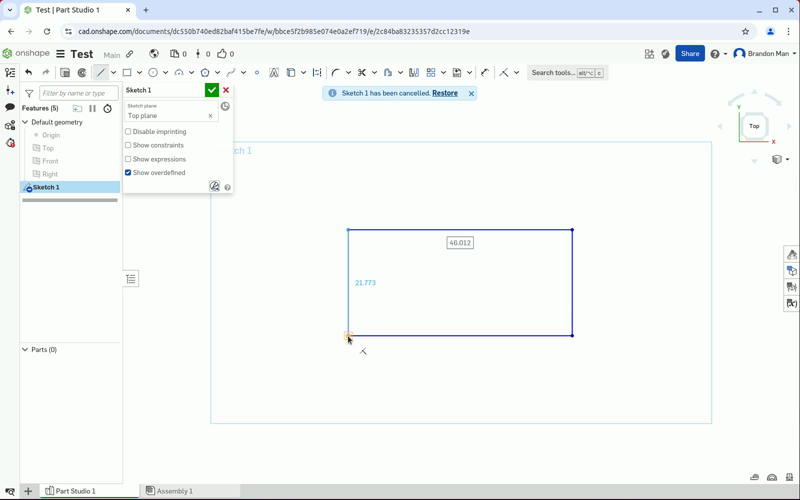
key(l)
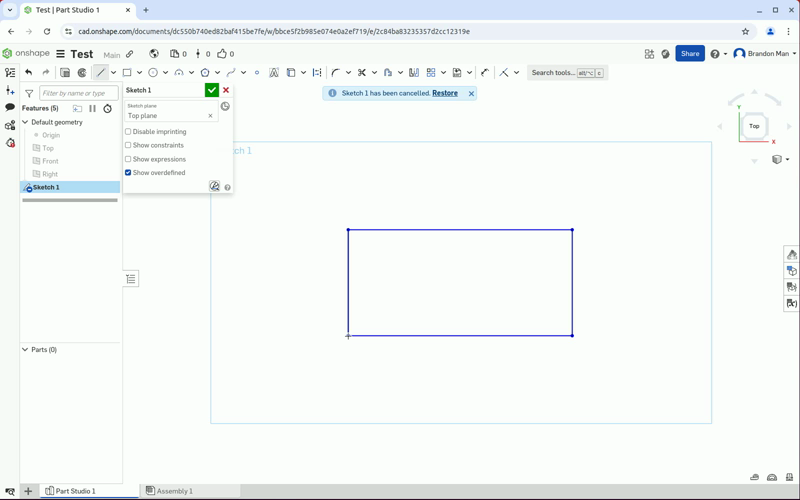
key_down(shift)
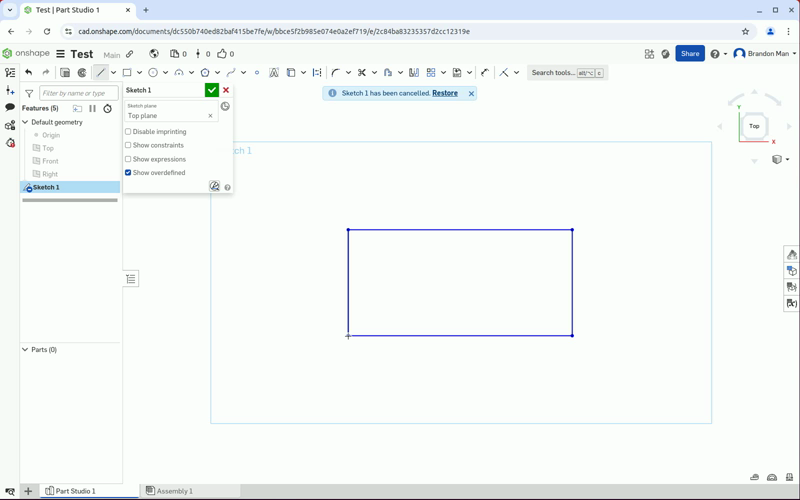
mouse_move(350, 333)
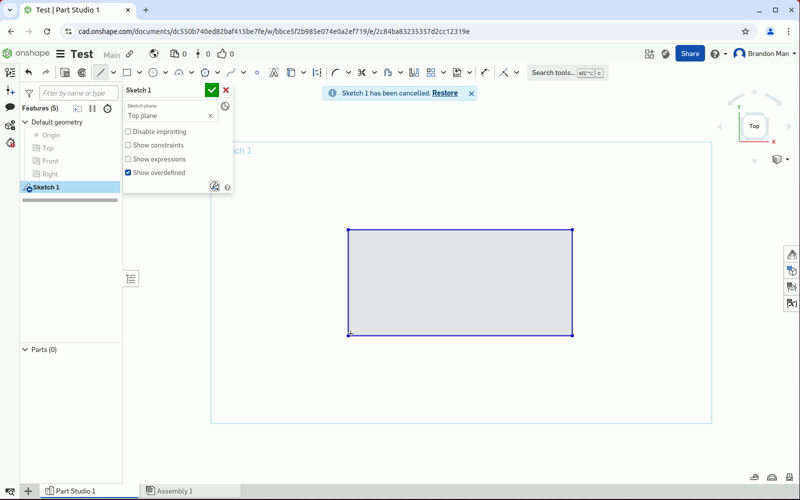
scroll(6)
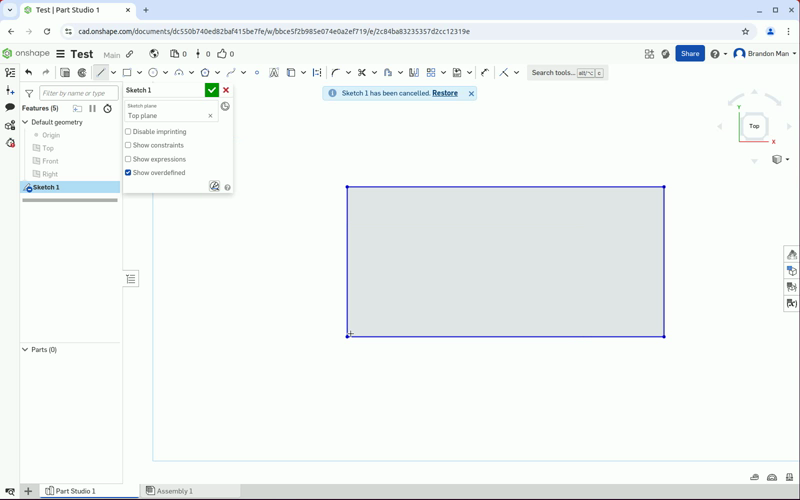
scroll(6)
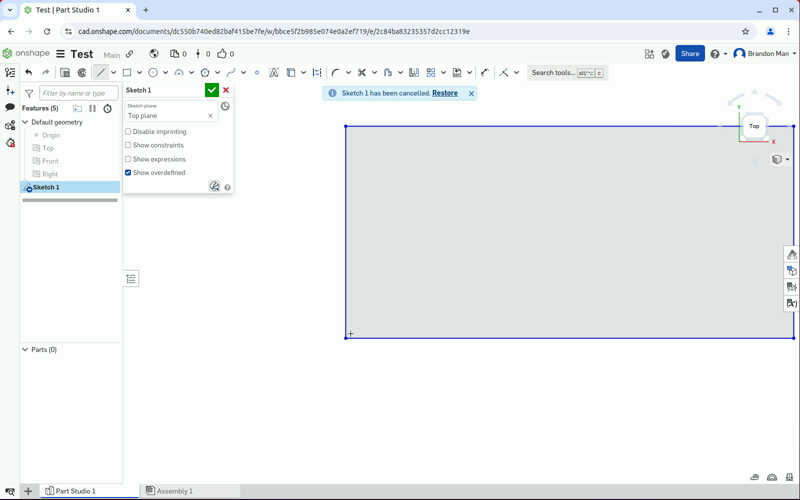
scroll(6)
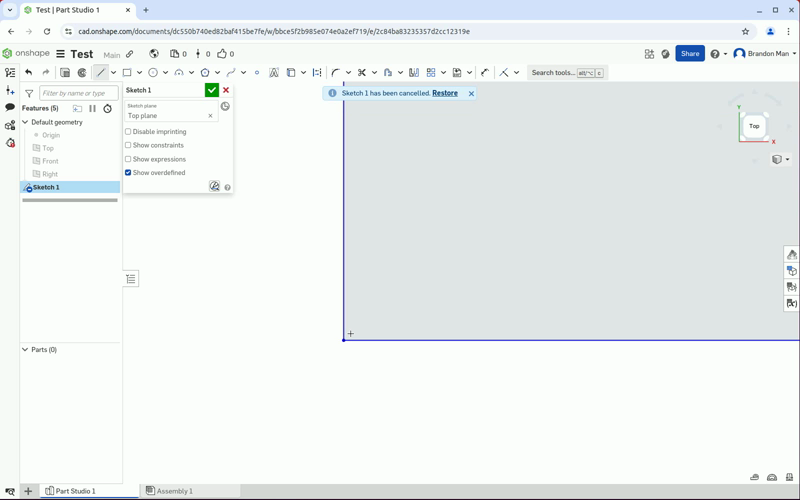
scroll(6)
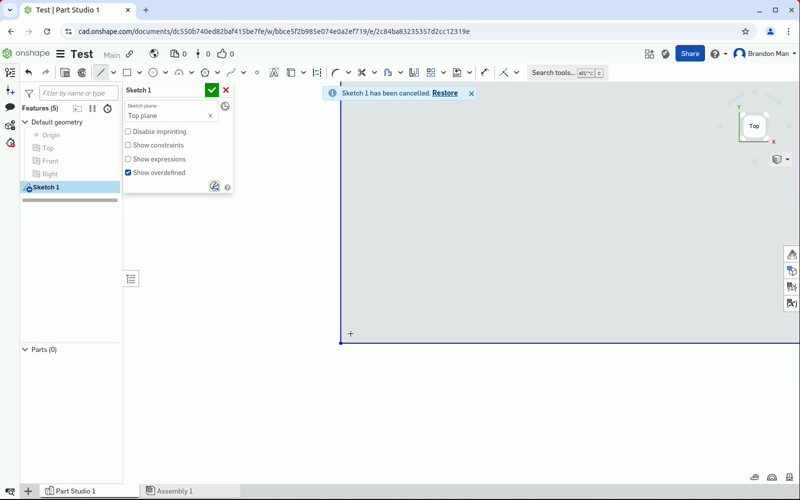
scroll(6)
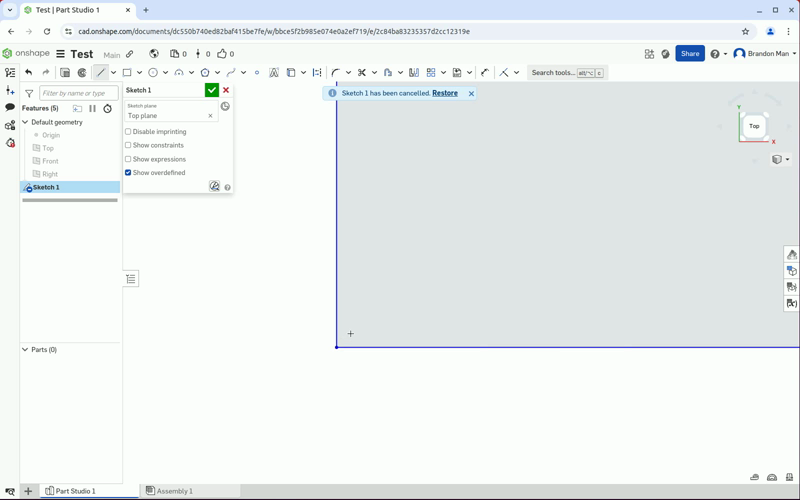
scroll(6)
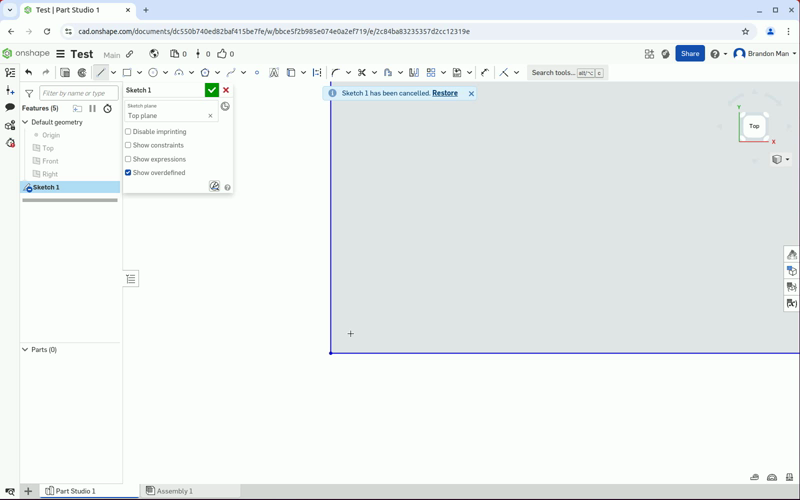
scroll(6)
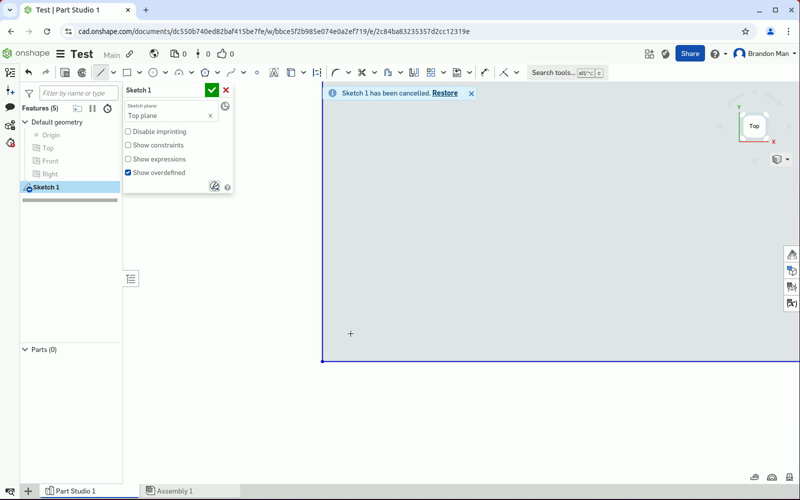
click(350, 333)
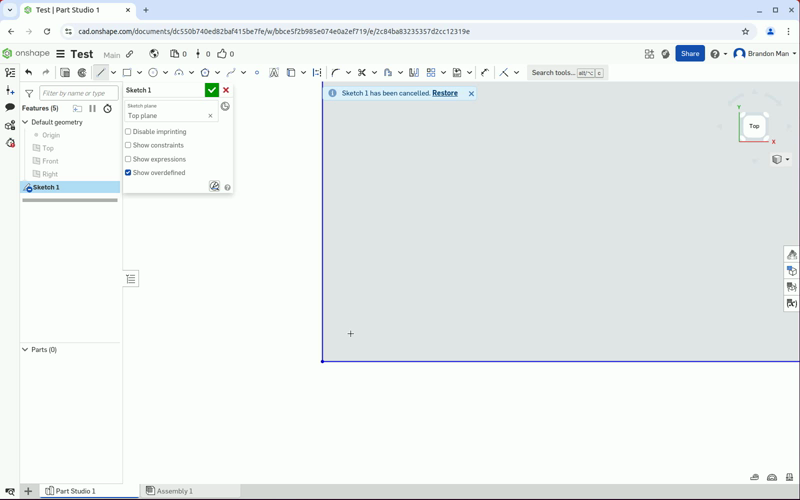
scroll(-6)
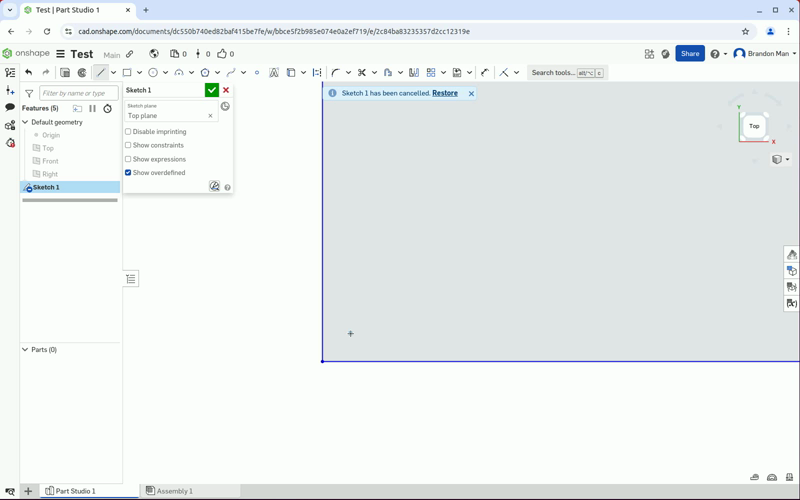
scroll(-6)
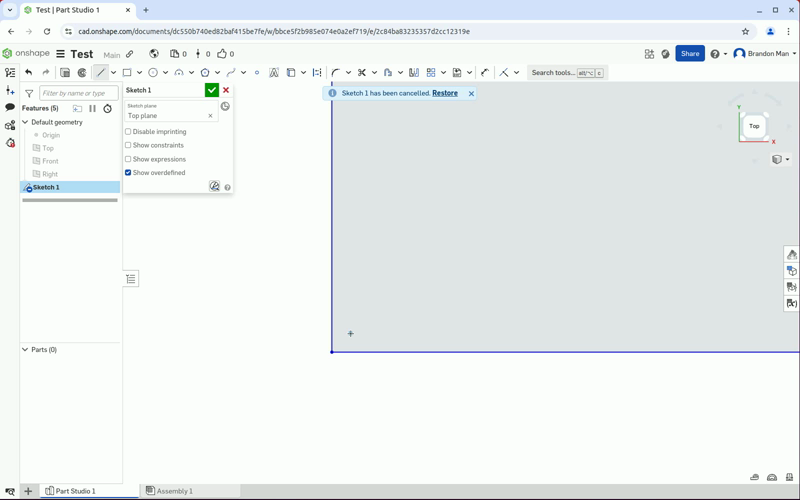
scroll(-6)
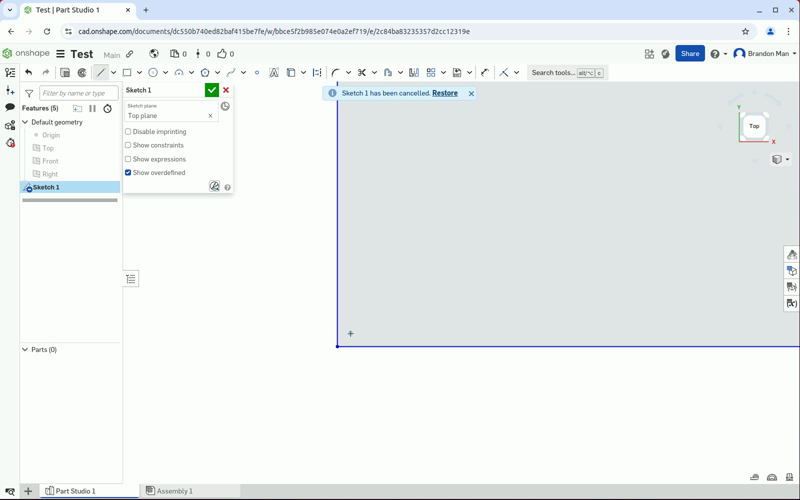
scroll(-6)
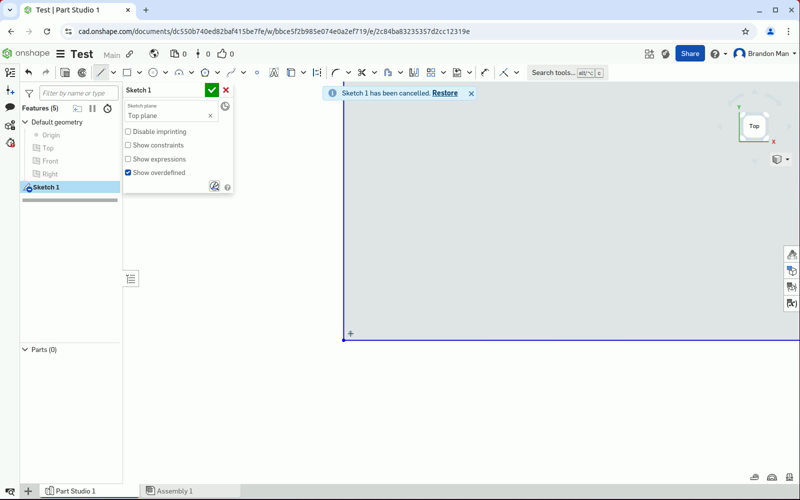
scroll(-6)
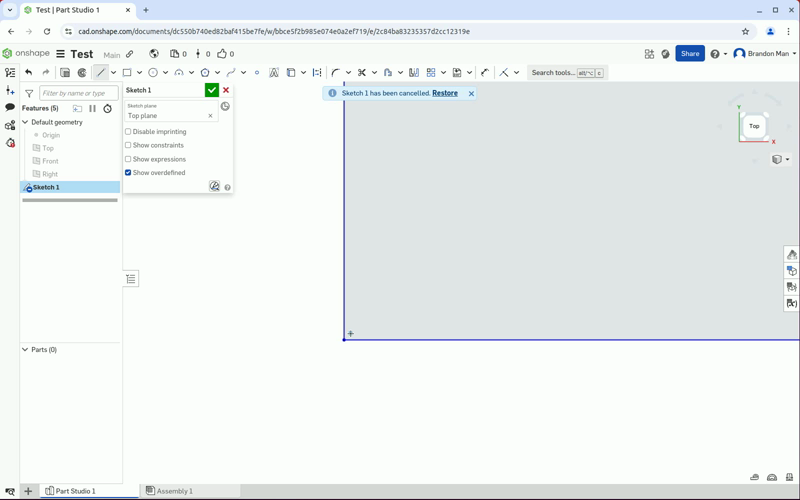
scroll(-6)
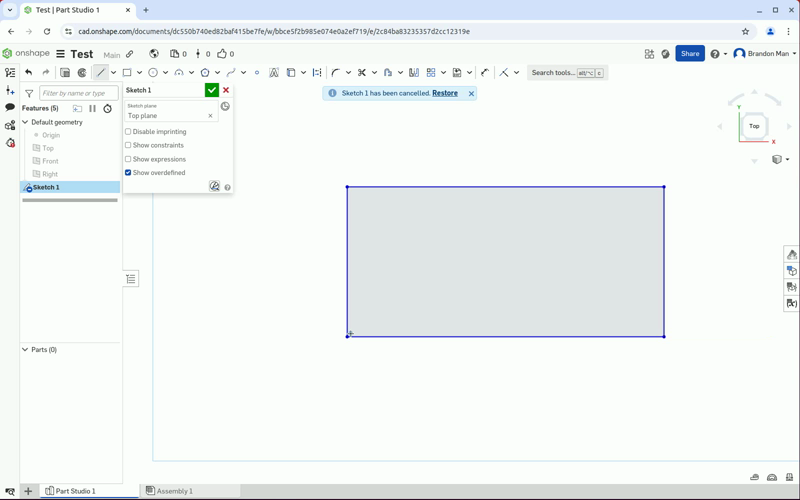
scroll(-6)
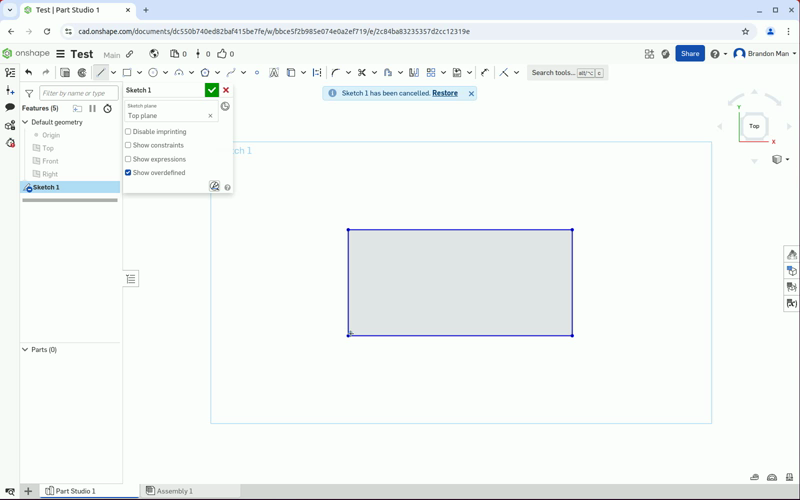
key_up(shift)
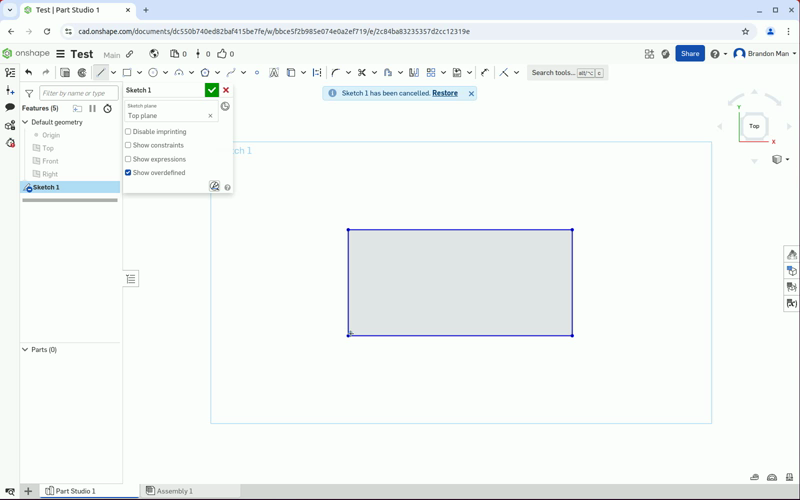
key_down(shift)
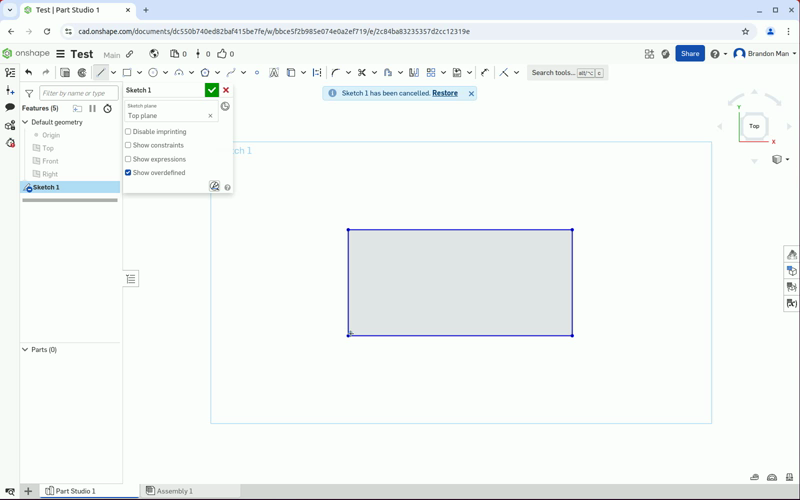
mouse_move(569, 333)
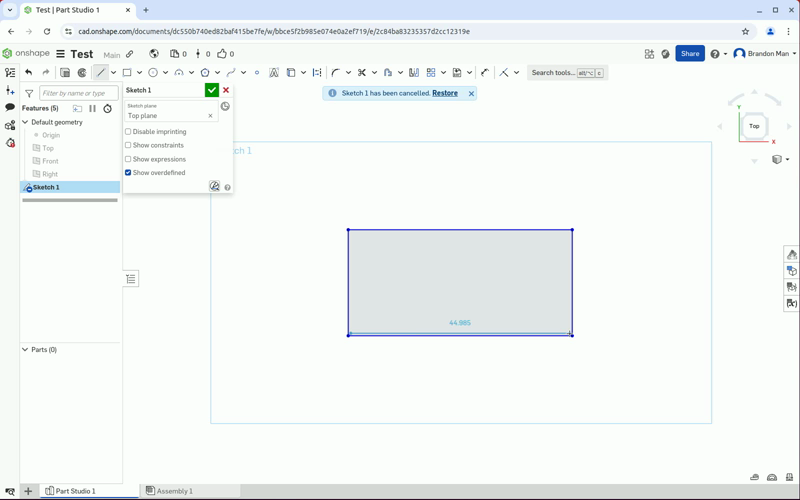
scroll(6)
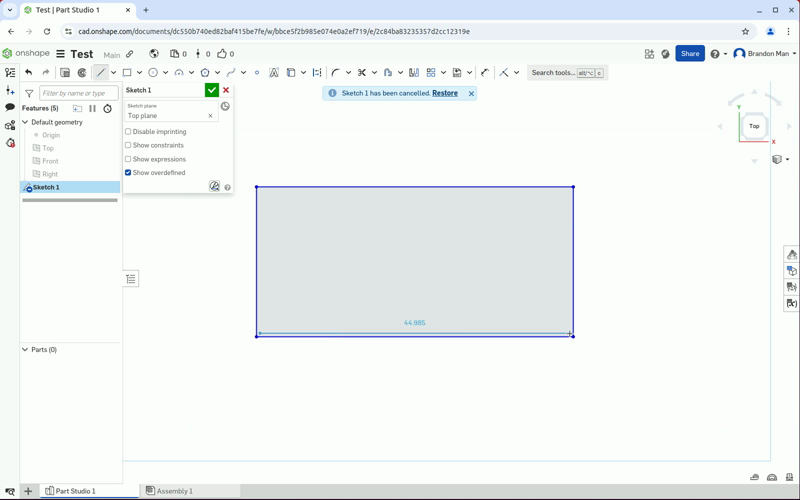
scroll(6)
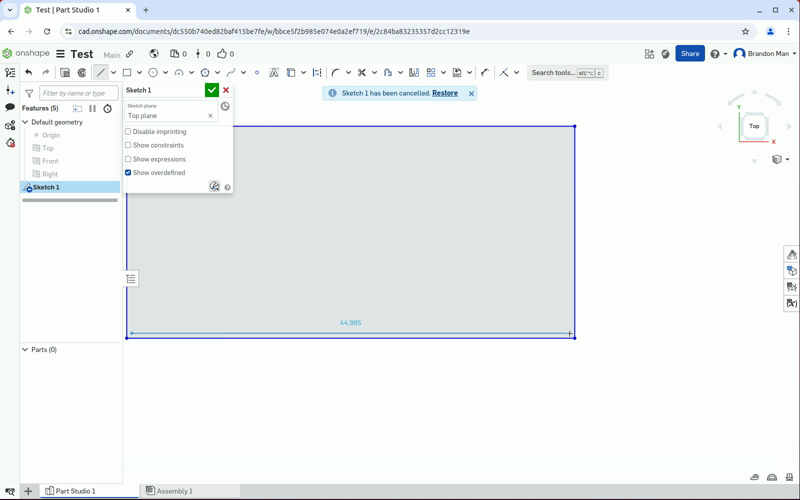
scroll(6)
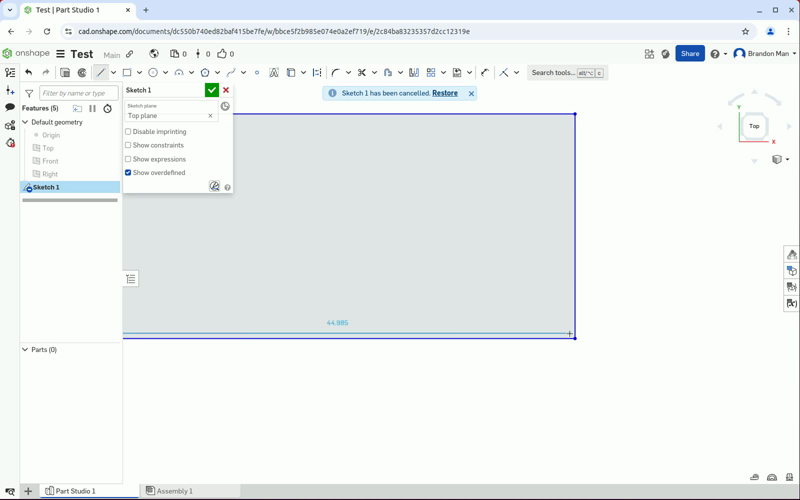
scroll(6)
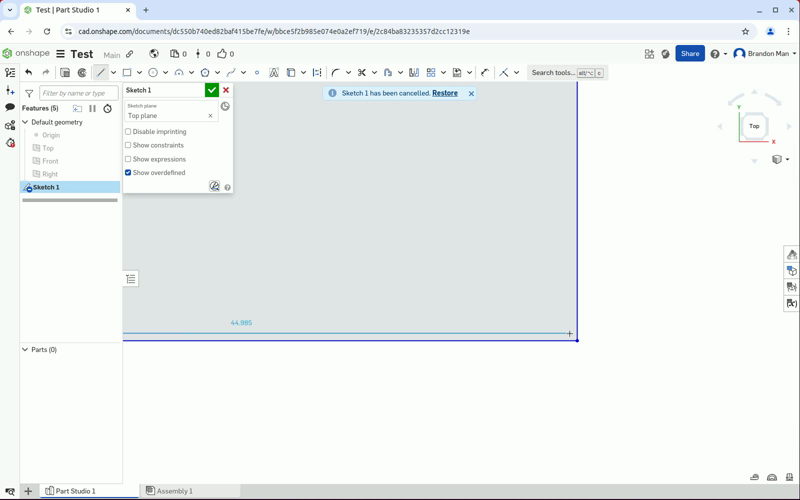
scroll(6)
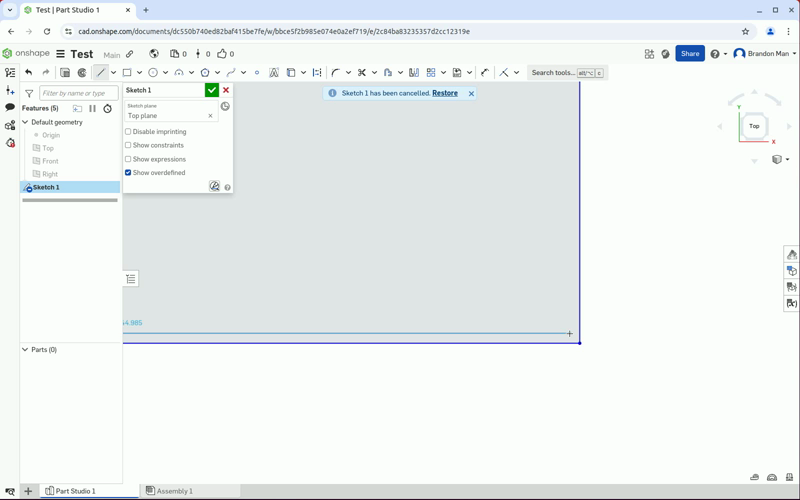
scroll(6)
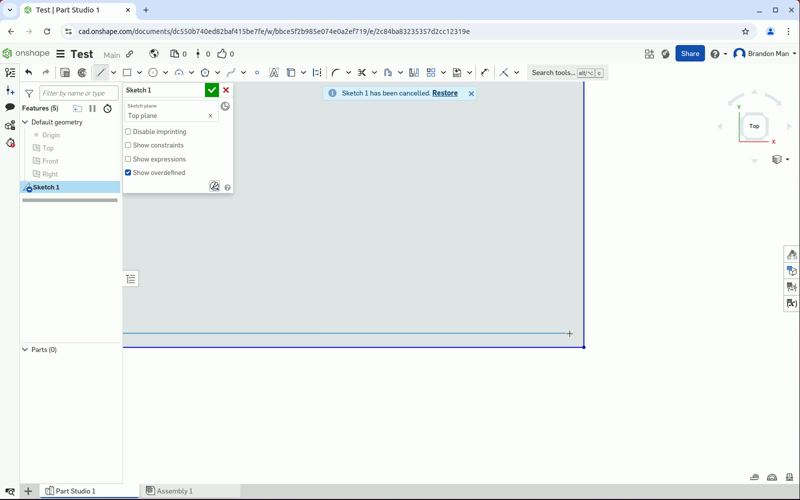
scroll(6)
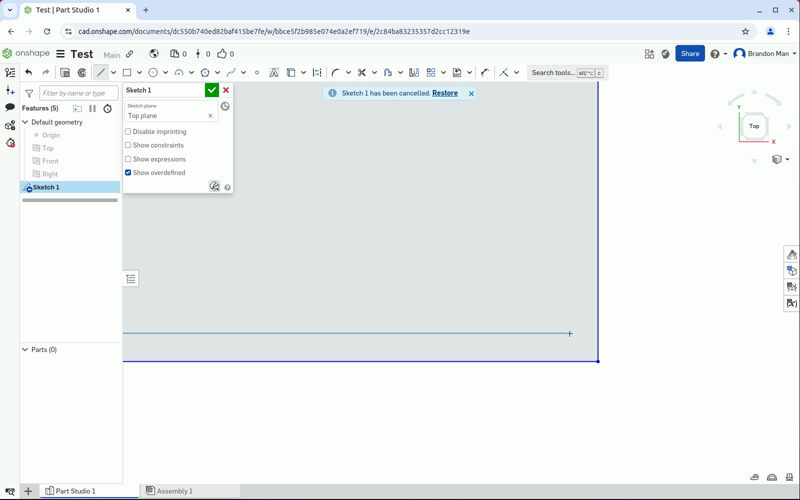
click(569, 333)
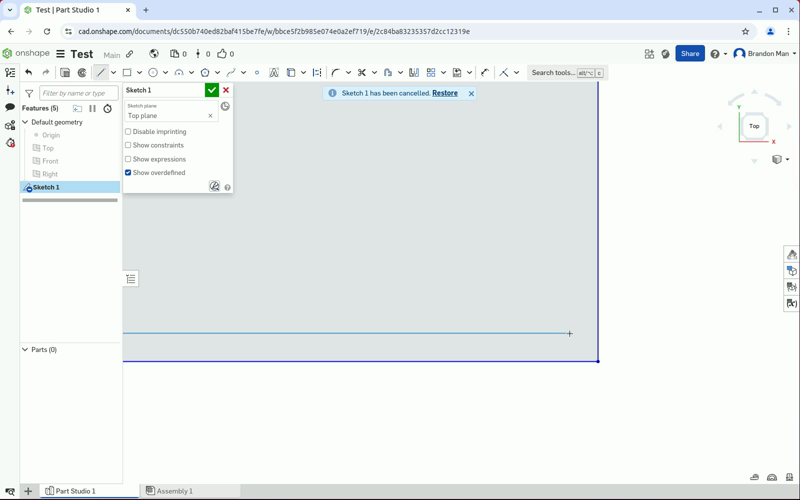
scroll(-6)
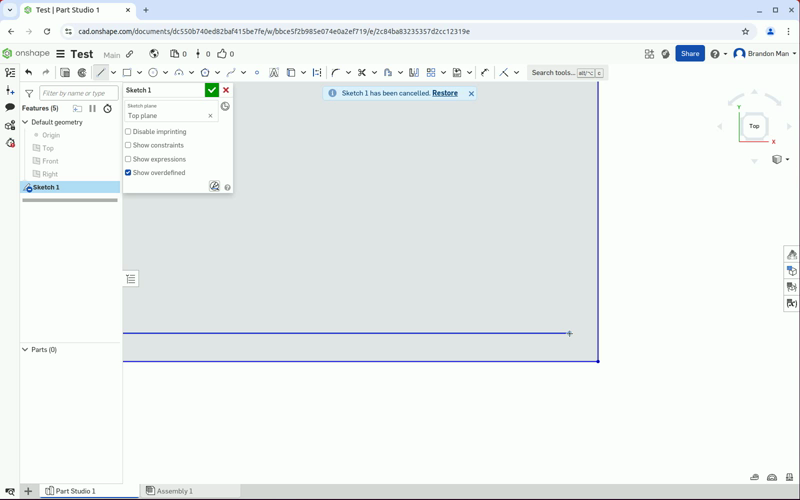
scroll(-6)
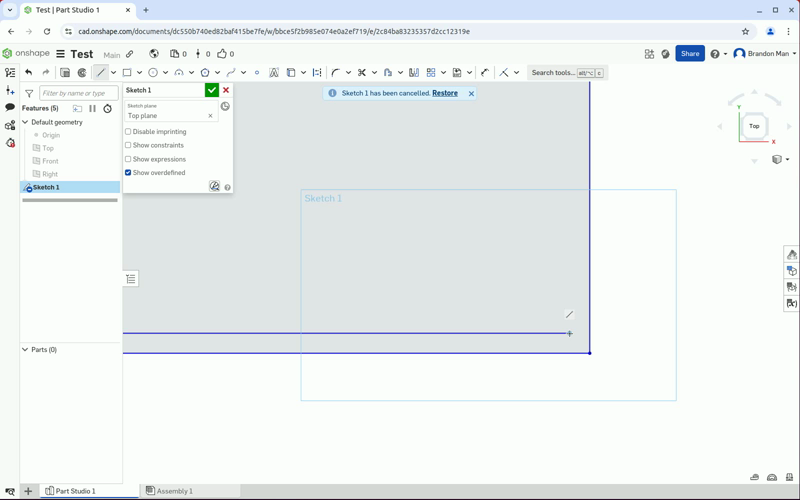
scroll(-6)
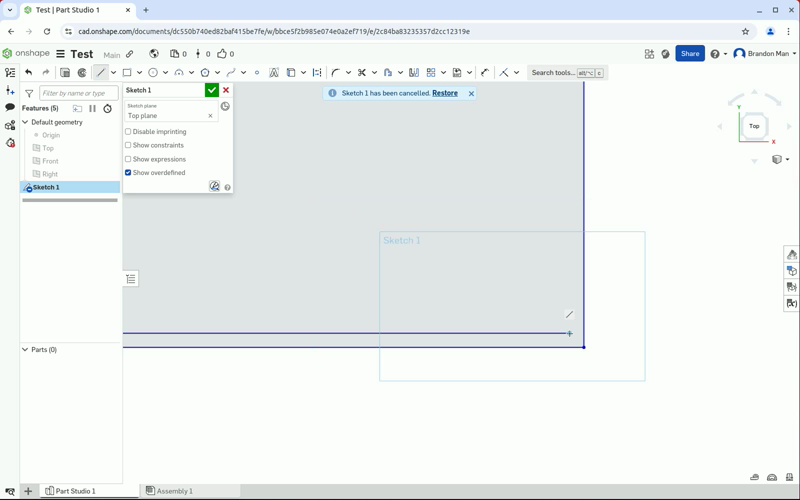
scroll(-6)
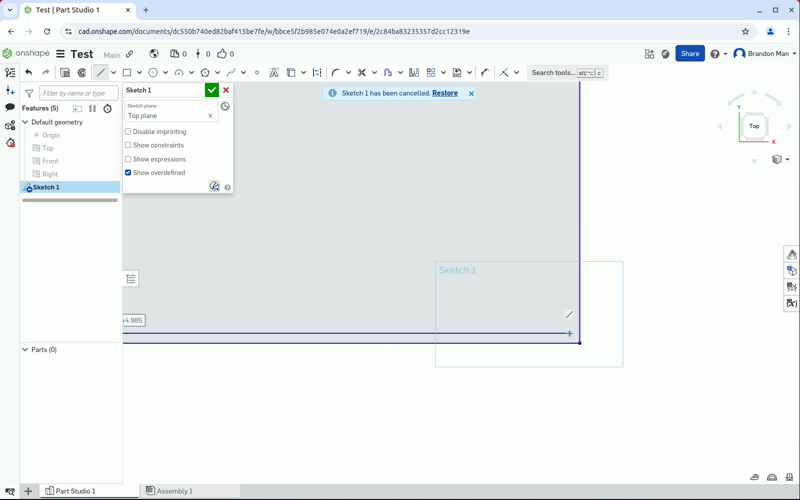
scroll(-6)
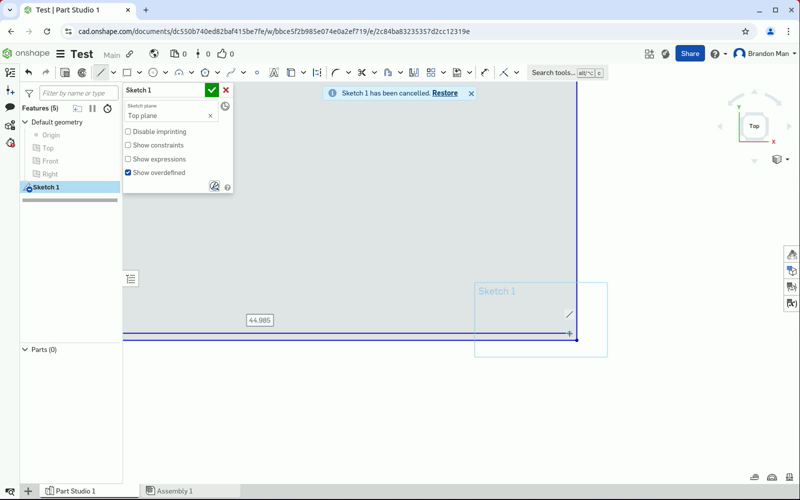
scroll(-6)
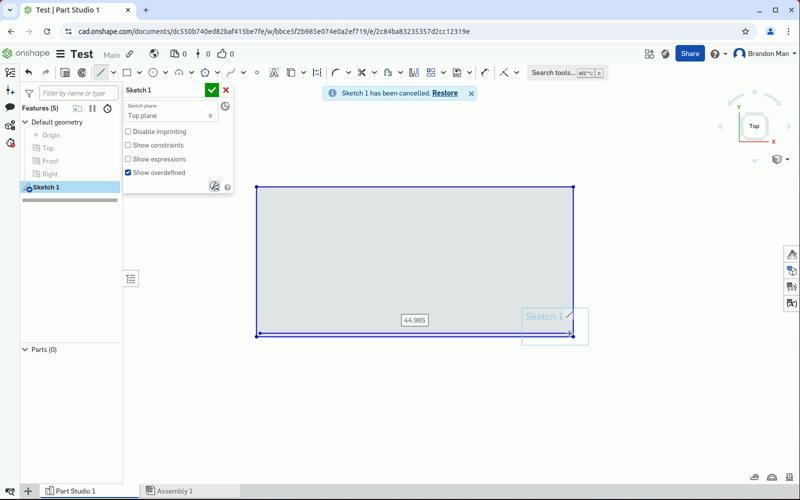
scroll(-6)
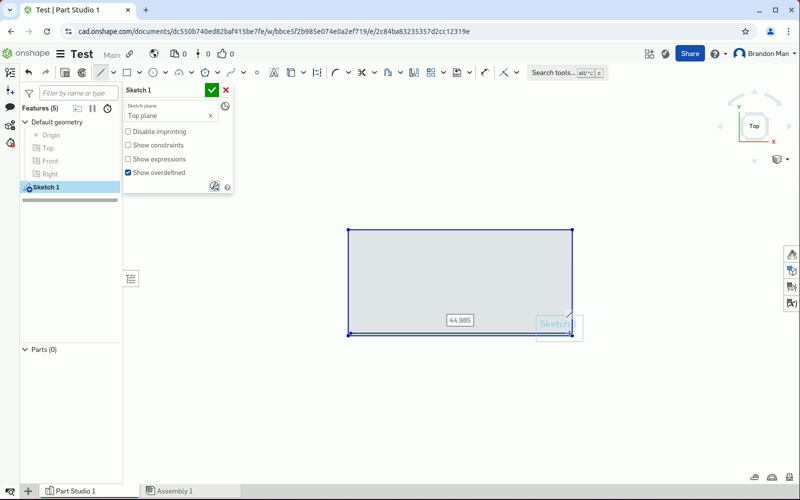
key_up(shift)
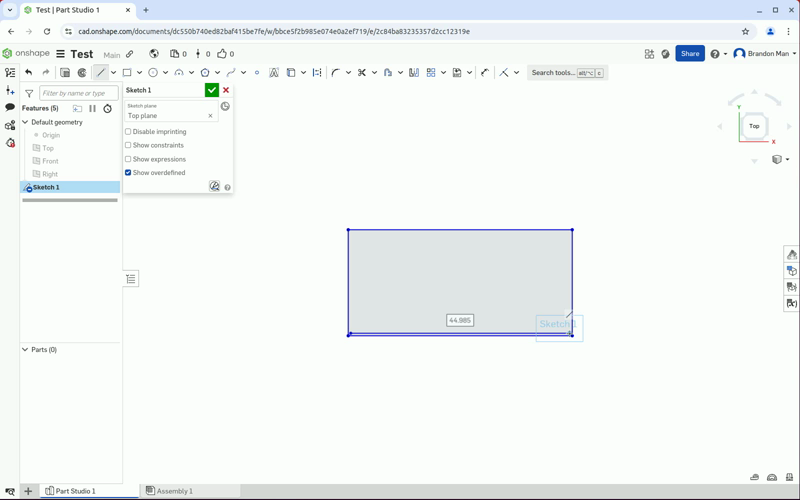
key_down(shift)
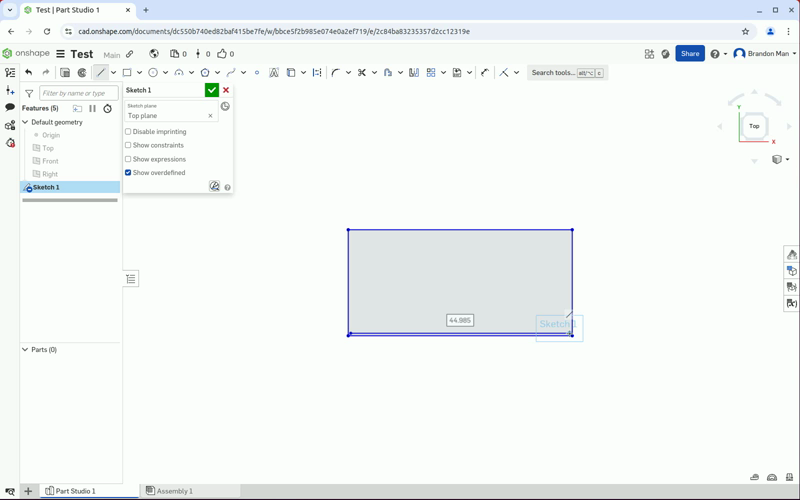
mouse_move(569, 234)
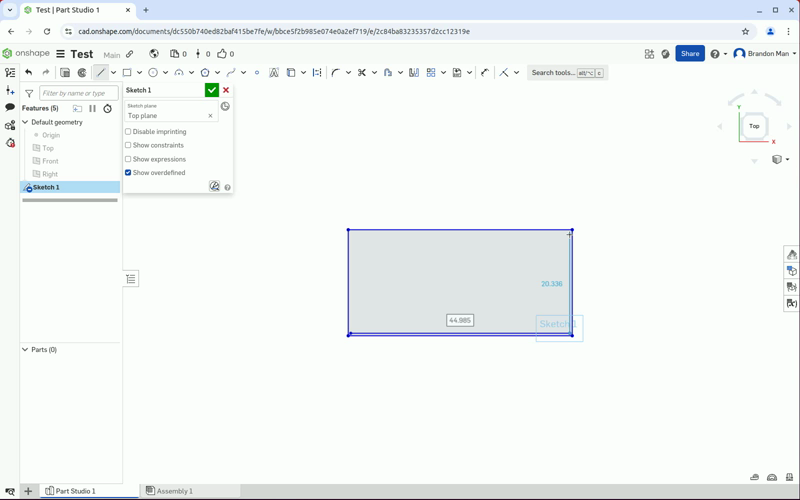
click(569, 234)
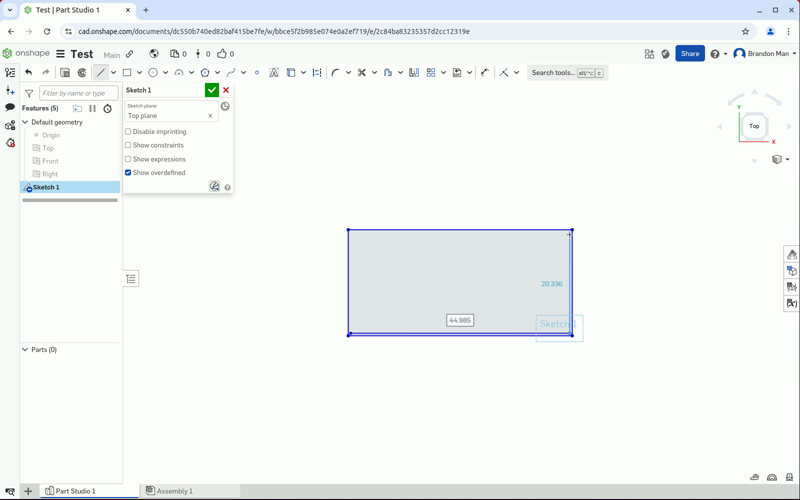
key_up(shift)
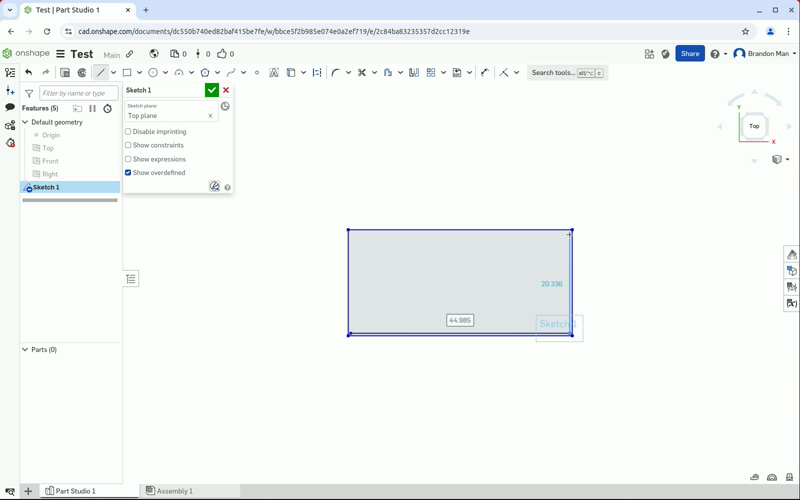
key_down(shift)
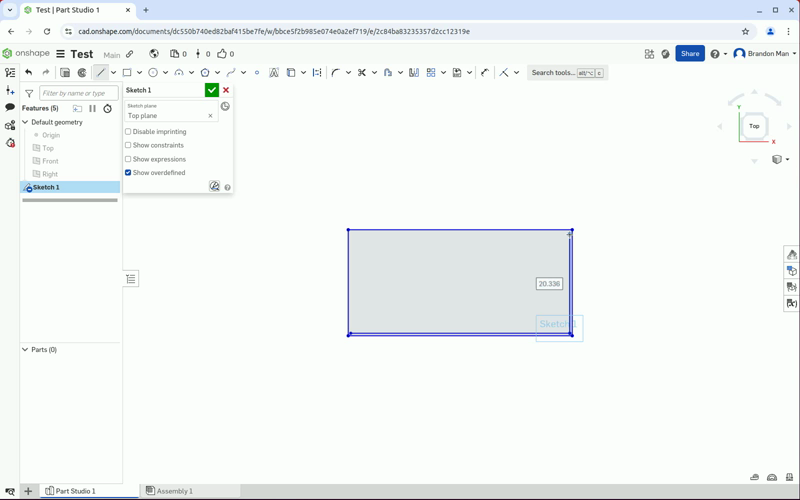
mouse_move(350, 234)
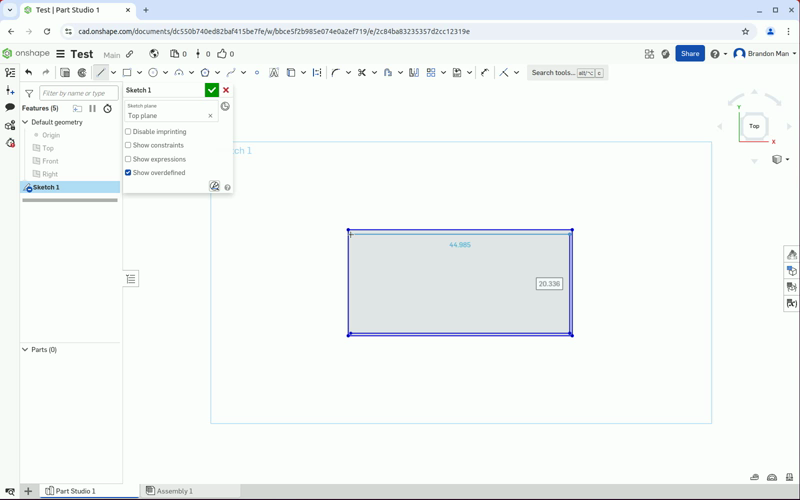
click(350, 234)
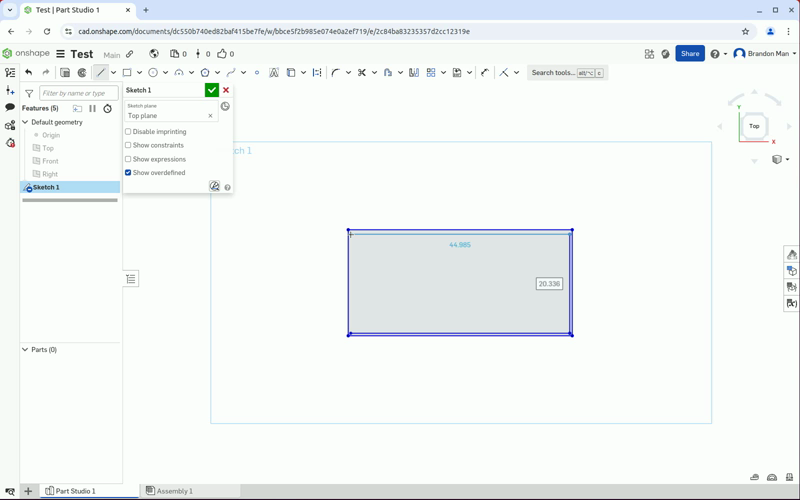
key_up(shift)
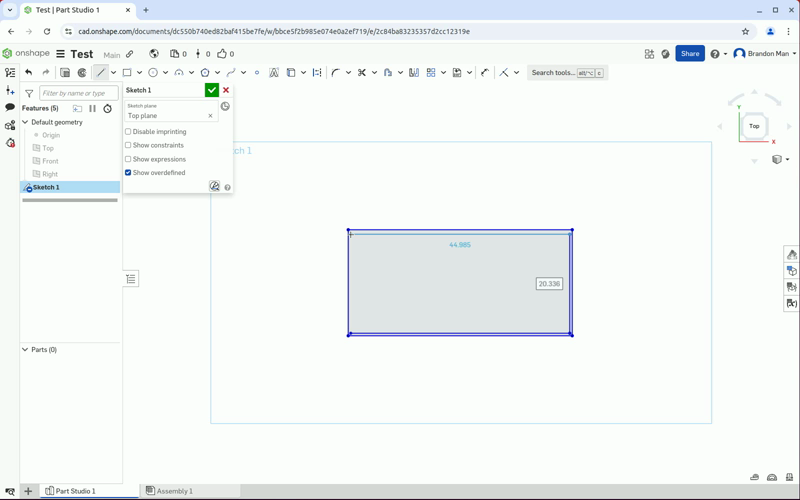
key_down(shift)
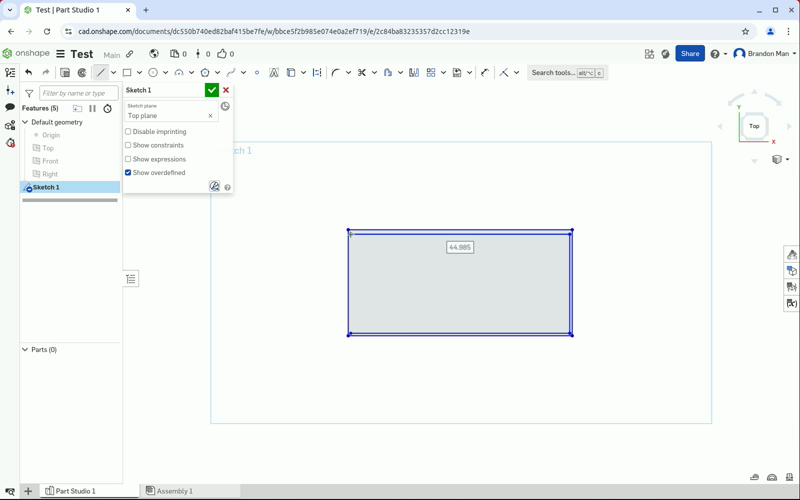
mouse_move(350, 333)
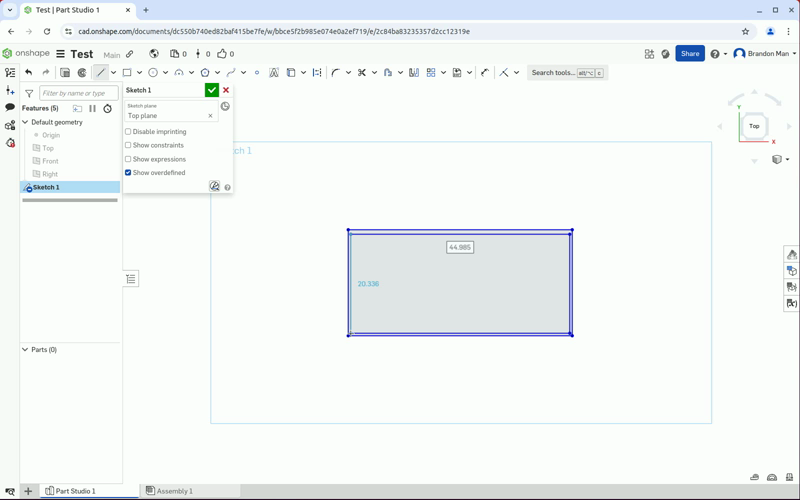
scroll(6)
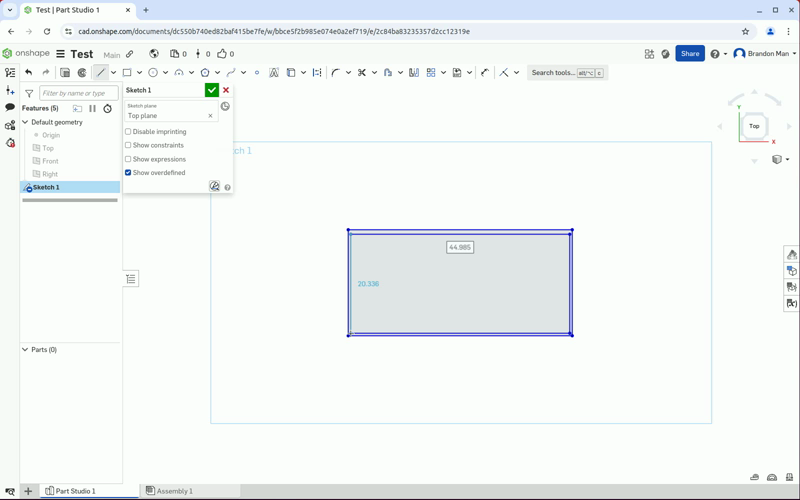
scroll(6)
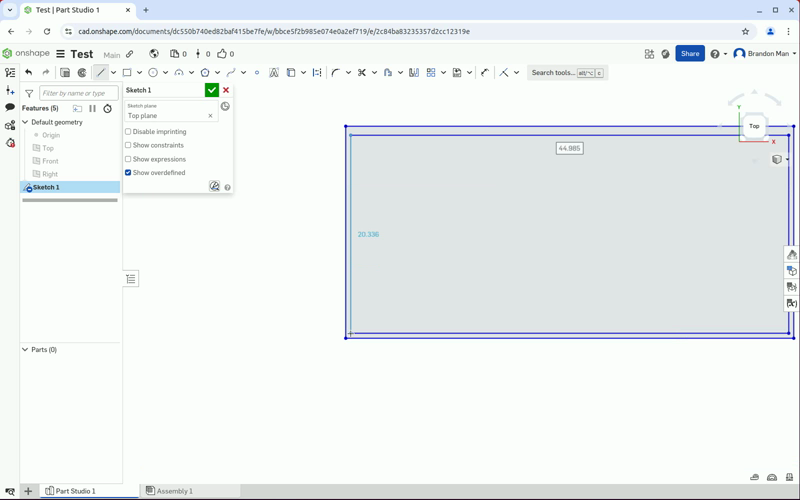
scroll(6)
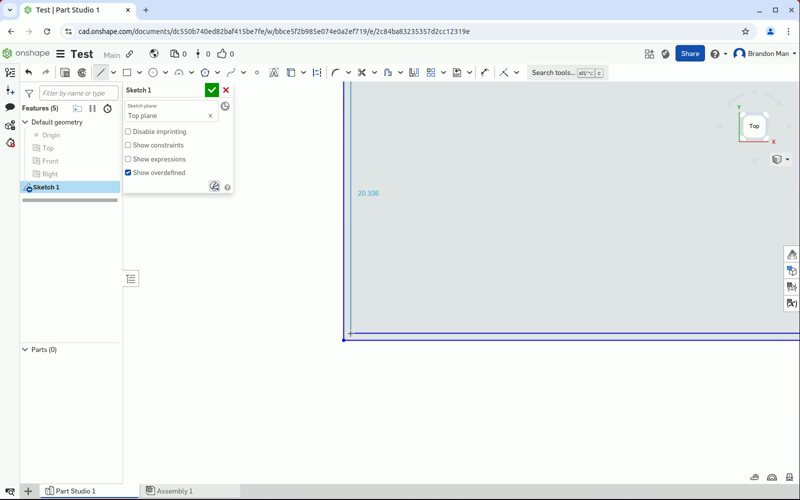
scroll(6)
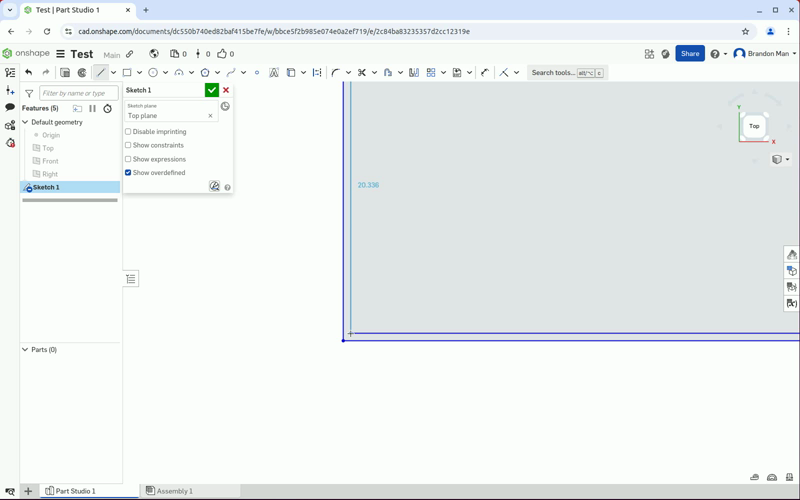
scroll(6)
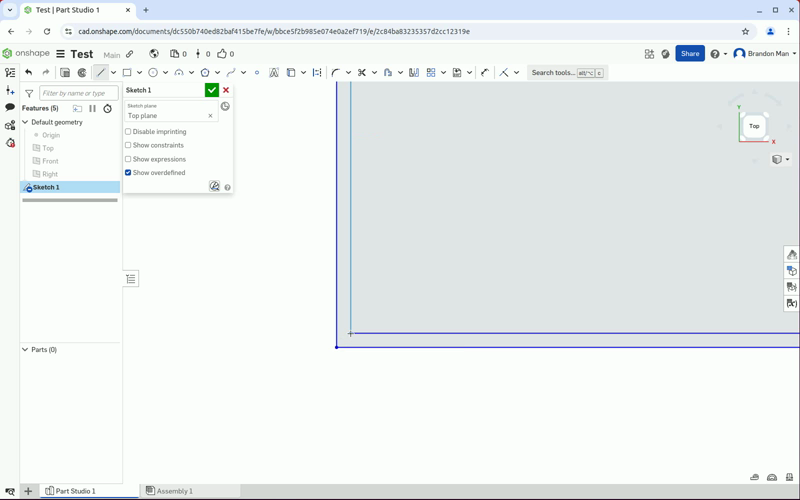
scroll(6)
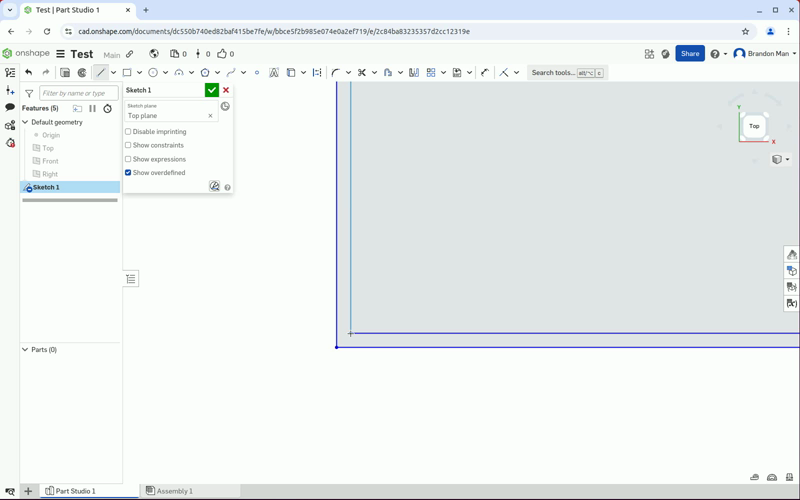
scroll(6)
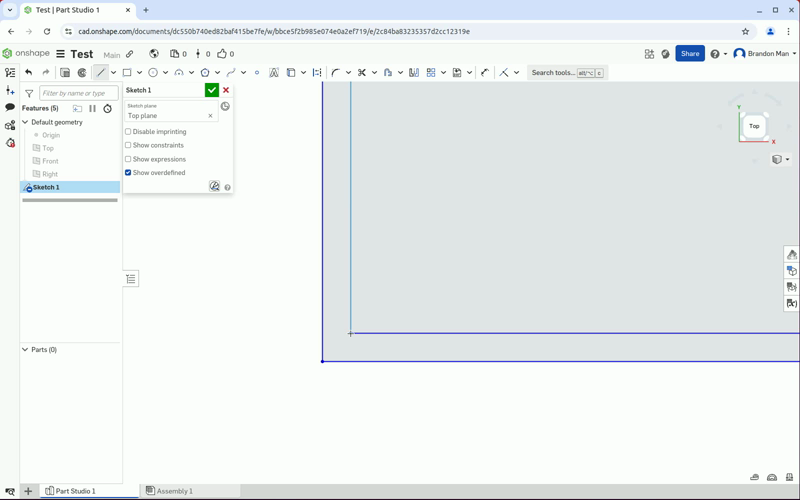
key_up(shift)
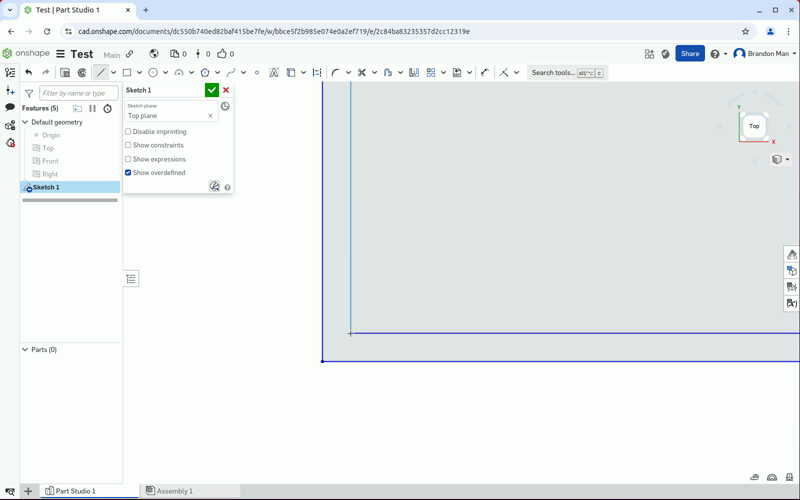
click(350, 333)
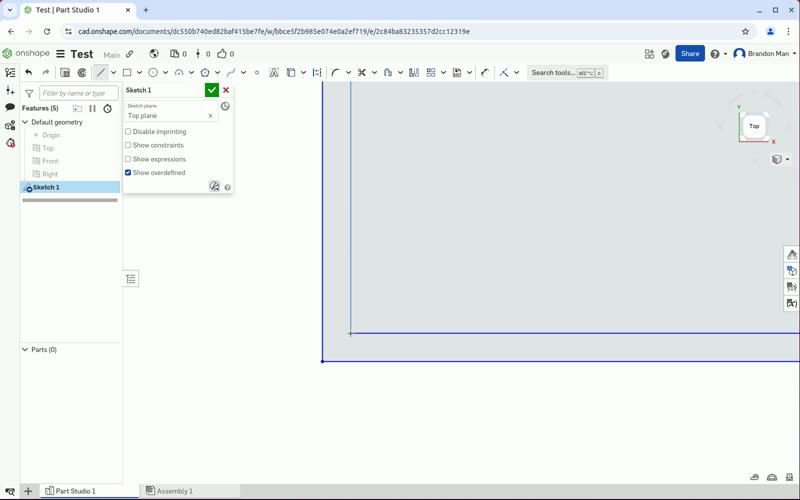
scroll(-6)
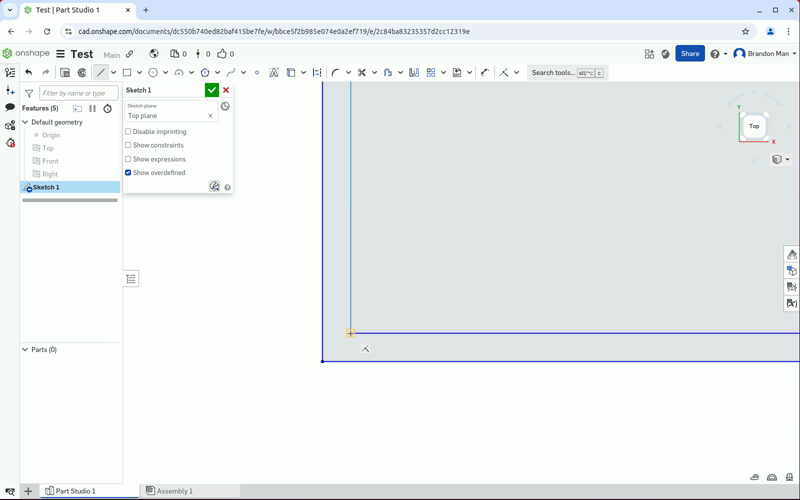
scroll(-6)
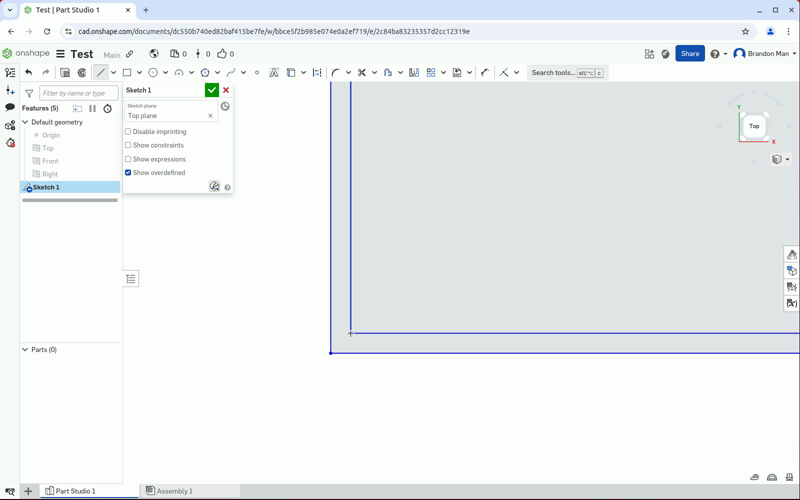
scroll(-6)
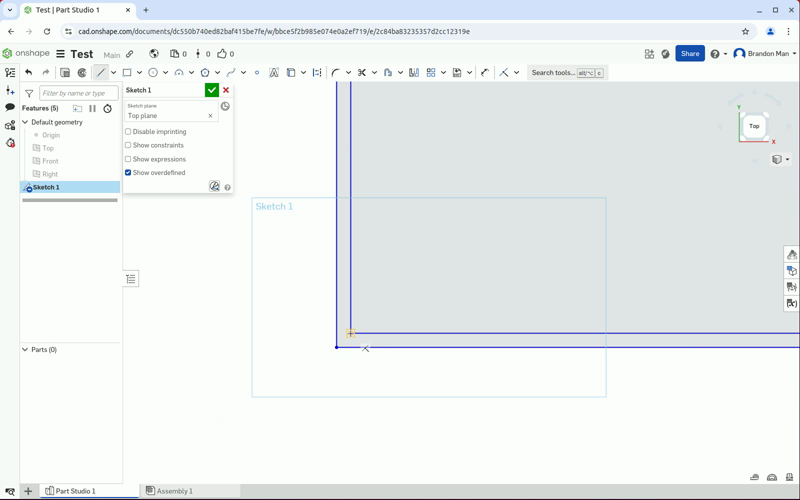
scroll(-6)
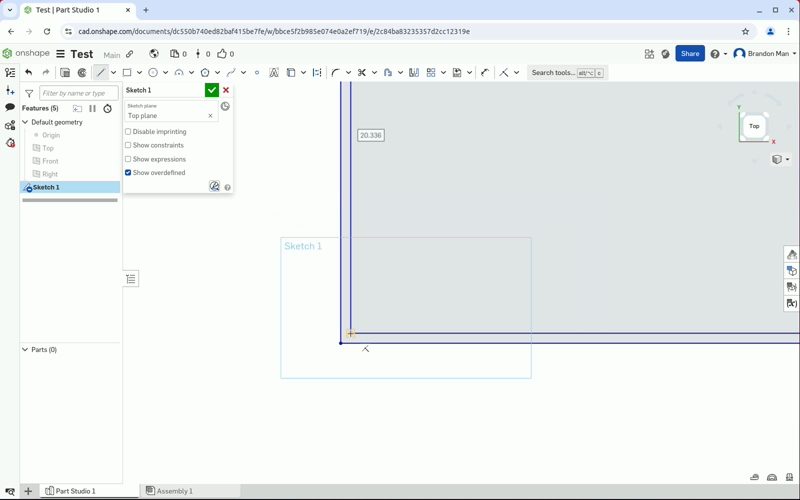
scroll(-6)
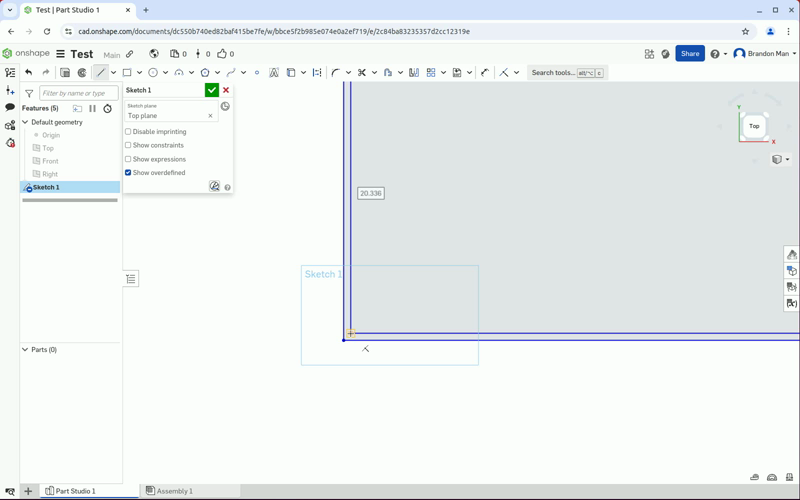
scroll(-6)
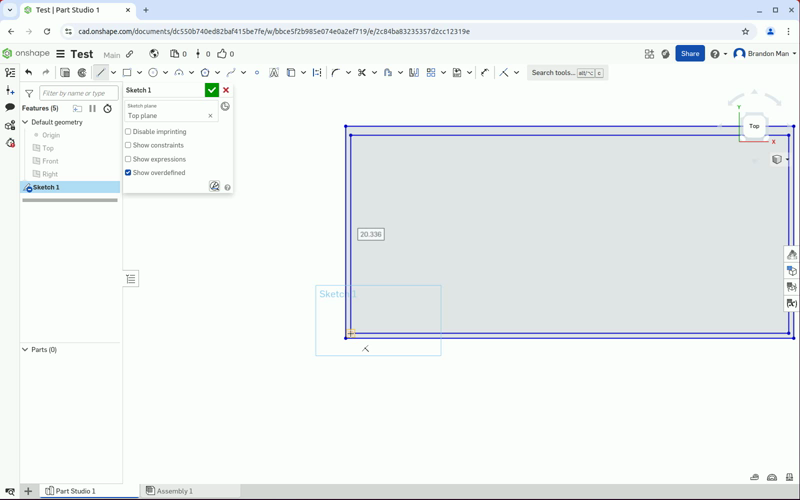
scroll(-6)
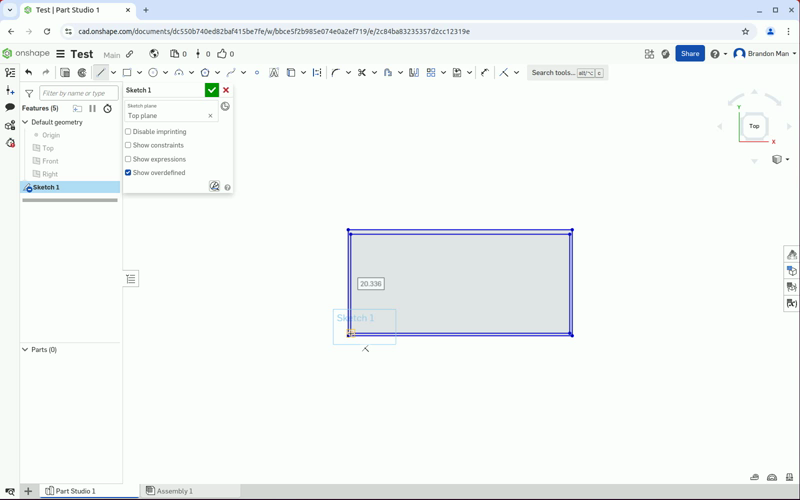
key(esc)
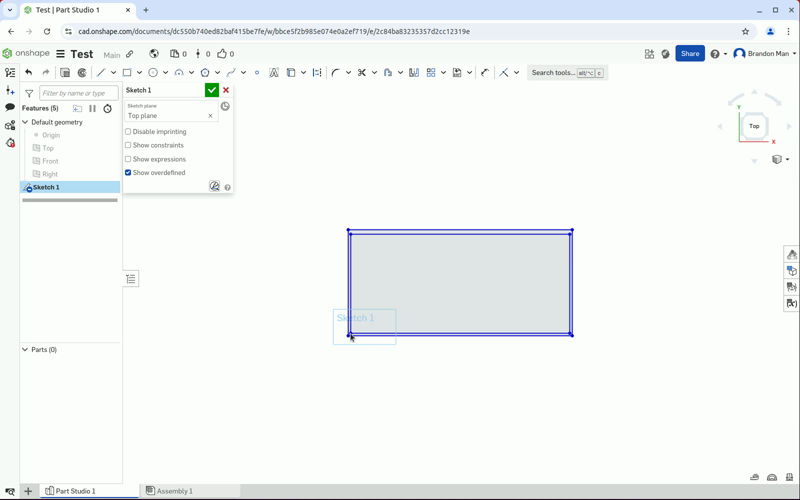
mouse_move(501, 232)
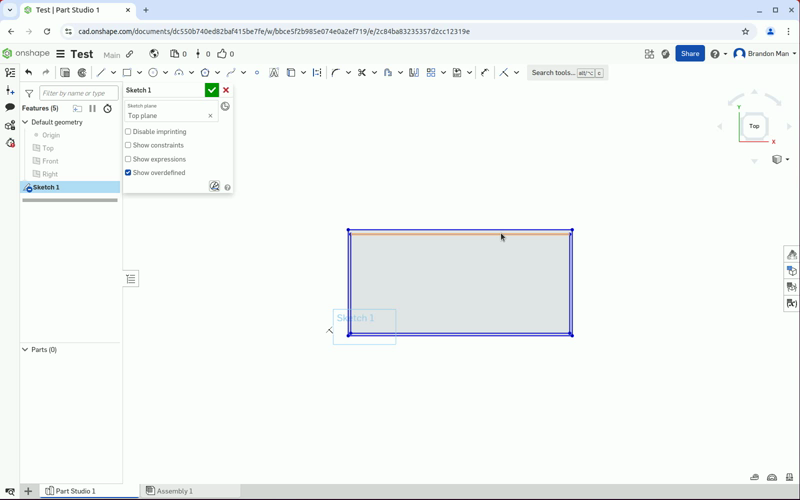
click(501, 232)
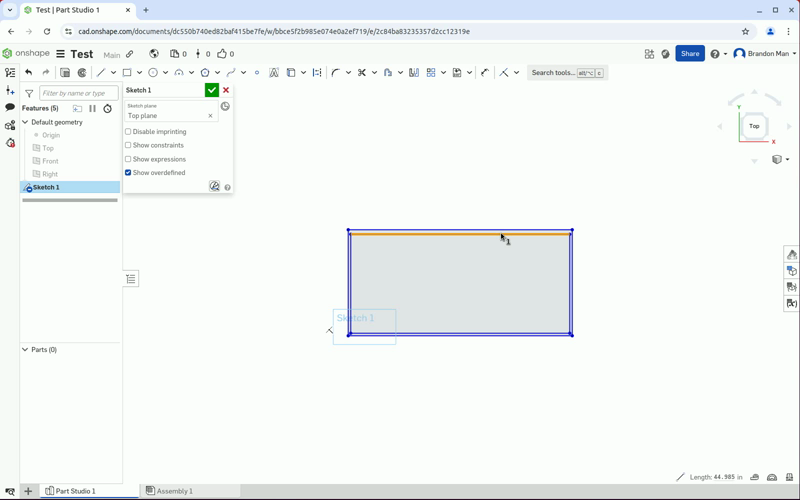
mouse_move(73, 352)
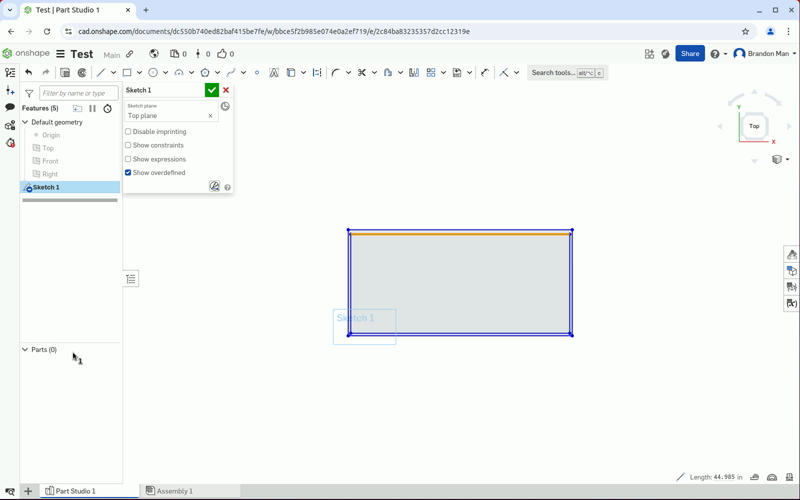
key(shift+y)
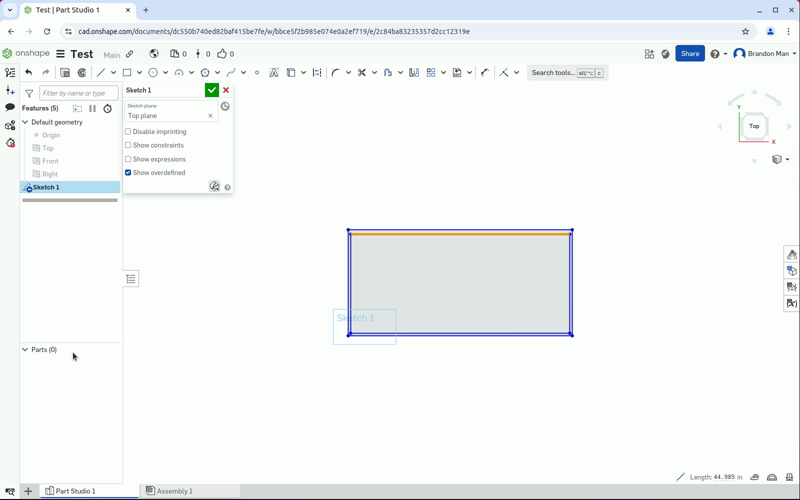
key(shift+e)
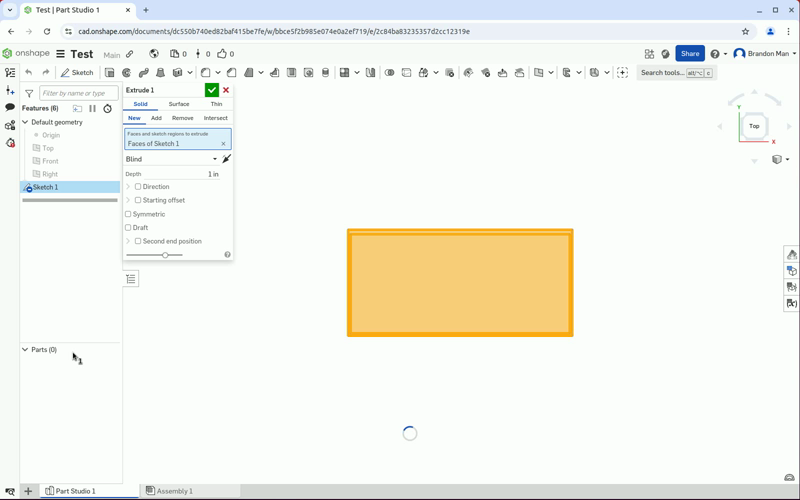
mouse_move(143, 106)
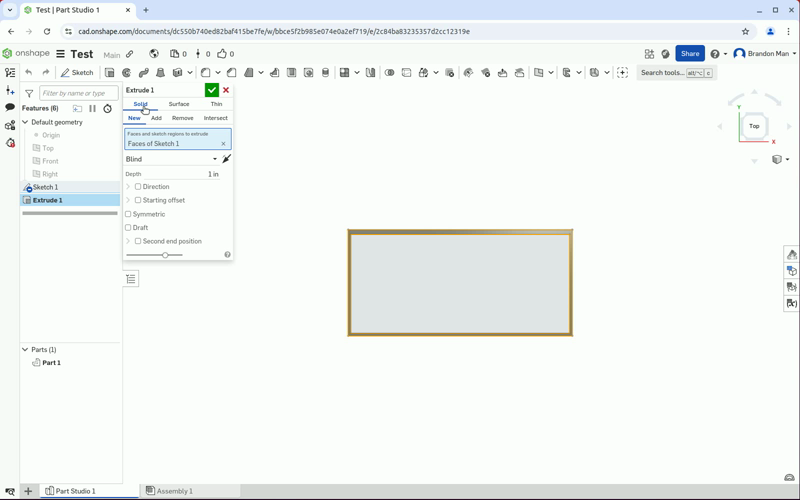
click(143, 106)
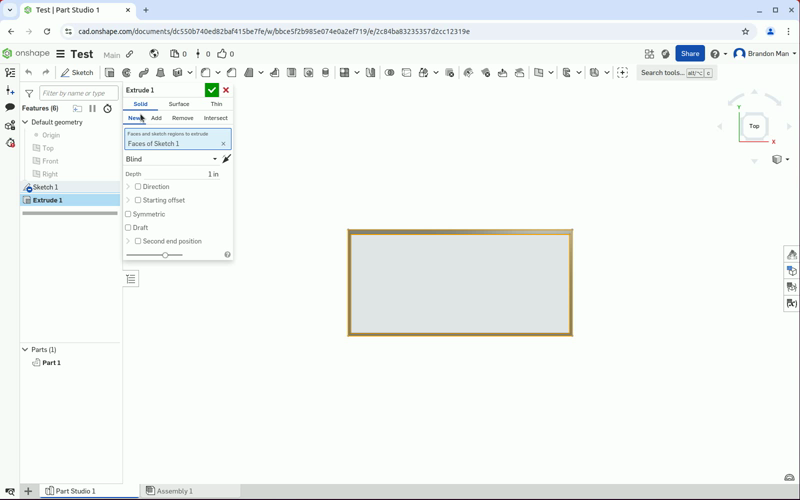
mouse_move(137, 120)
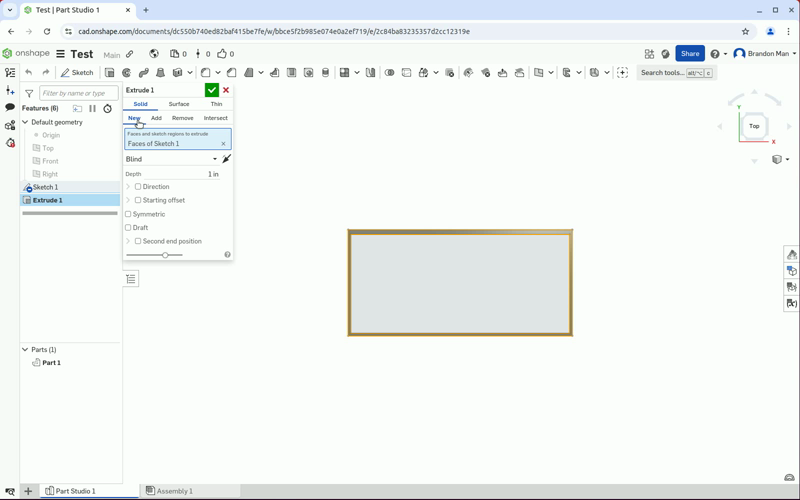
click(137, 120)
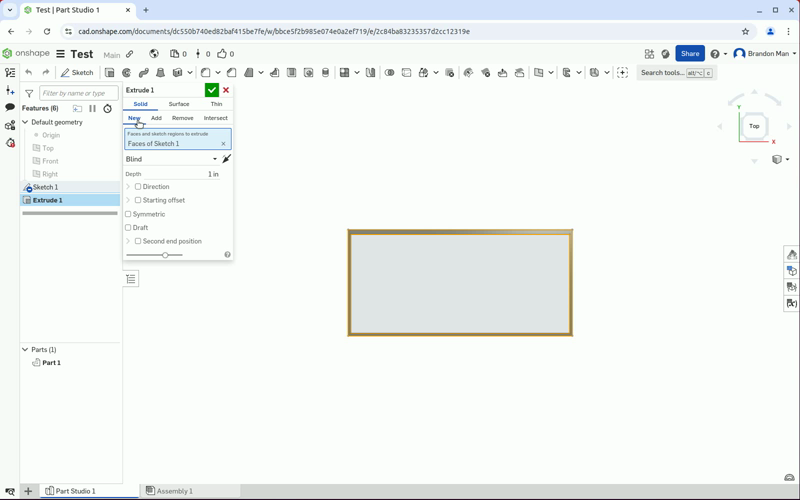
key(tab, 4)
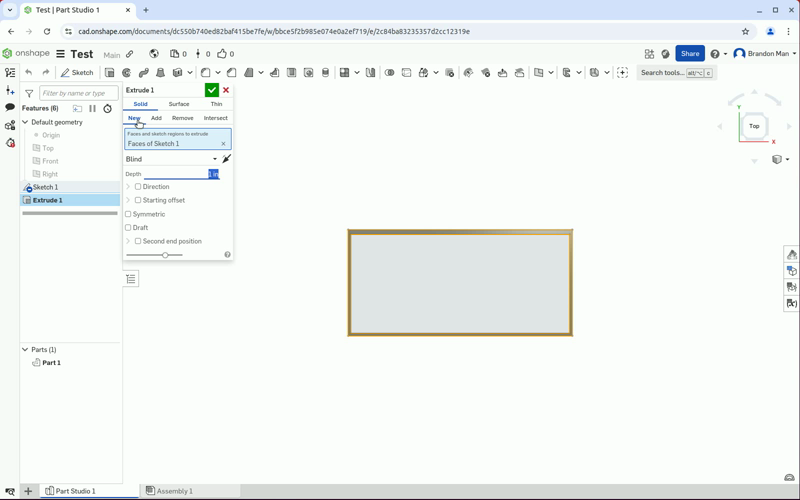
text(4.092)
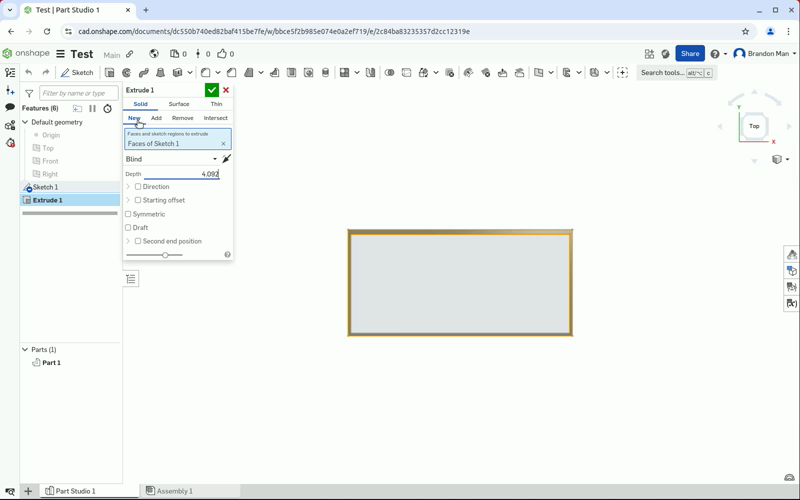
key(tab, 3)
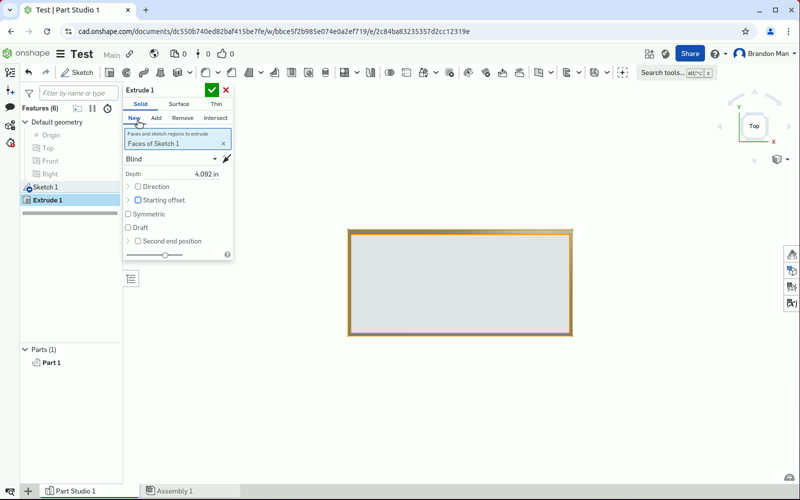
key(tab, 2)
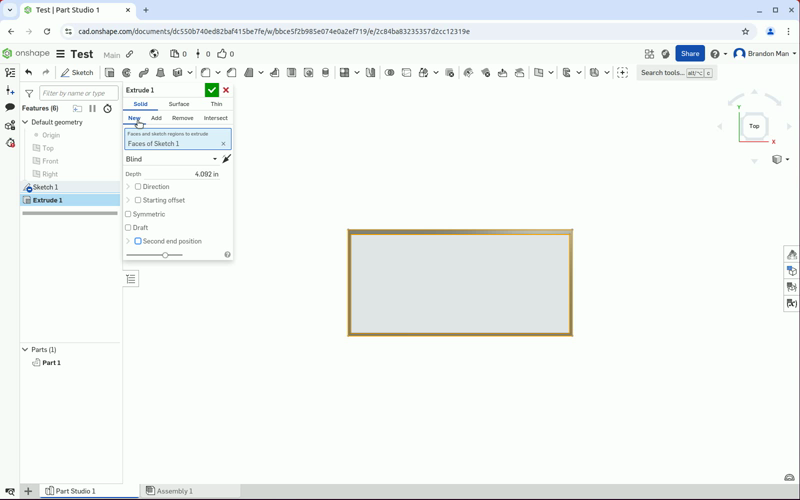
key(space)
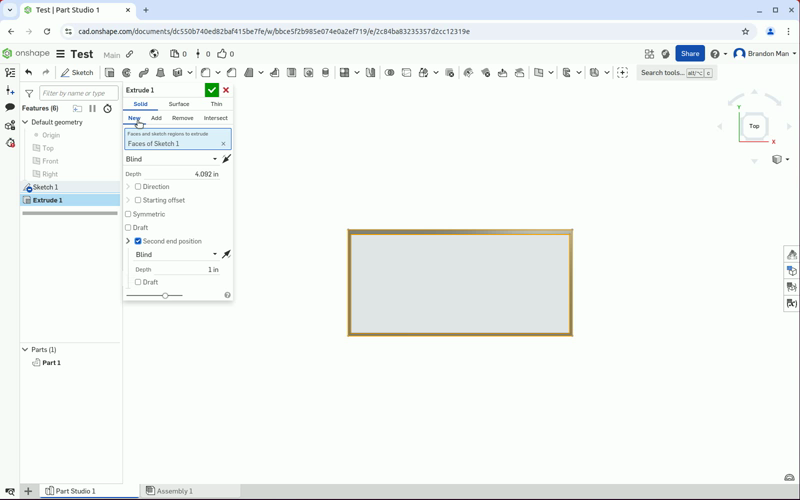
key(tab, 3)
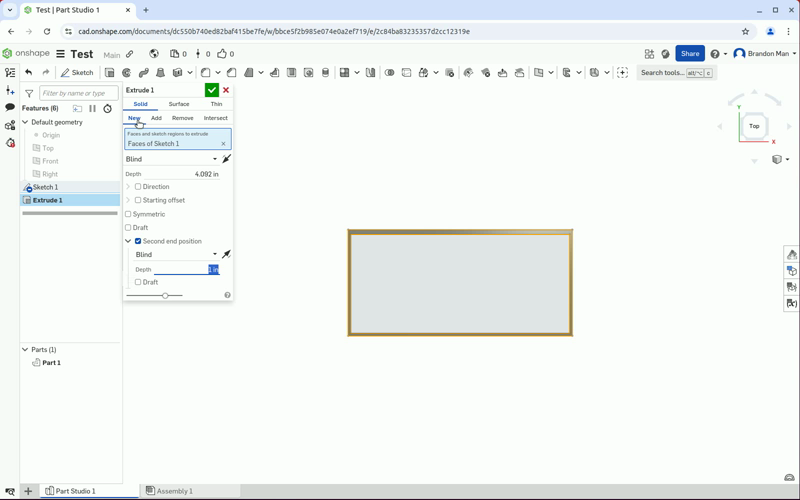
text(0.963)
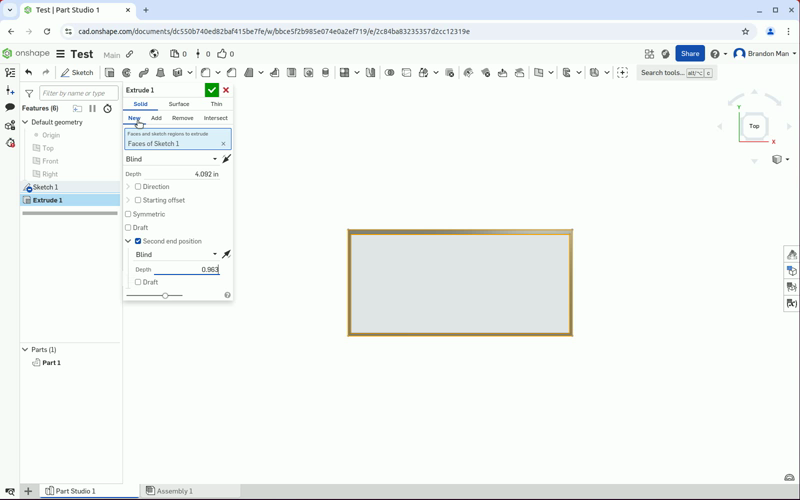
key(enter)
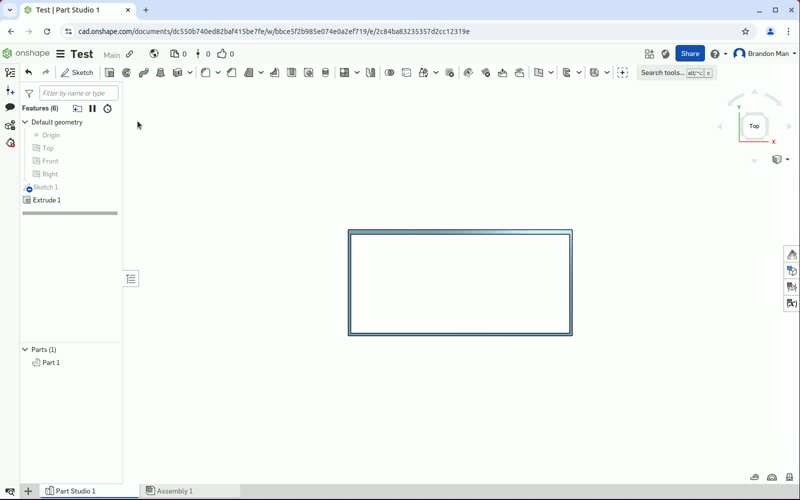
key(shift+h)
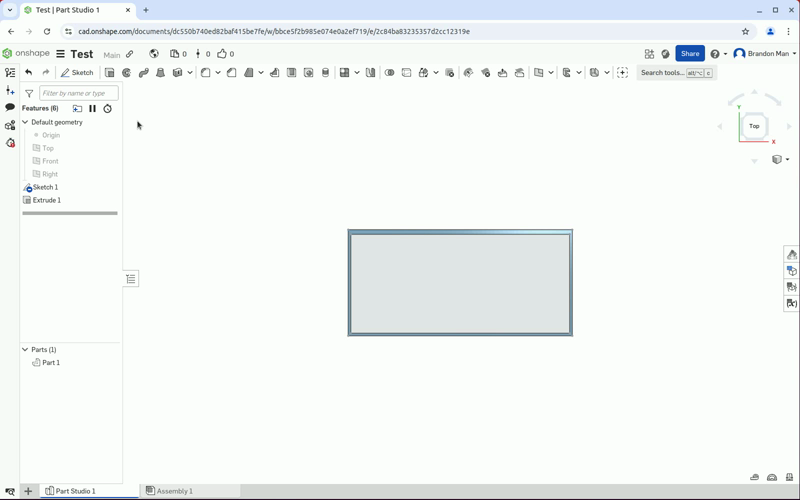
key(shift+h)
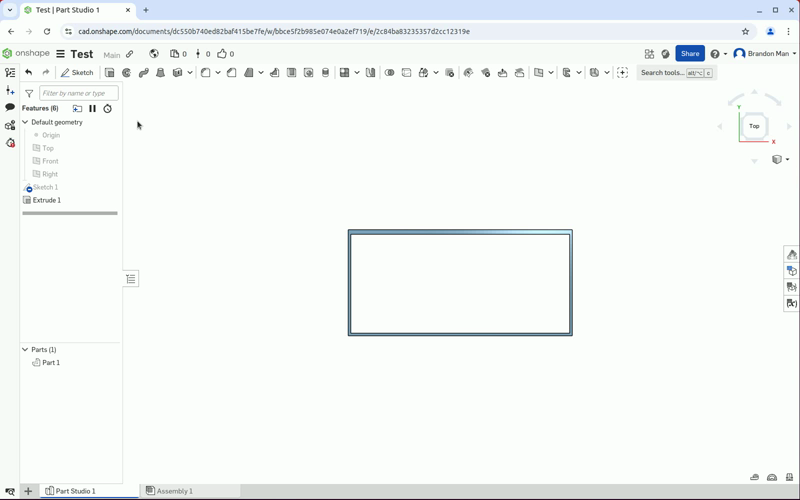
mouse_move(73, 189)
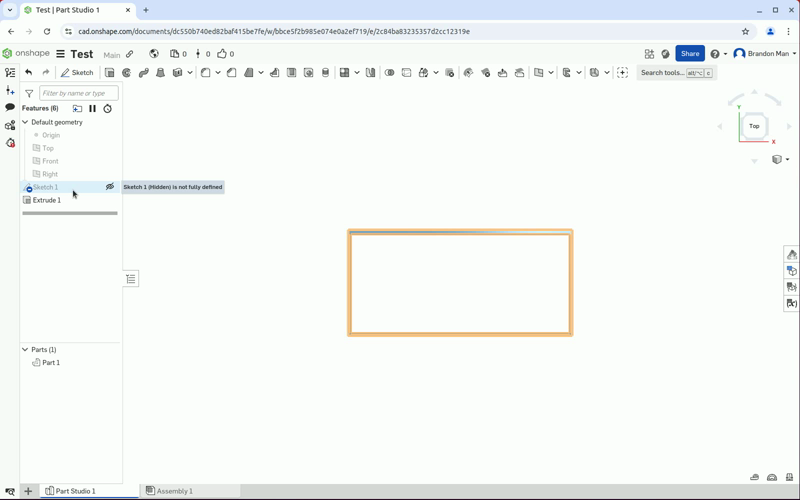
click(73, 189)
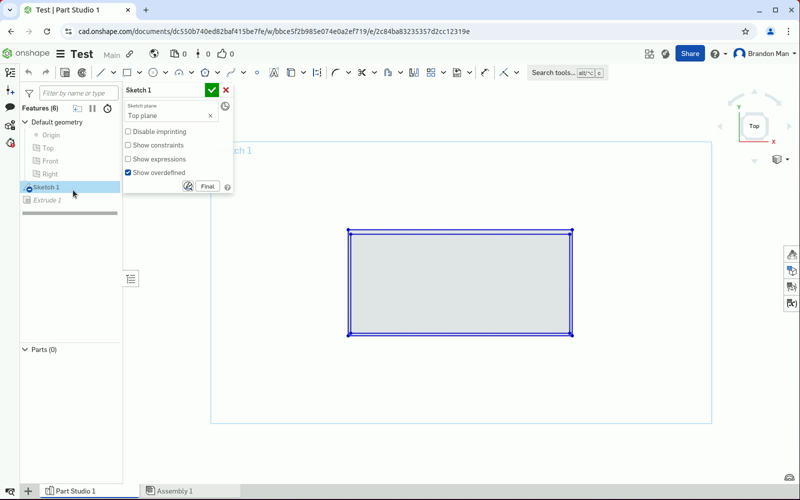
mouse_move(229, 92)
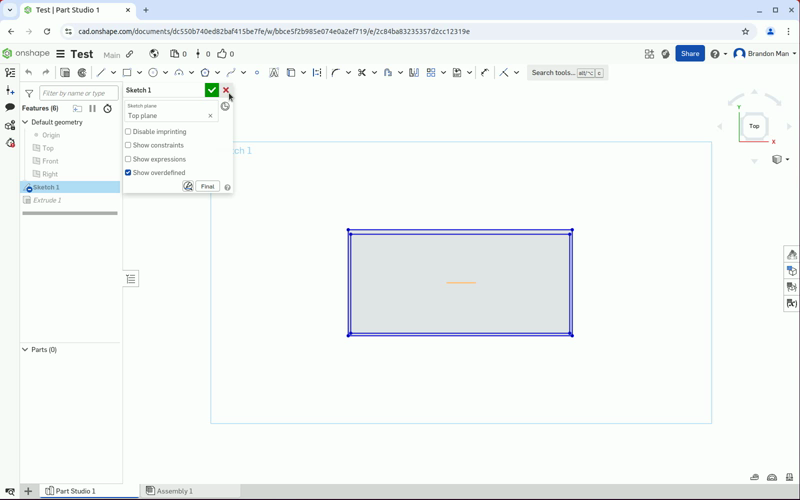
click(229, 92)
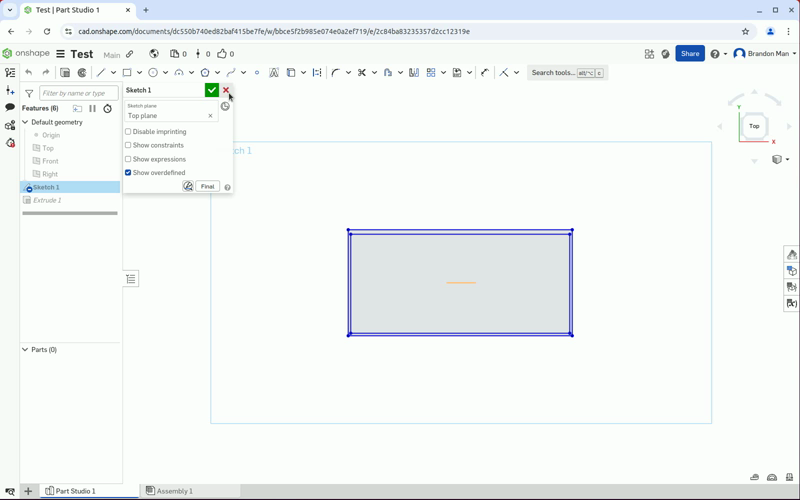
key(shift+s)
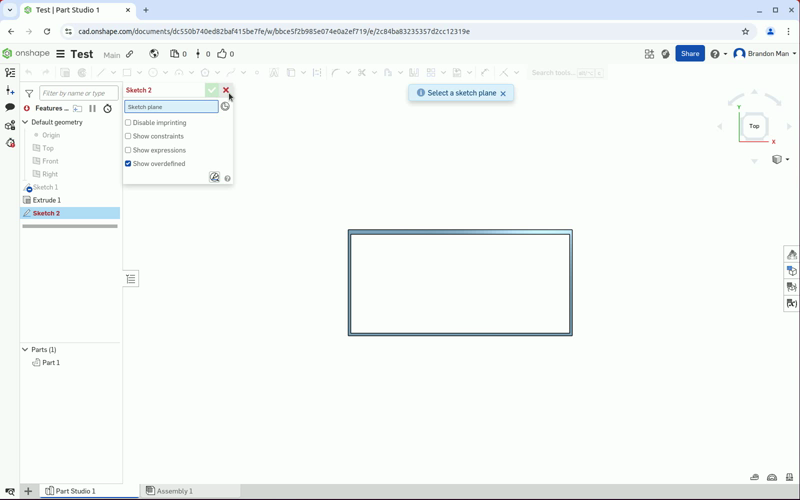
mouse_move(73, 150)
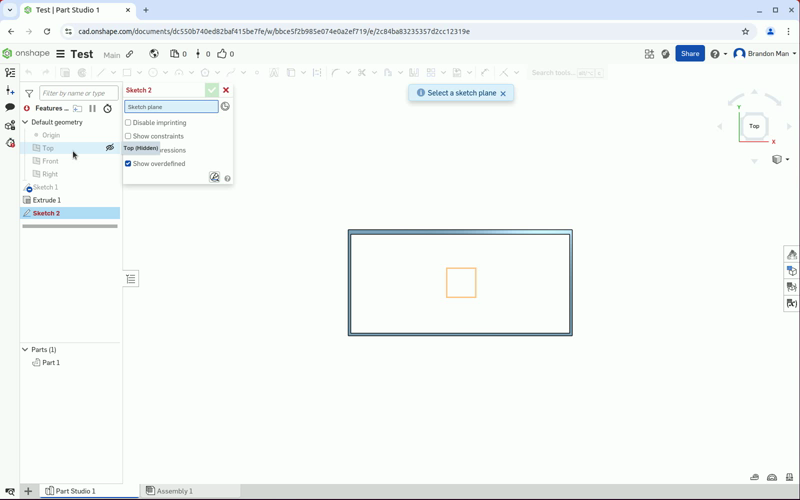
click(73, 150)
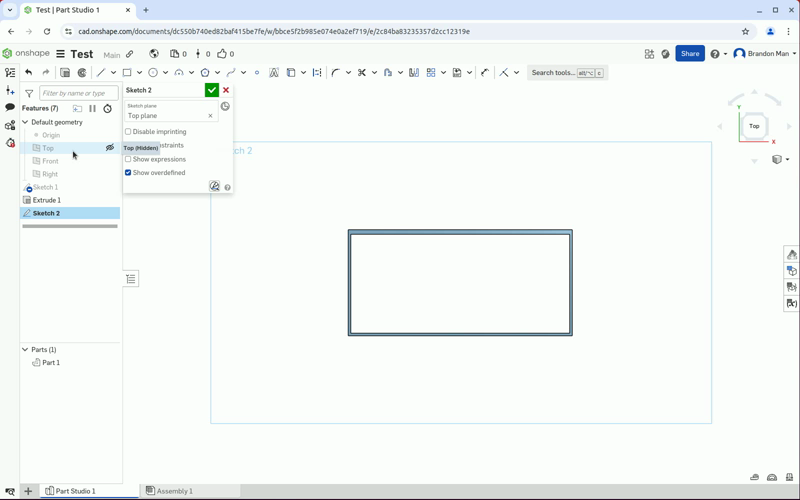
mouse_move(73, 352)
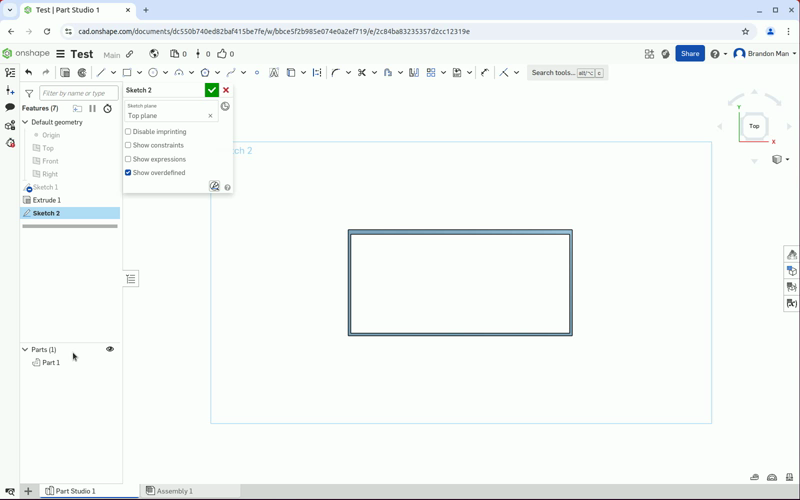
key(y)
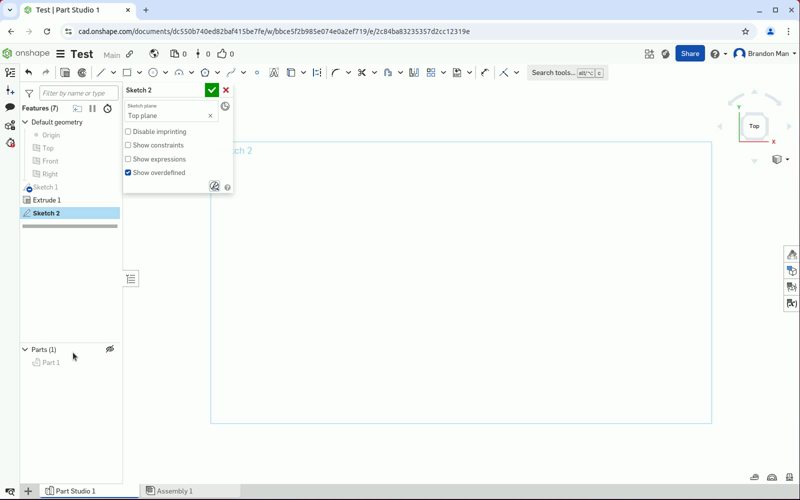
key(l)
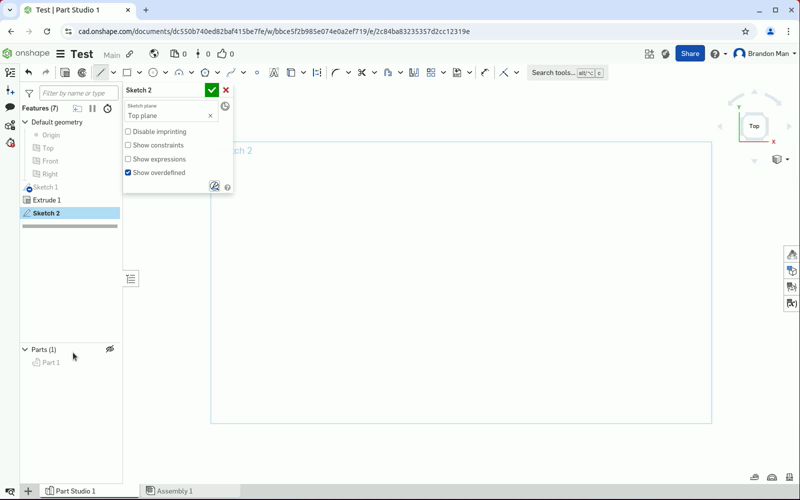
key_down(shift)
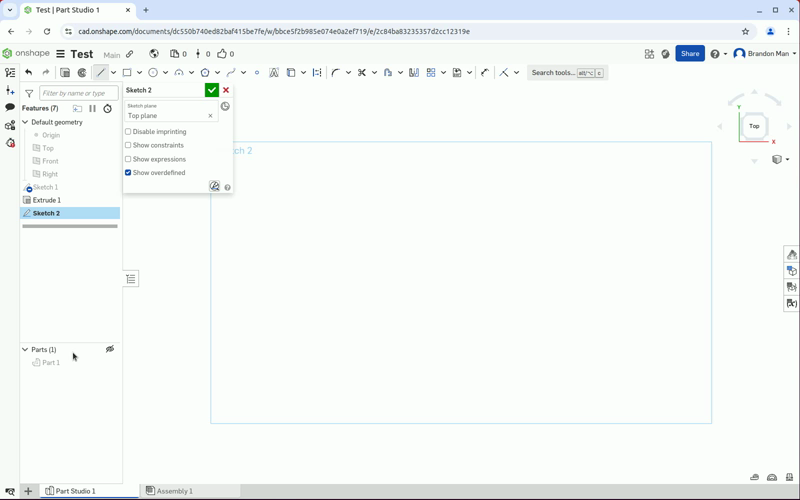
mouse_move(343, 299)
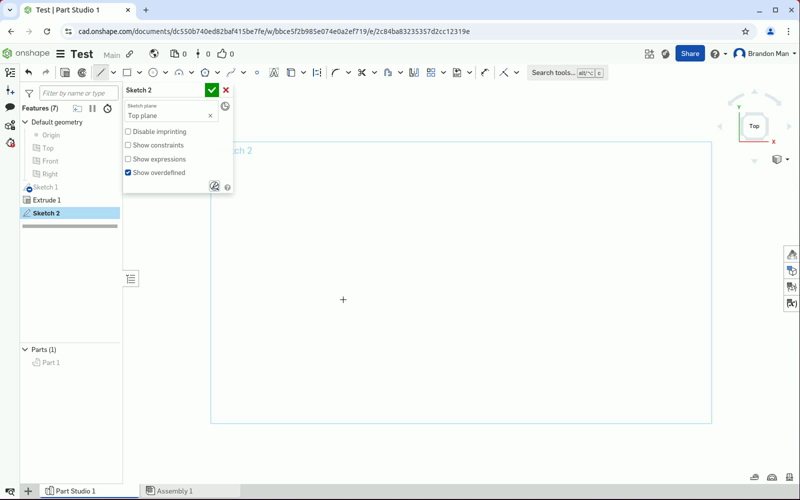
click(343, 299)
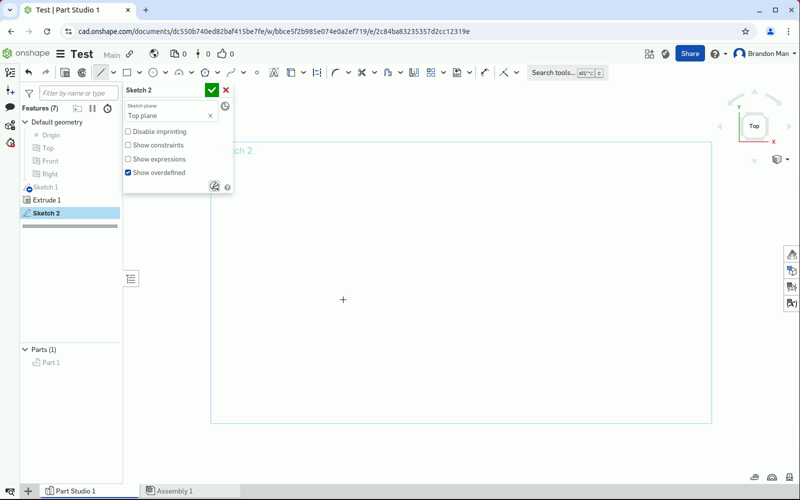
key_up(shift)
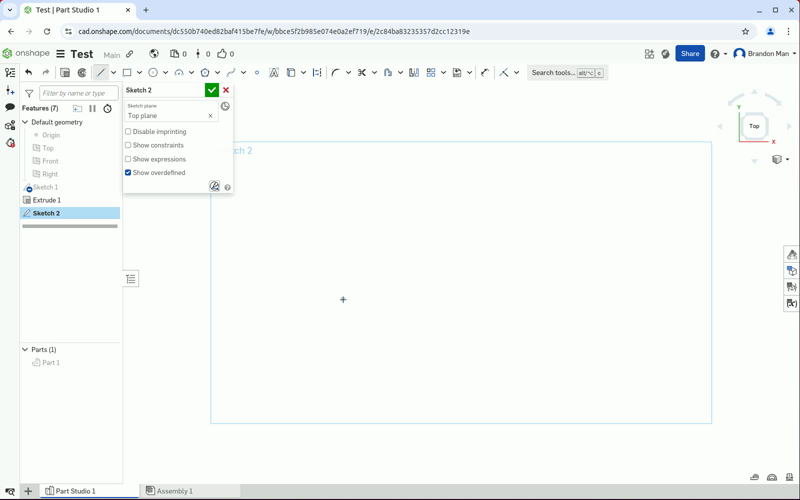
key_down(shift)
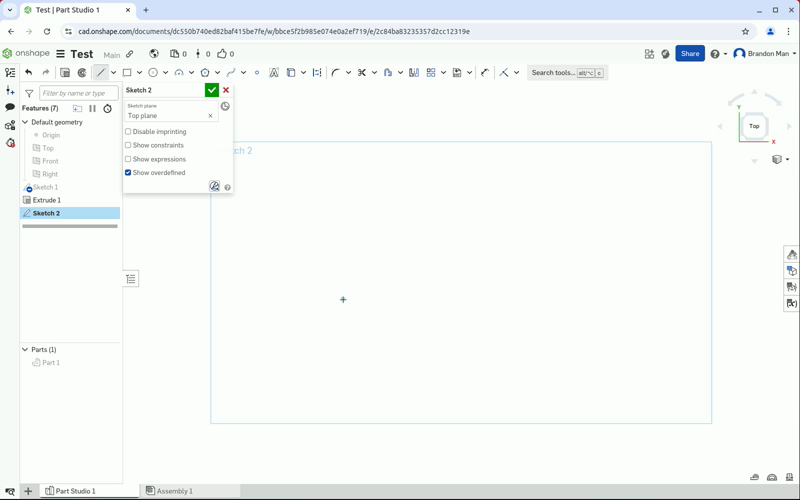
mouse_move(373, 299)
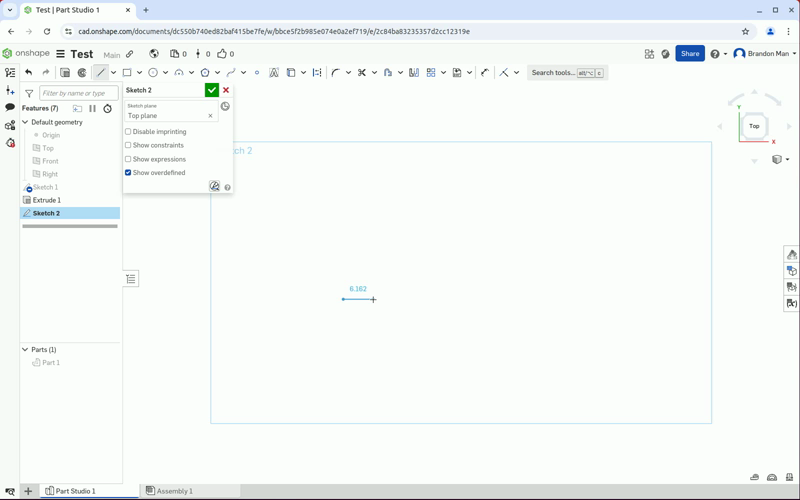
mouse_move(376, 299)
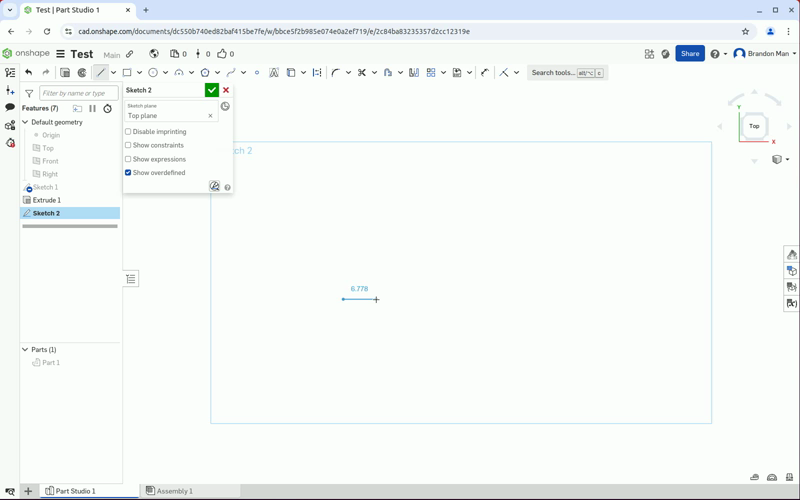
click(376, 299)
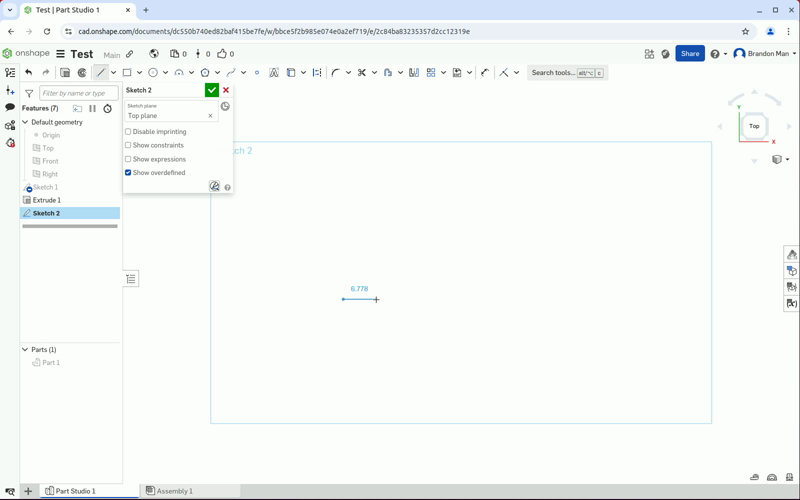
key_up(shift)
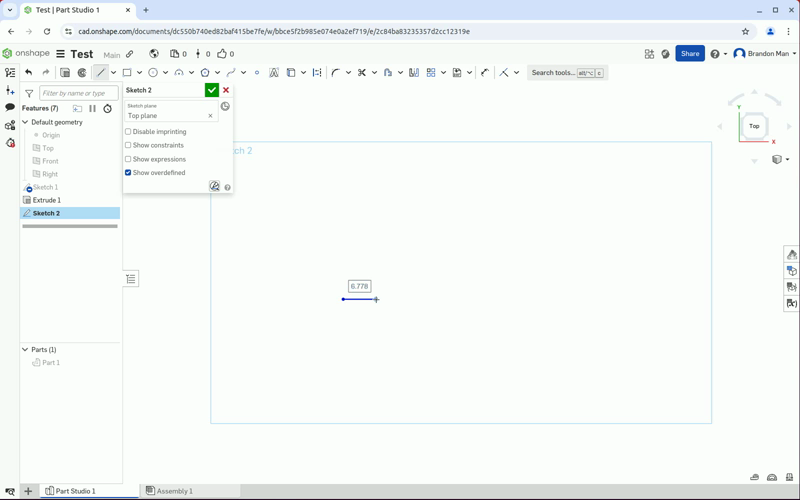
key_down(shift)
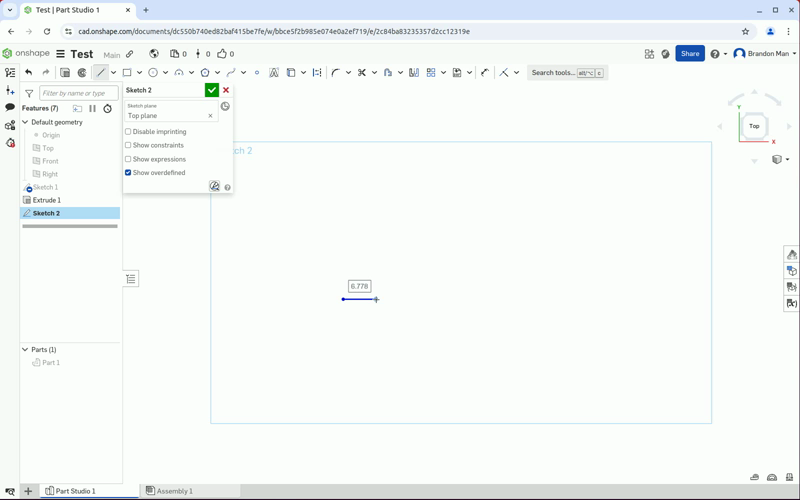
mouse_move(406, 299)
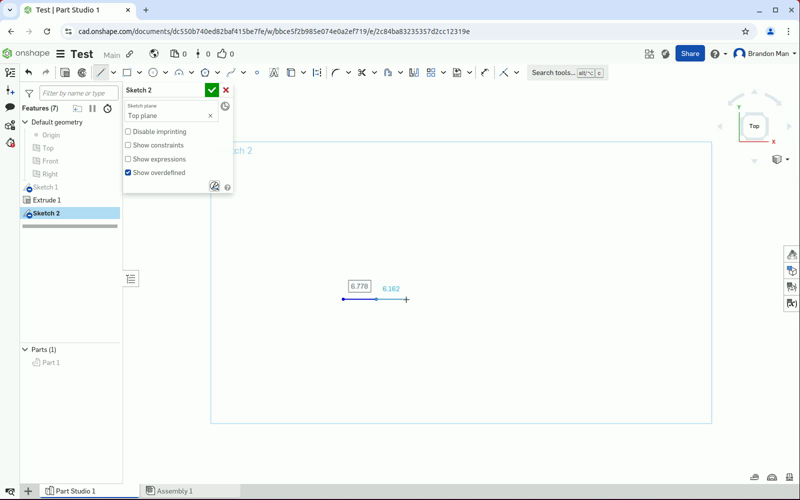
mouse_move(376, 252)
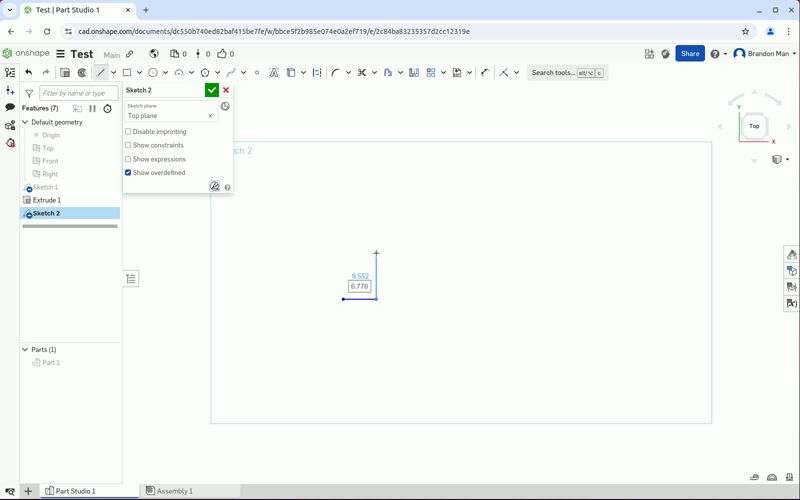
click(376, 252)
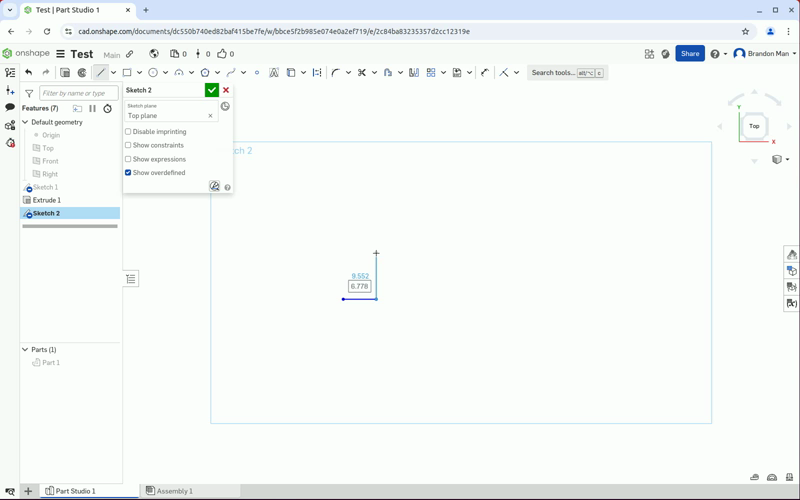
key_up(shift)
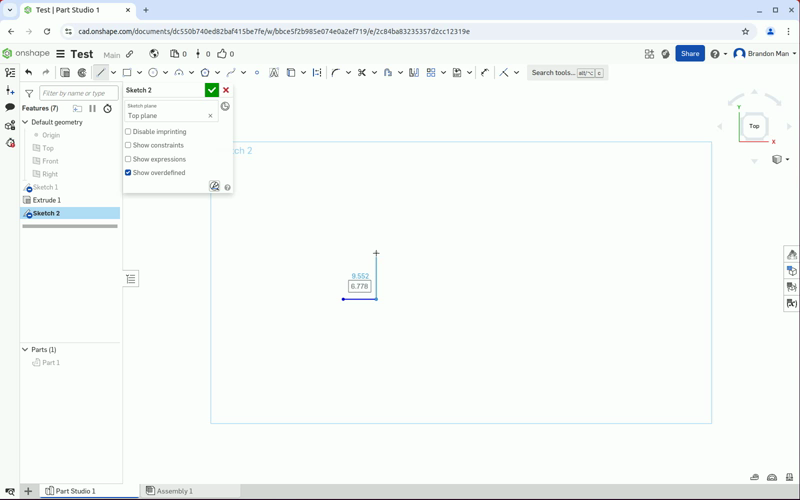
key_down(shift)
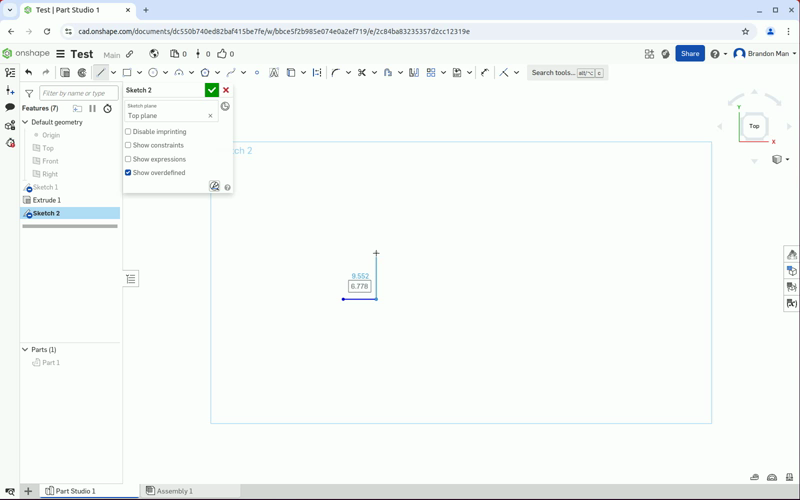
mouse_move(406, 252)
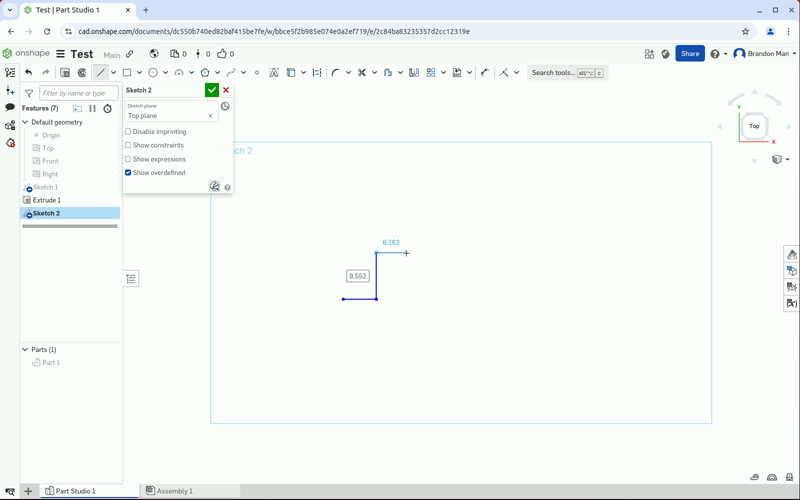
mouse_move(343, 252)
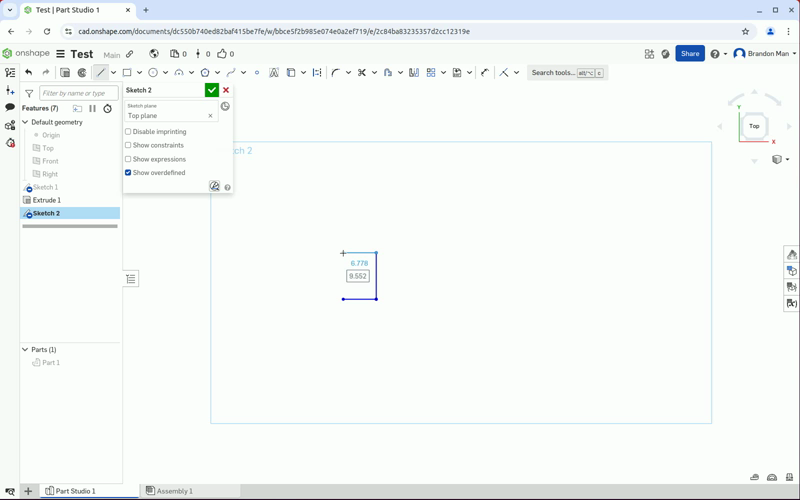
click(343, 252)
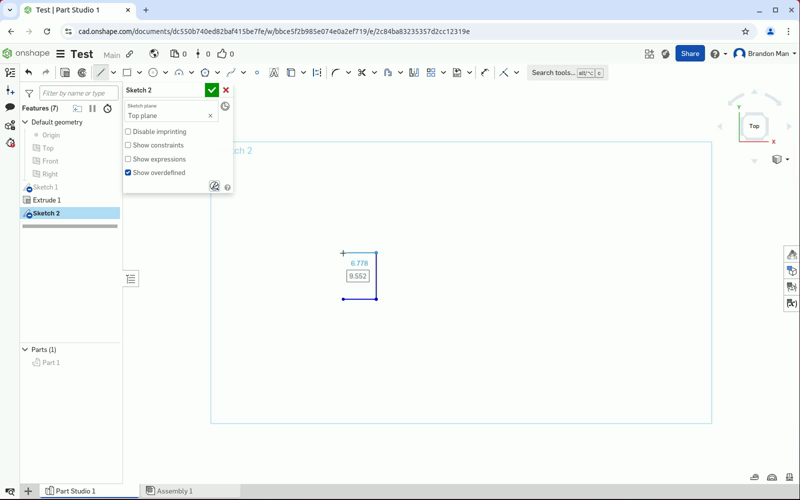
key_up(shift)
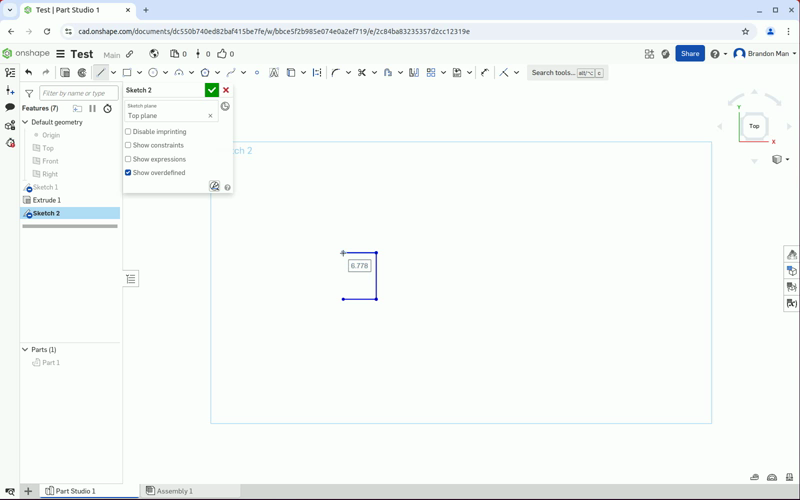
mouse_move(373, 252)
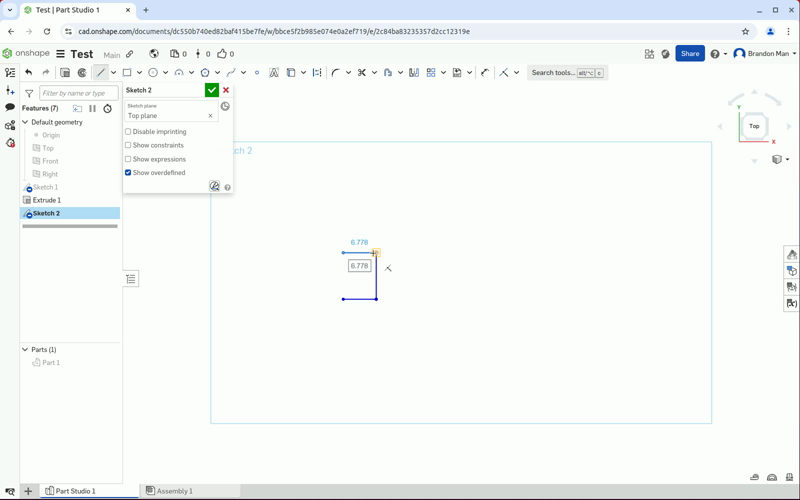
key_down(shift)
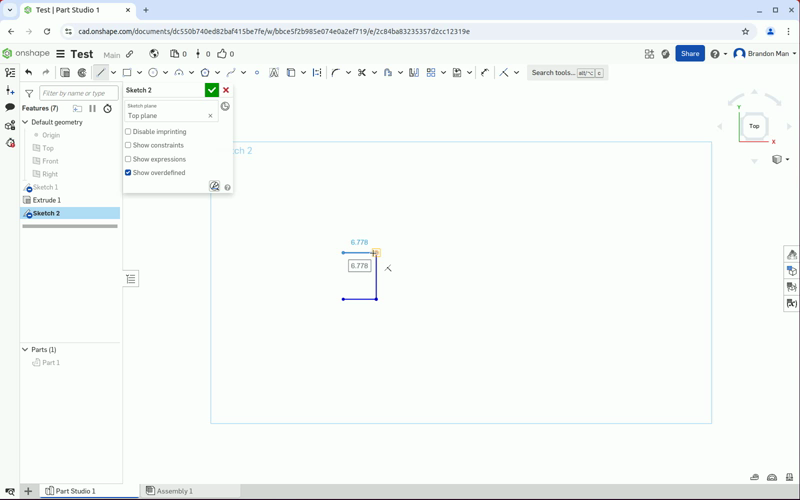
mouse_move(343, 299)
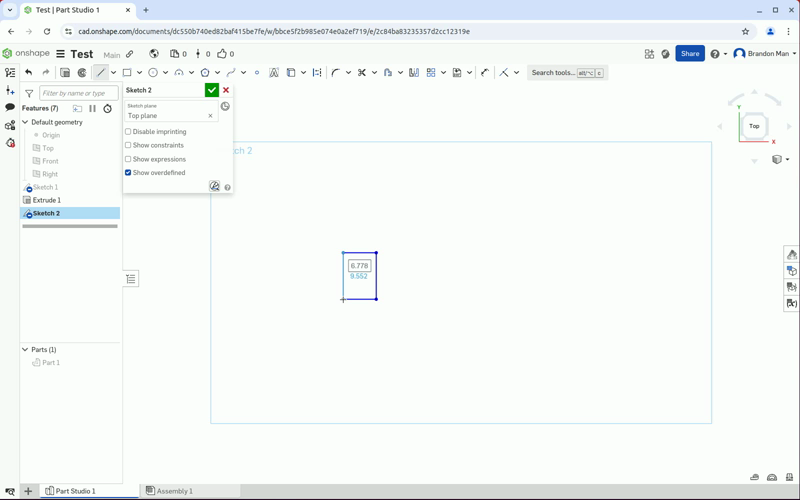
key_up(shift)
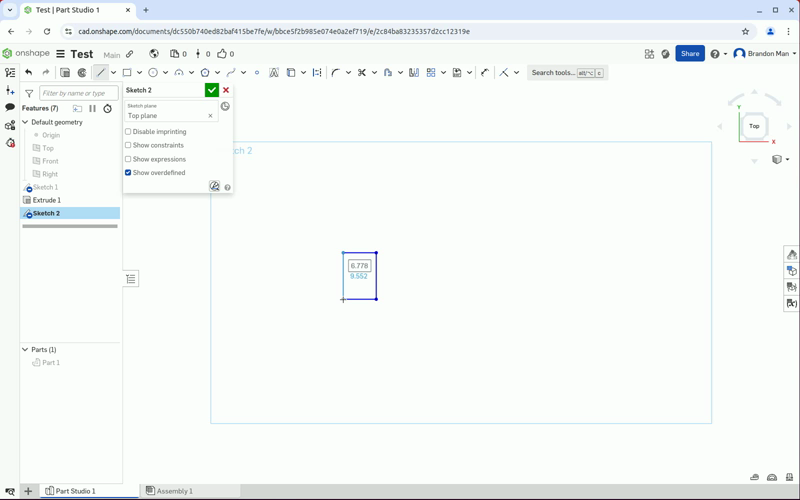
click(343, 299)
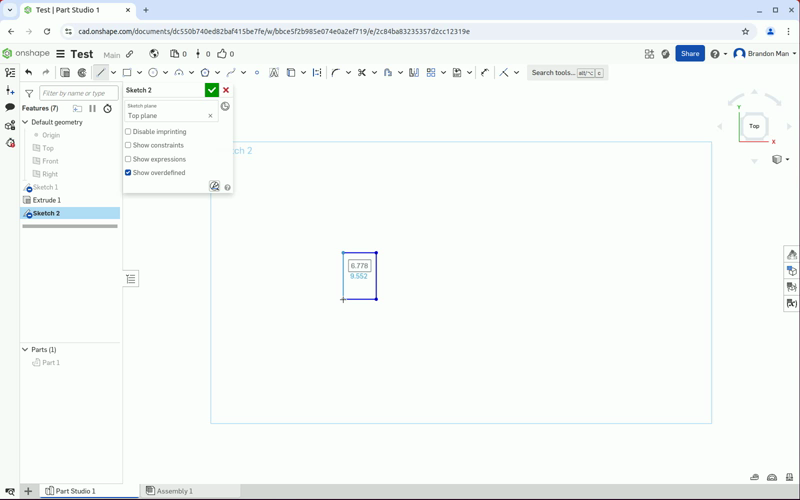
key(esc)
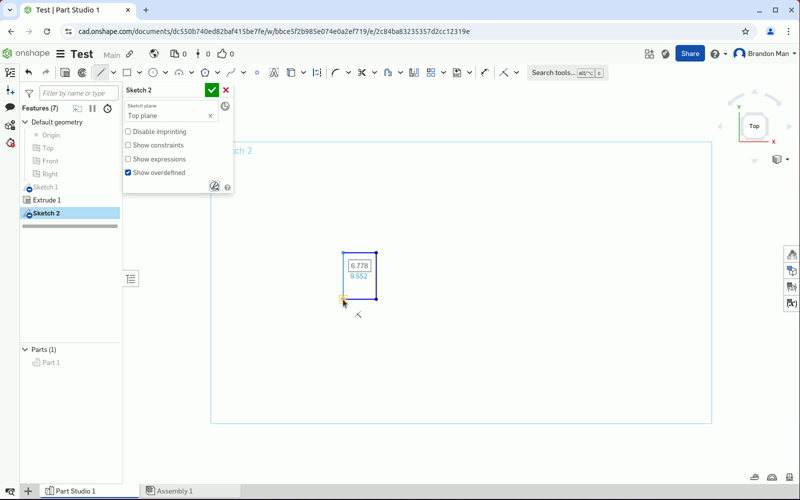
mouse_move(347, 293)
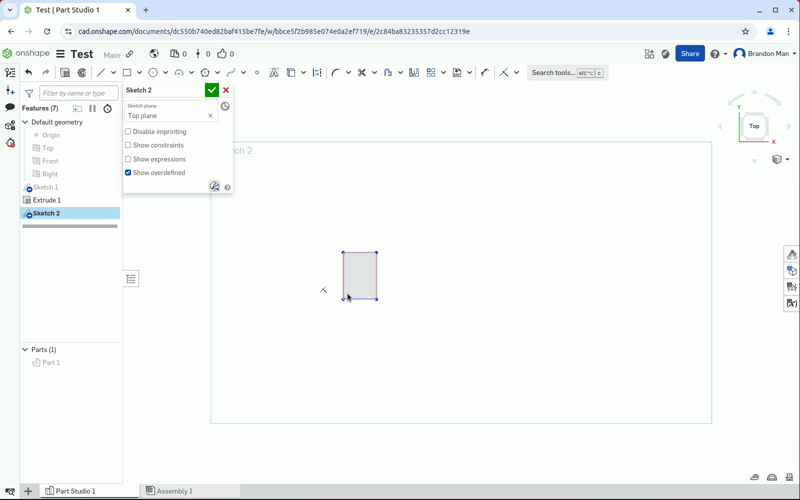
scroll(6)
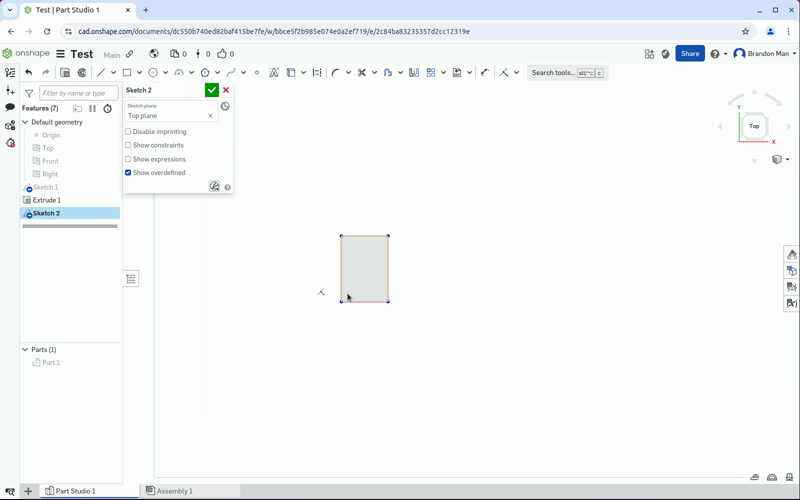
scroll(6)
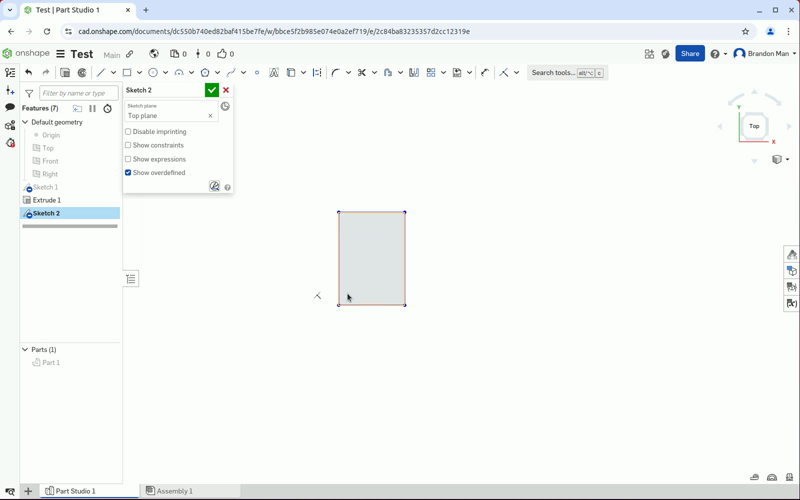
scroll(6)
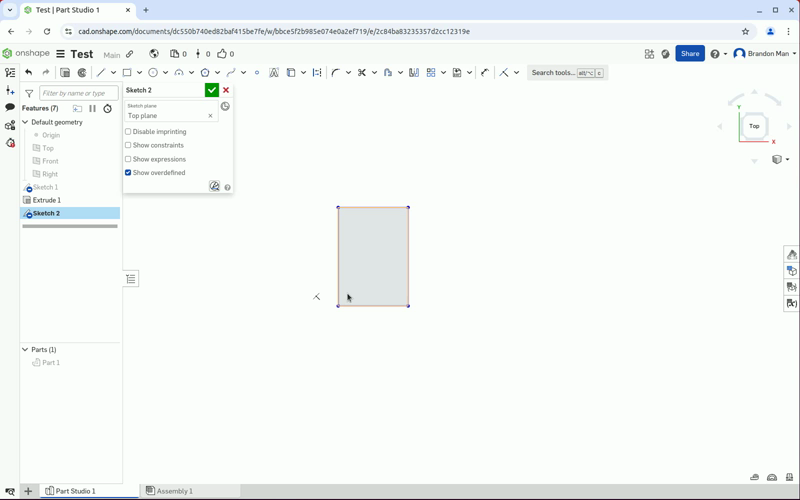
scroll(6)
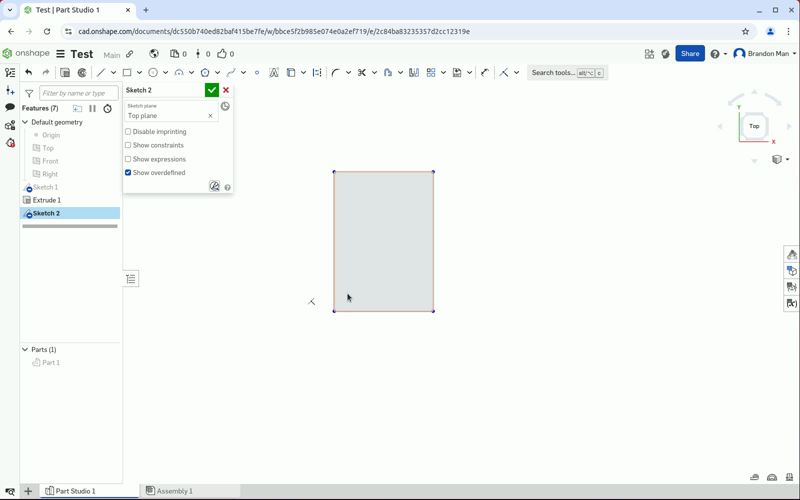
scroll(6)
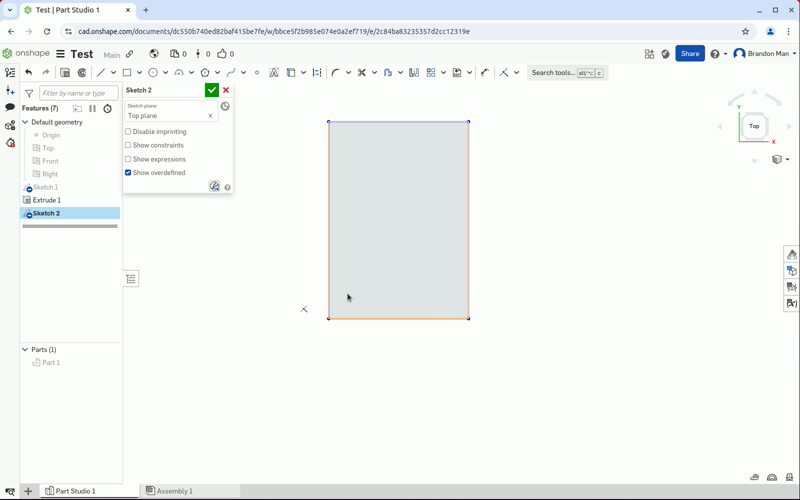
scroll(6)
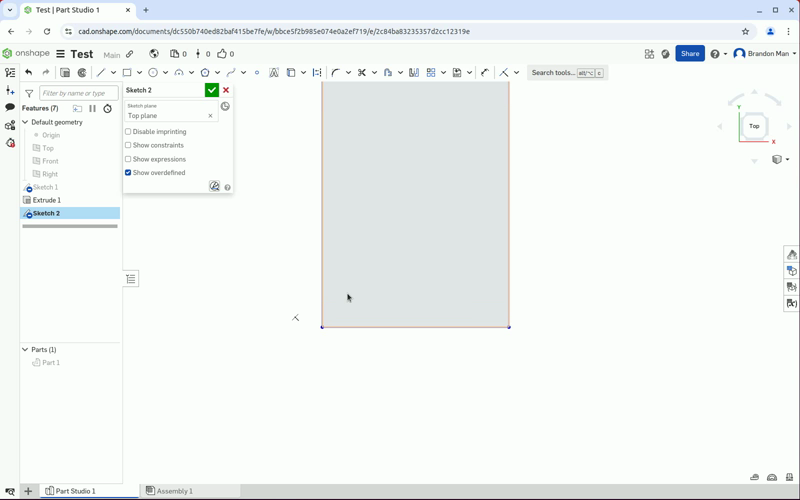
scroll(6)
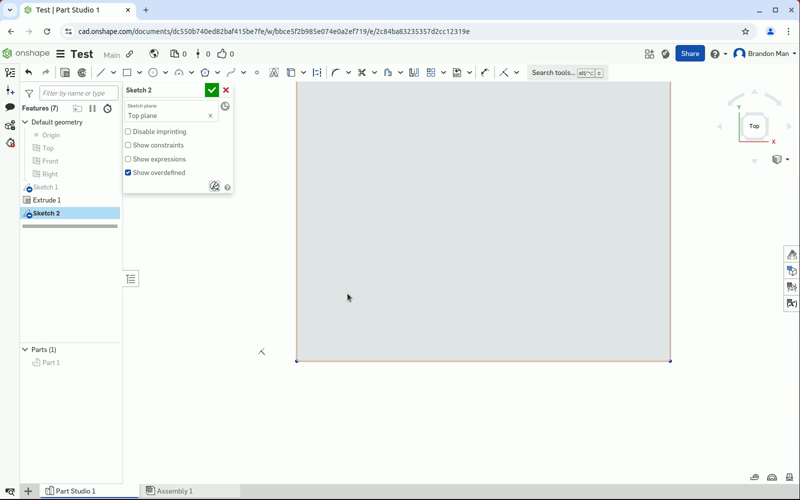
click(347, 293)
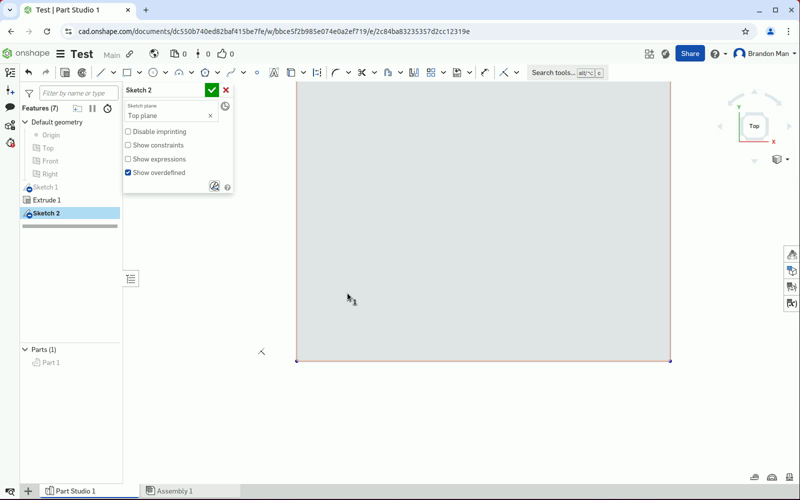
scroll(-6)
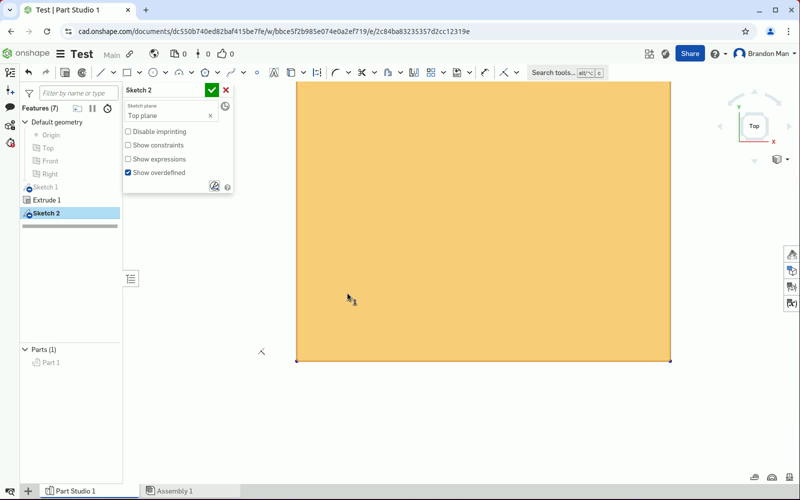
scroll(-6)
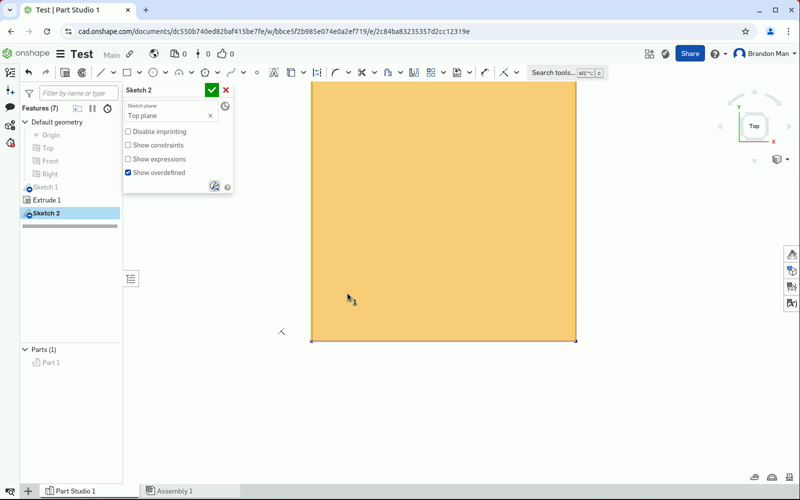
scroll(-6)
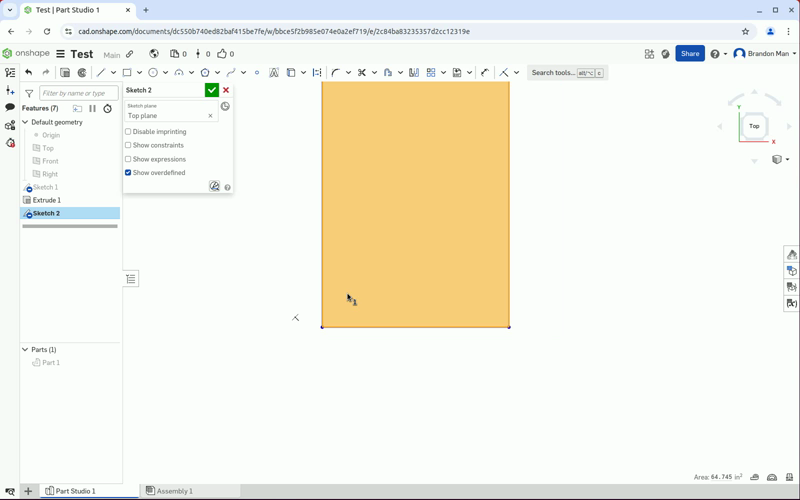
scroll(-6)
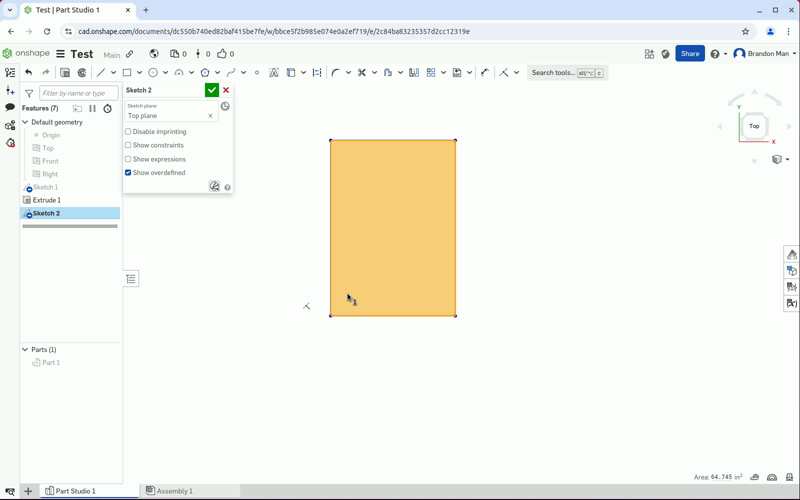
scroll(-6)
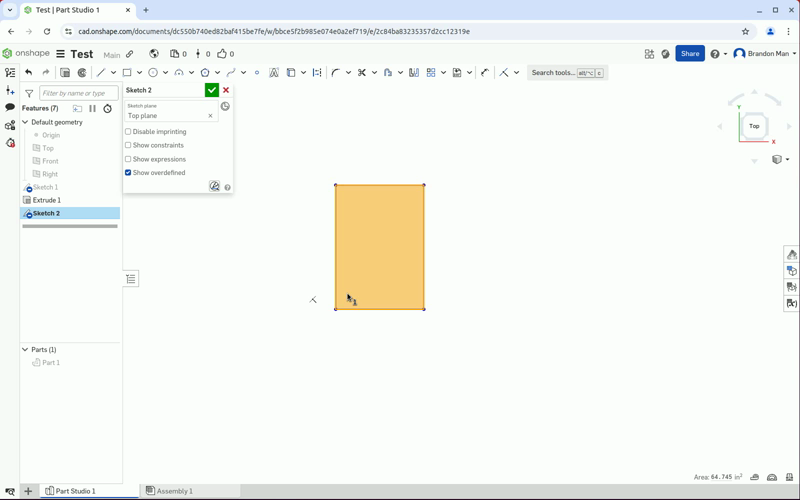
scroll(-6)
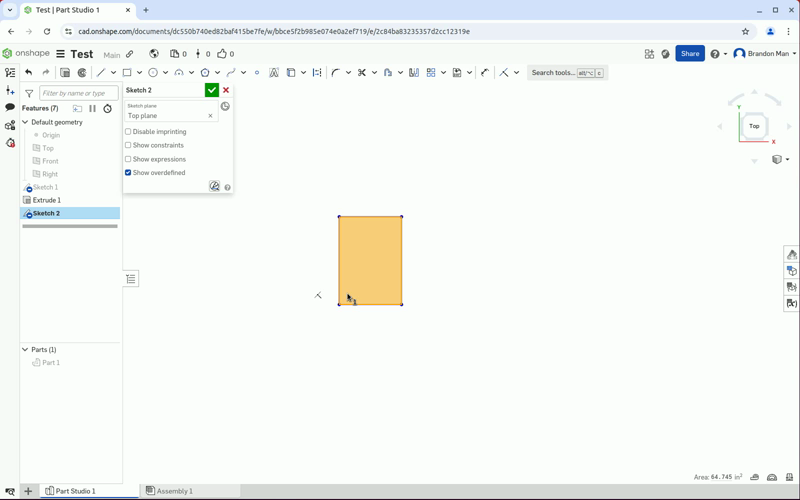
scroll(-6)
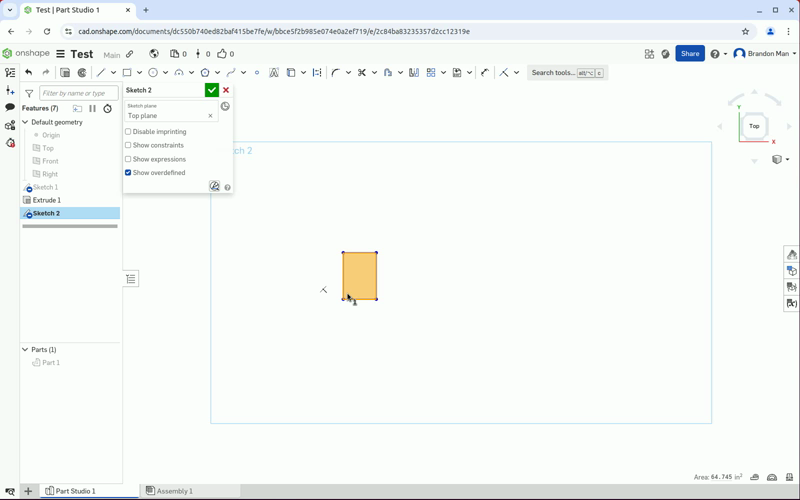
mouse_move(73, 352)
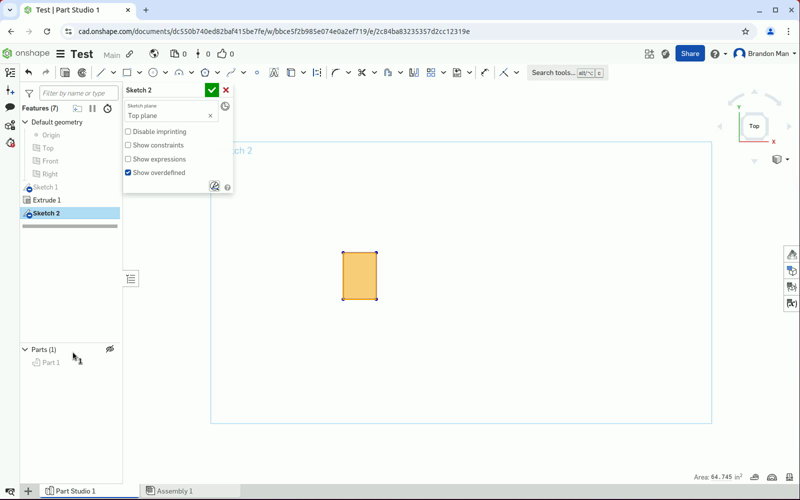
key(shift+y)
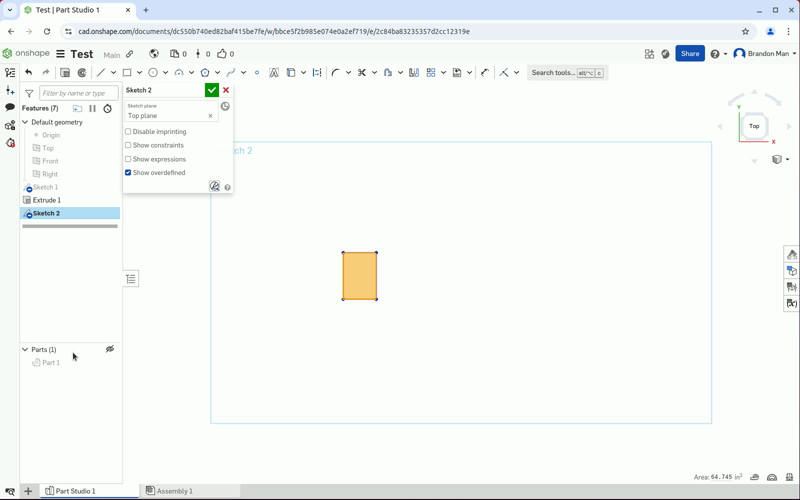
key(shift+e)
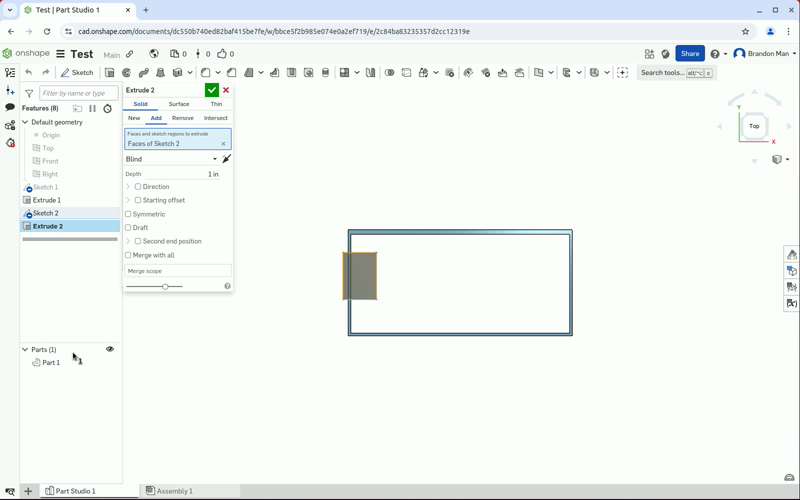
mouse_move(143, 106)
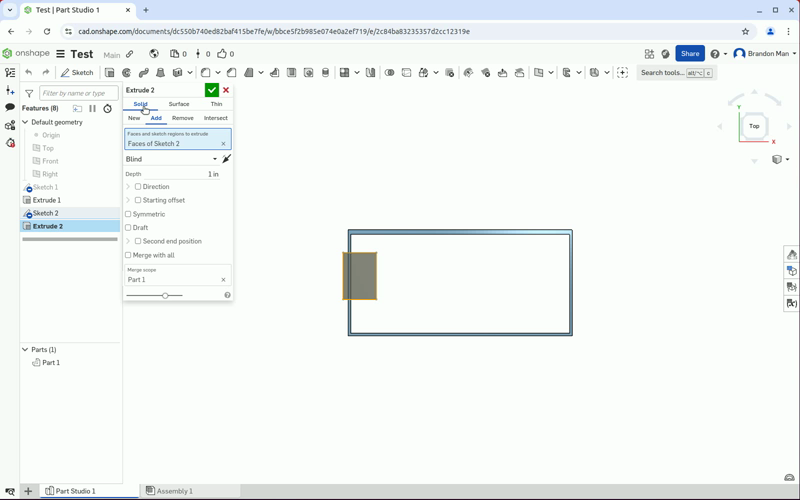
click(143, 106)
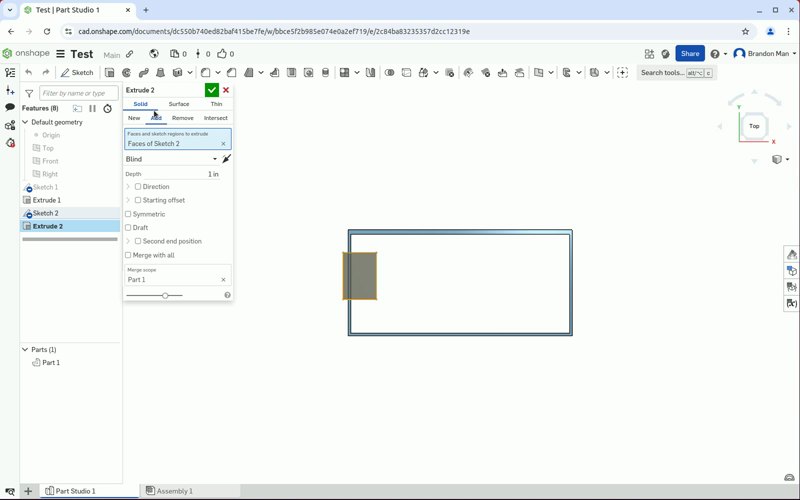
mouse_move(186, 120)
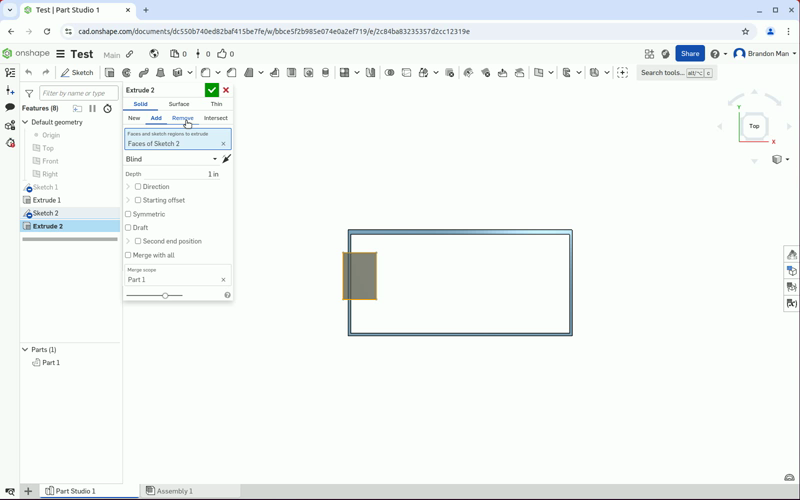
click(186, 120)
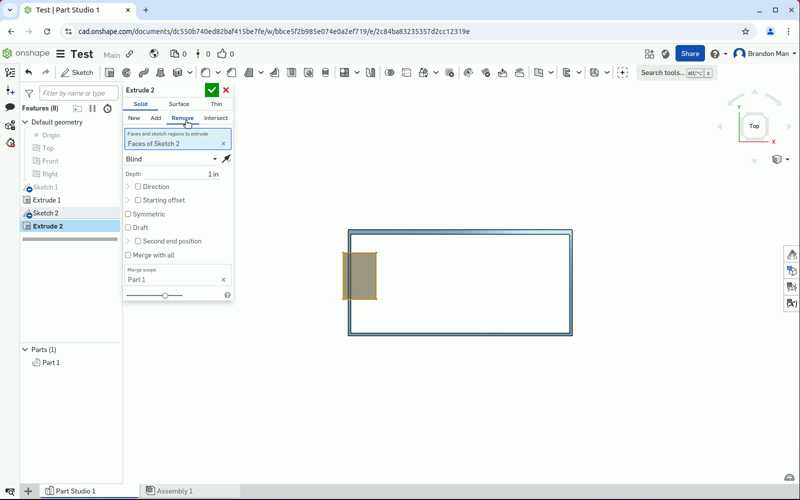
key(tab, 4)
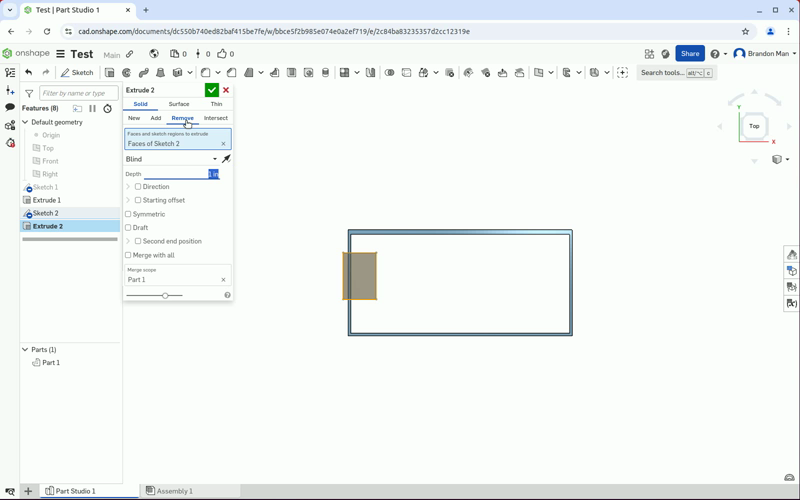
text(-2.166)
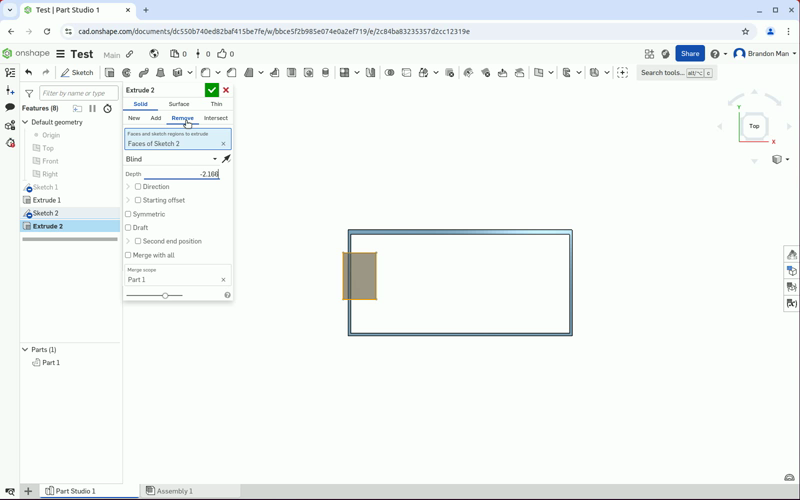
key(tab, 3)
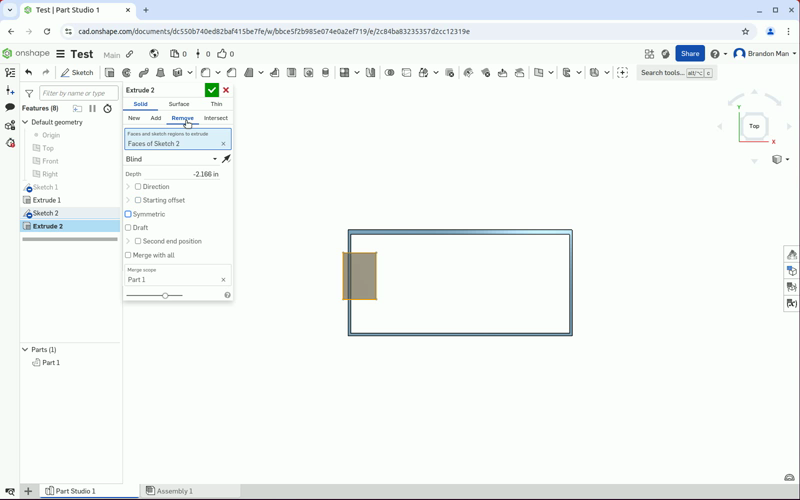
key(tab, 2)
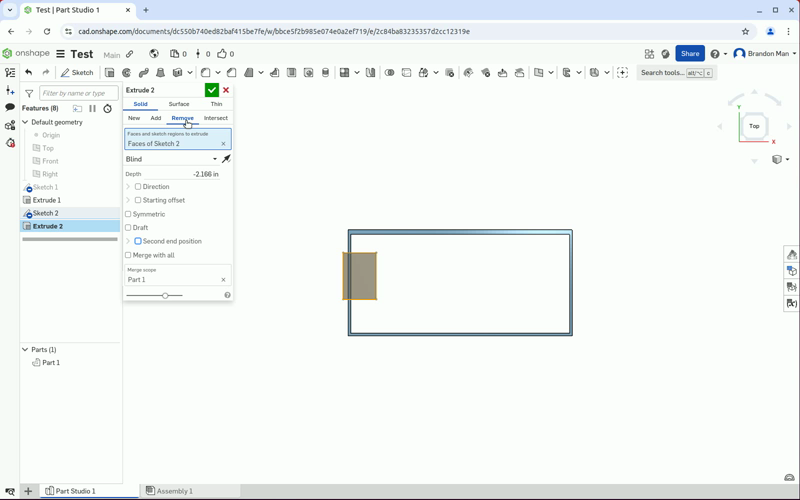
key(space)
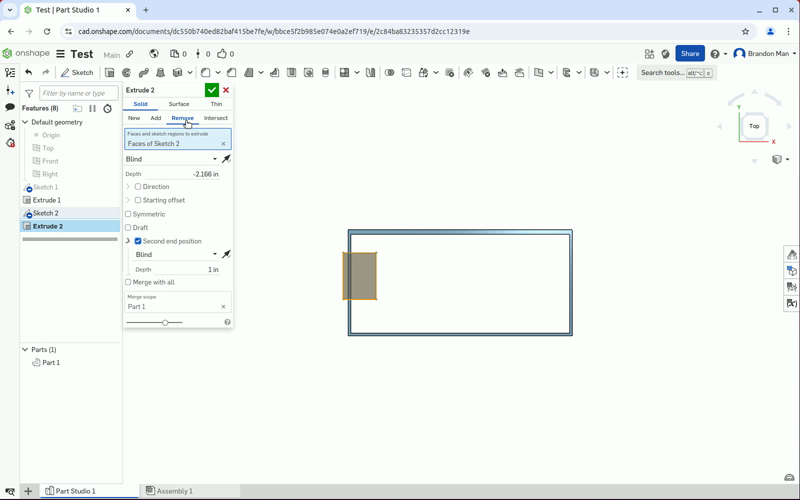
key(tab, 3)
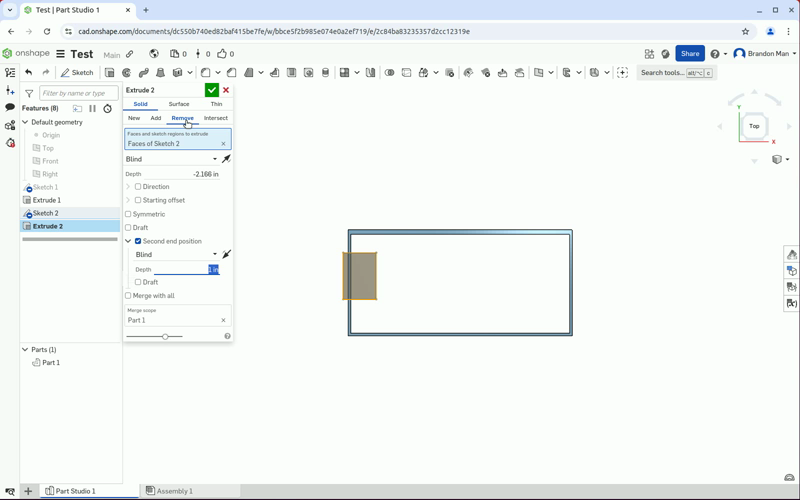
text(0.722)
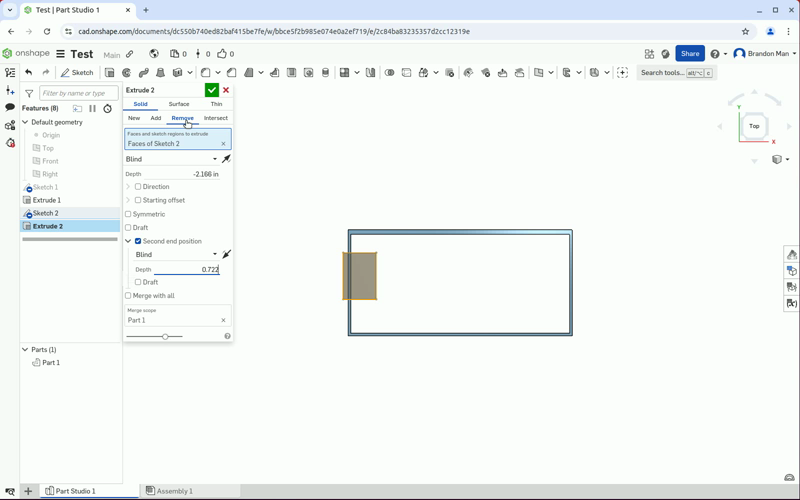
key(tab, 2)
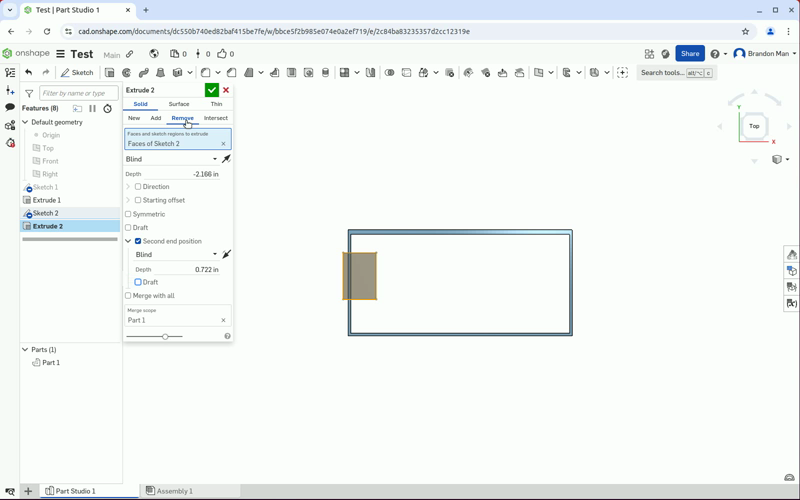
key(space)
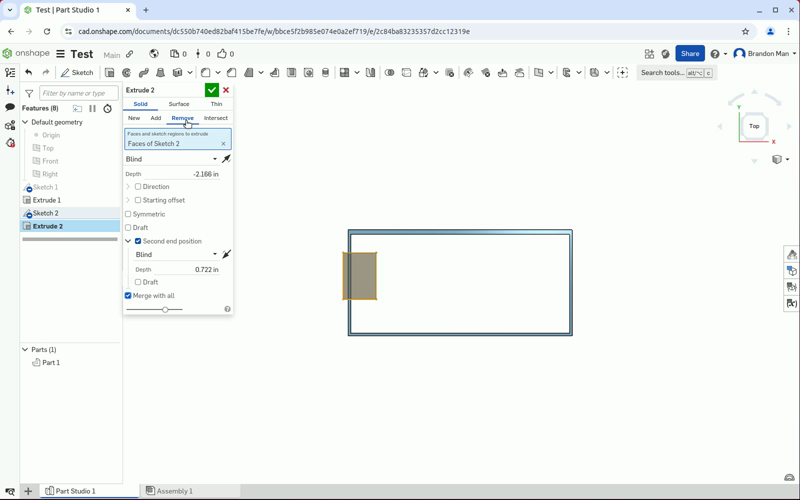
key(enter)
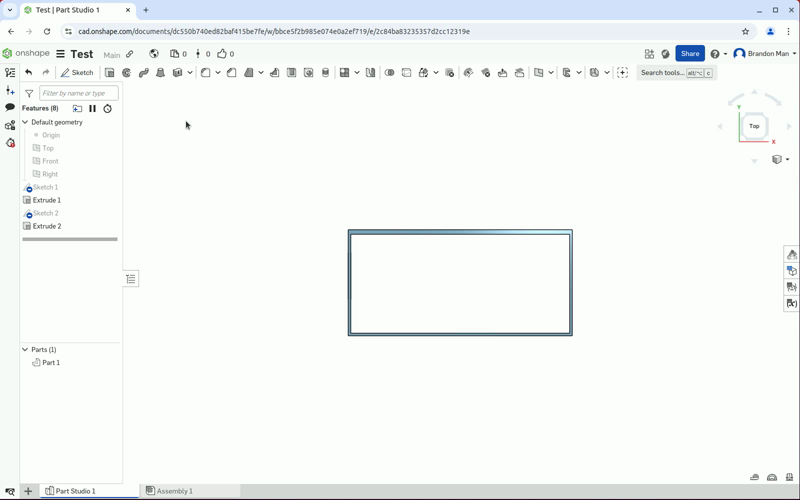
key(shift+h)
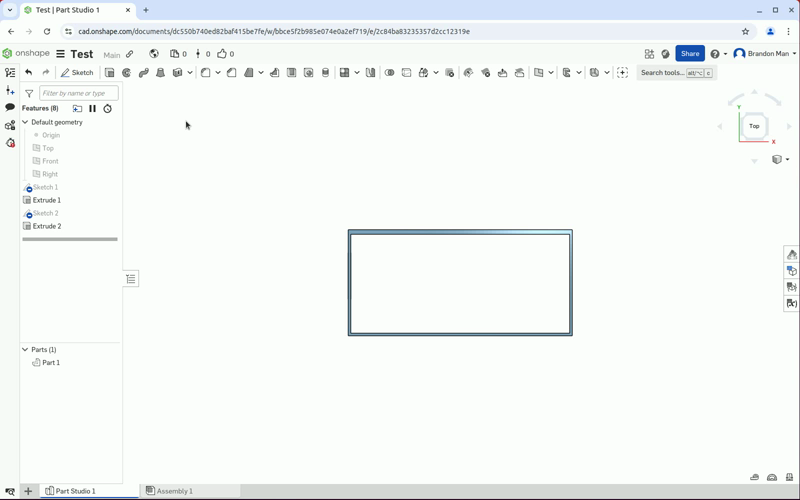
key(shift+h)
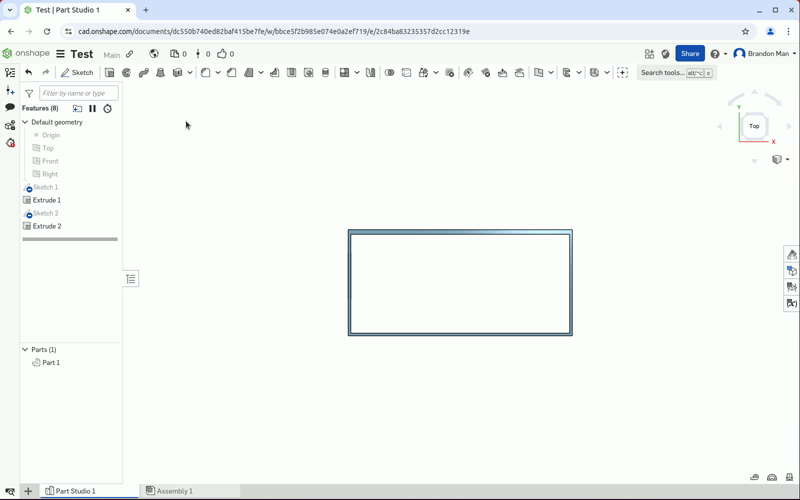
mouse_move(73, 189)
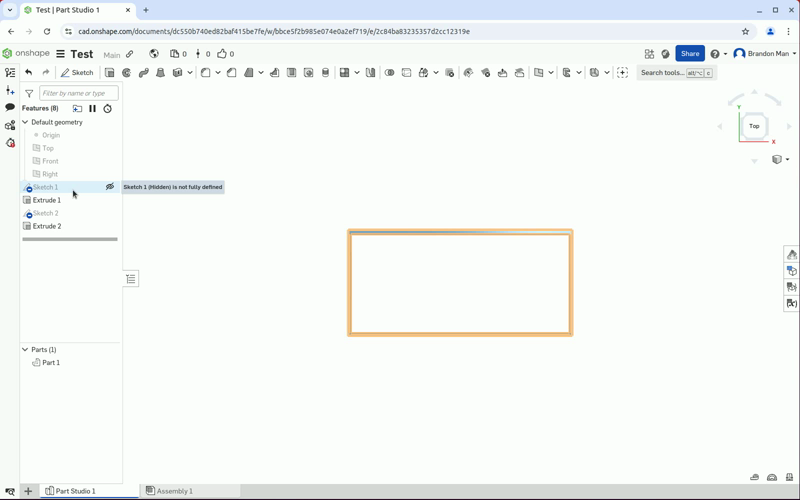
click(73, 189)
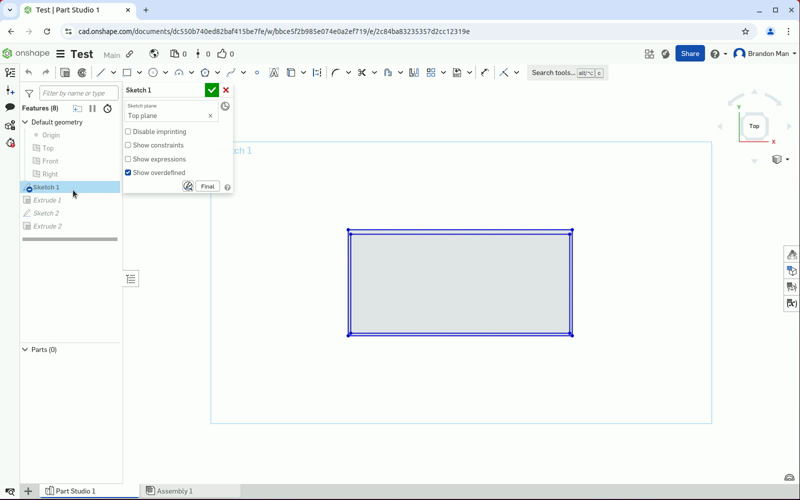
mouse_move(229, 92)
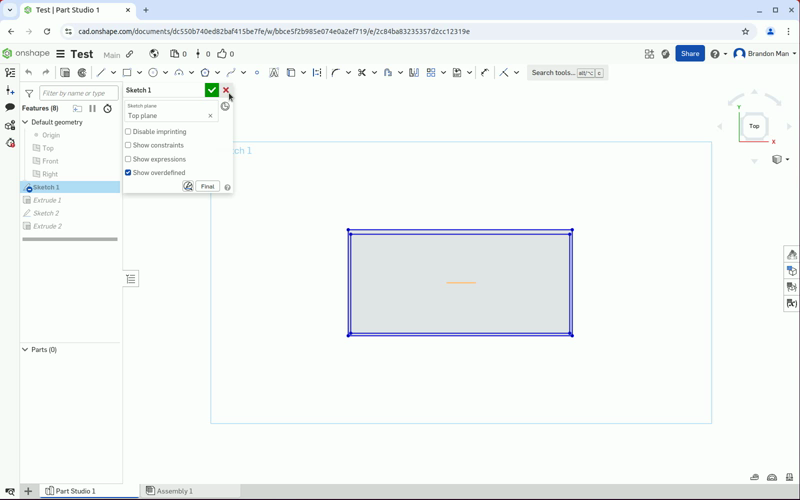
click(229, 92)
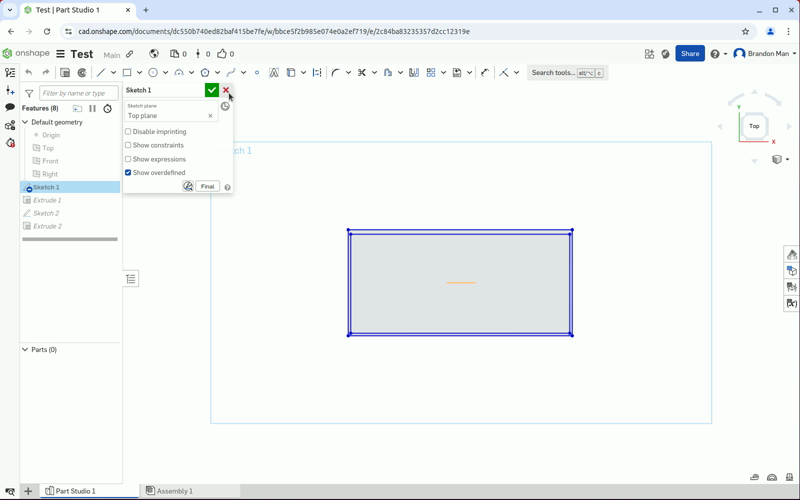
key(shift+s)
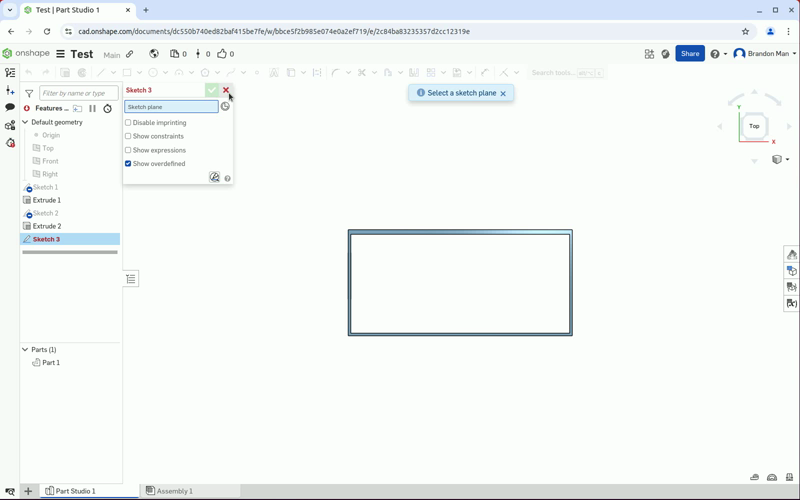
mouse_move(73, 150)
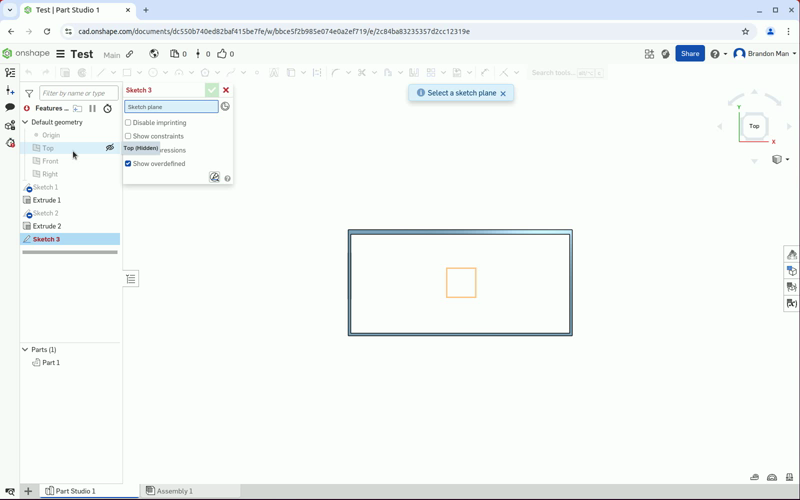
click(73, 150)
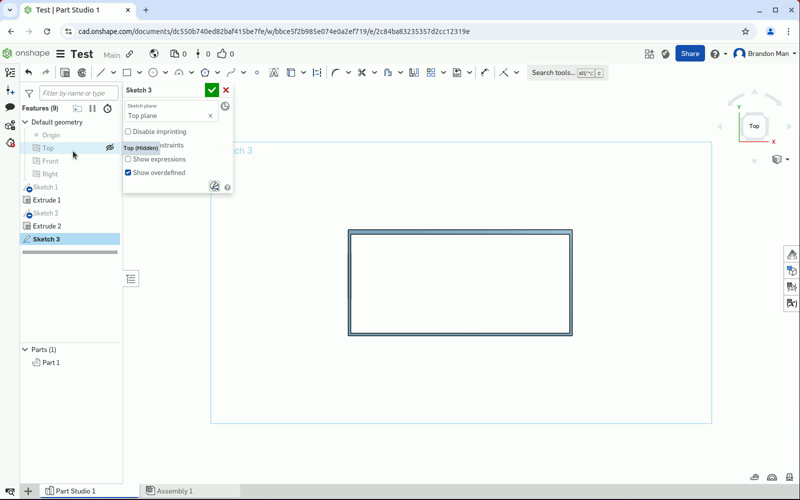
mouse_move(73, 352)
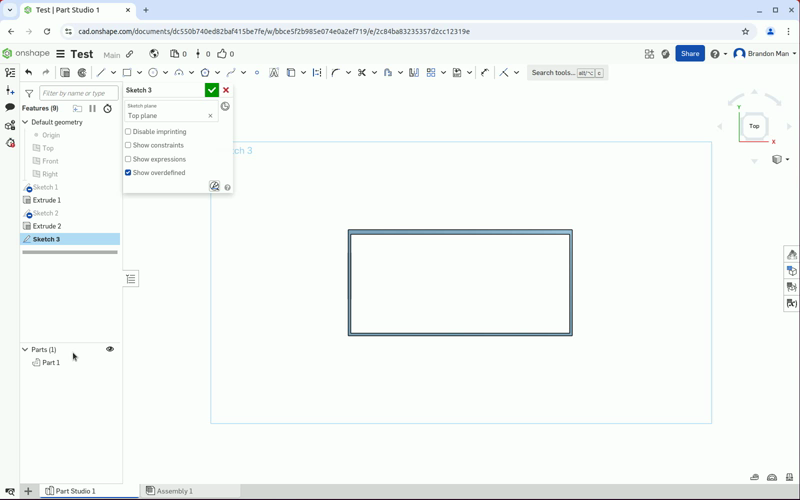
key(y)
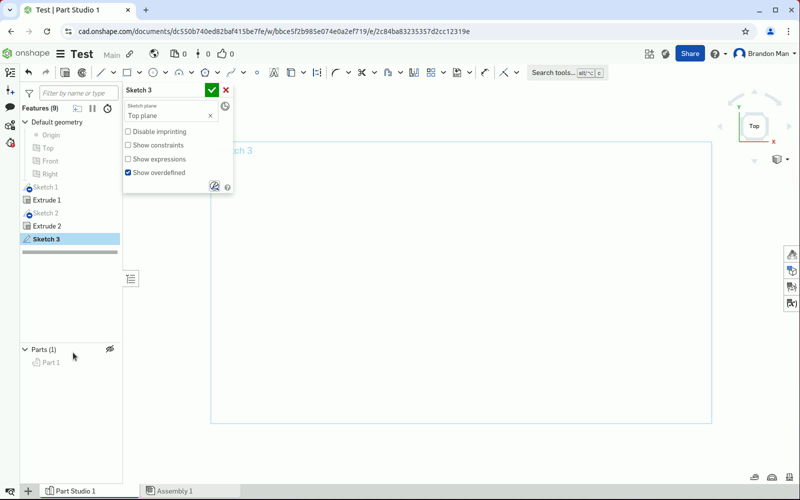
key(l)
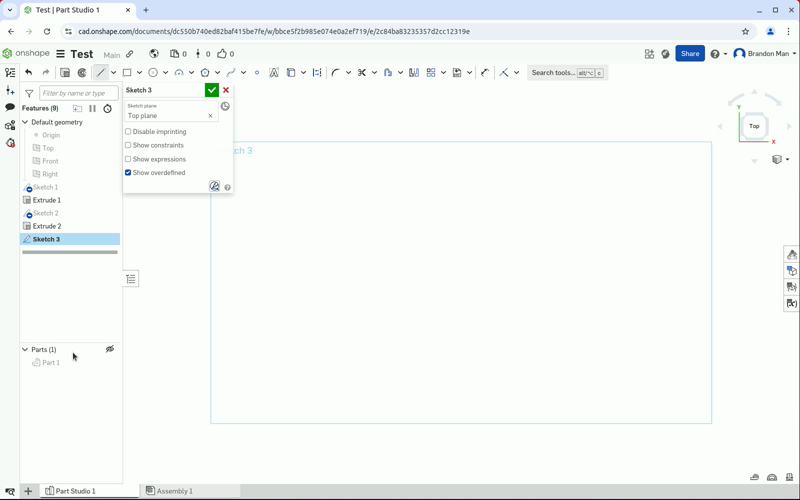
key_down(shift)
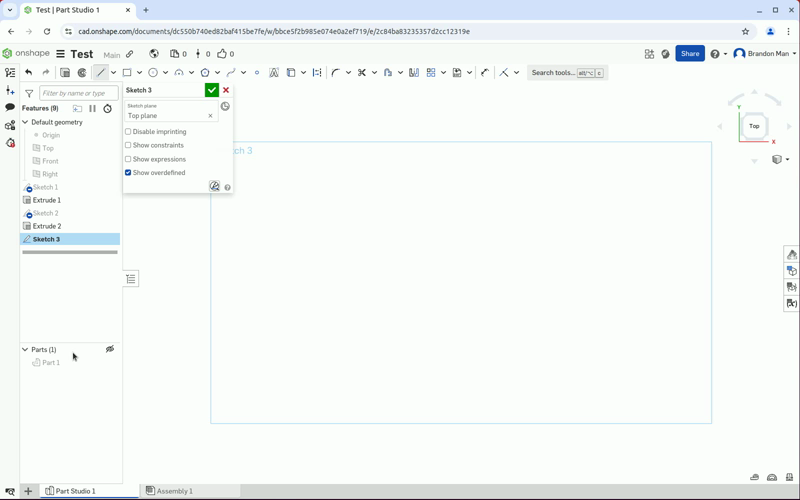
mouse_move(374, 341)
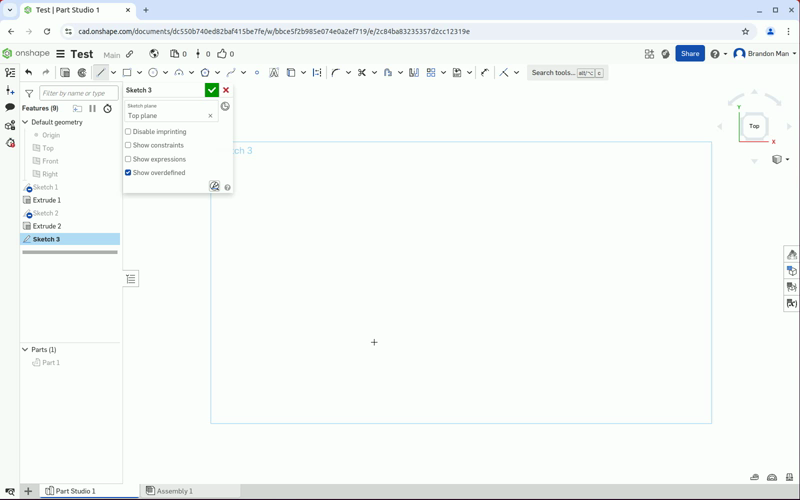
click(374, 341)
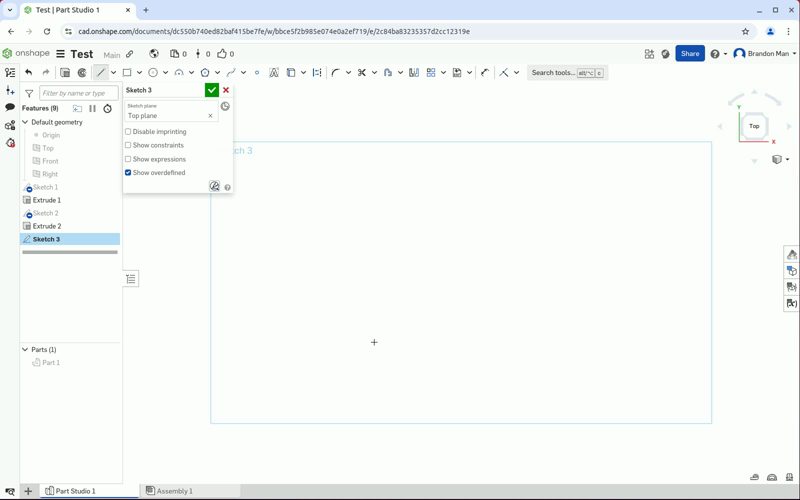
key_up(shift)
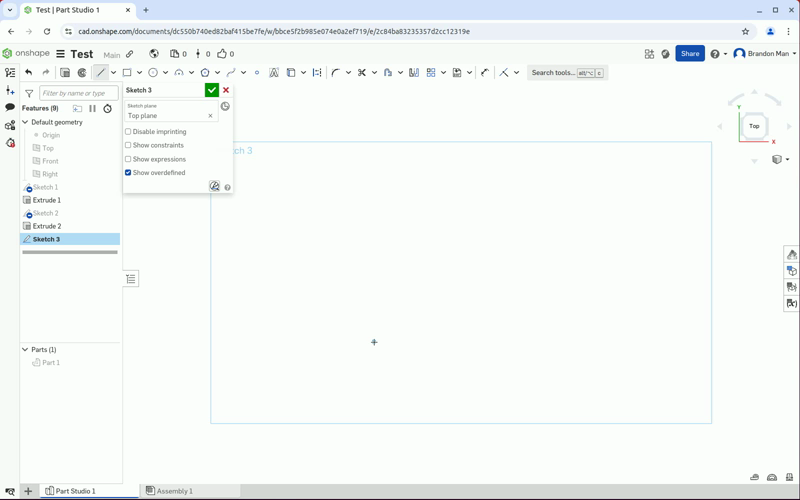
key_down(shift)
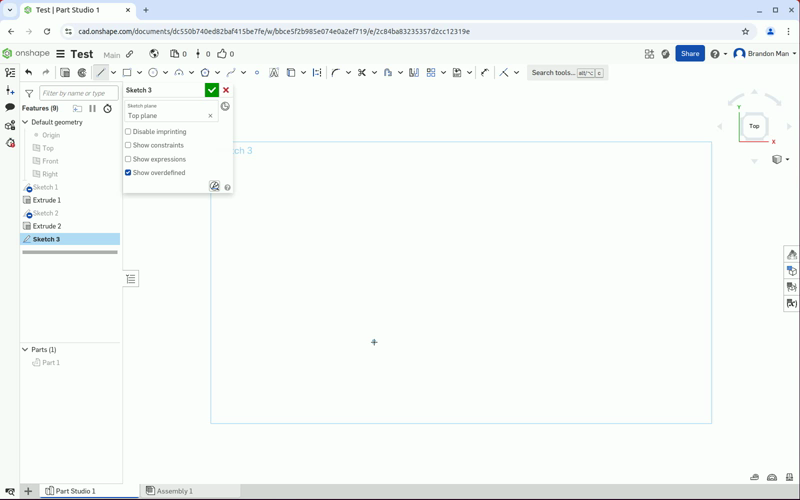
mouse_move(404, 341)
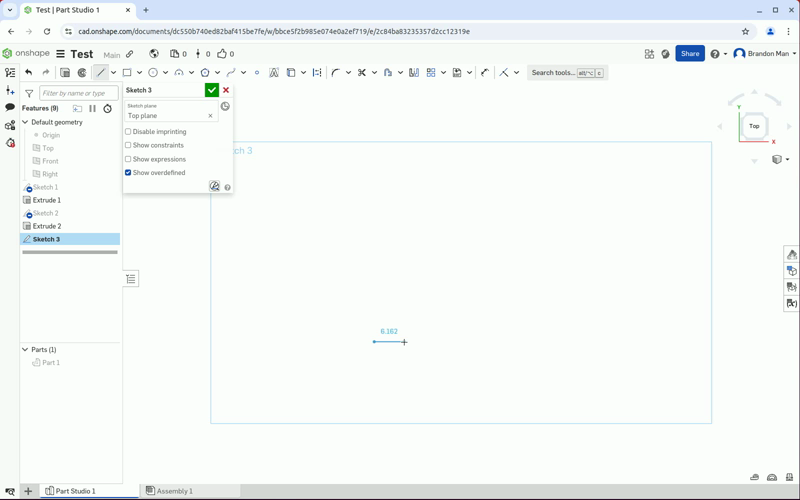
mouse_move(419, 341)
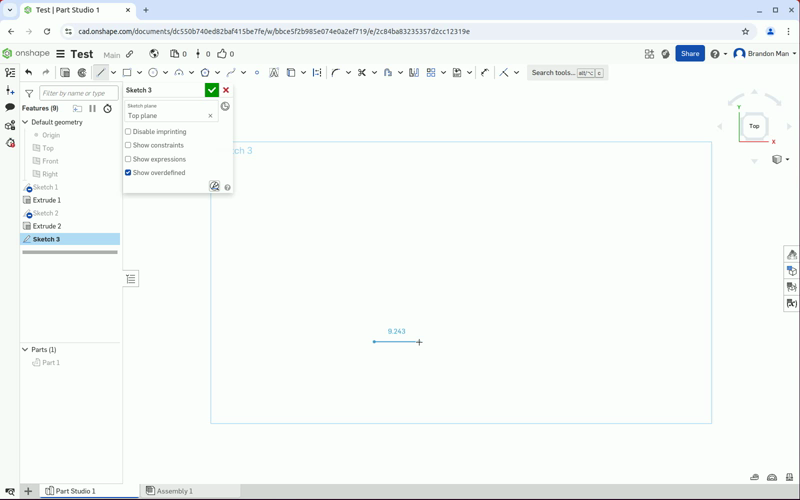
click(419, 341)
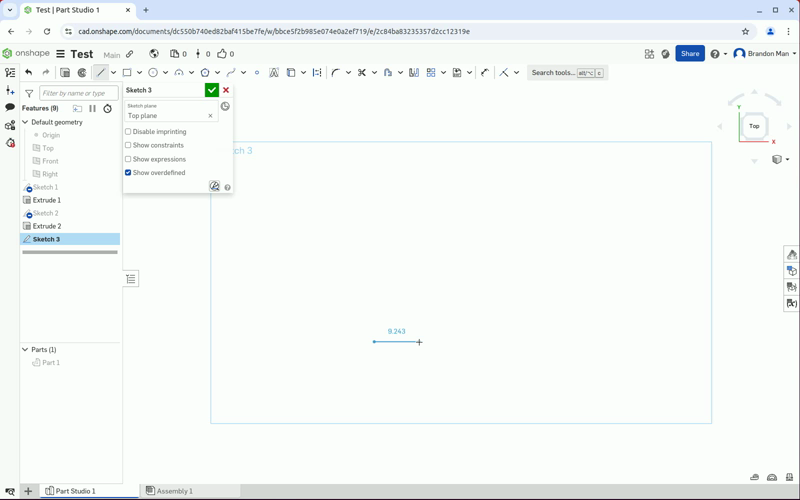
key_up(shift)
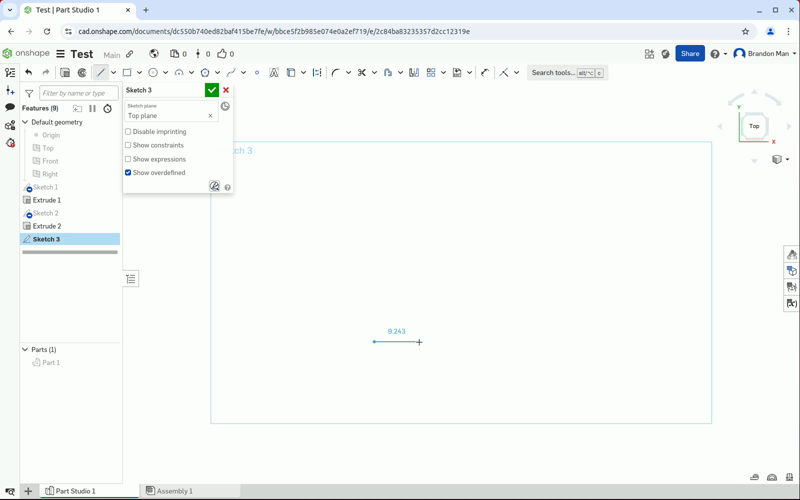
key_down(shift)
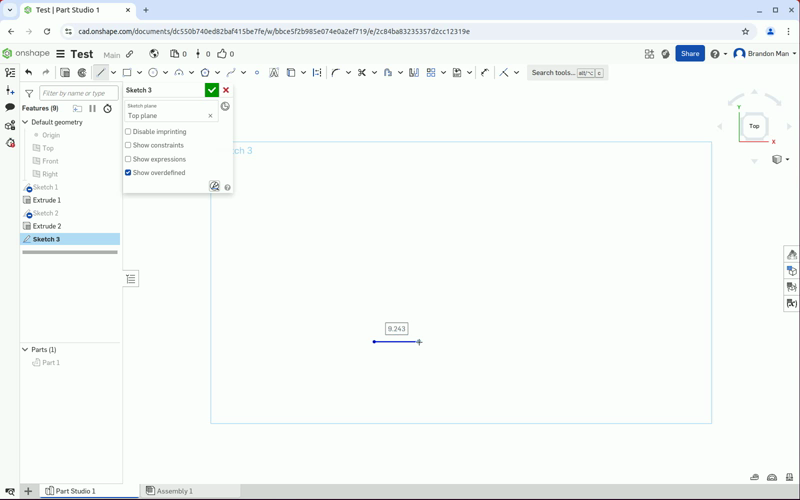
mouse_move(449, 341)
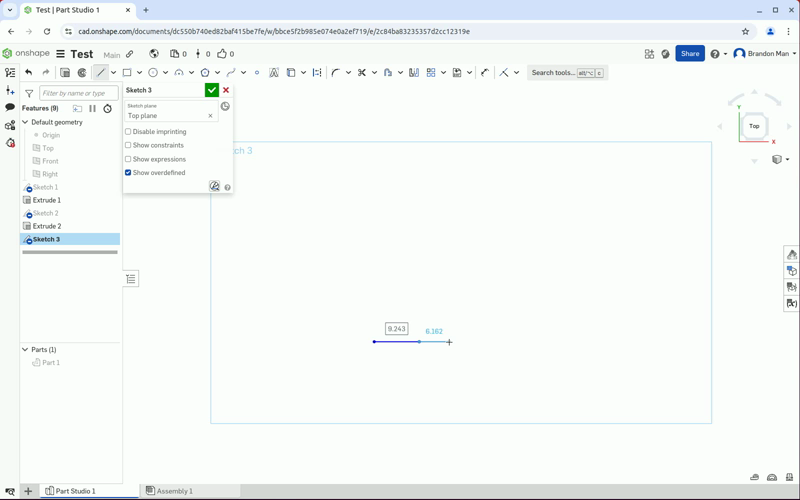
mouse_move(419, 315)
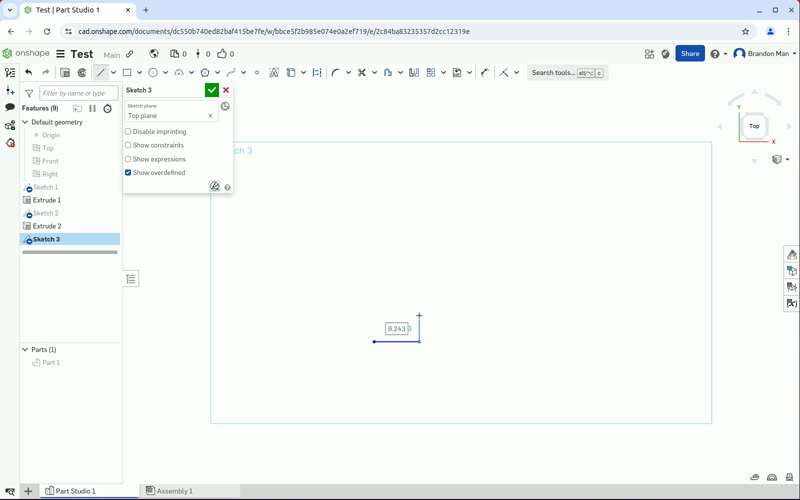
click(419, 315)
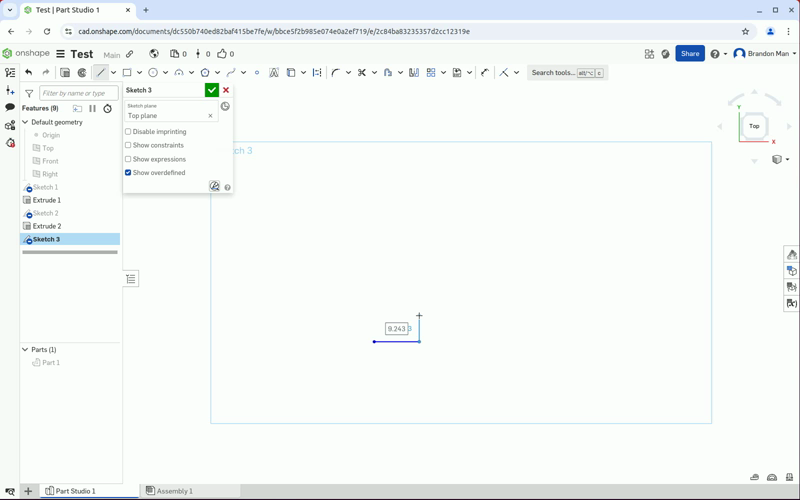
key_up(shift)
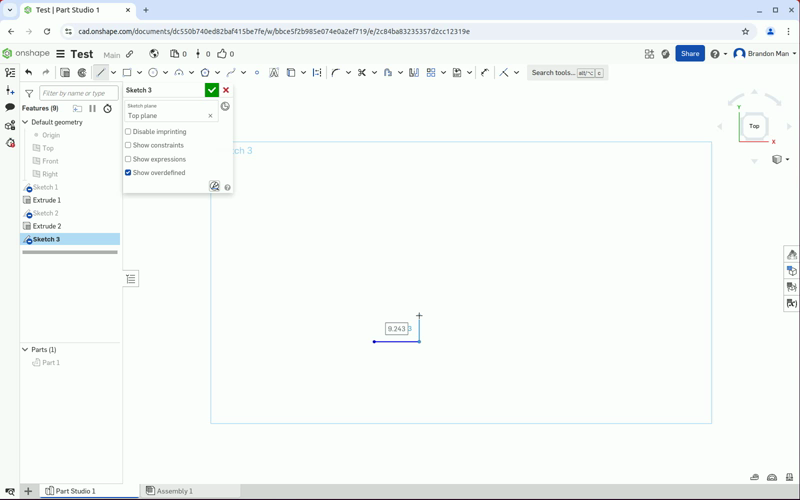
key_down(shift)
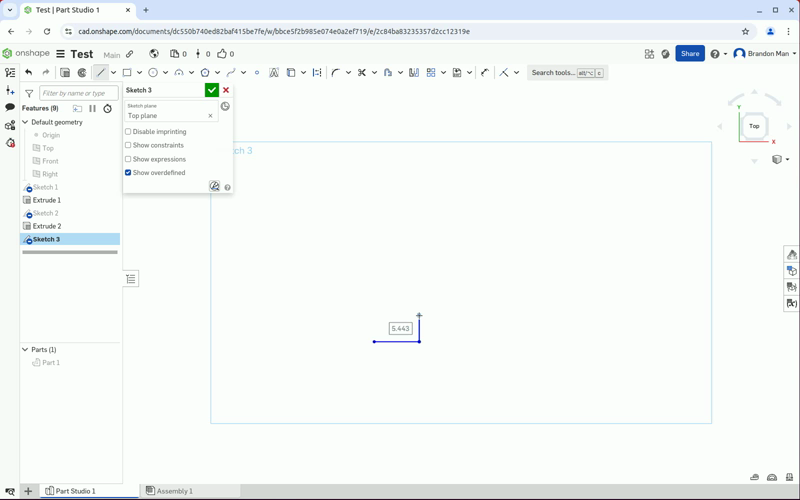
mouse_move(449, 315)
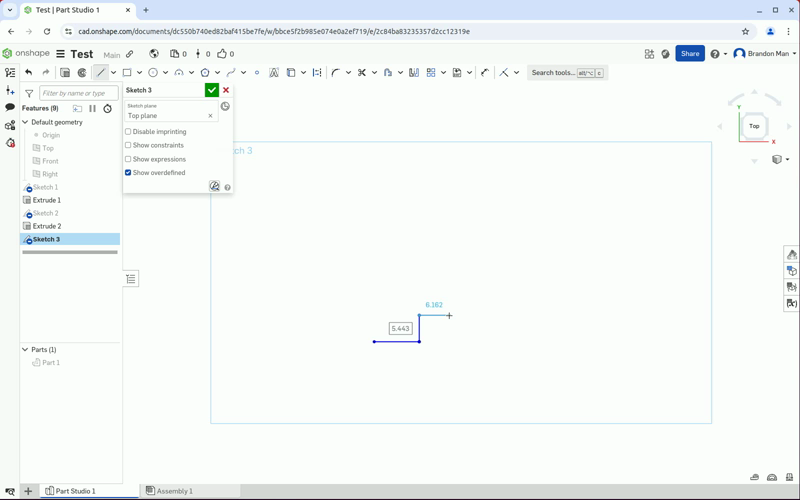
mouse_move(374, 315)
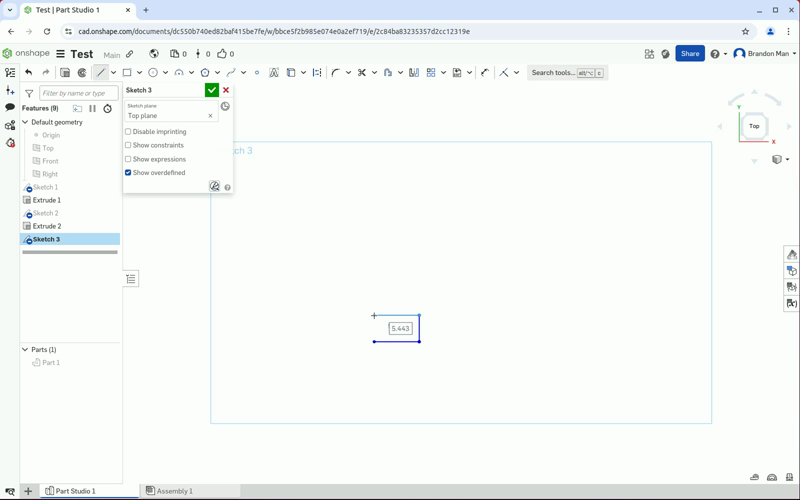
click(374, 315)
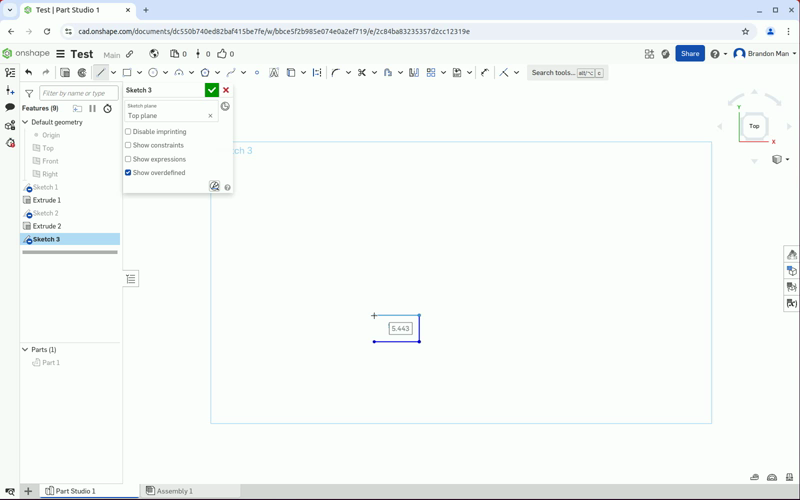
key_up(shift)
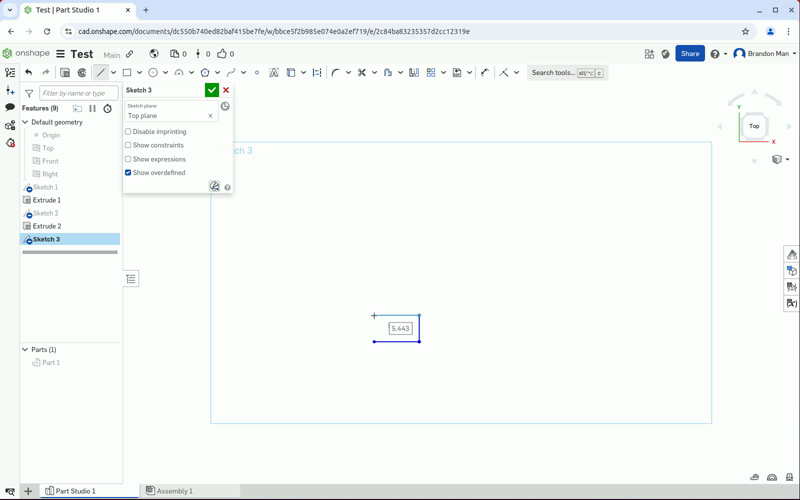
mouse_move(404, 315)
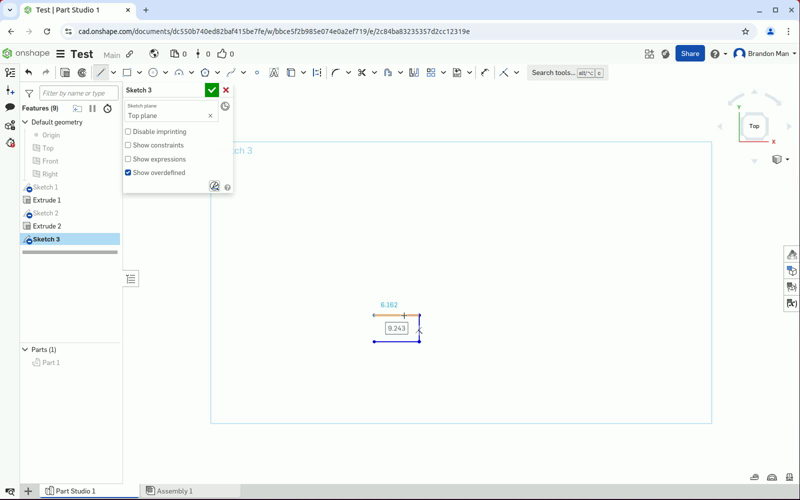
key_down(shift)
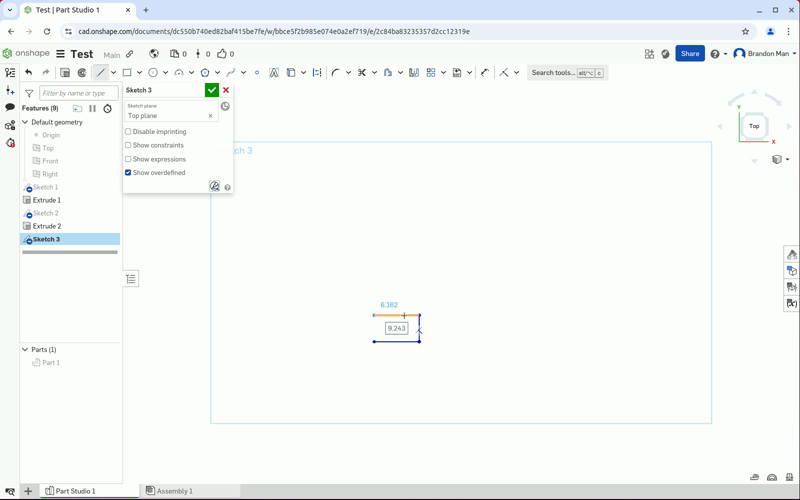
mouse_move(374, 341)
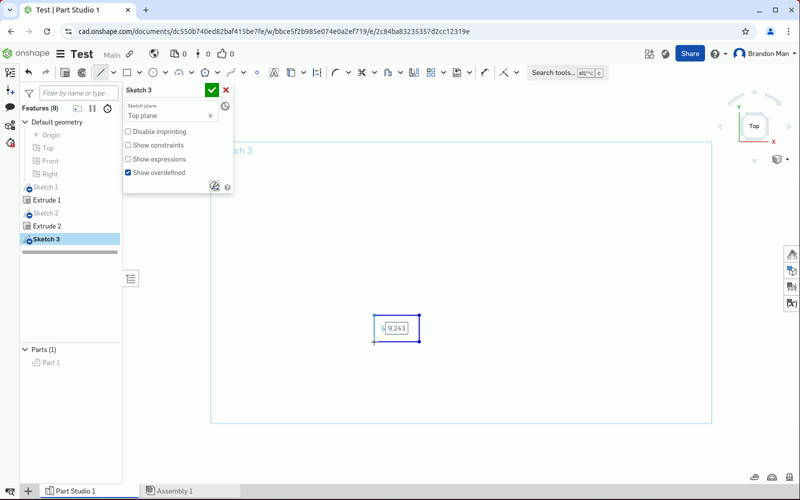
key_up(shift)
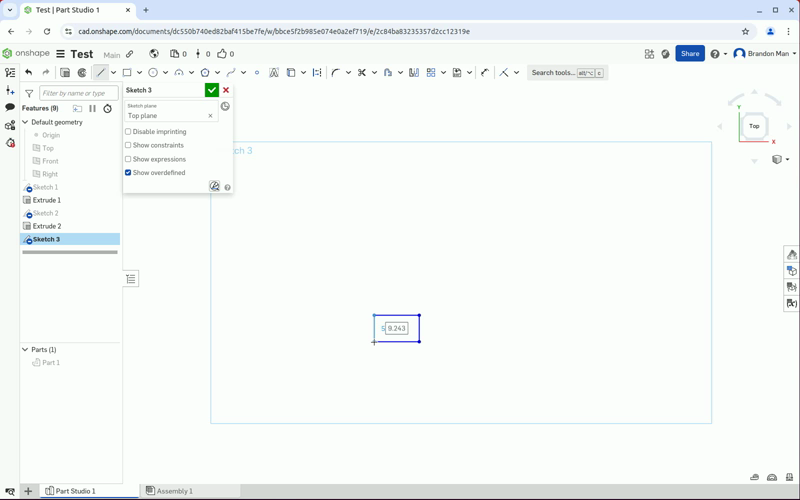
click(374, 341)
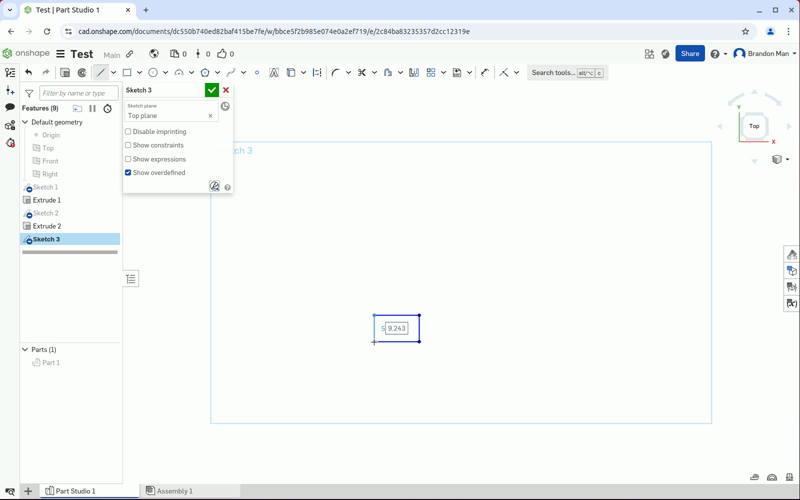
key(esc)
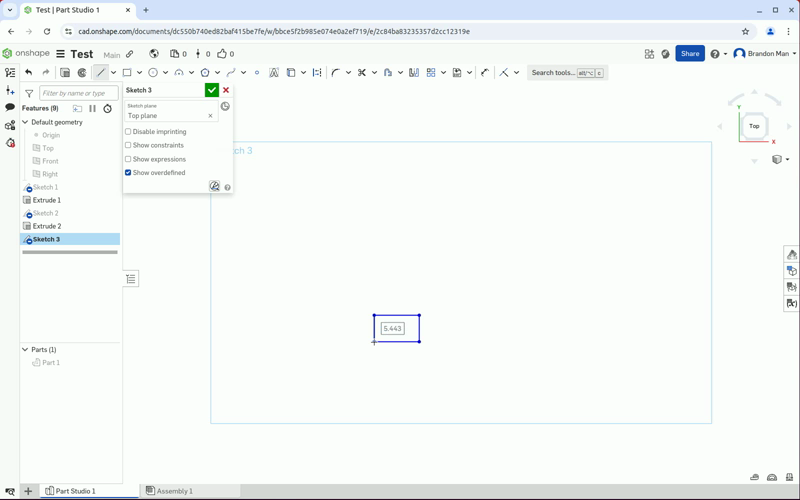
mouse_move(403, 325)
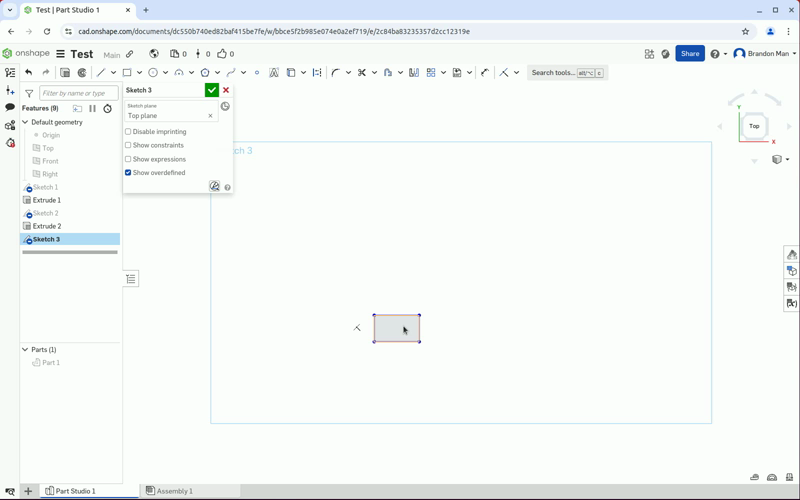
scroll(6)
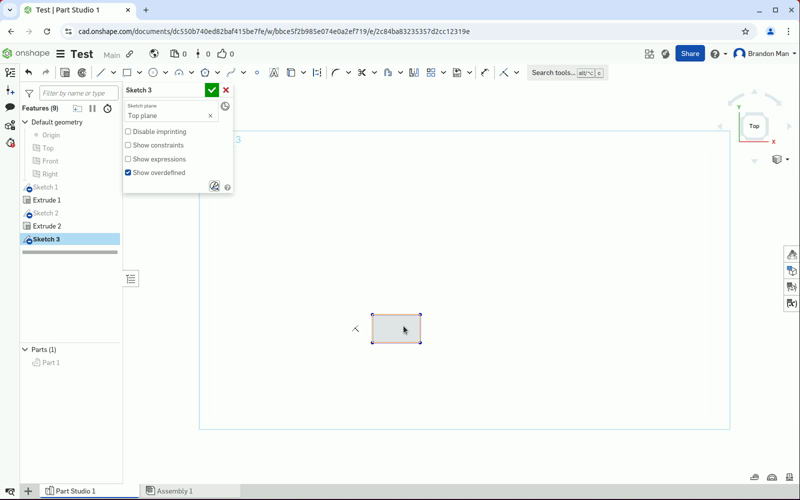
scroll(6)
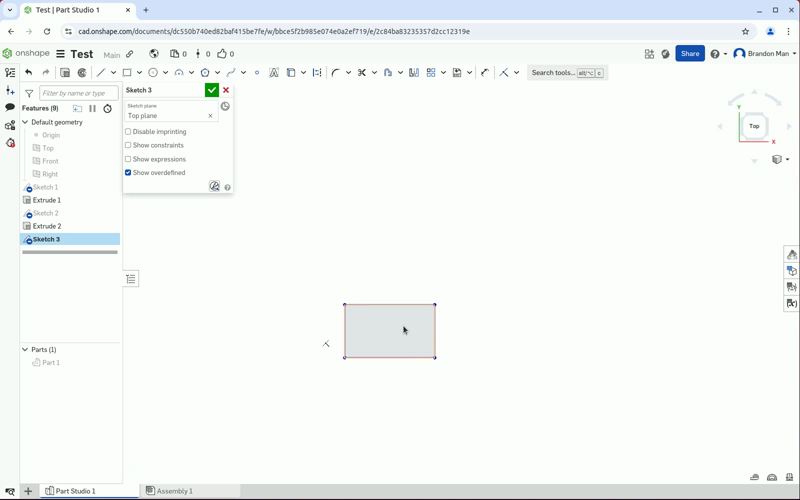
scroll(6)
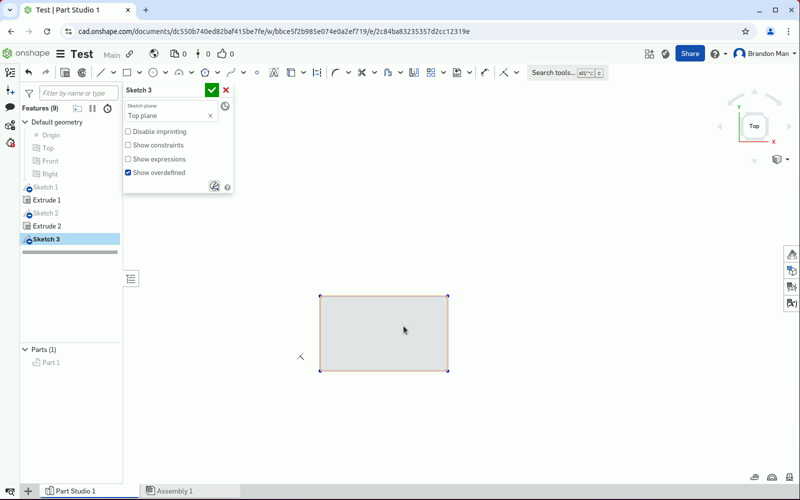
scroll(6)
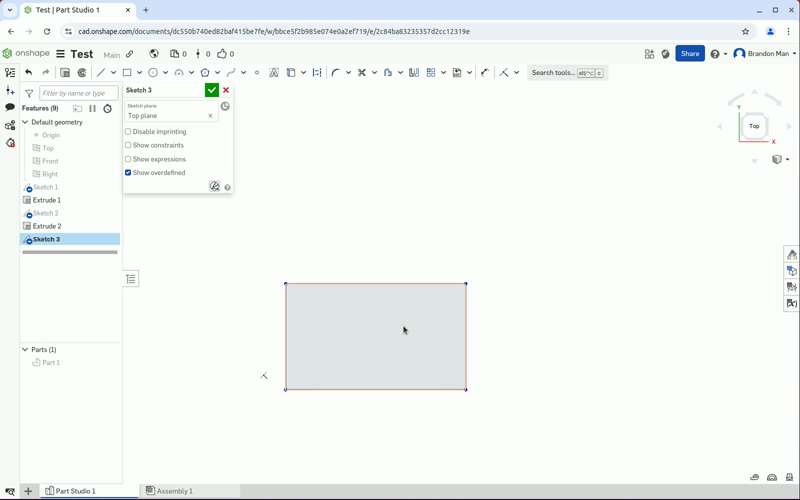
scroll(6)
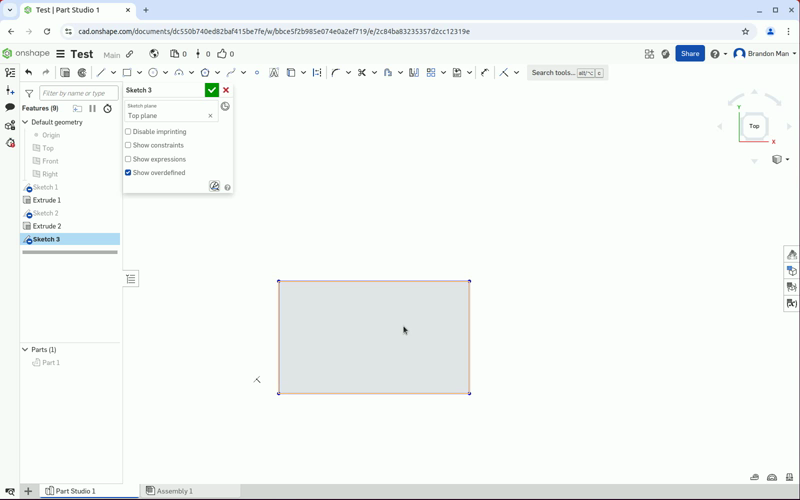
scroll(6)
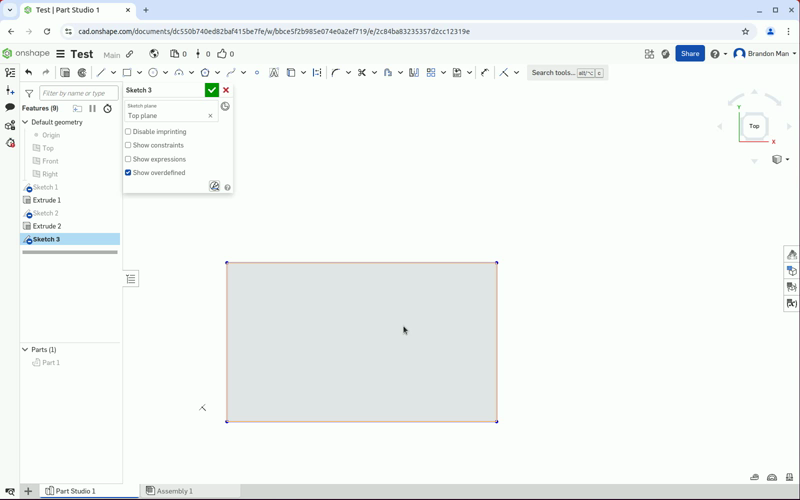
scroll(6)
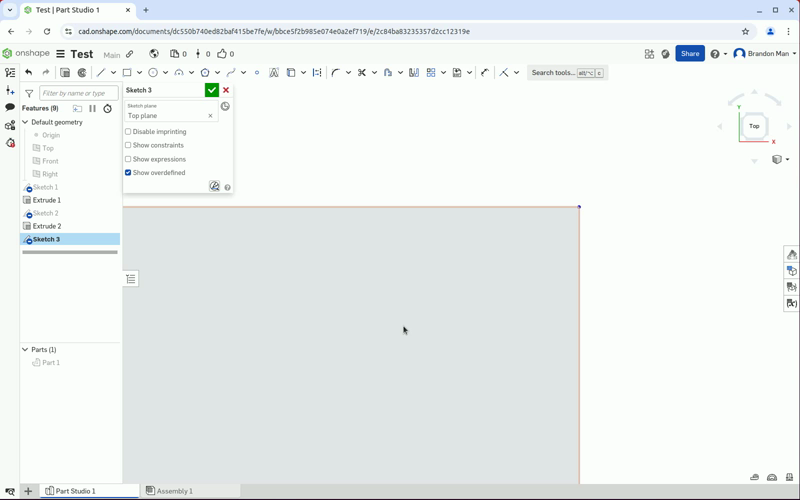
click(403, 325)
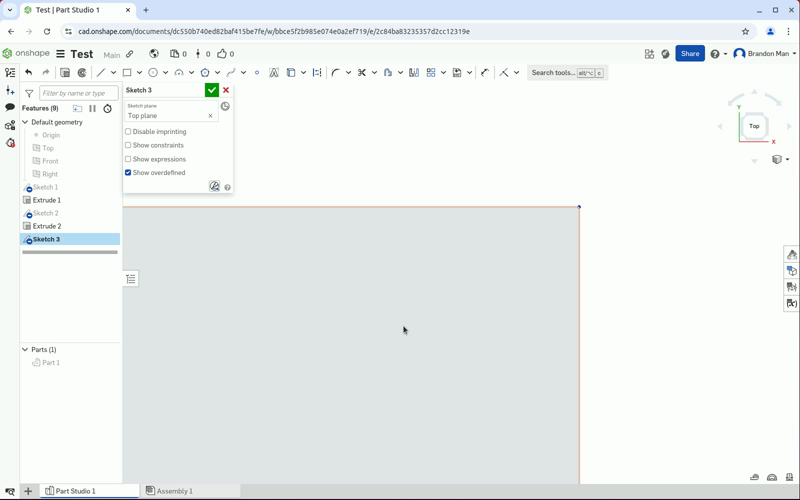
scroll(-6)
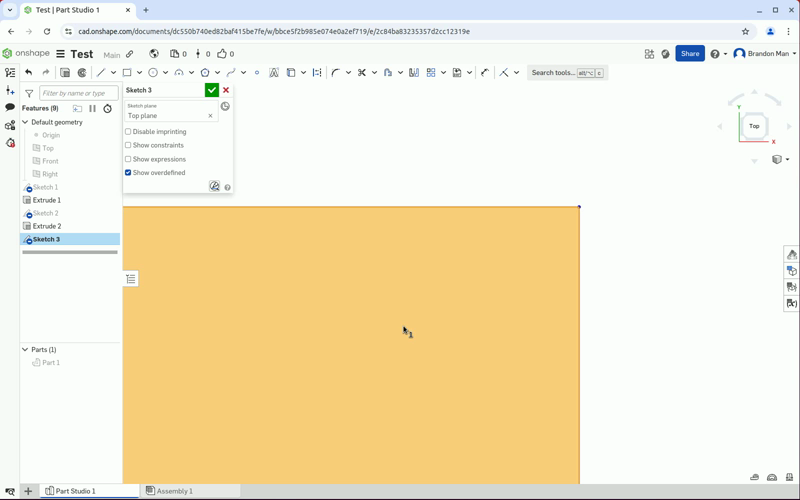
scroll(-6)
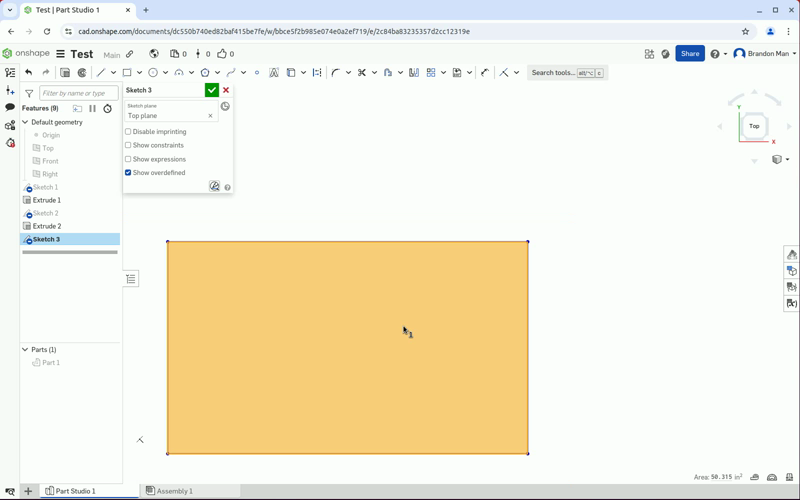
scroll(-6)
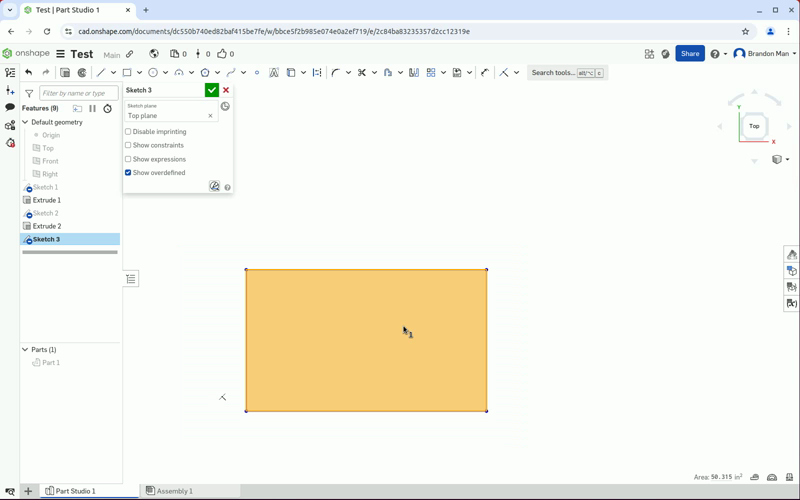
scroll(-6)
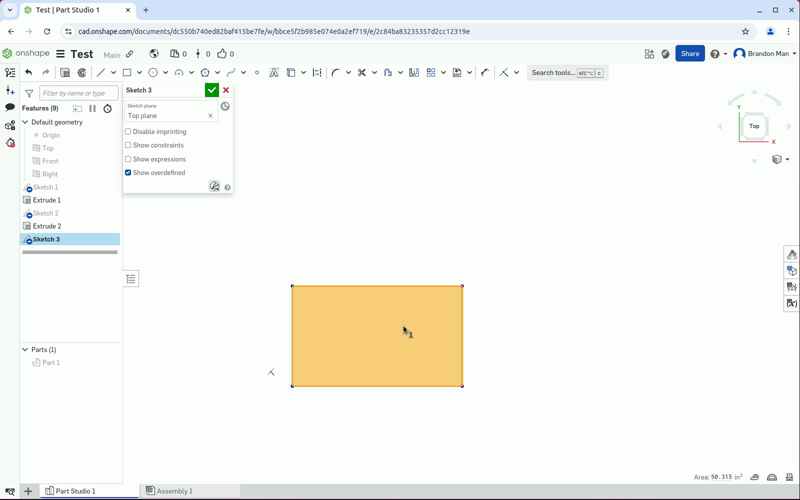
scroll(-6)
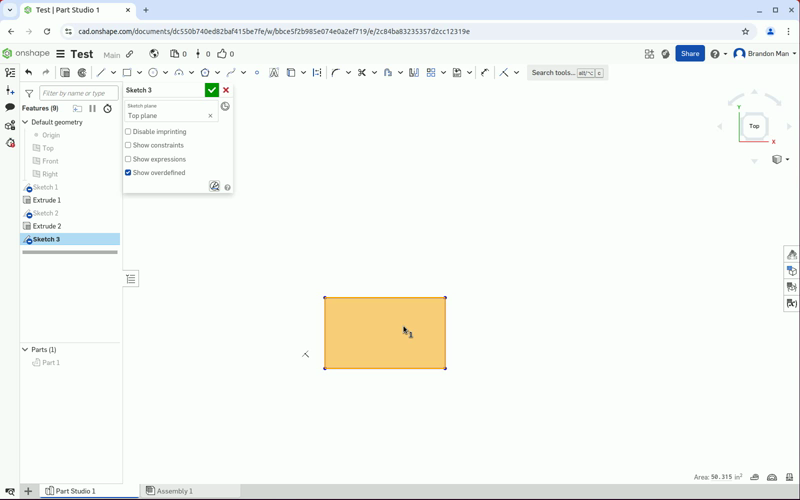
scroll(-6)
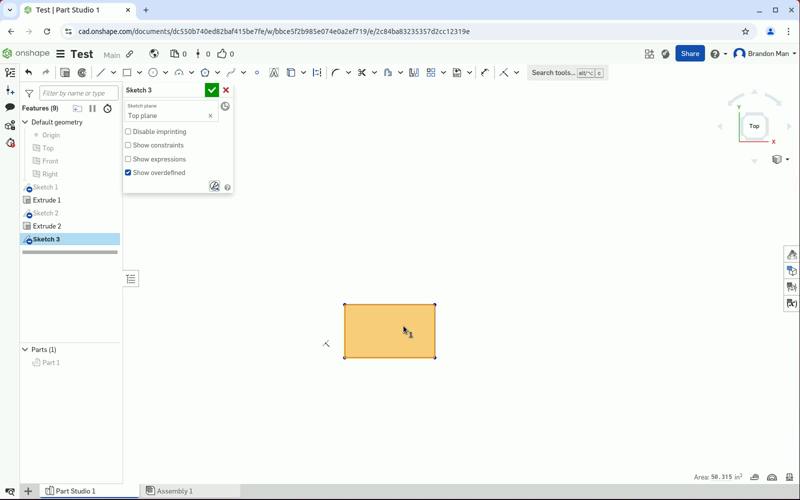
scroll(-6)
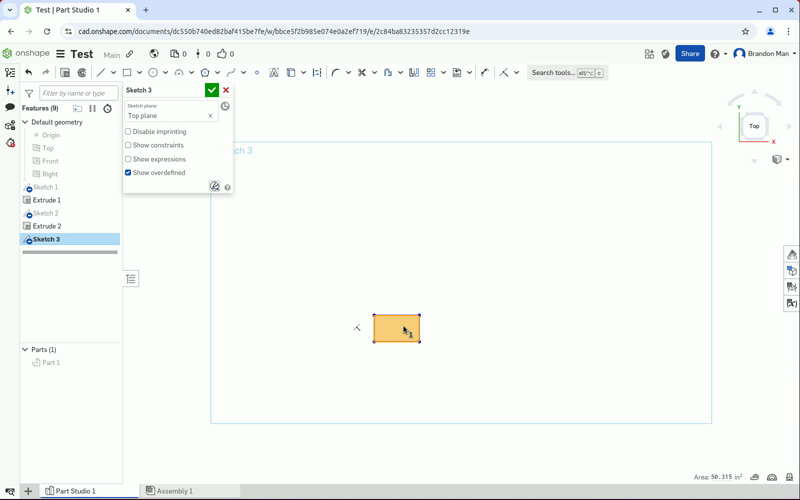
mouse_move(73, 352)
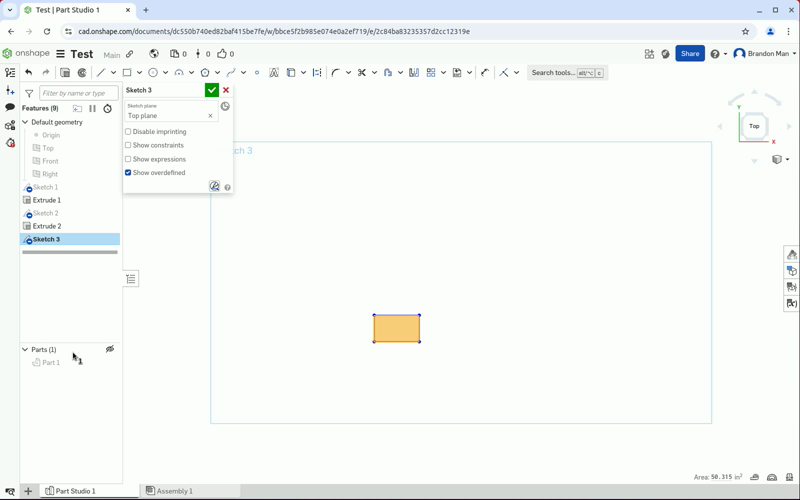
key(shift+y)
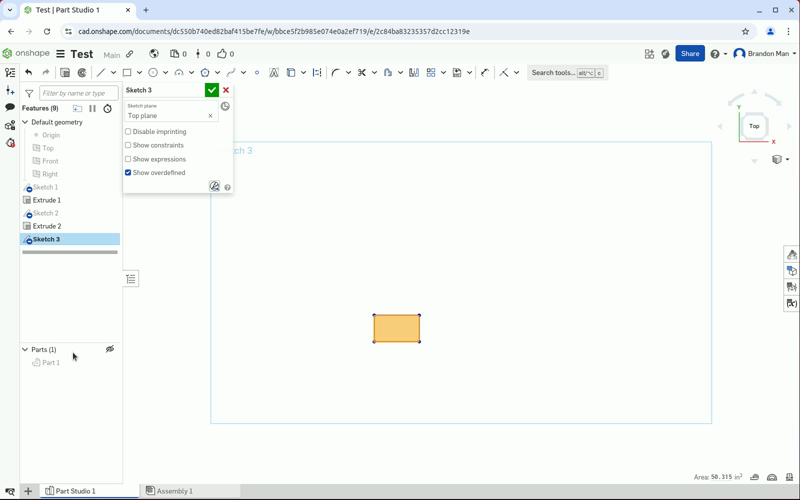
key(shift+e)
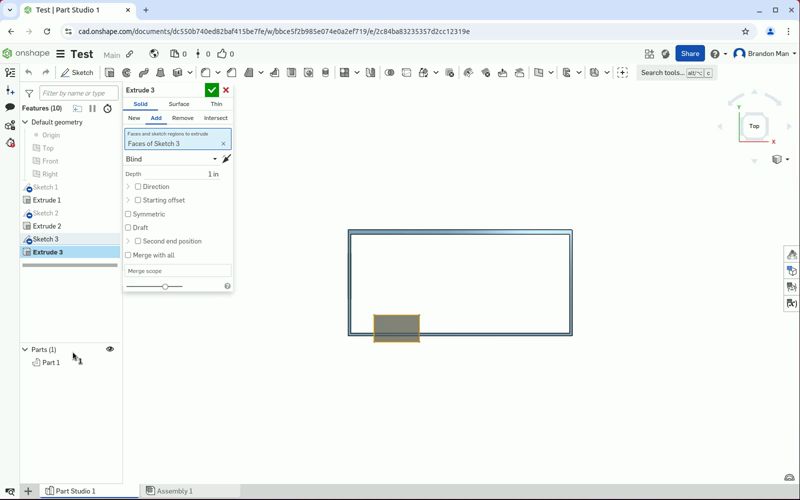
mouse_move(143, 106)
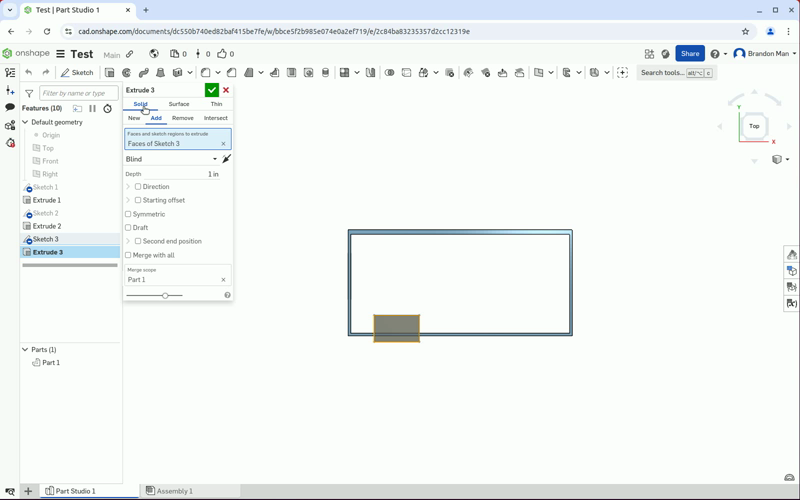
click(143, 106)
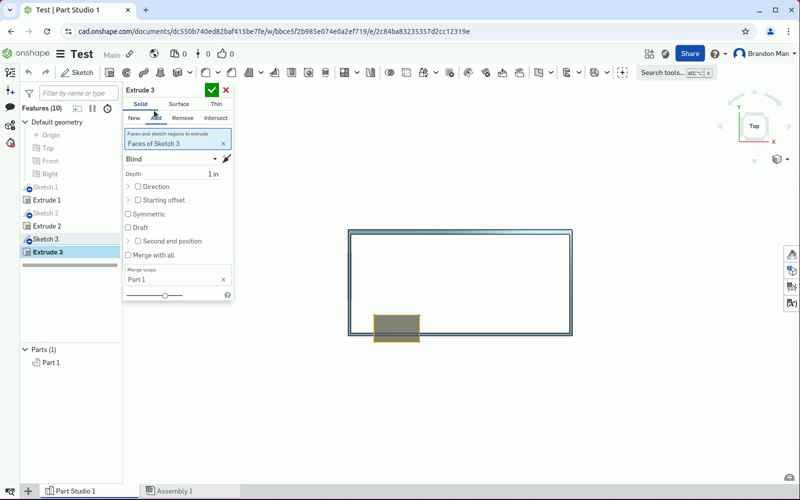
mouse_move(186, 120)
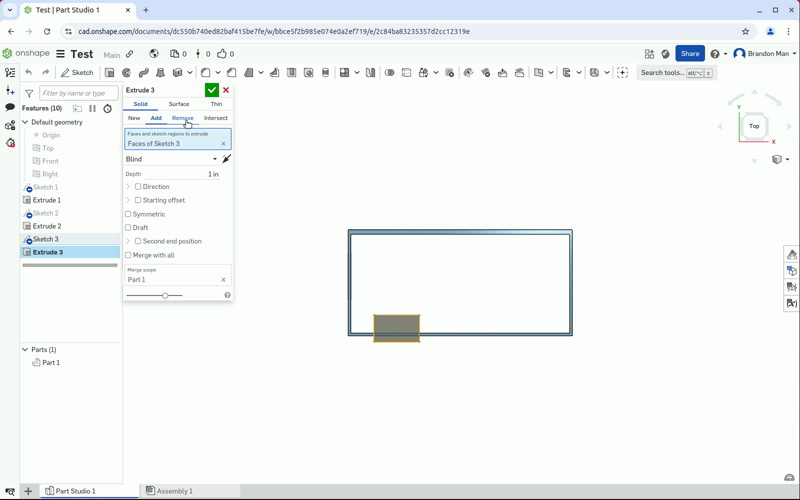
click(186, 120)
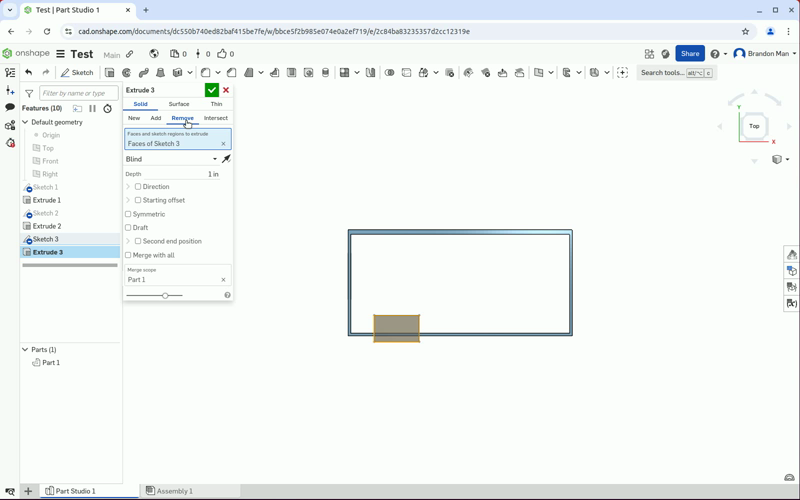
key(tab, 4)
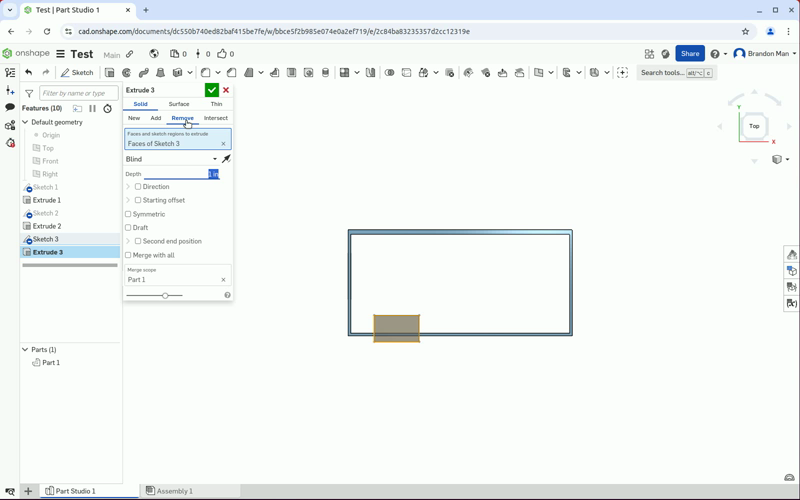
text(-3.851)
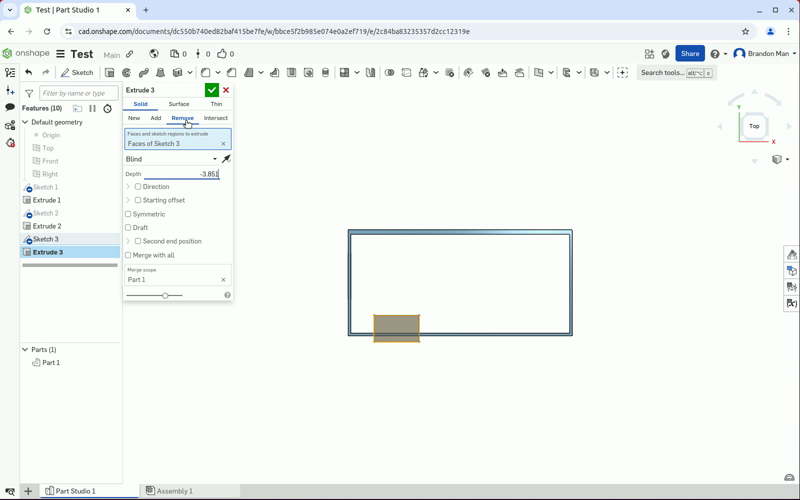
key(tab, 3)
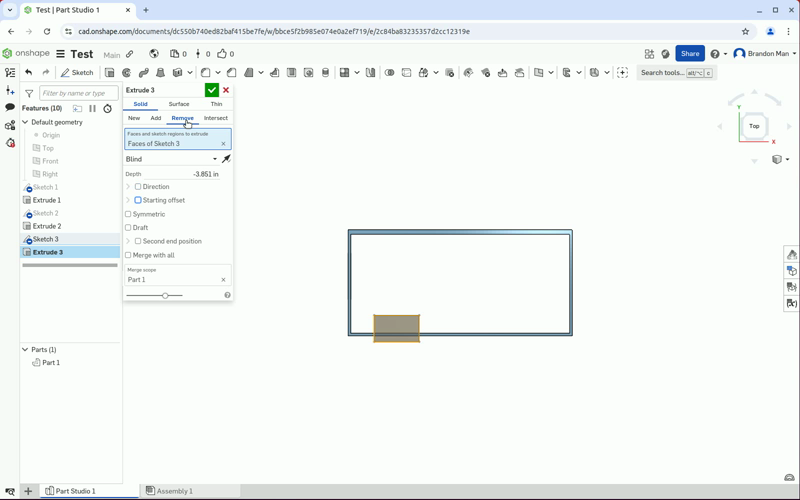
key(tab, 2)
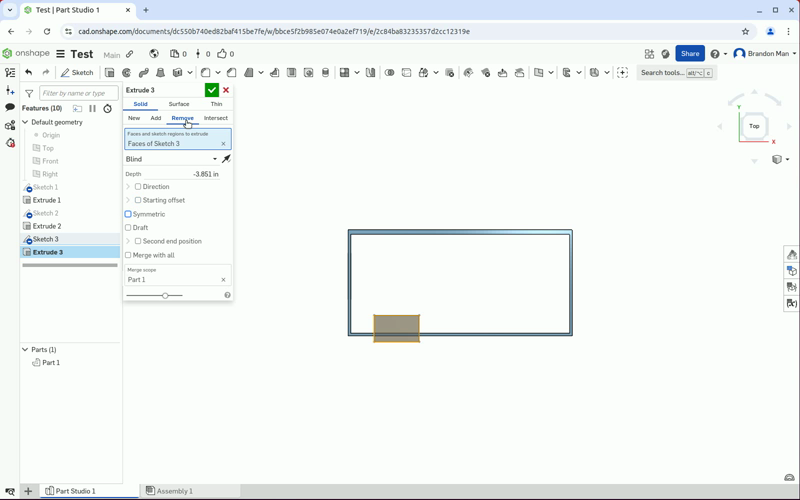
key(space)
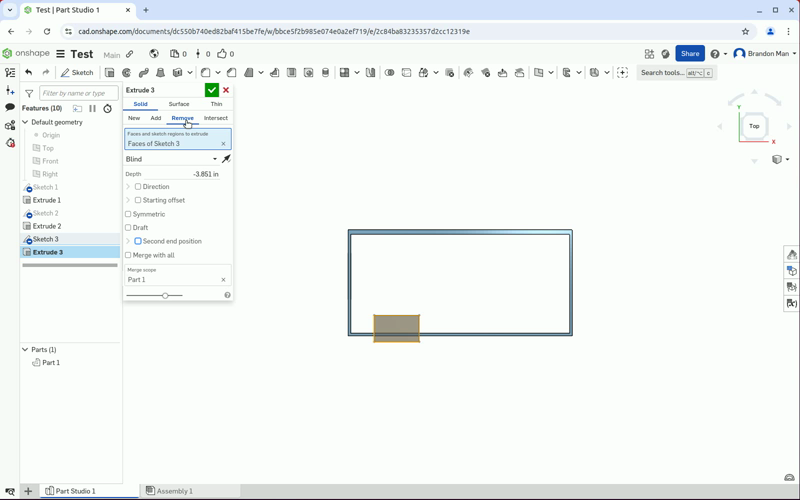
key(tab, 3)
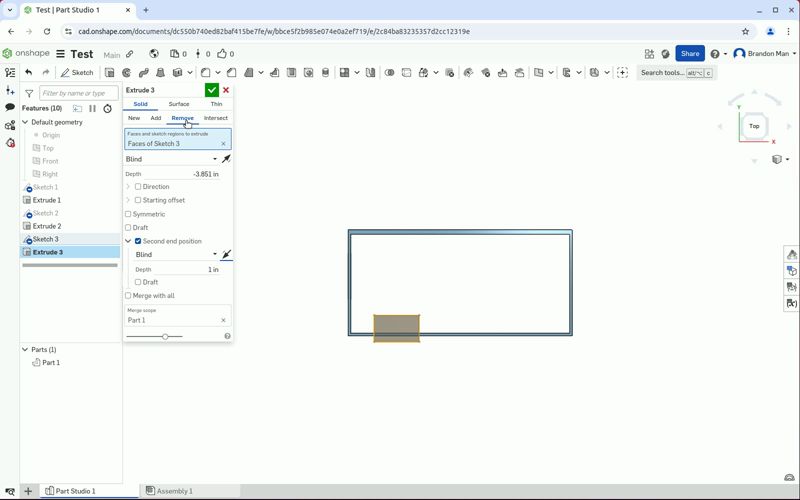
text(0.722)
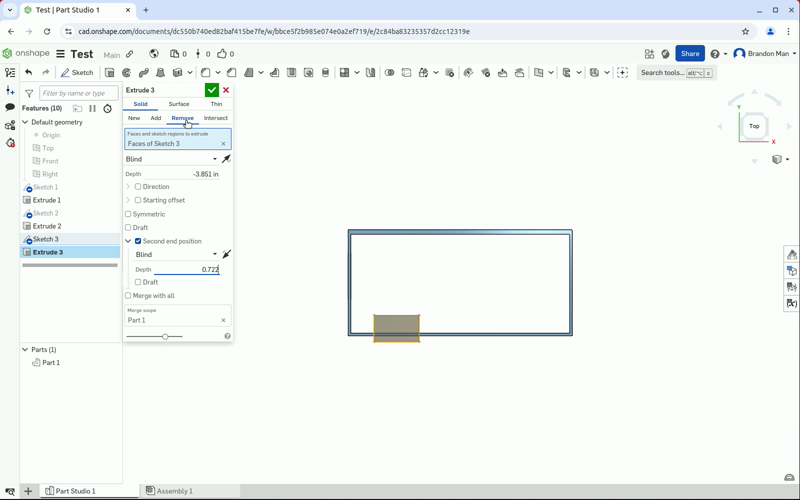
key(tab, 2)
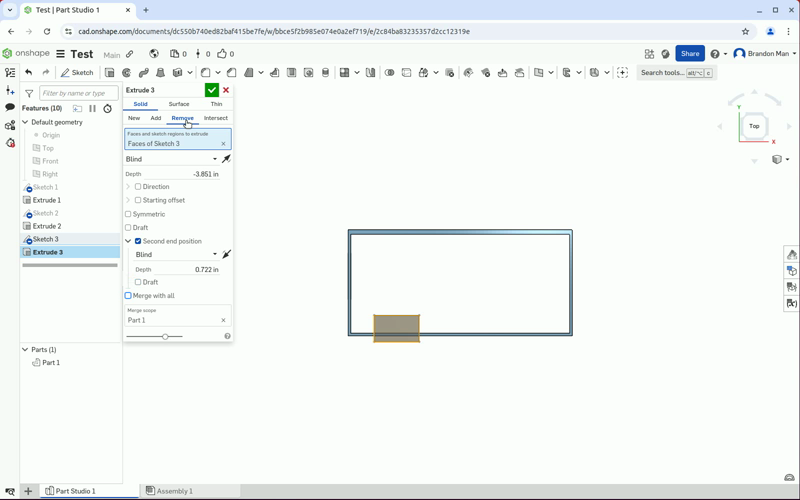
key(space)
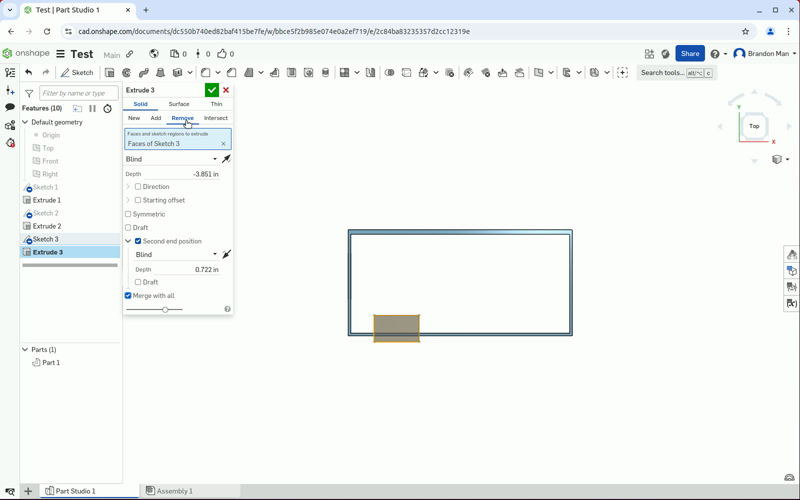
key(enter)
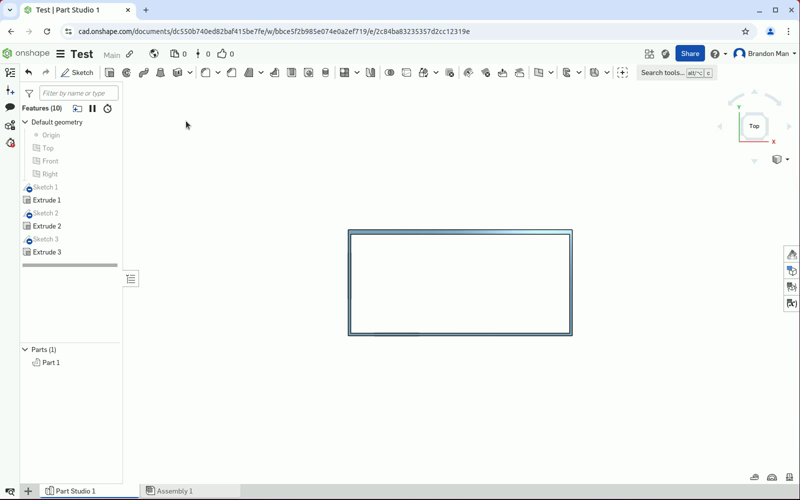
key(shift+h)
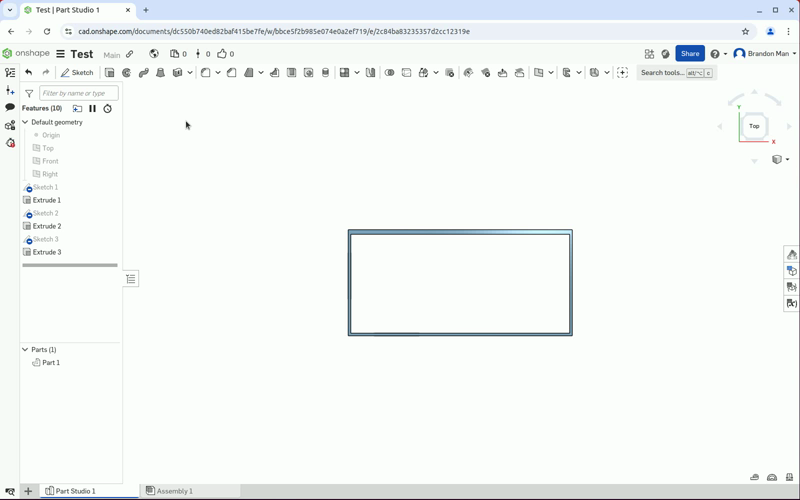
key(shift+h)
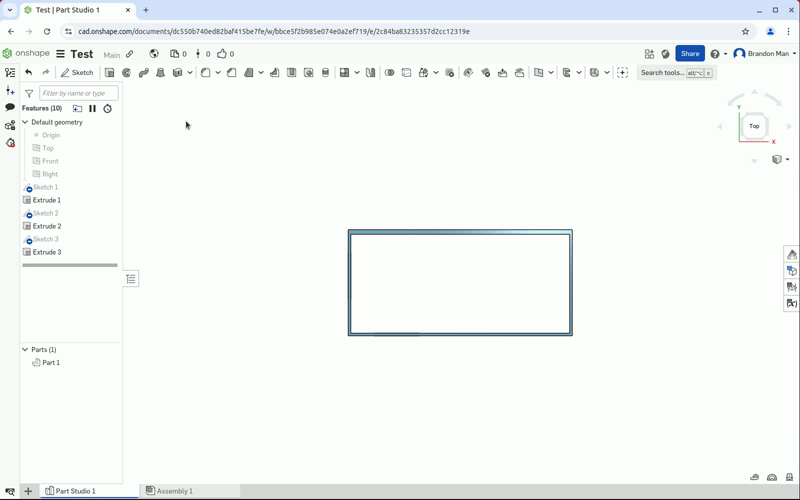
mouse_move(73, 189)
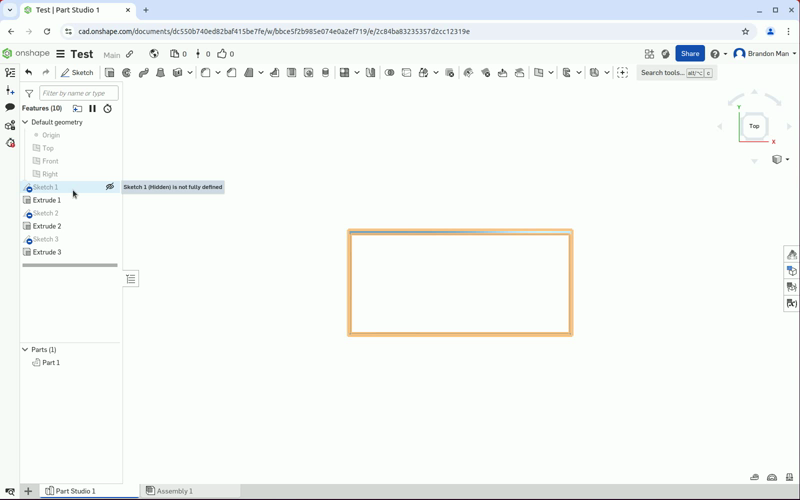
click(73, 189)
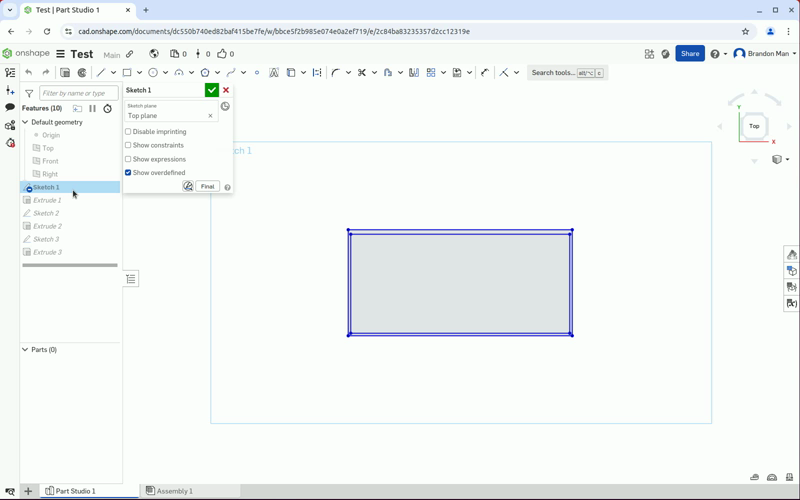
mouse_move(229, 92)
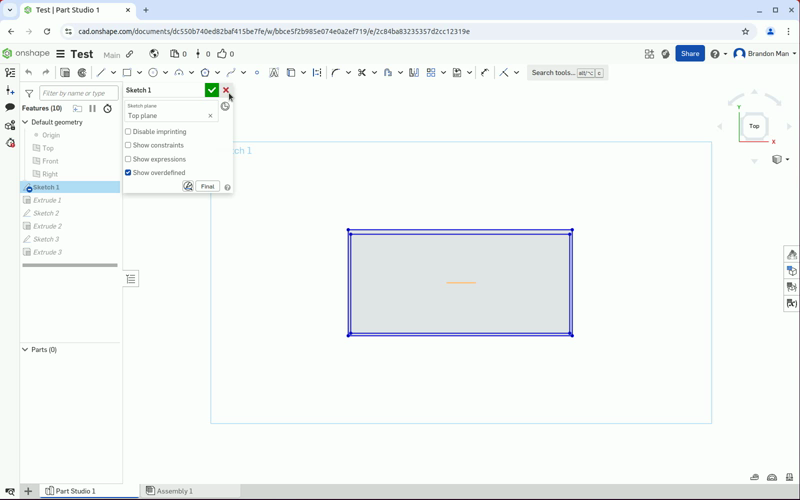
click(229, 92)
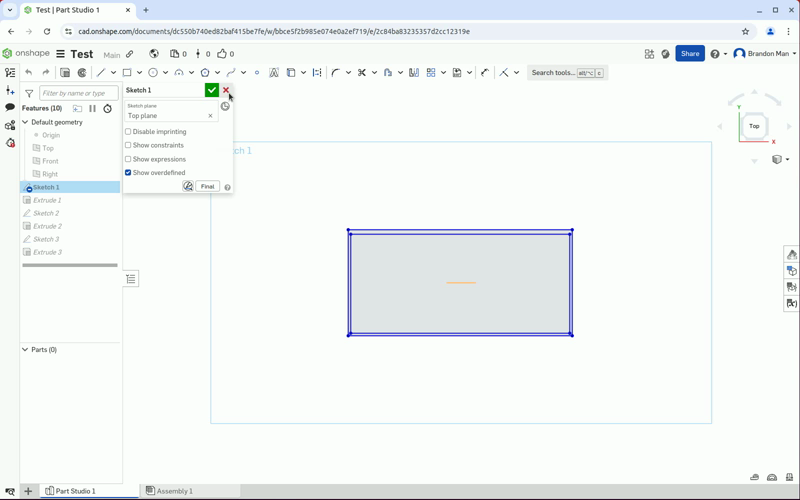
key(shift+s)
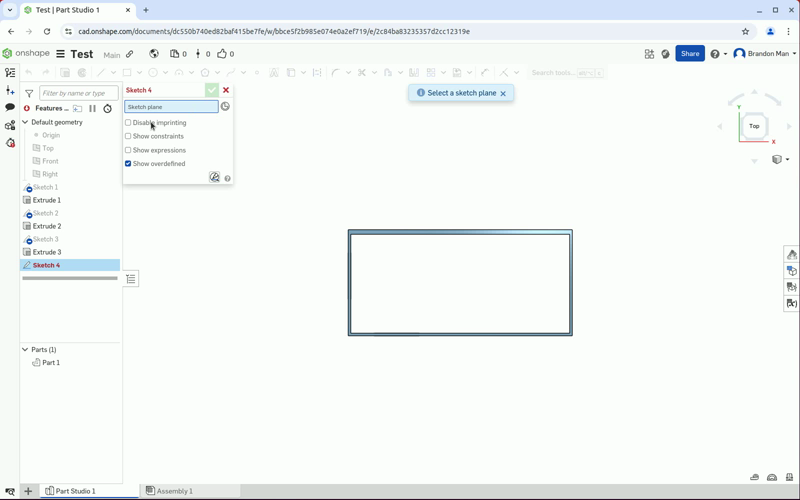
mouse_move(73, 150)
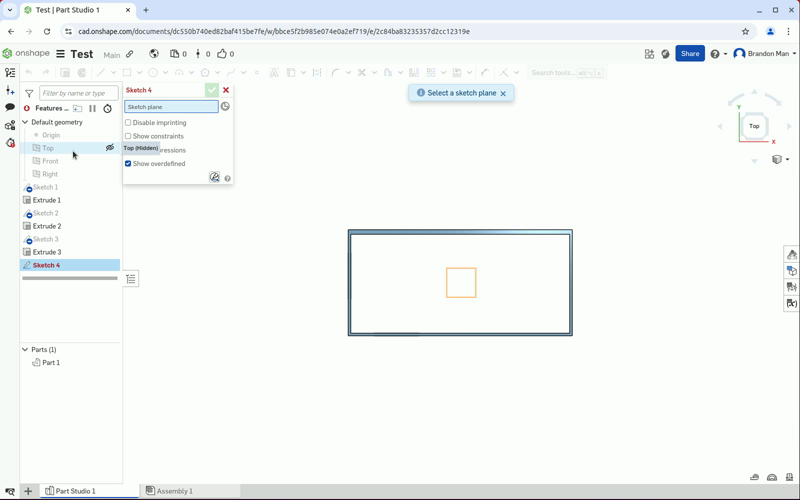
click(73, 150)
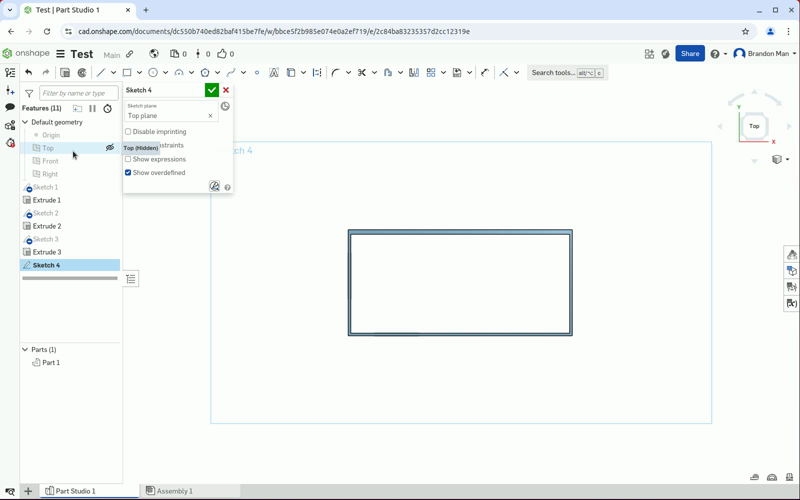
mouse_move(73, 352)
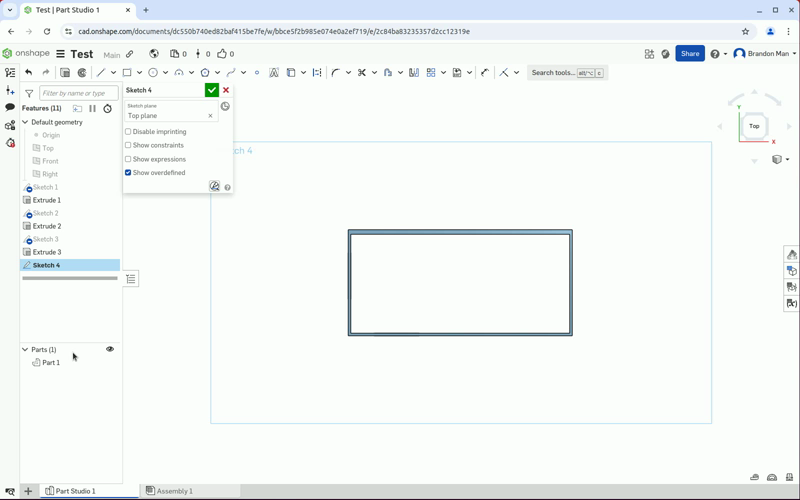
key(y)
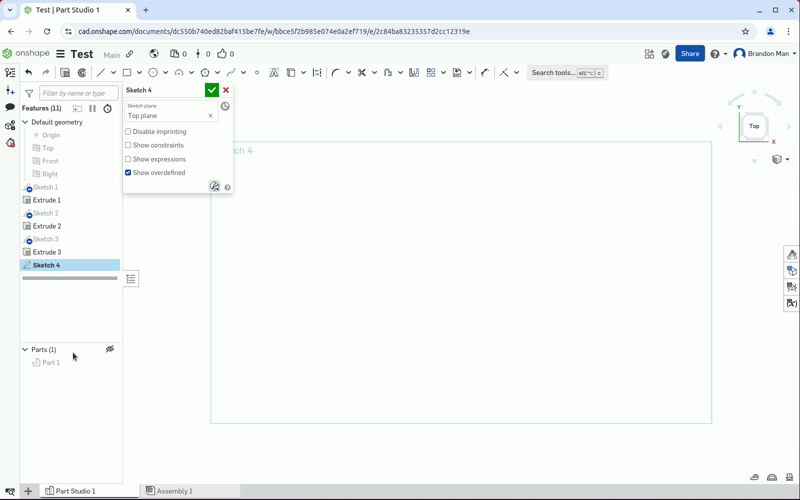
key(l)
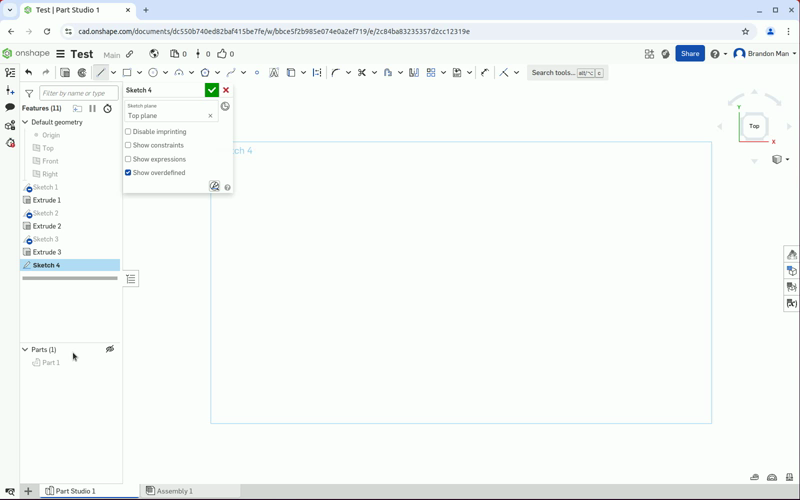
key_down(shift)
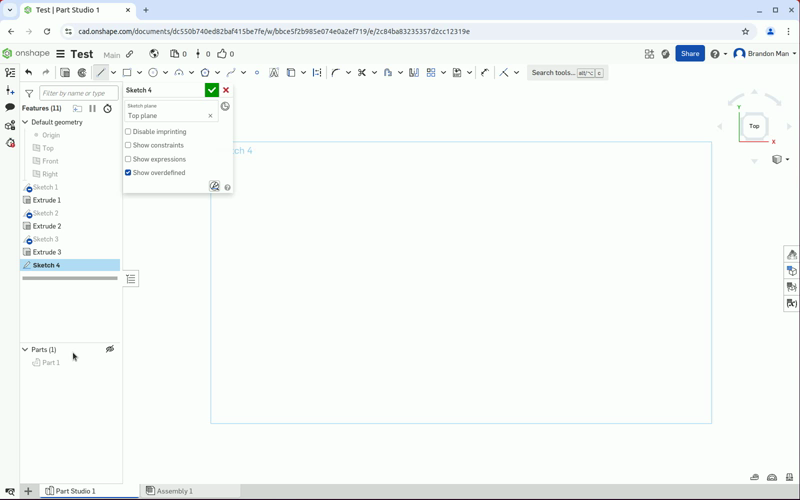
mouse_move(473, 341)
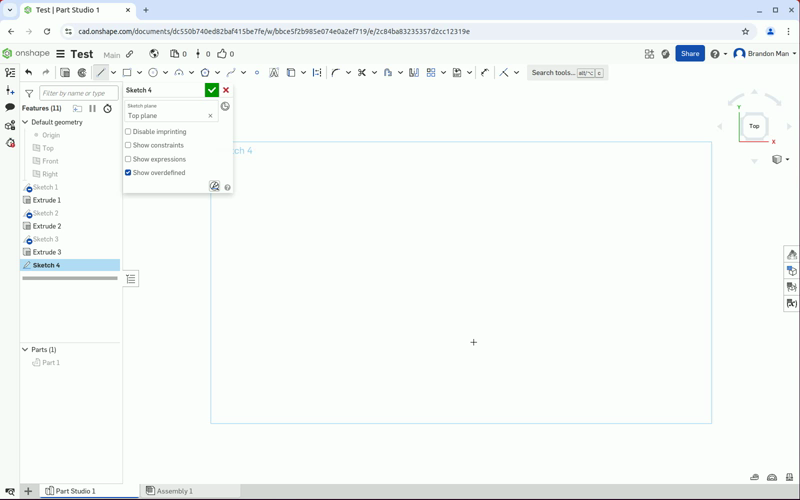
click(473, 341)
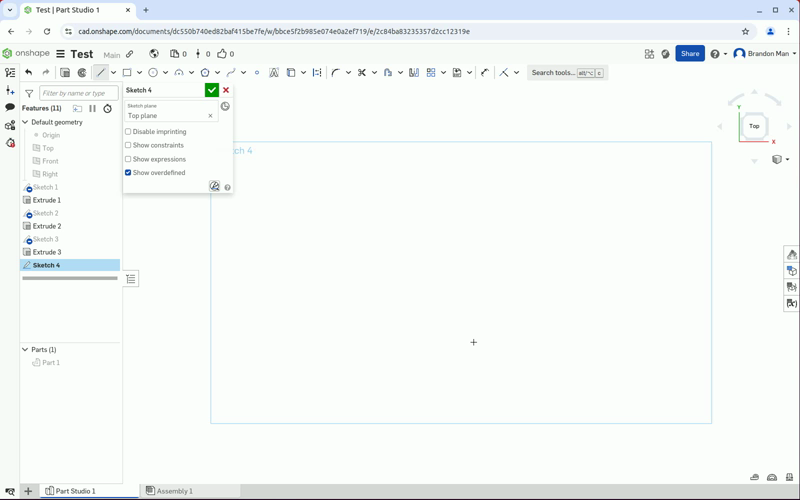
key_up(shift)
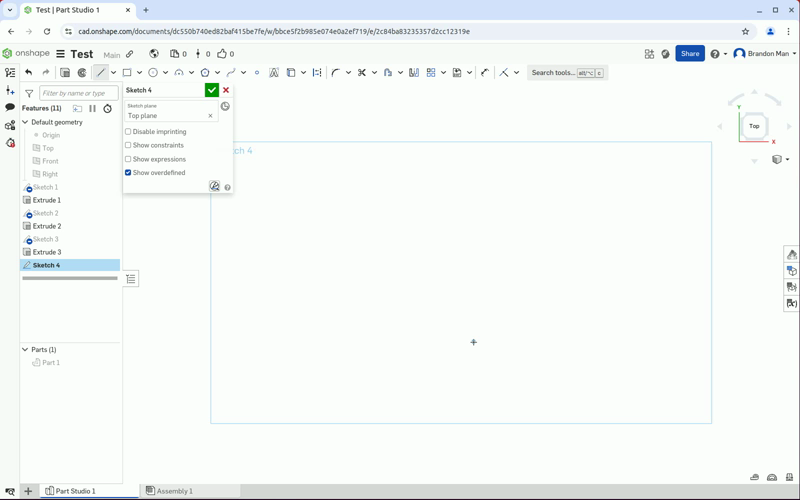
key_down(shift)
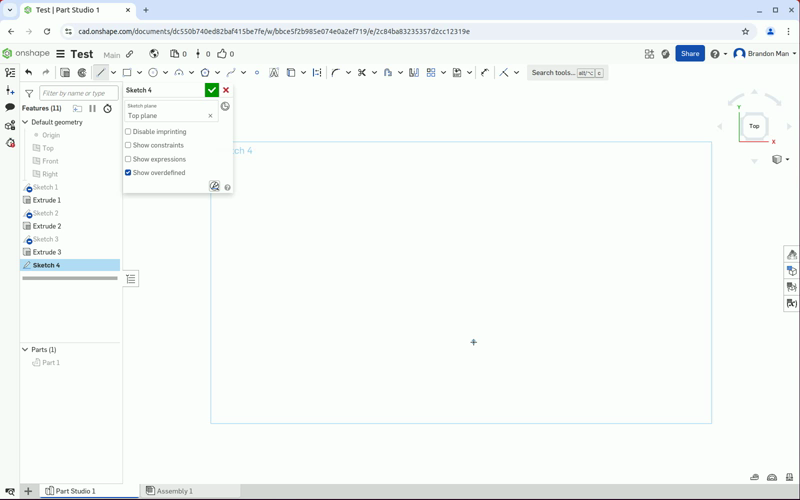
mouse_move(503, 341)
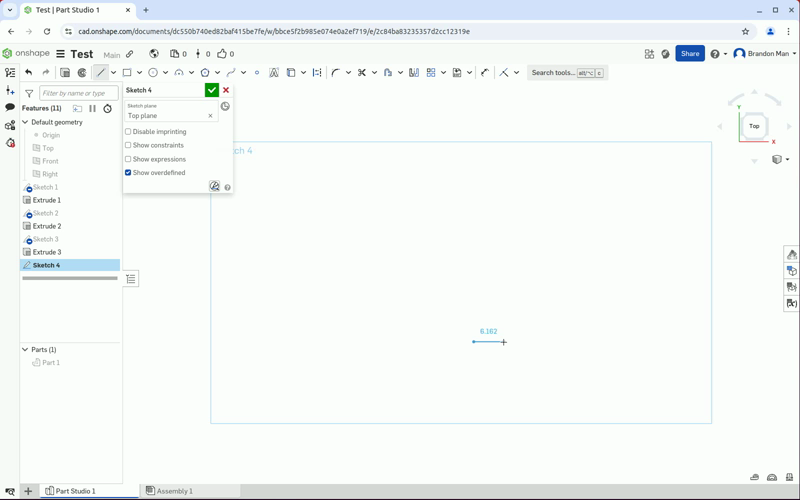
mouse_move(508, 341)
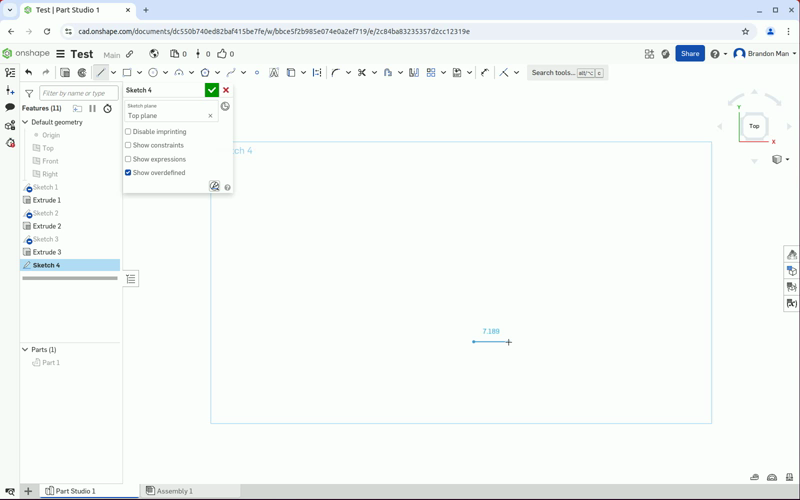
click(508, 341)
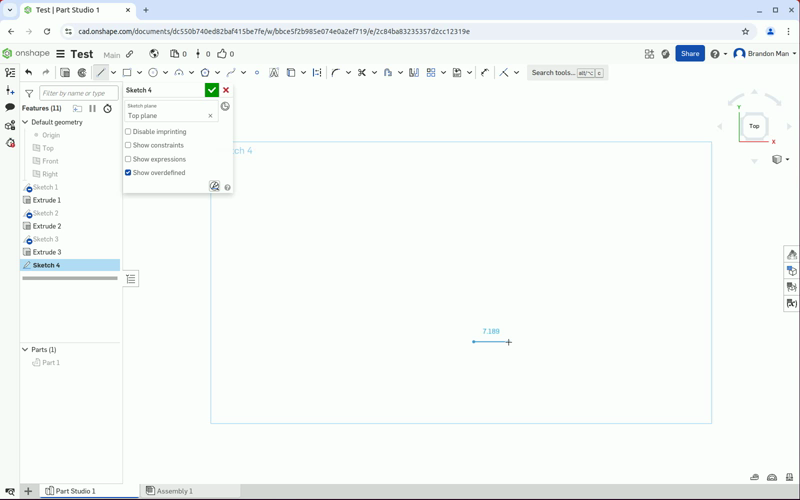
key_up(shift)
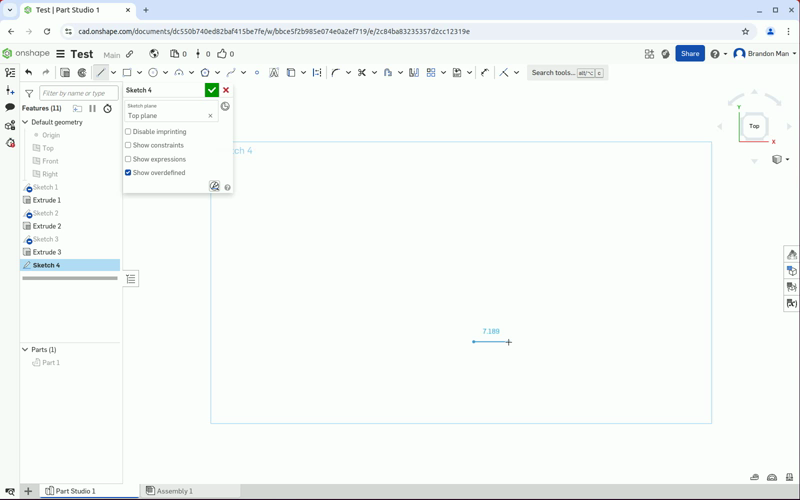
key_down(shift)
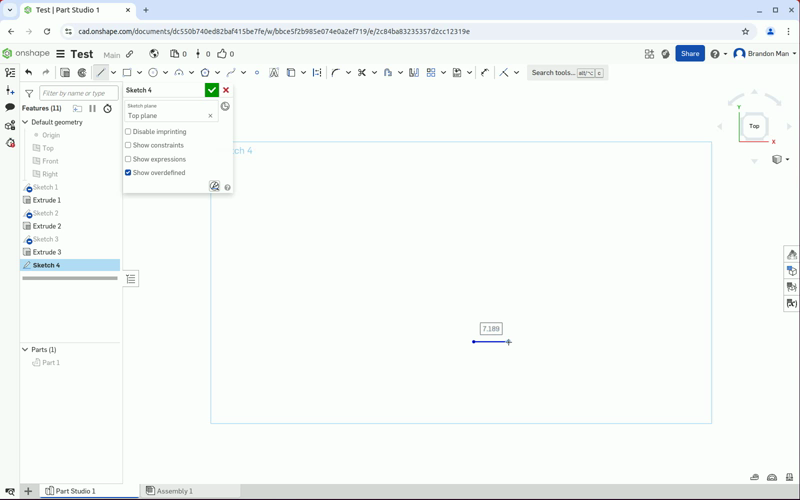
mouse_move(538, 341)
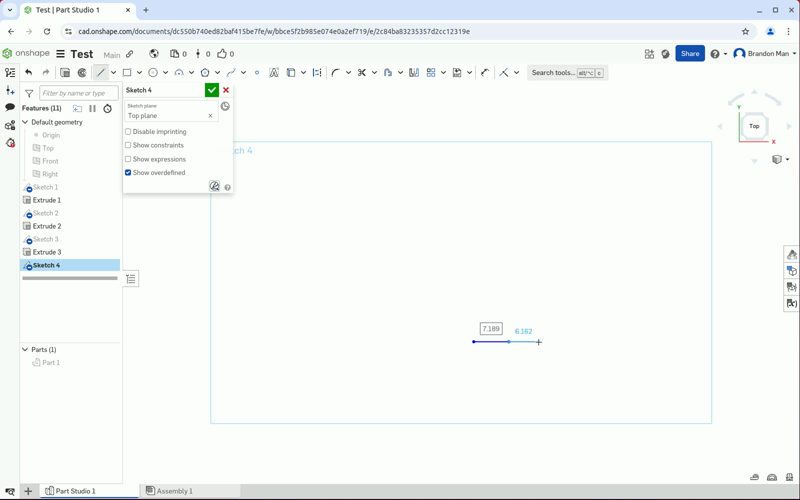
mouse_move(508, 314)
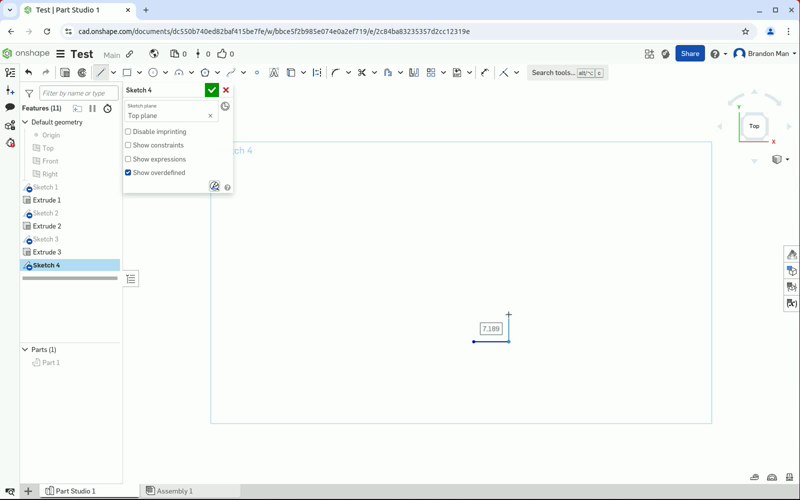
click(508, 314)
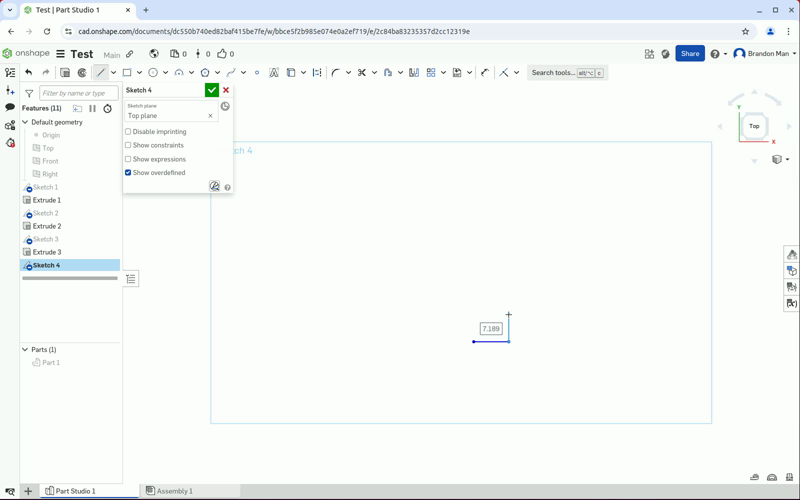
key_up(shift)
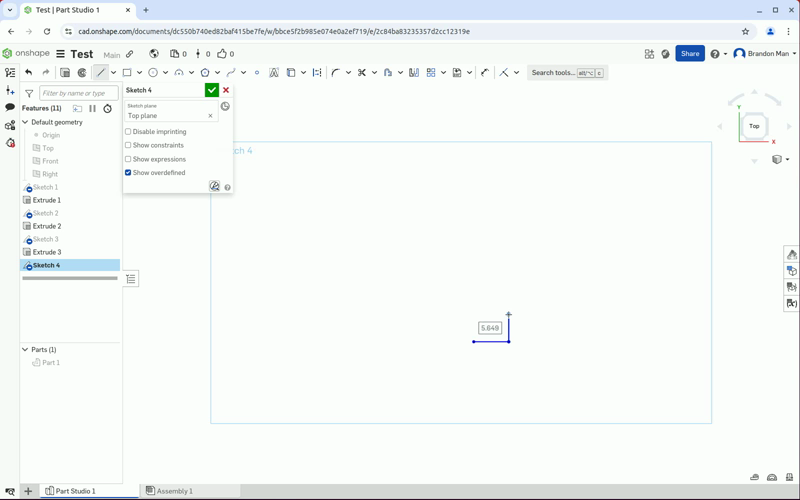
key_down(shift)
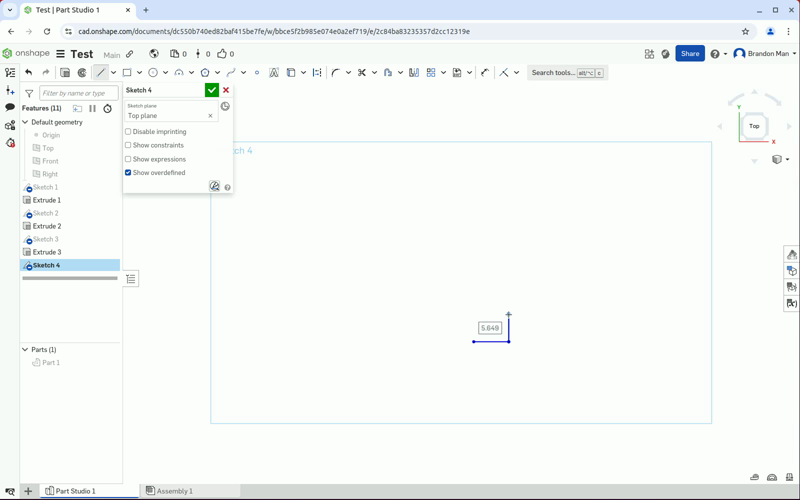
mouse_move(538, 314)
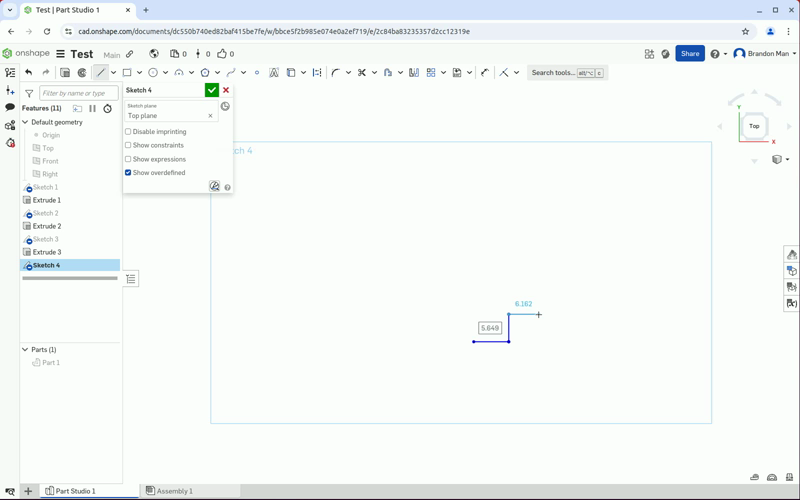
mouse_move(473, 314)
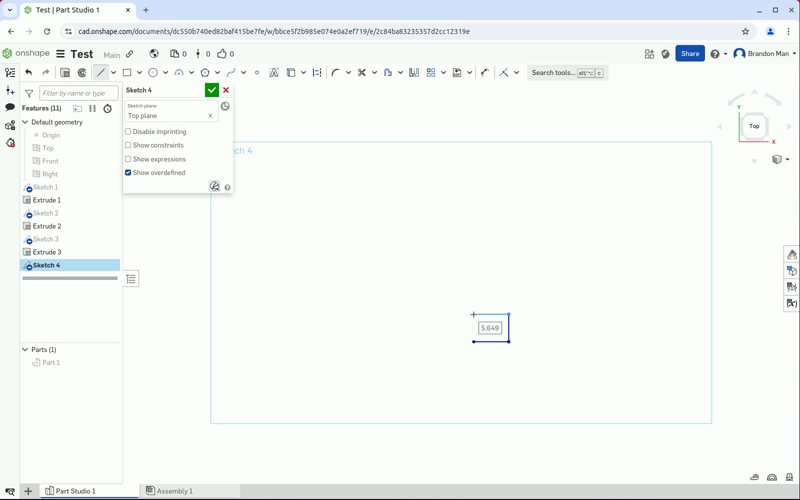
click(473, 314)
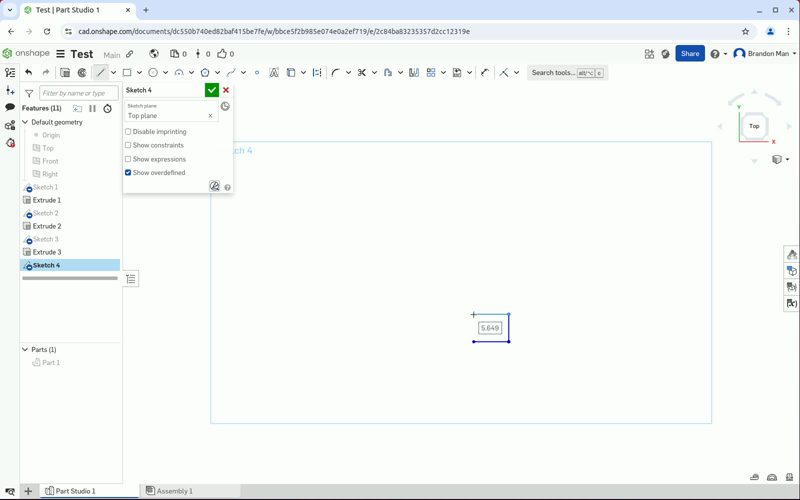
key_up(shift)
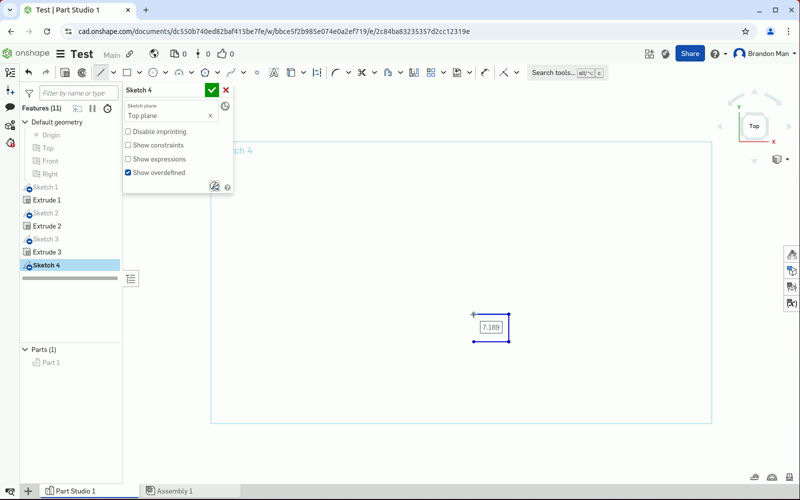
mouse_move(503, 314)
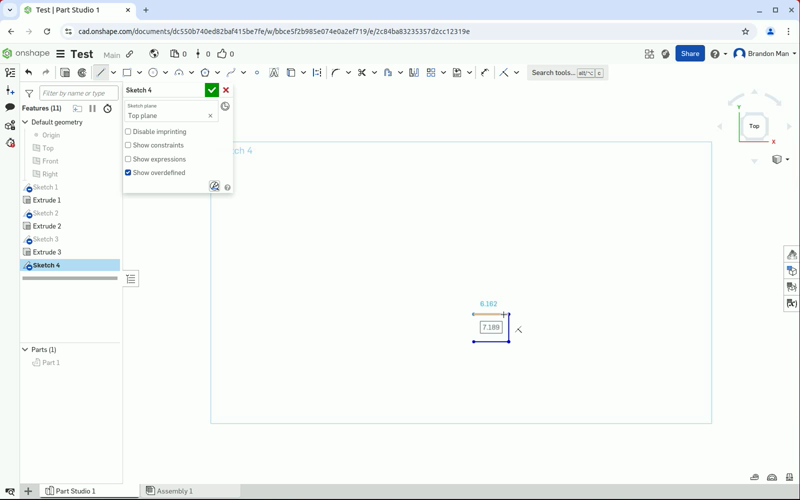
key_down(shift)
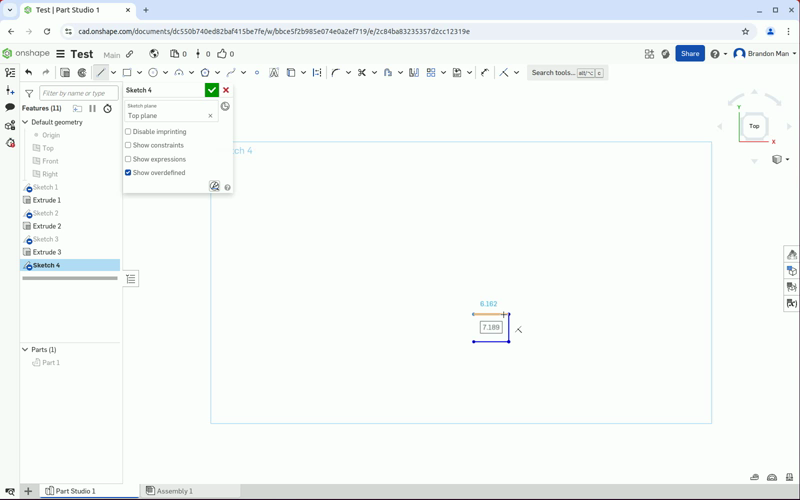
mouse_move(473, 341)
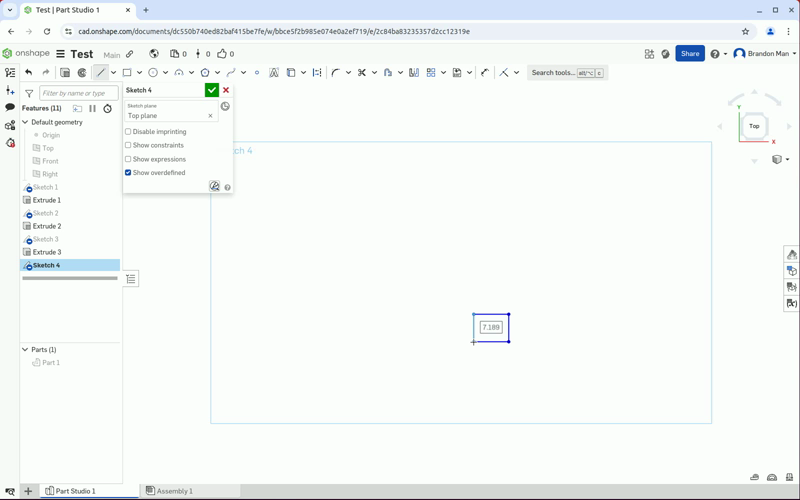
key_up(shift)
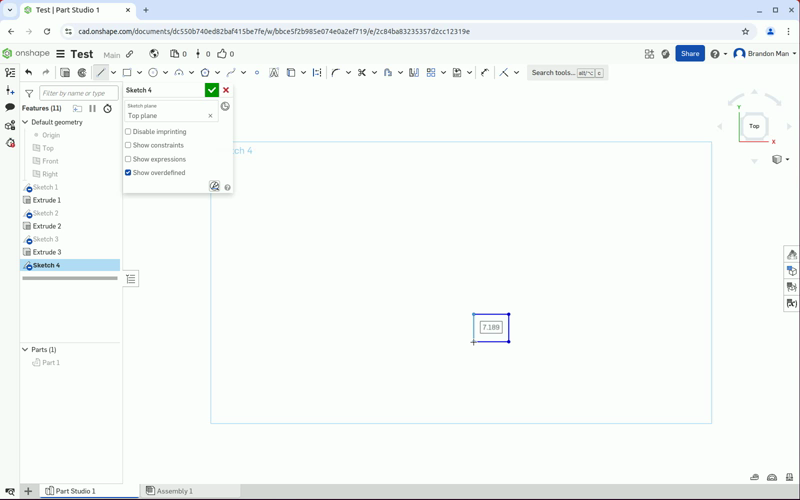
click(473, 341)
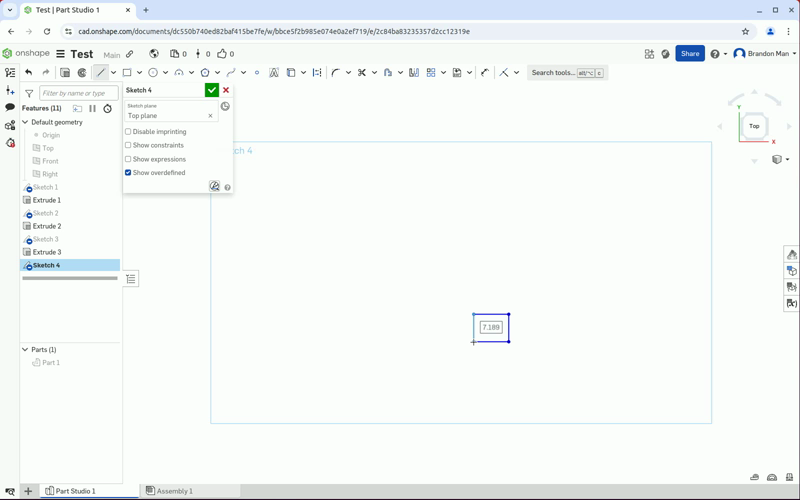
key(esc)
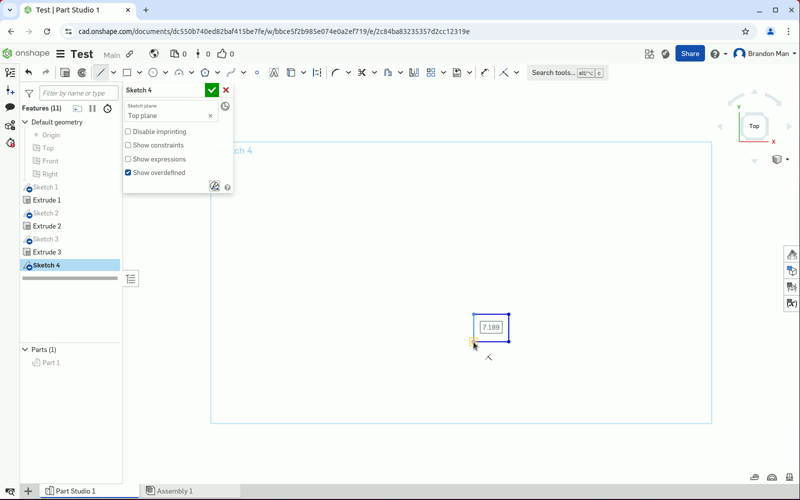
mouse_move(480, 329)
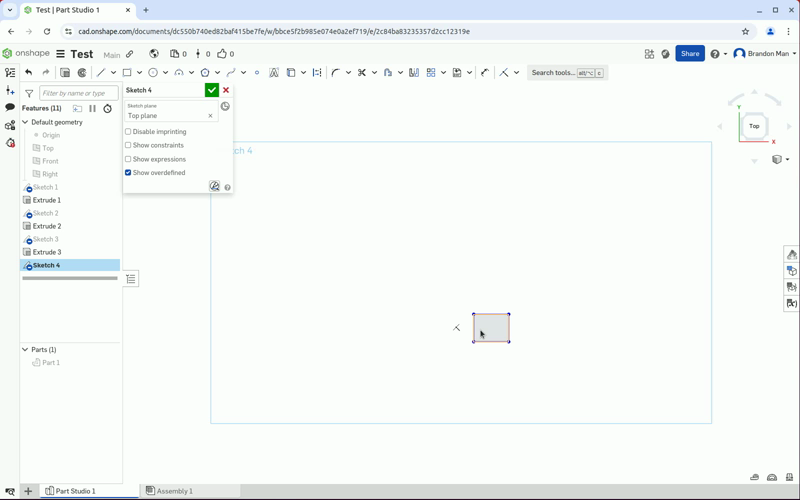
scroll(6)
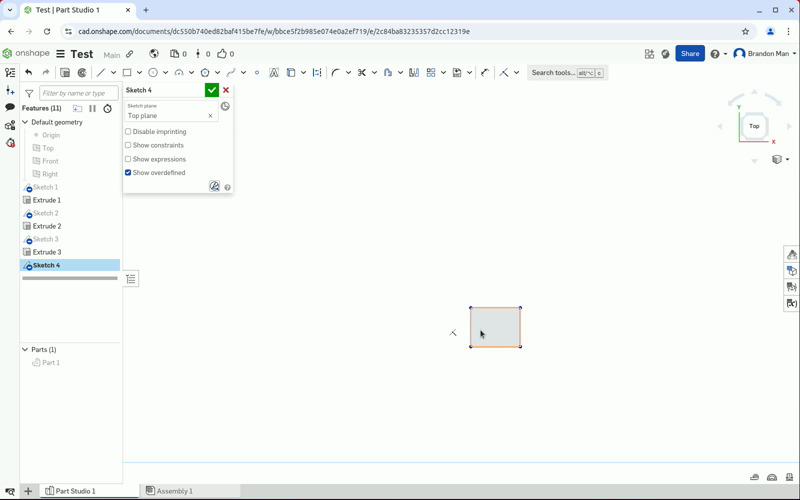
scroll(6)
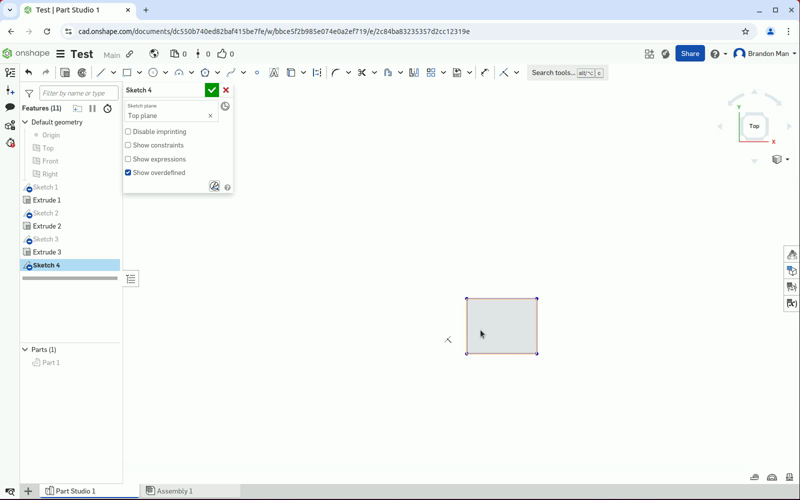
scroll(6)
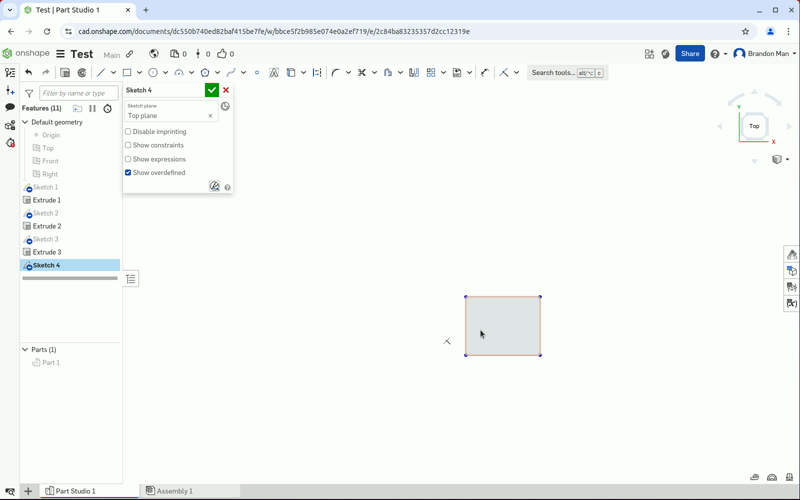
scroll(6)
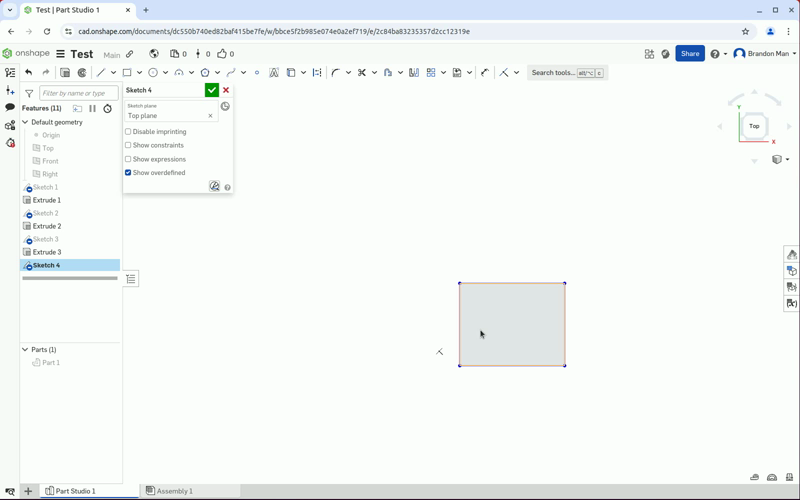
scroll(6)
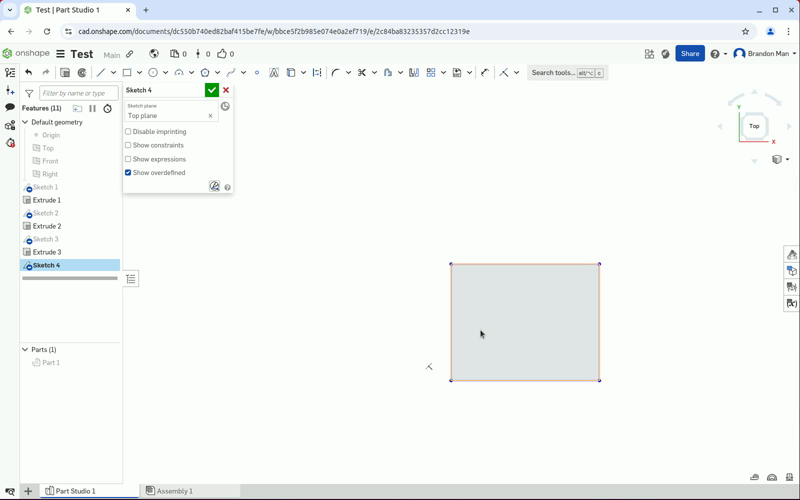
scroll(6)
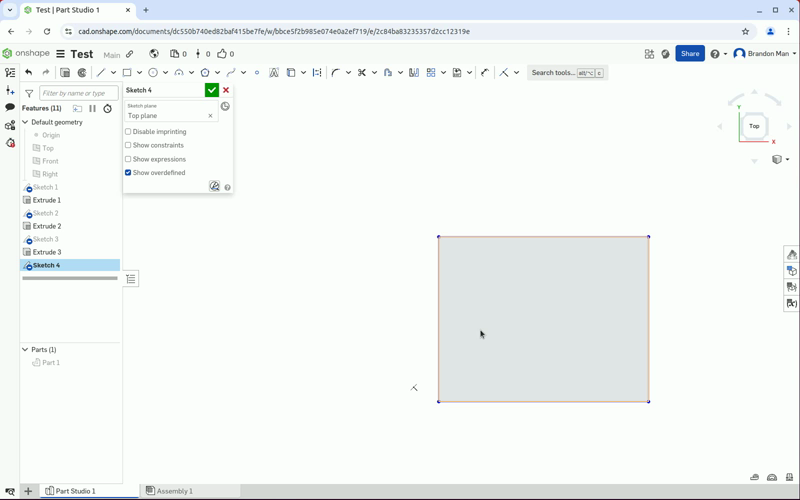
scroll(6)
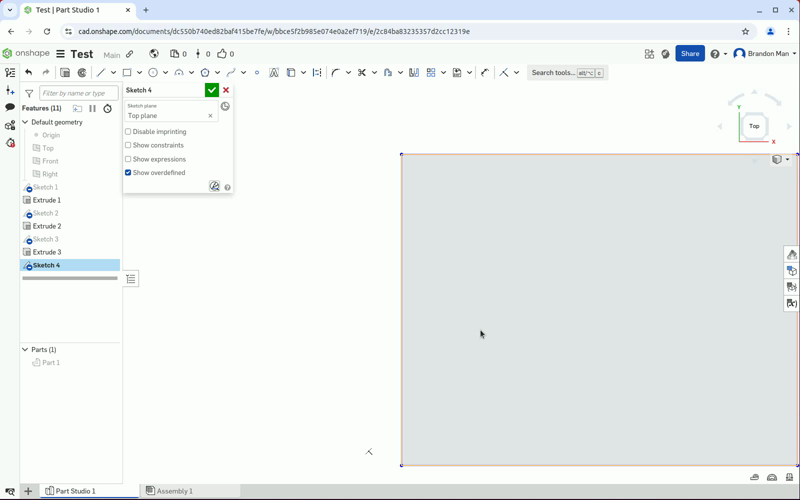
click(480, 329)
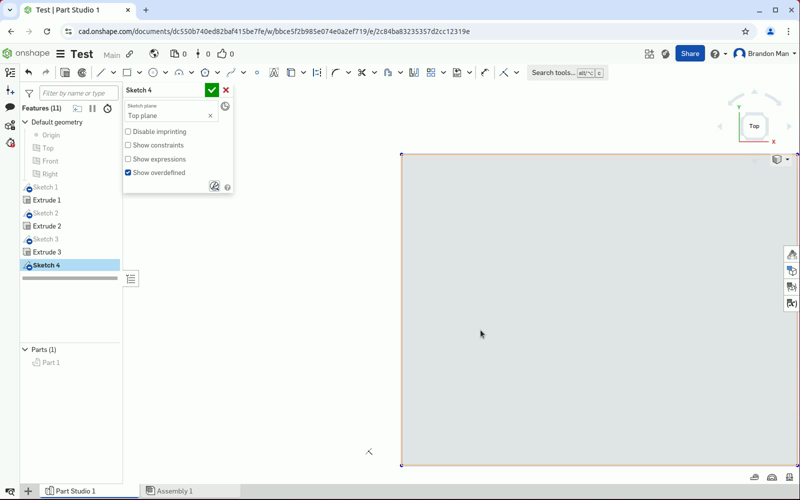
scroll(-6)
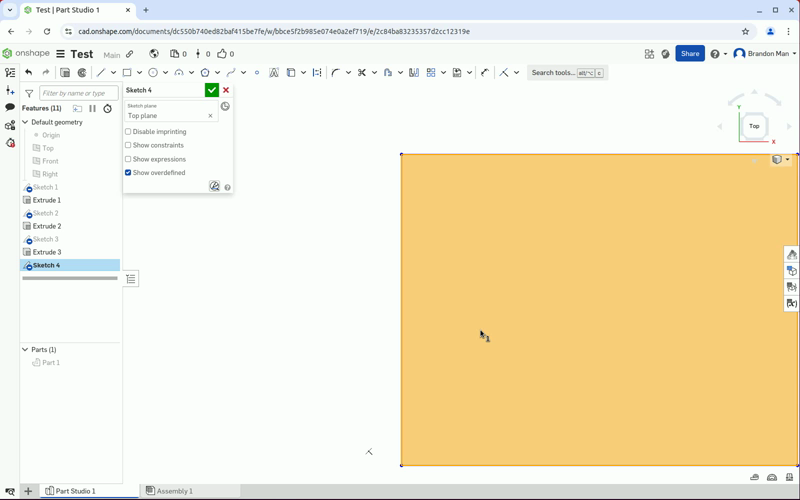
scroll(-6)
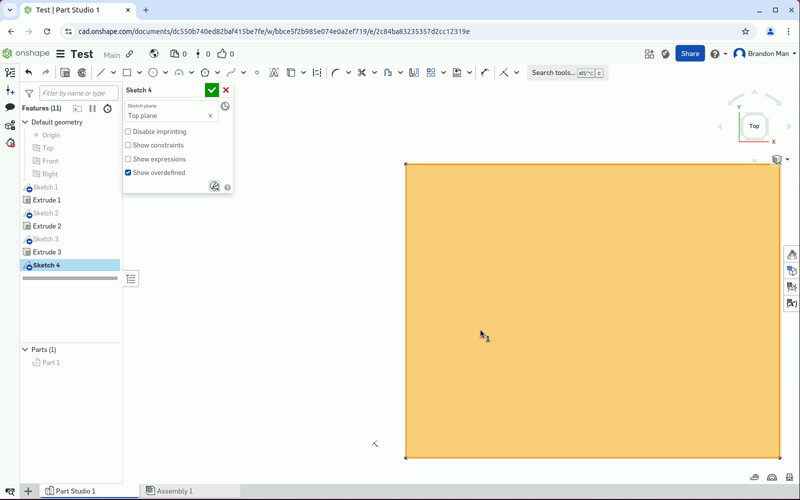
scroll(-6)
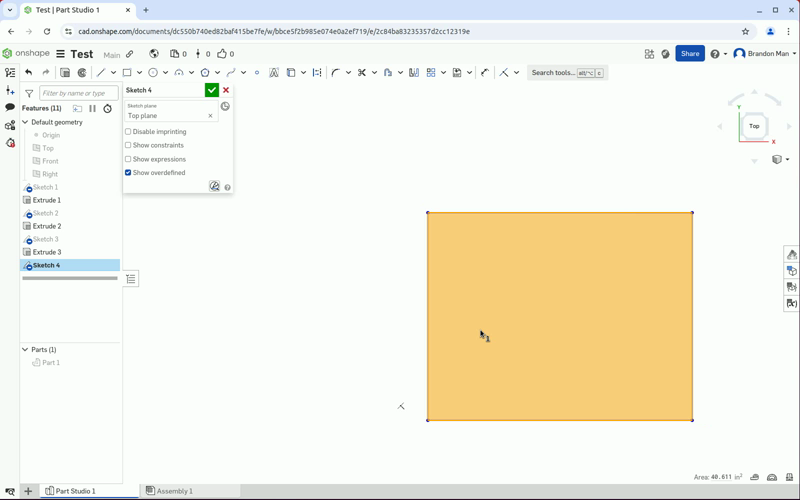
scroll(-6)
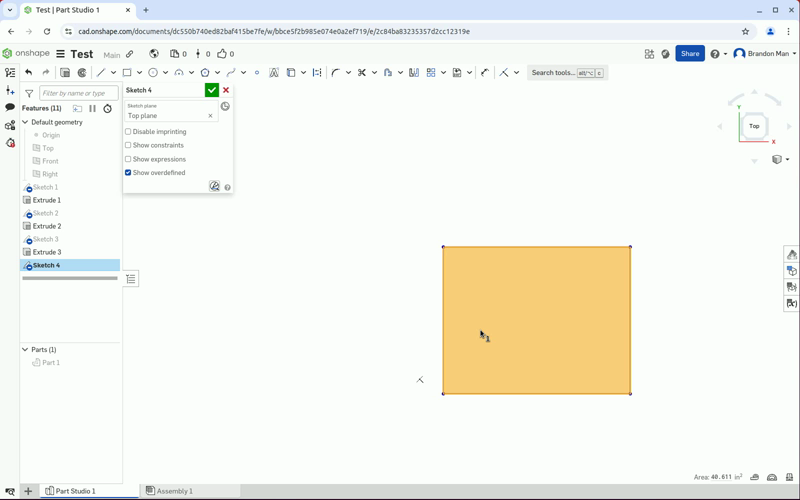
scroll(-6)
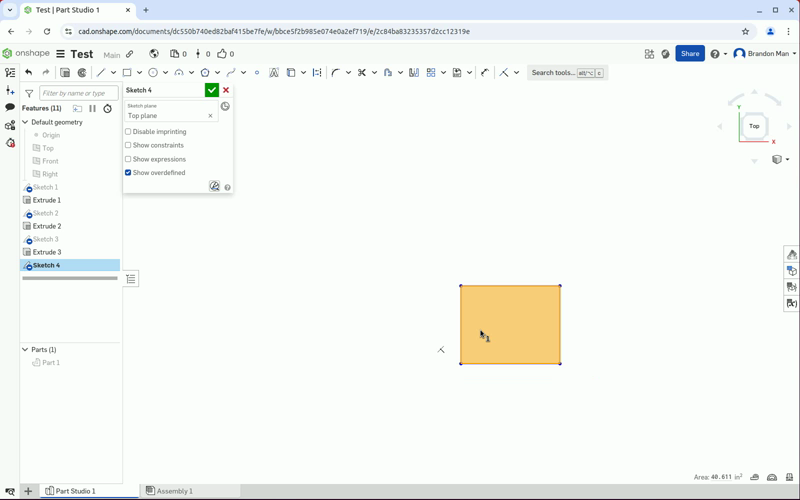
scroll(-6)
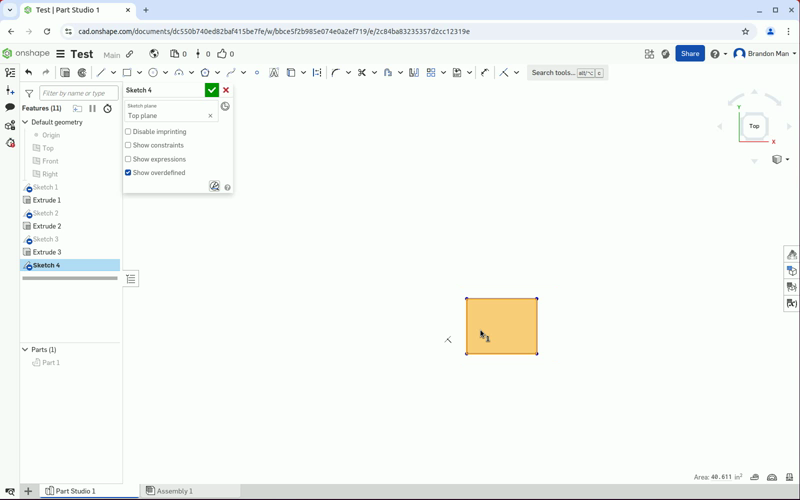
scroll(-6)
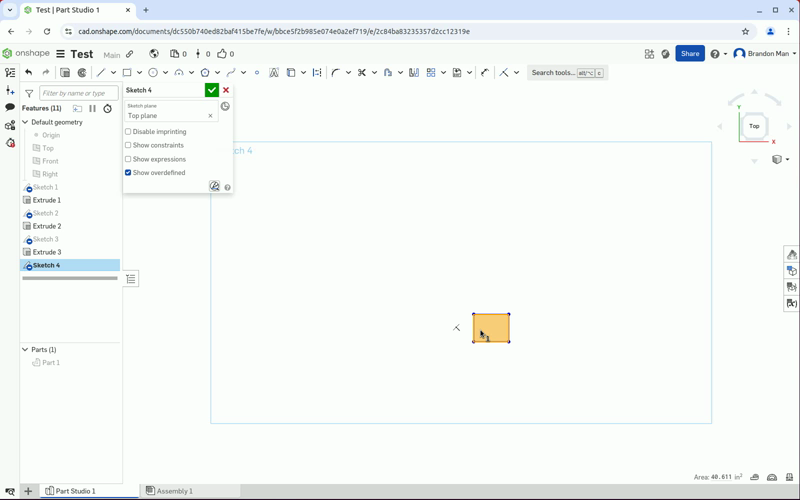
mouse_move(73, 352)
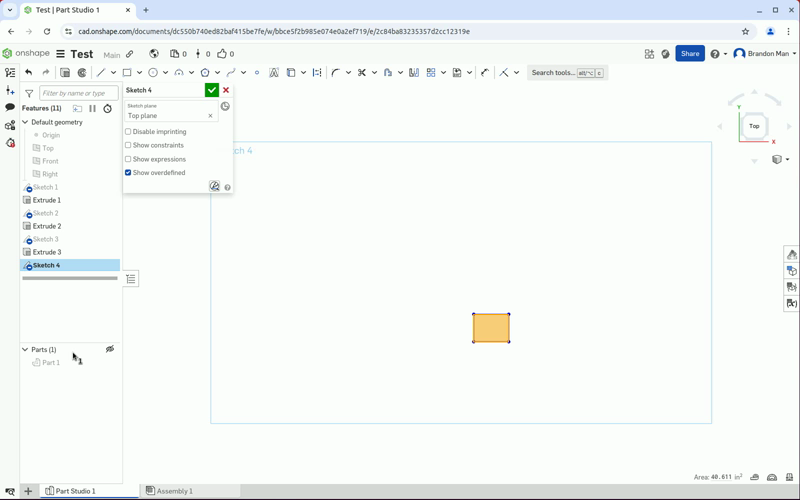
key(shift+y)
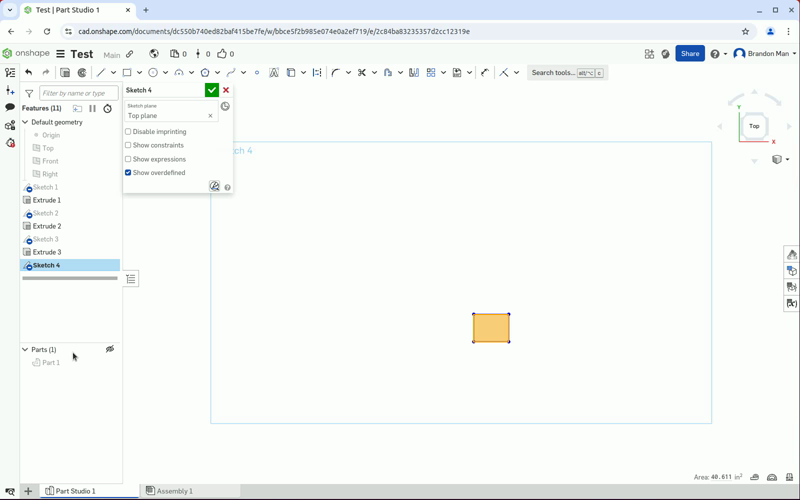
key(shift+e)
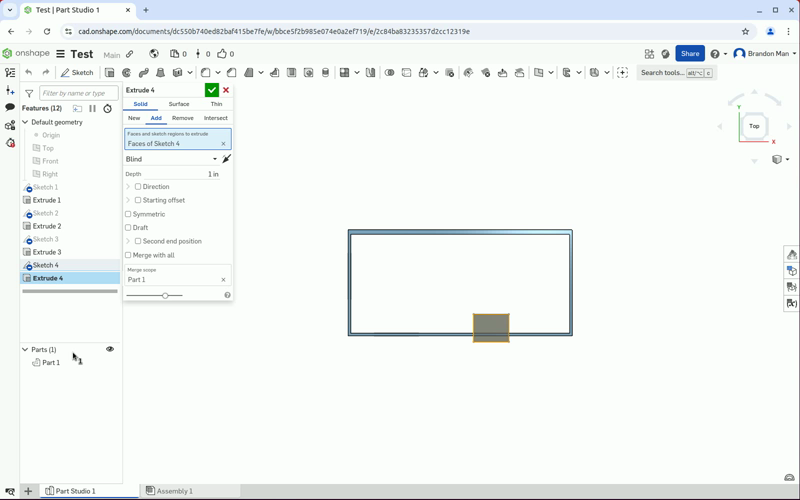
mouse_move(143, 106)
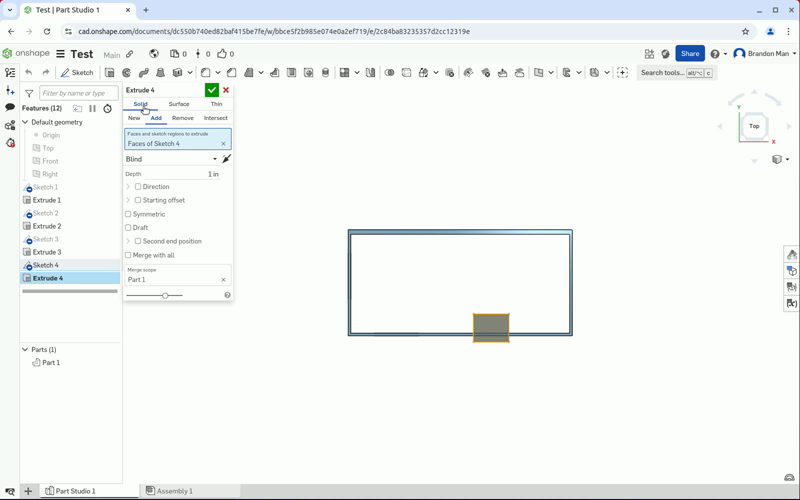
click(143, 106)
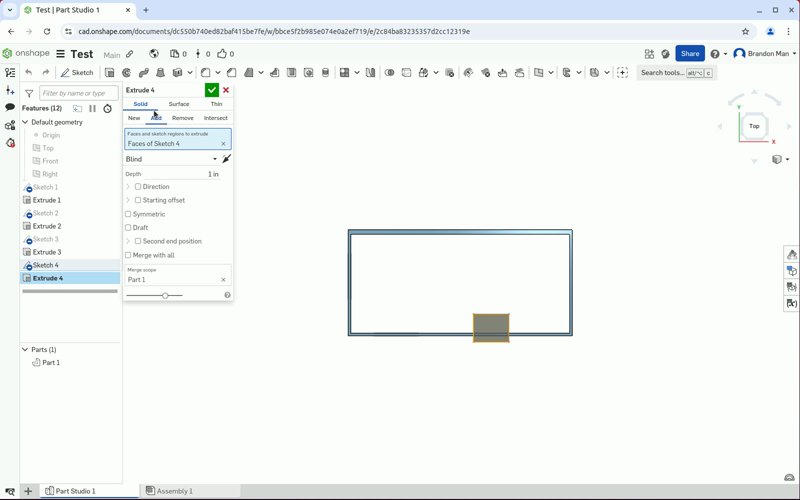
mouse_move(186, 120)
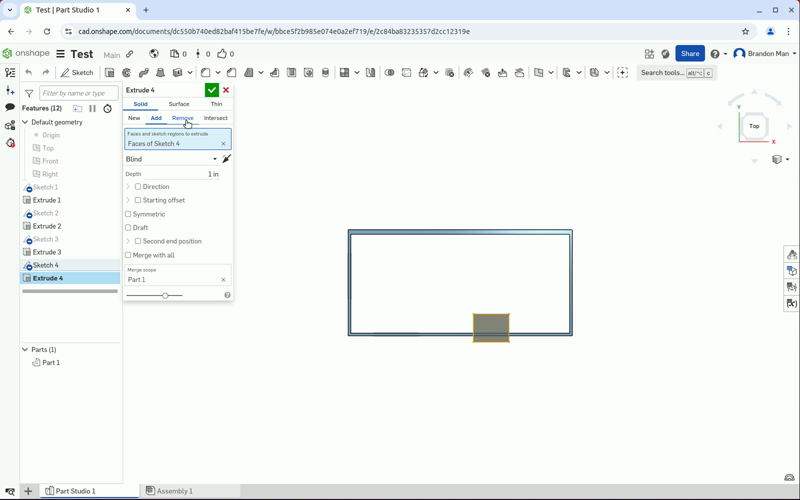
click(186, 120)
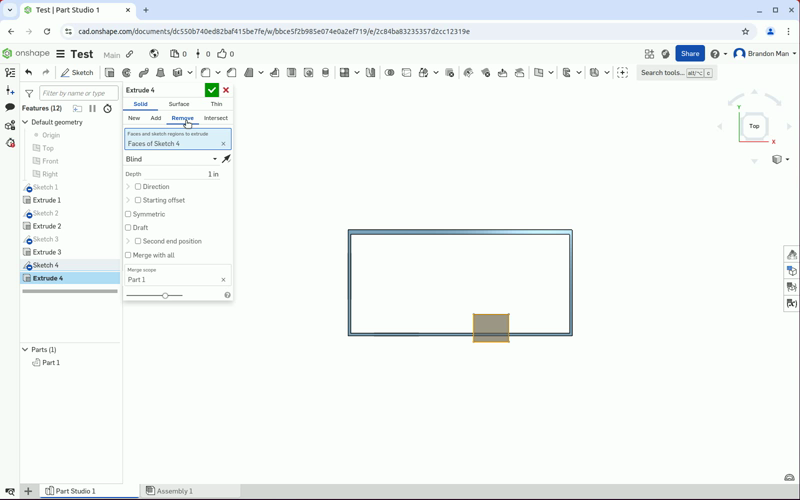
key(tab, 4)
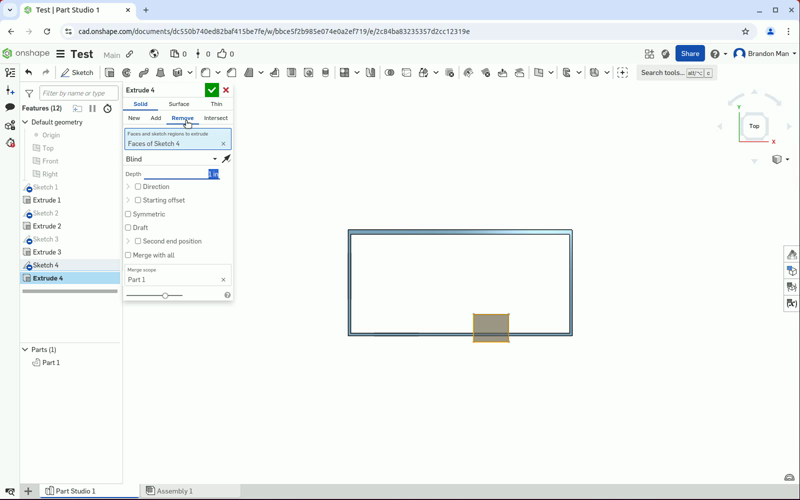
text(-3.851)
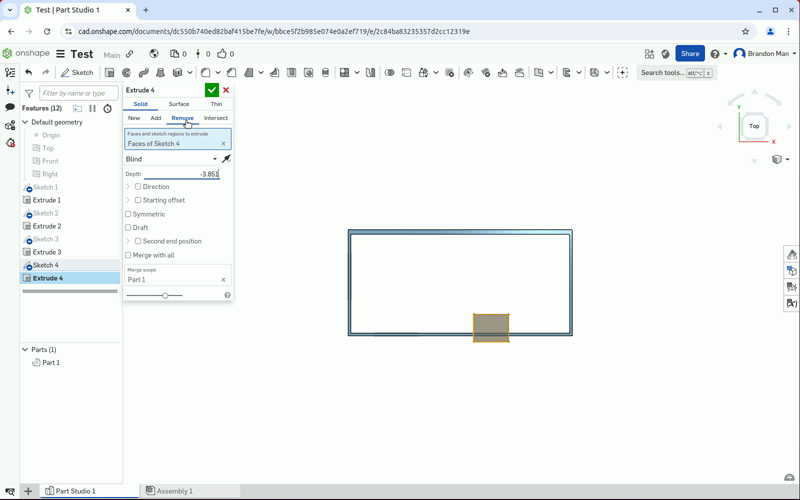
key(tab, 3)
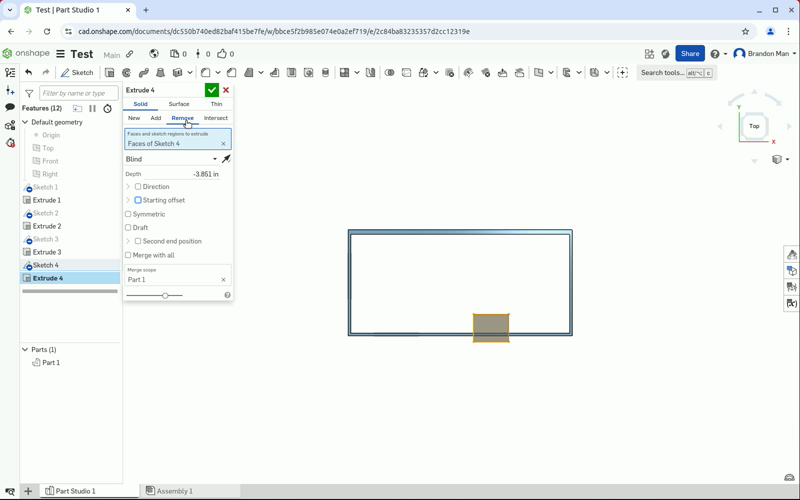
key(tab, 2)
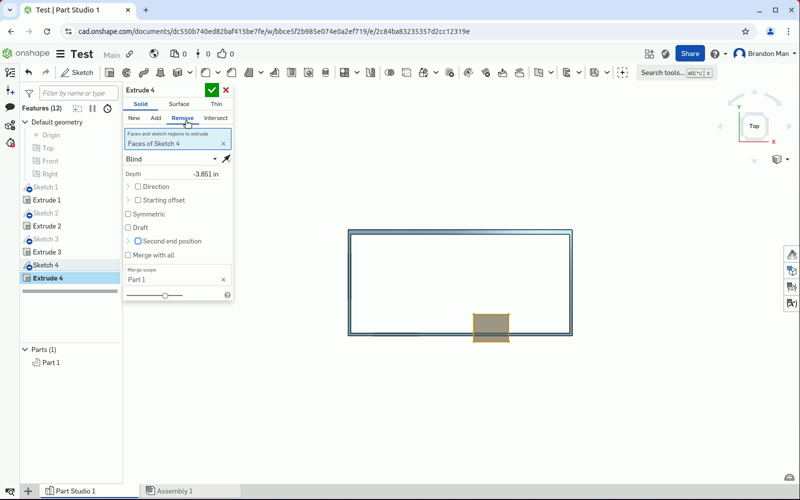
key(space)
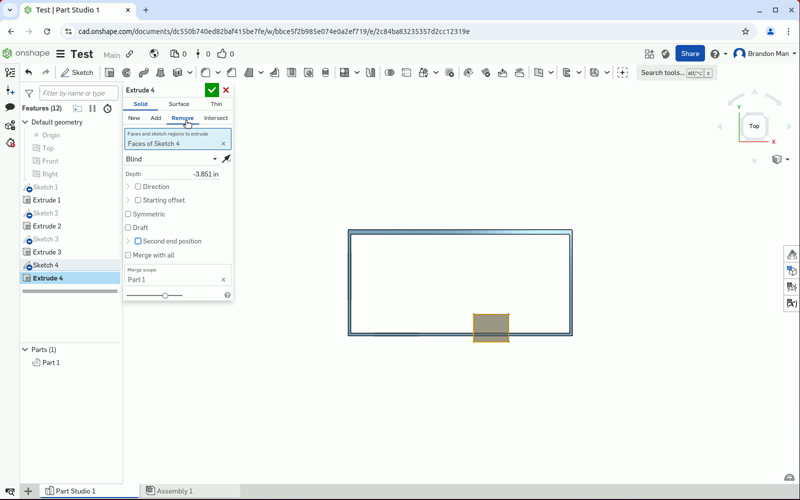
key(tab, 3)
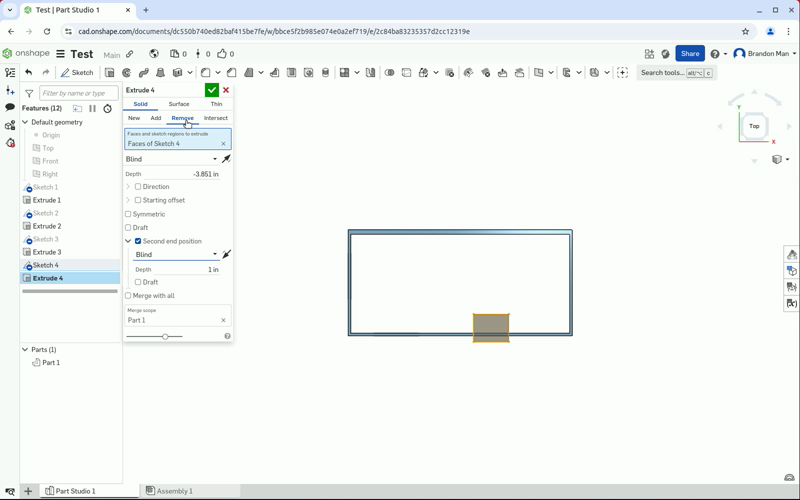
text(0.722)
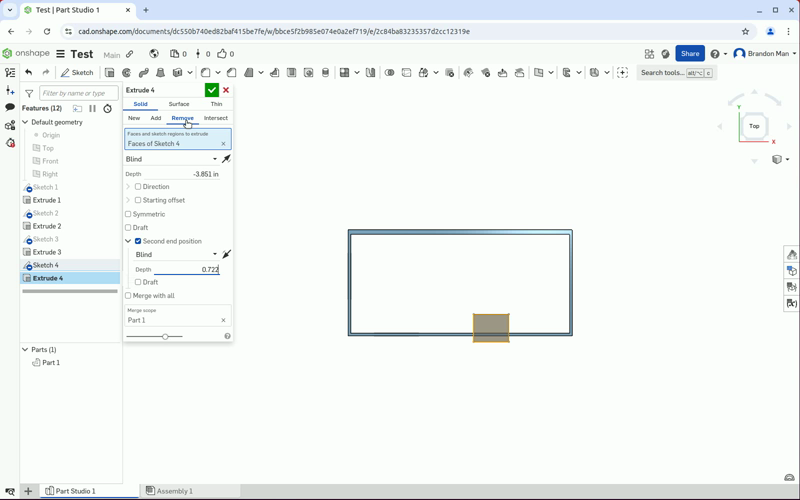
key(tab, 2)
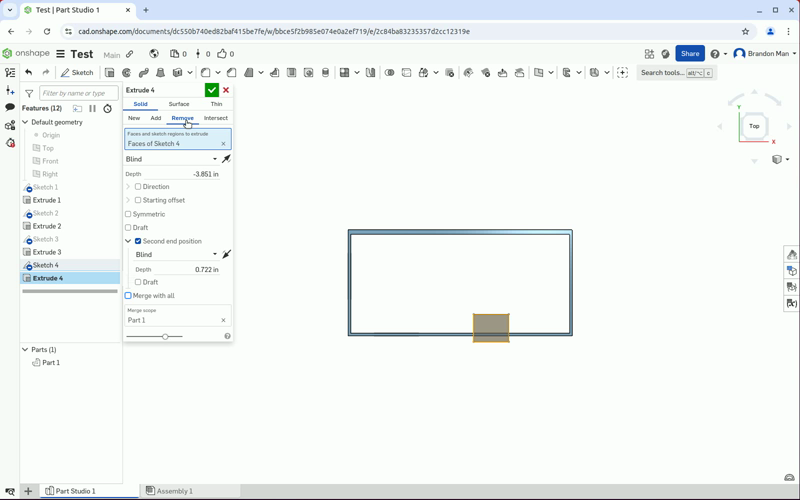
key(space)
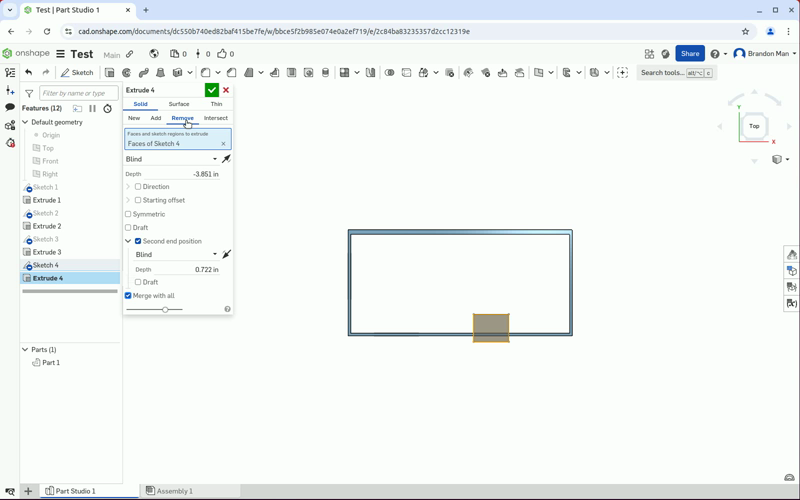
key(enter)
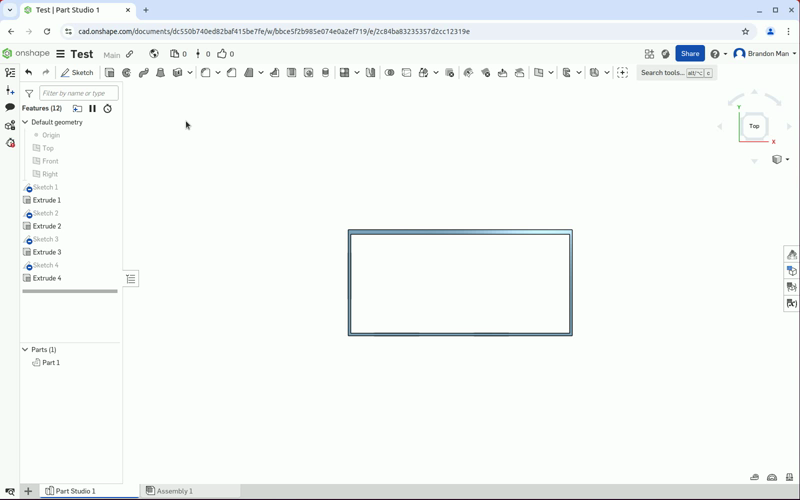
key(shift+h)
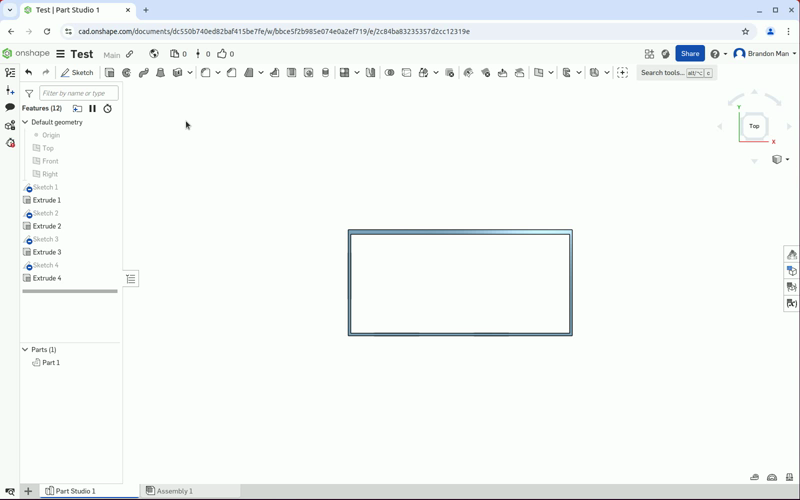
key(shift+h)
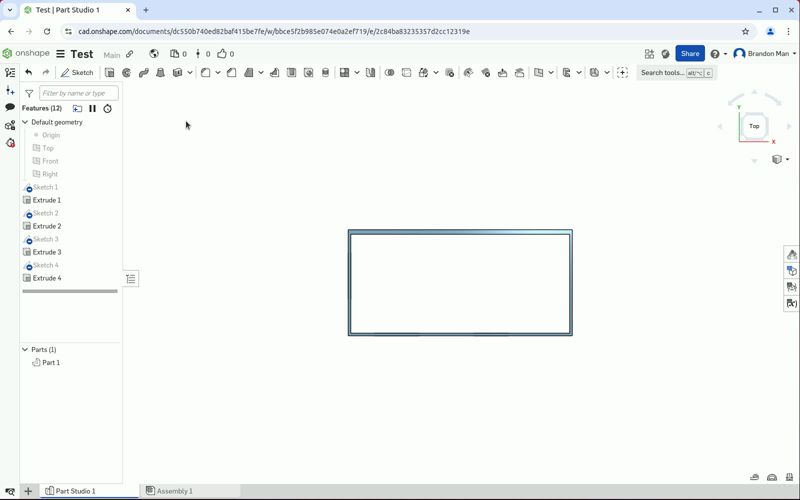
mouse_move(73, 189)
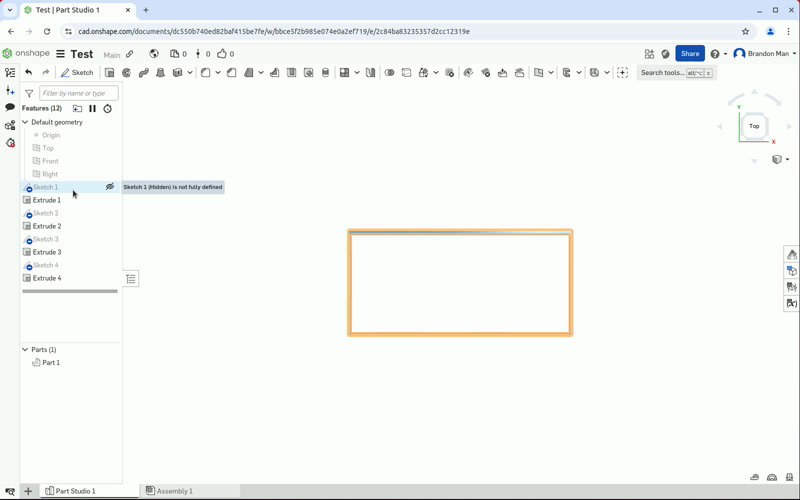
click(73, 189)
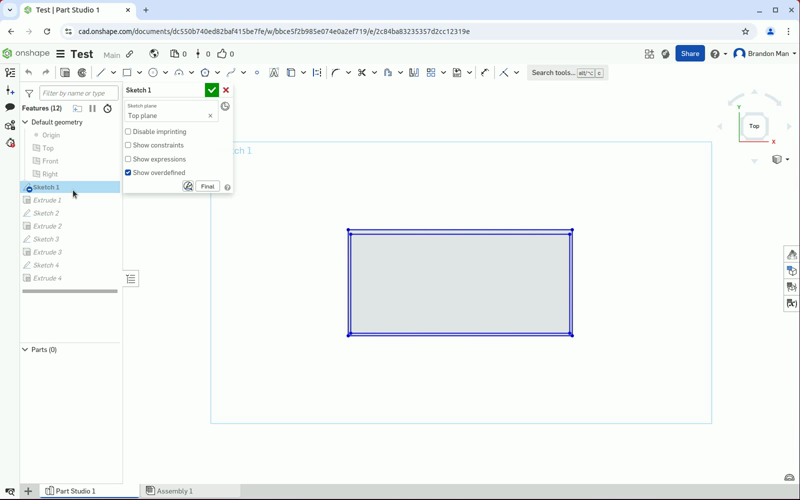
mouse_move(229, 92)
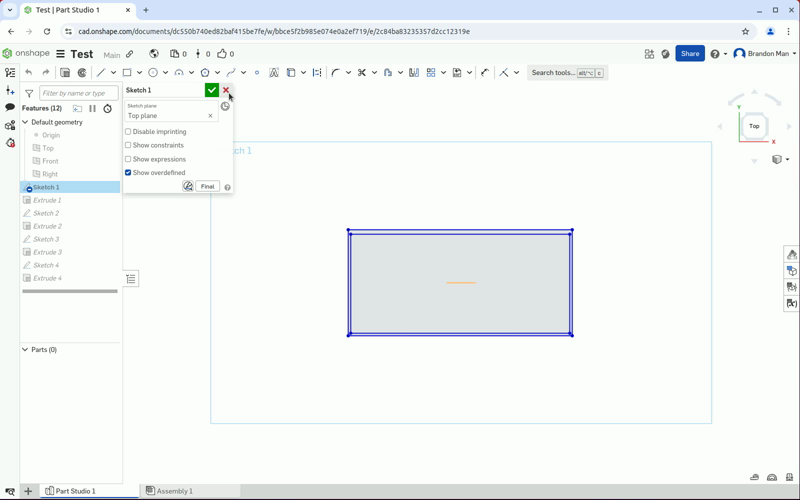
click(229, 92)
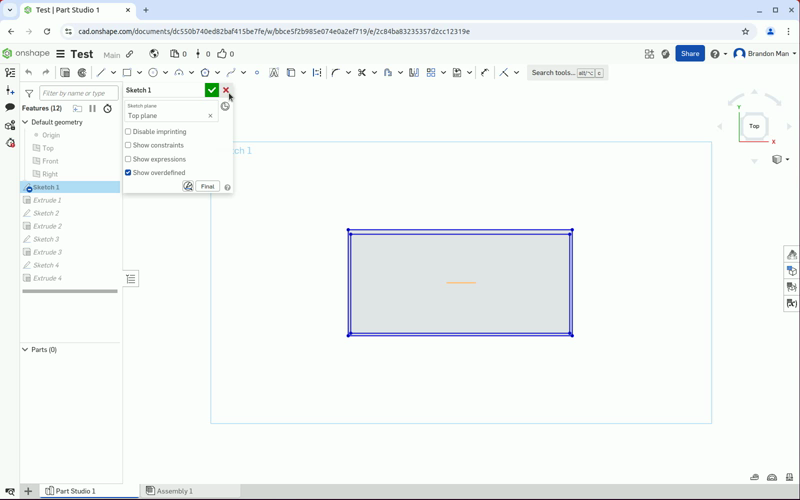
key(shift+s)
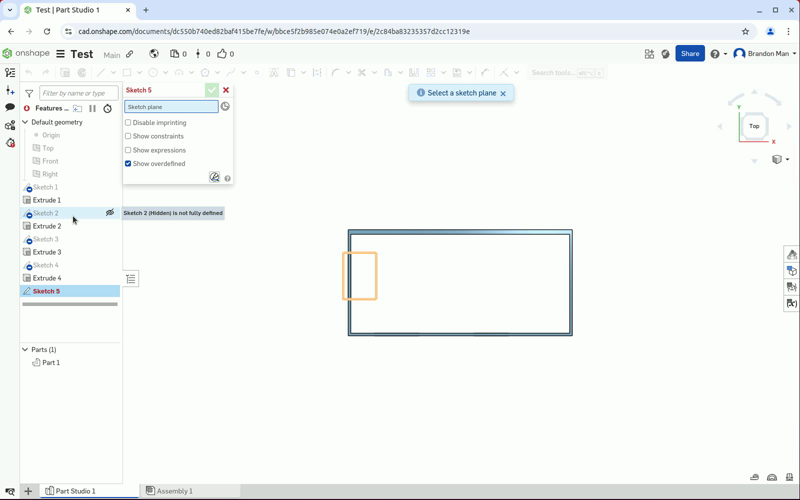
scroll(3)
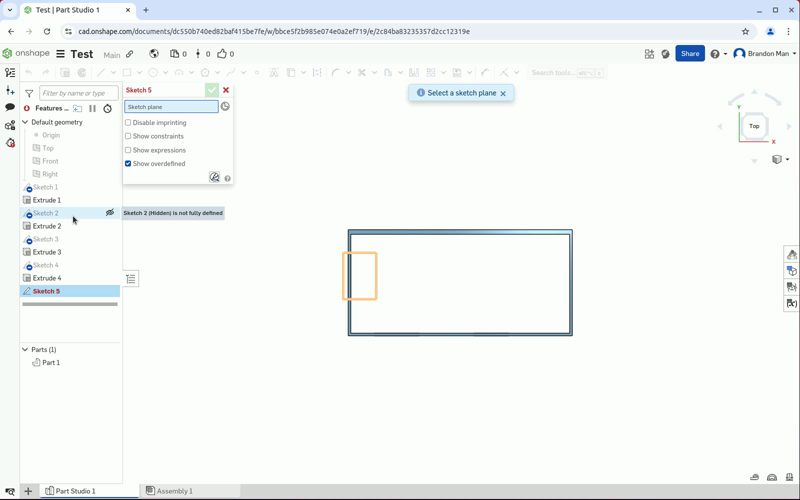
mouse_move(73, 150)
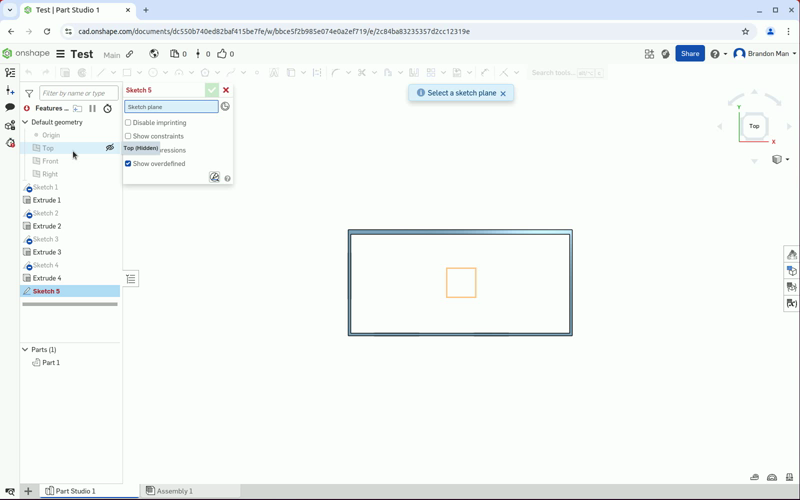
click(73, 150)
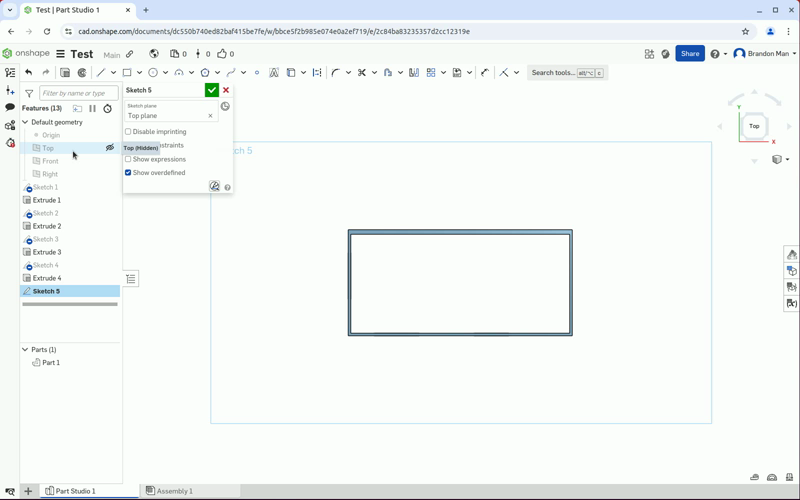
mouse_move(73, 352)
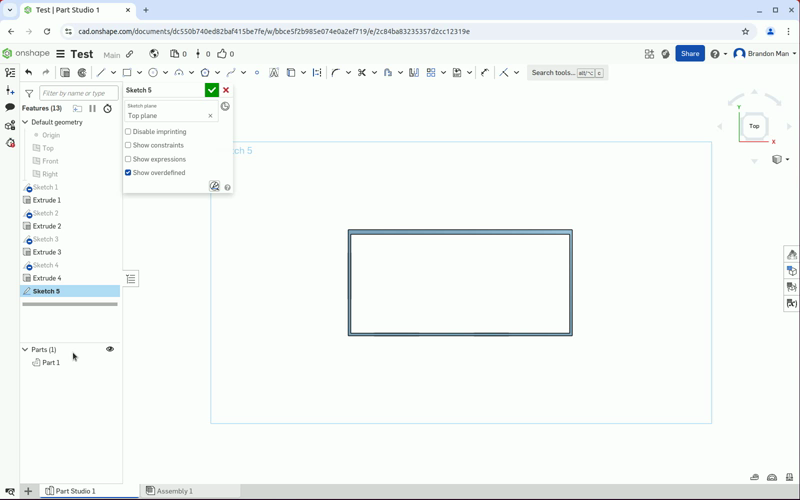
key(y)
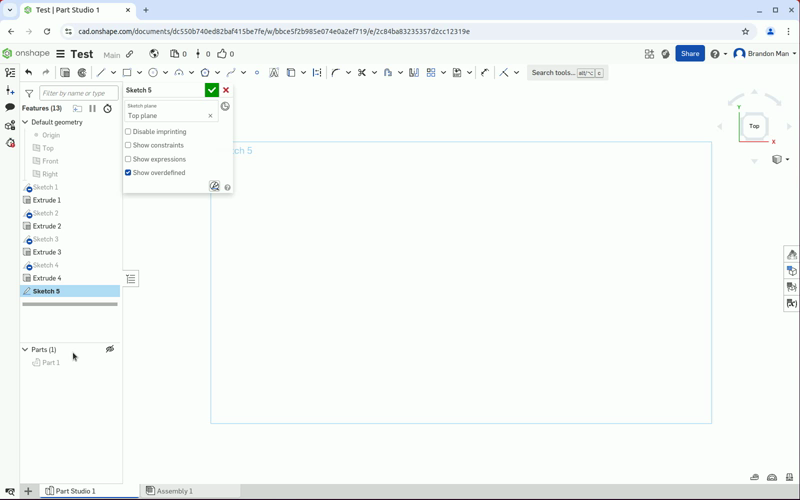
key(l)
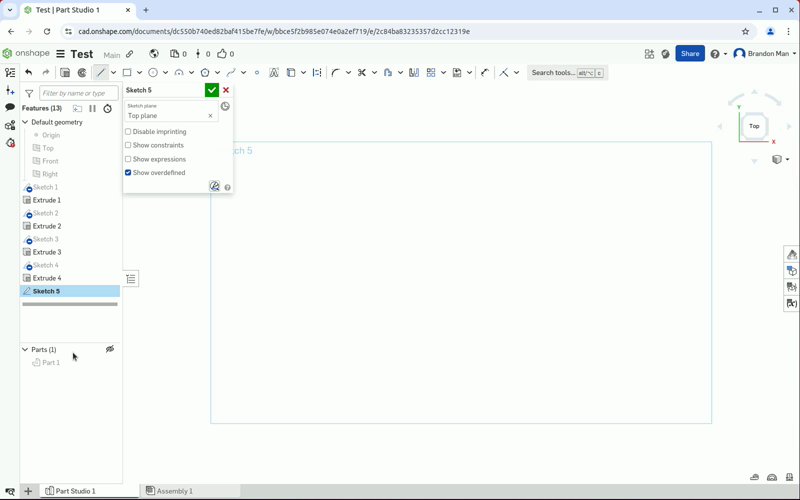
key_down(shift)
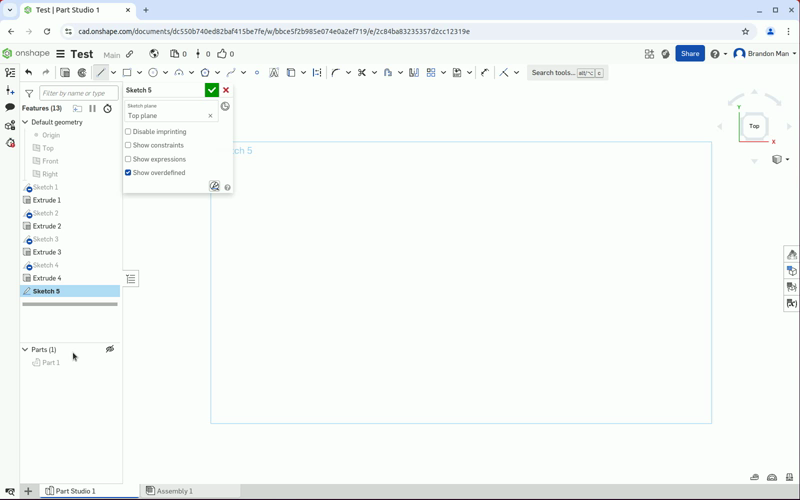
mouse_move(516, 340)
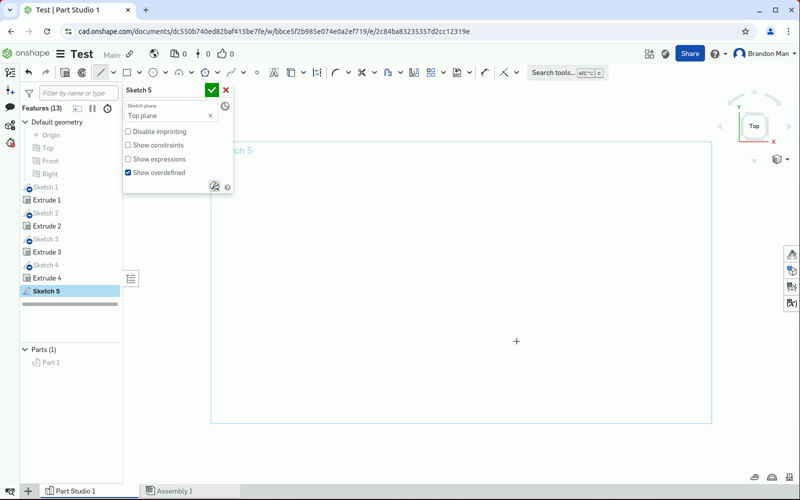
click(516, 340)
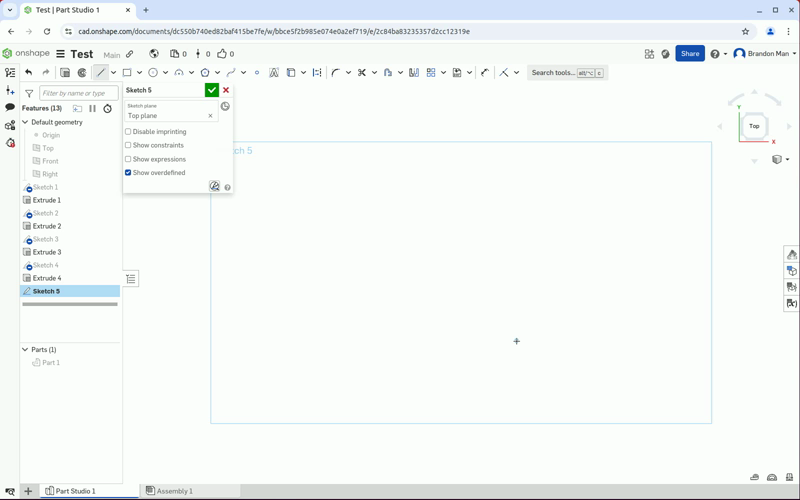
key_up(shift)
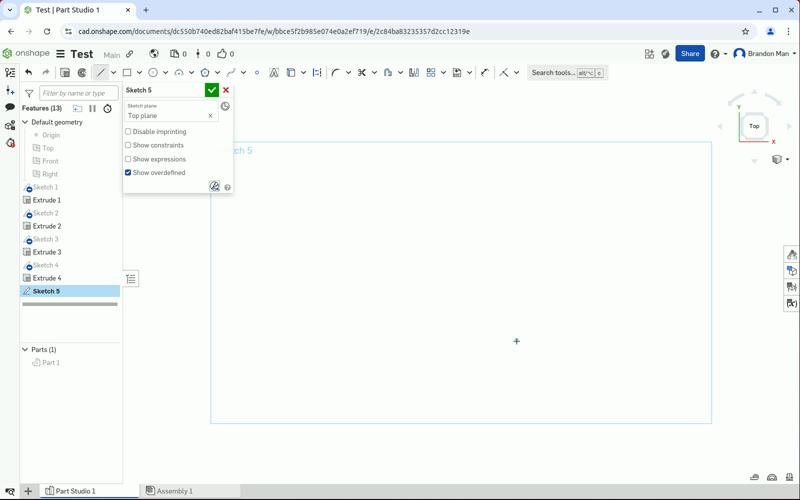
key_down(shift)
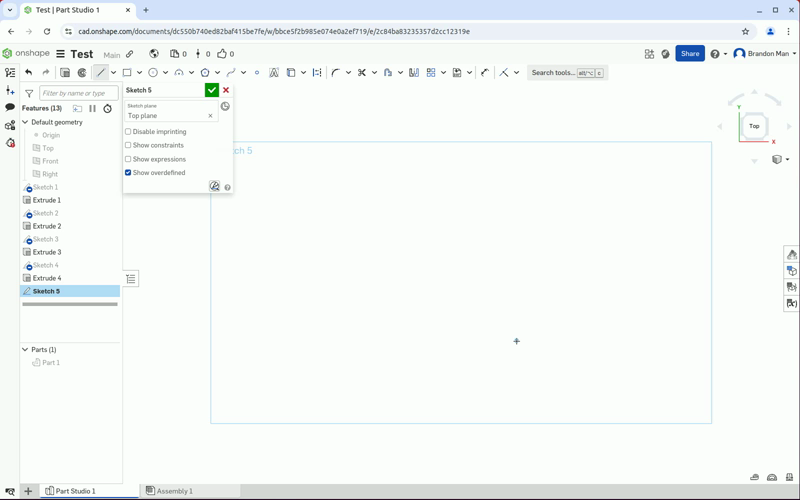
mouse_move(546, 340)
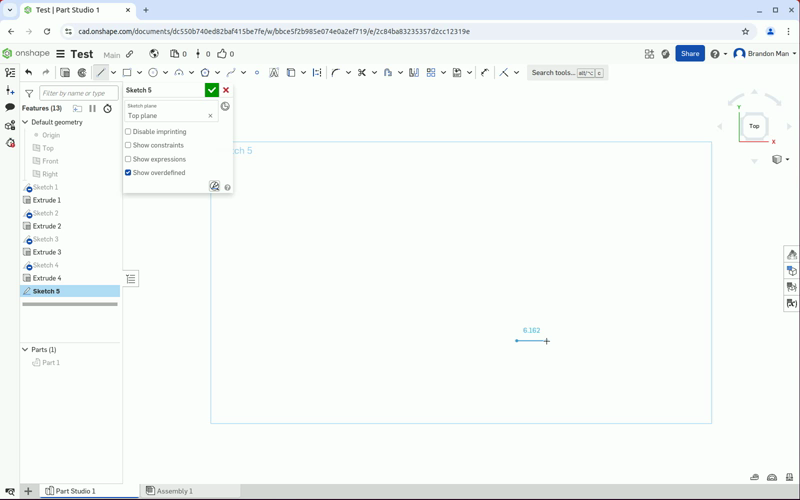
mouse_move(550, 340)
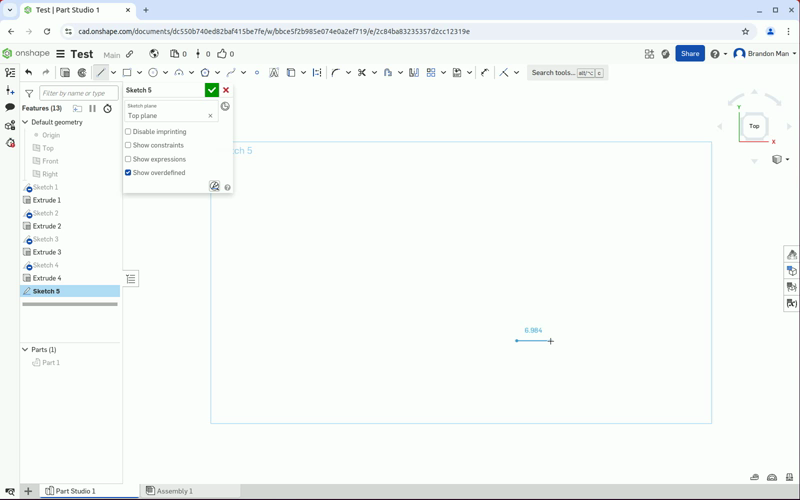
click(550, 340)
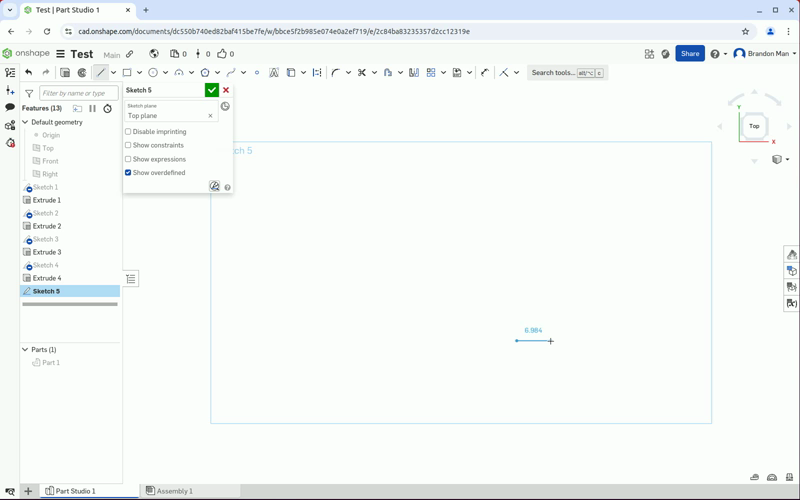
key_up(shift)
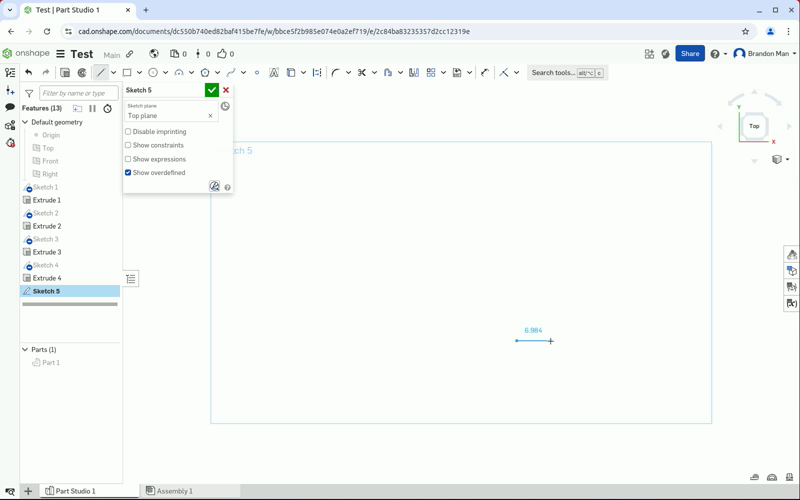
key_down(shift)
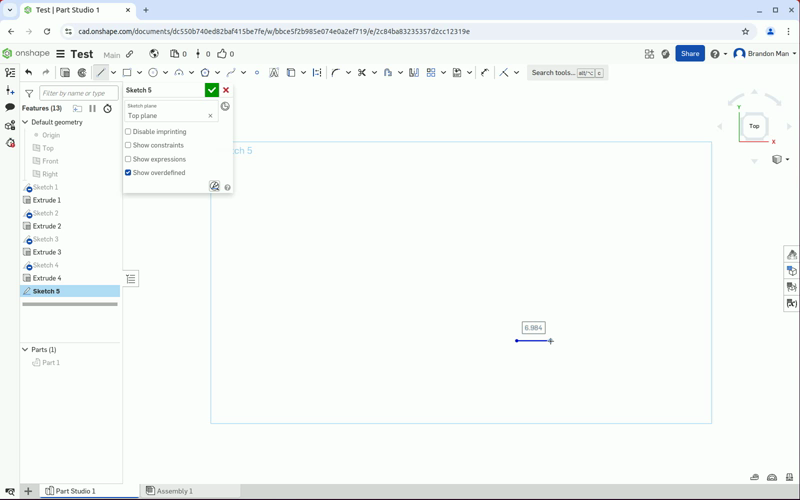
mouse_move(580, 340)
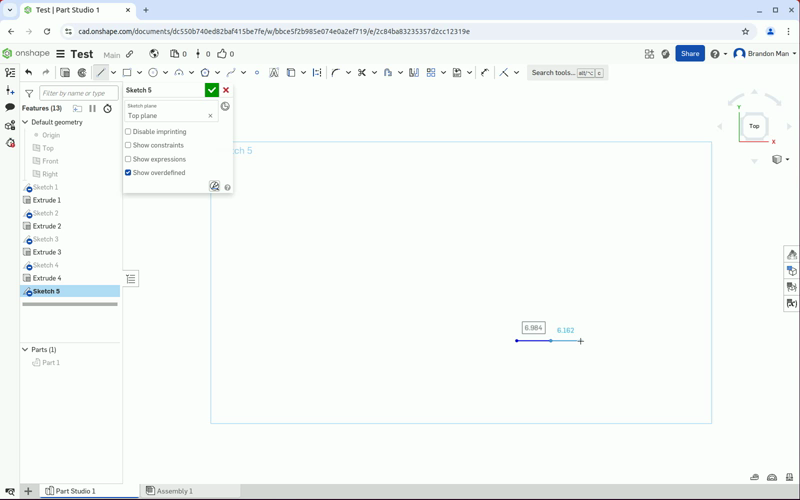
mouse_move(550, 313)
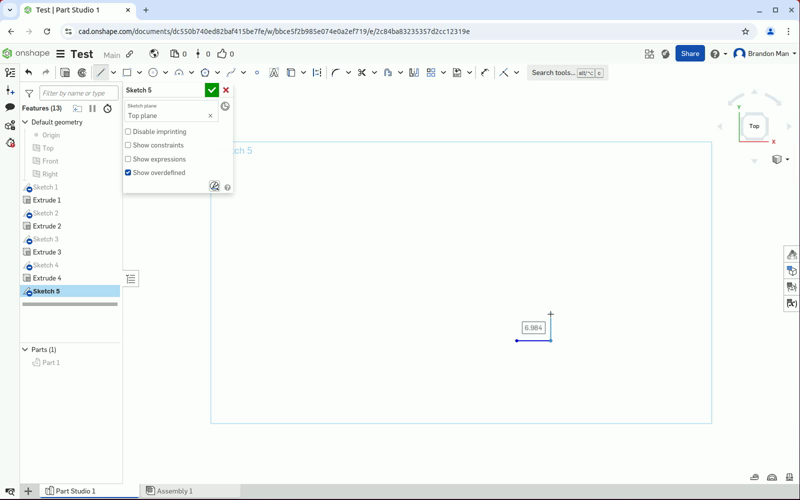
click(550, 313)
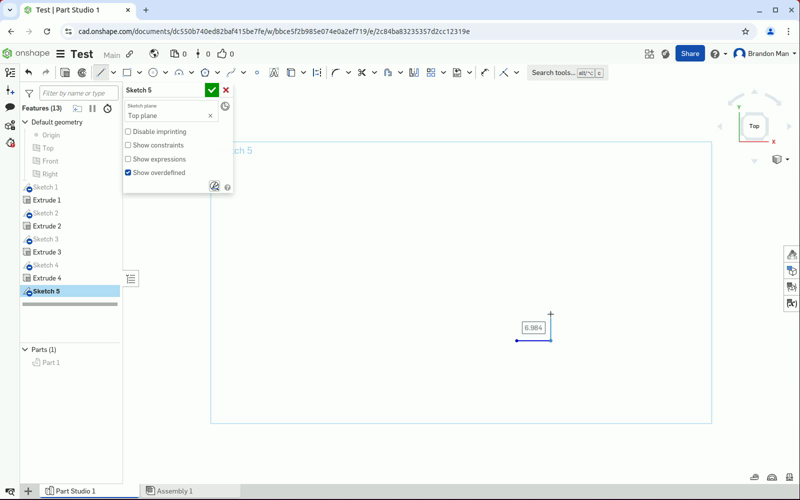
key_up(shift)
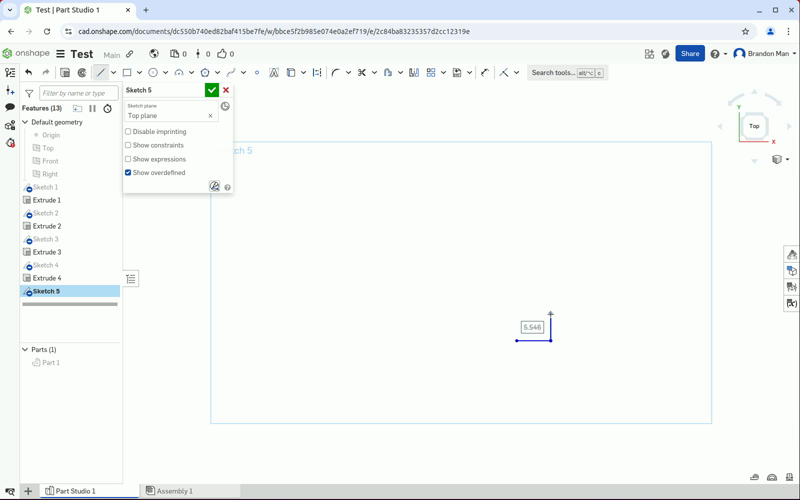
key_down(shift)
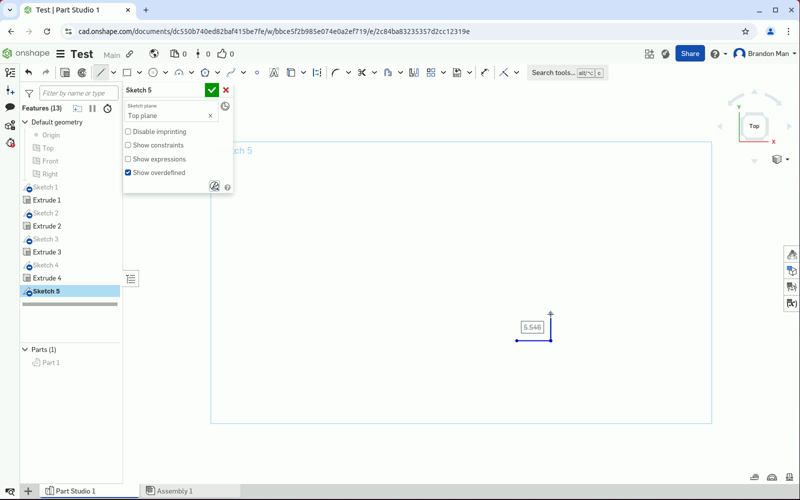
mouse_move(580, 313)
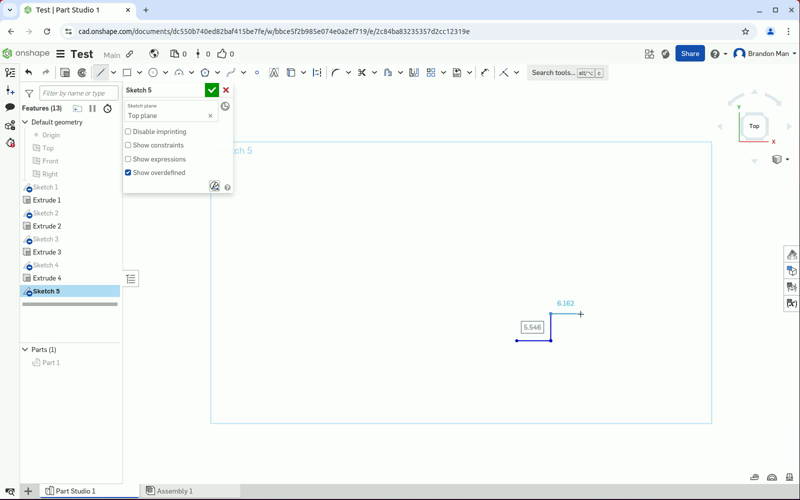
mouse_move(516, 313)
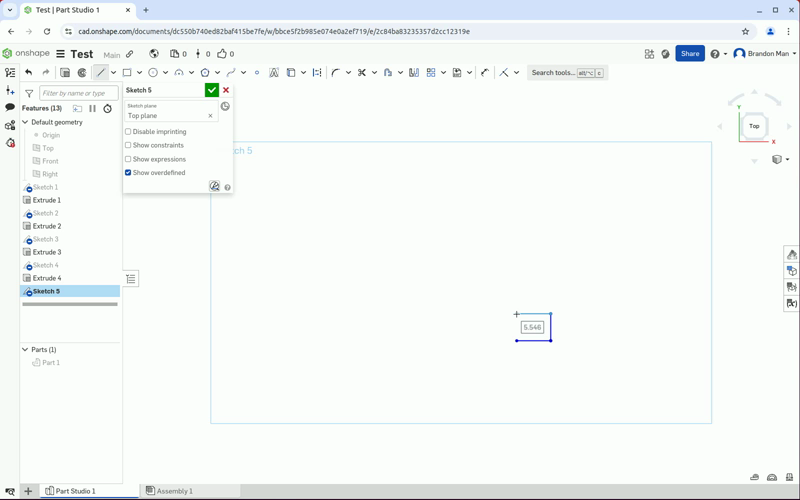
click(516, 313)
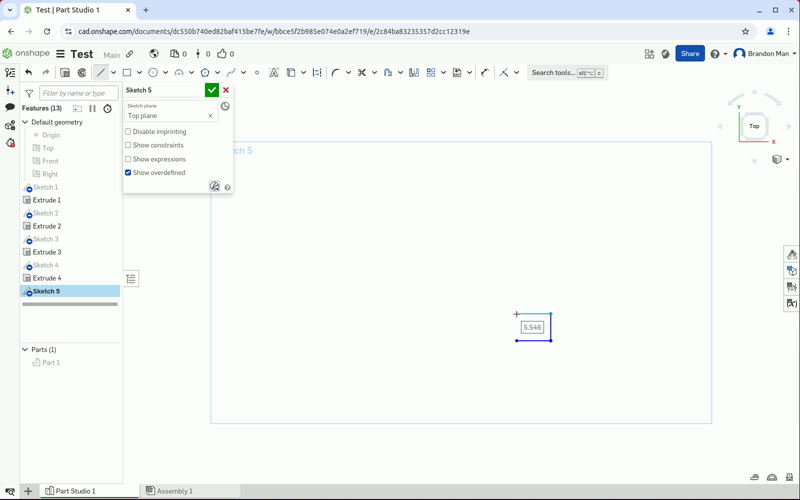
key_up(shift)
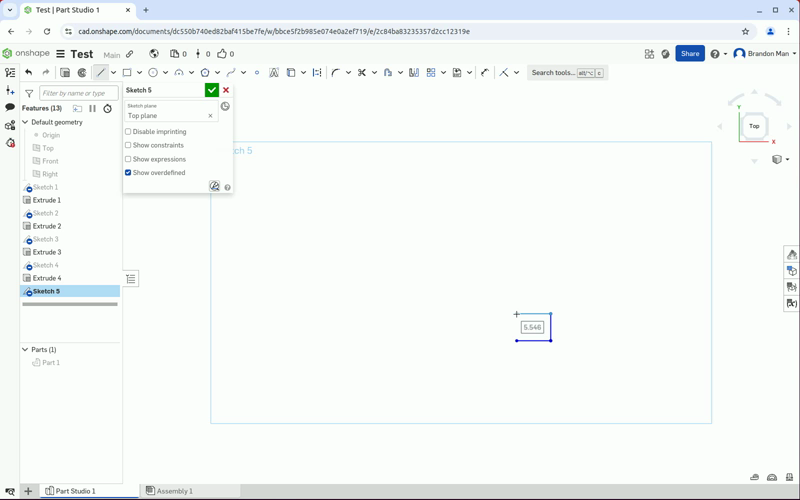
mouse_move(546, 313)
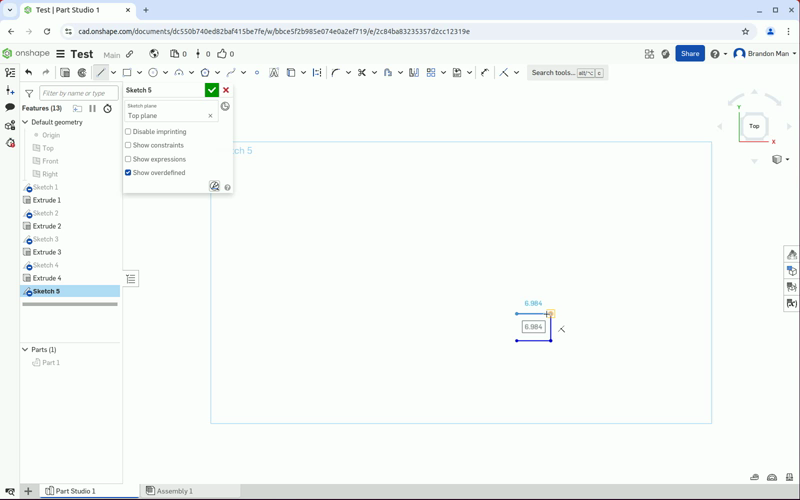
key_down(shift)
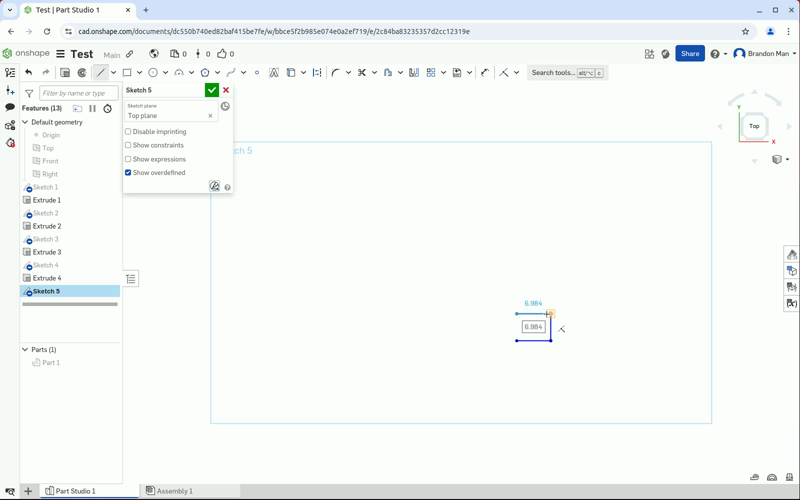
mouse_move(516, 340)
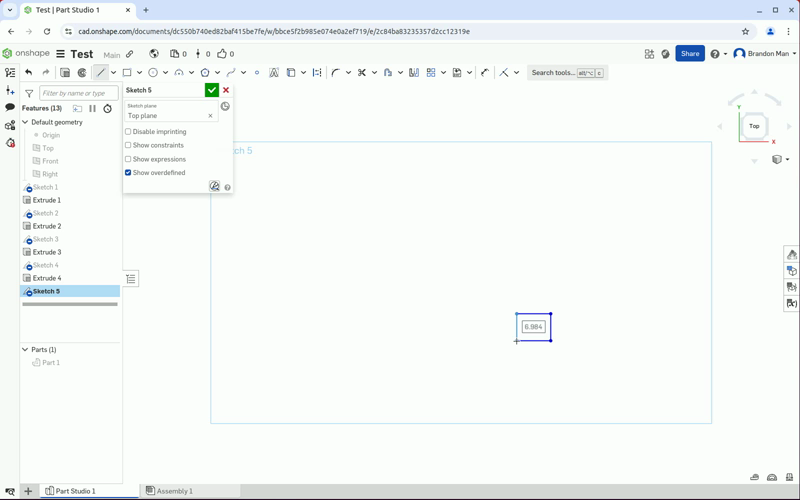
key_up(shift)
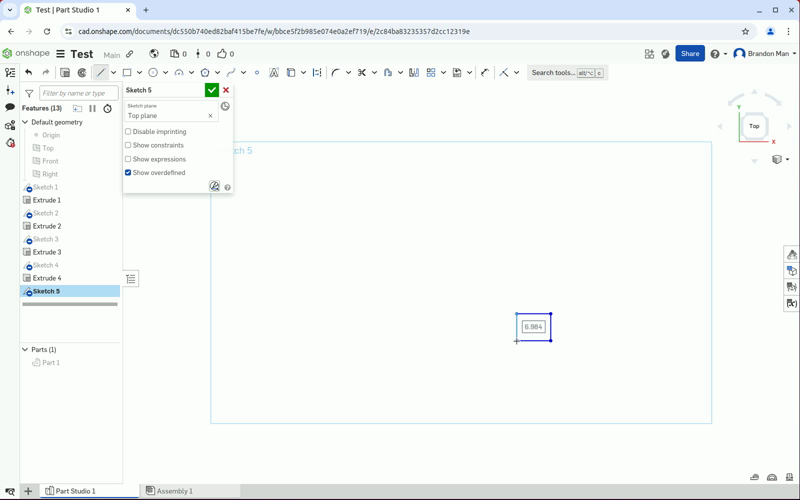
click(516, 340)
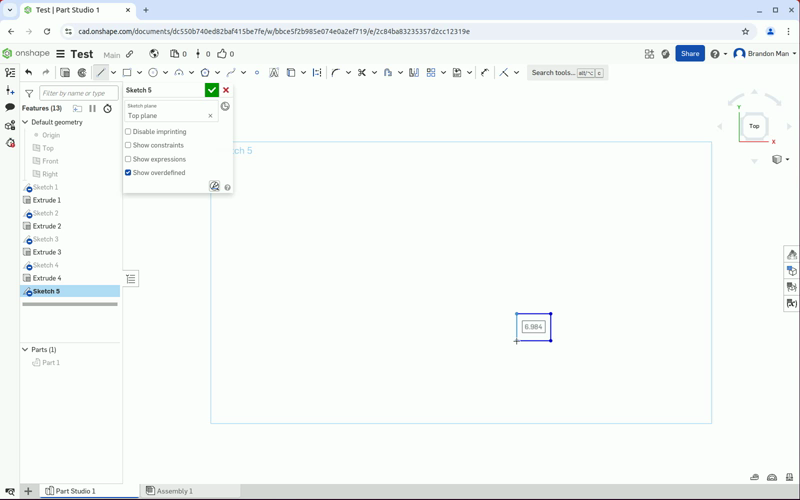
key(esc)
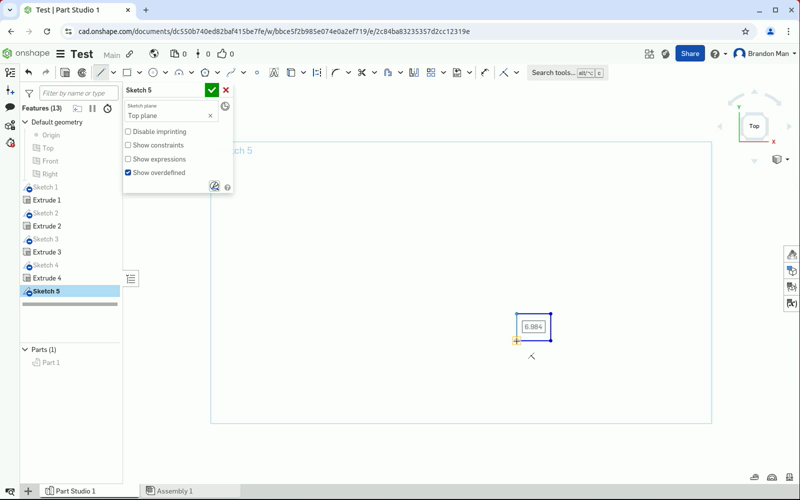
mouse_move(519, 327)
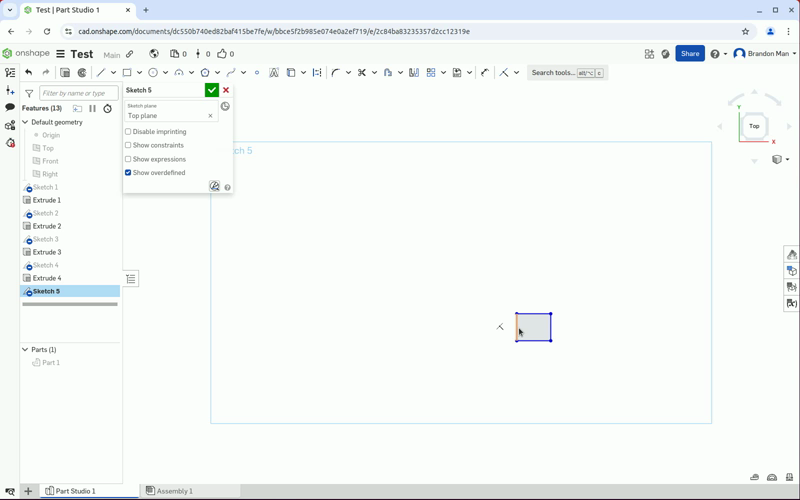
scroll(6)
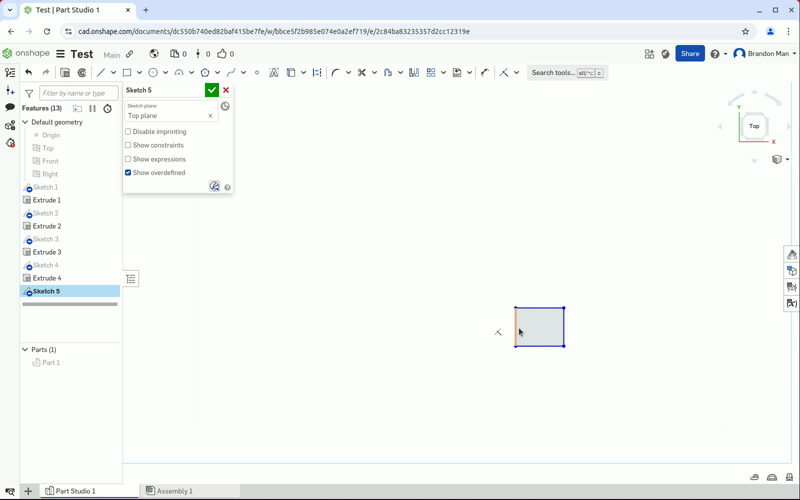
scroll(6)
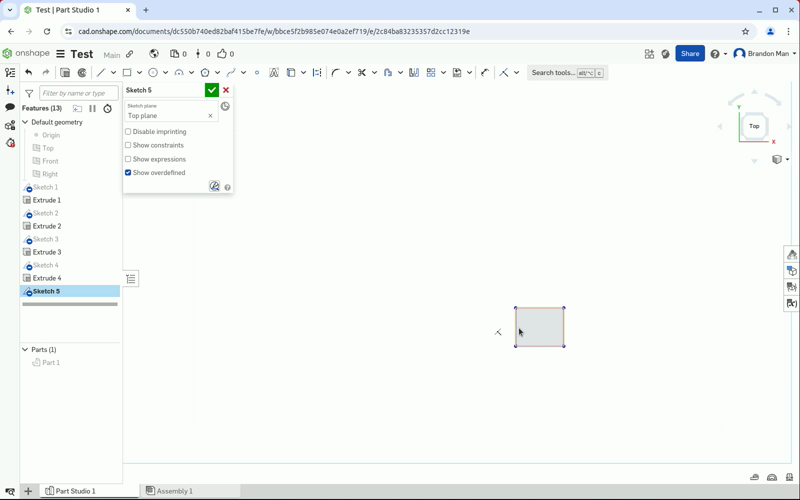
scroll(6)
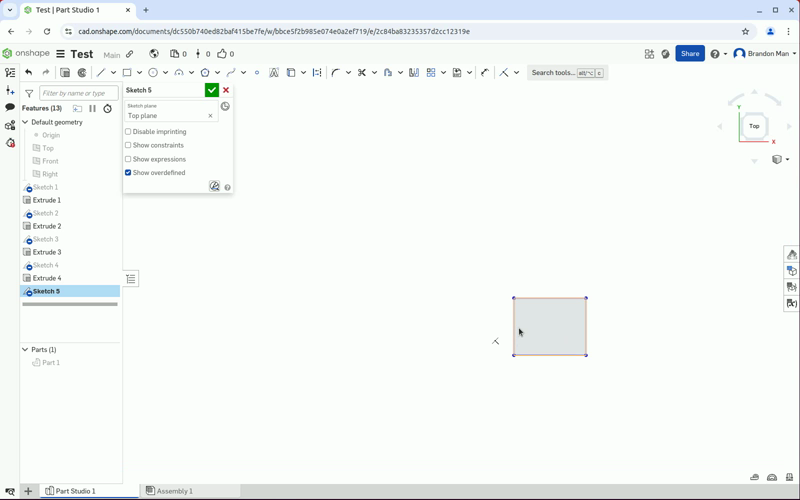
scroll(6)
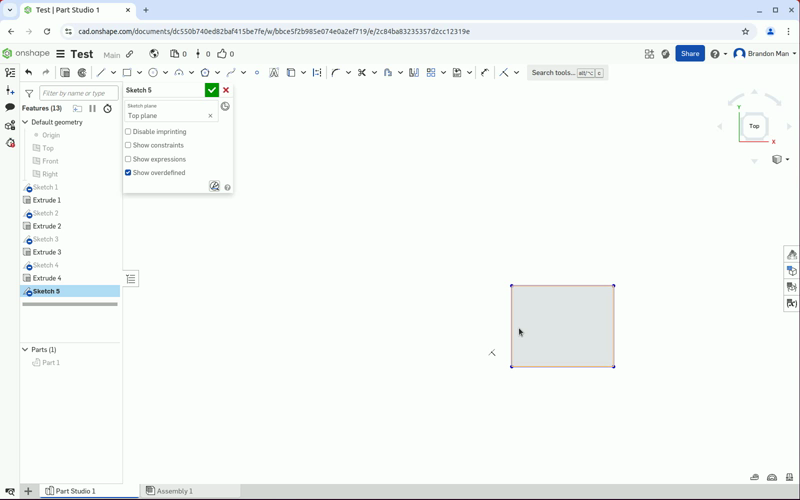
scroll(6)
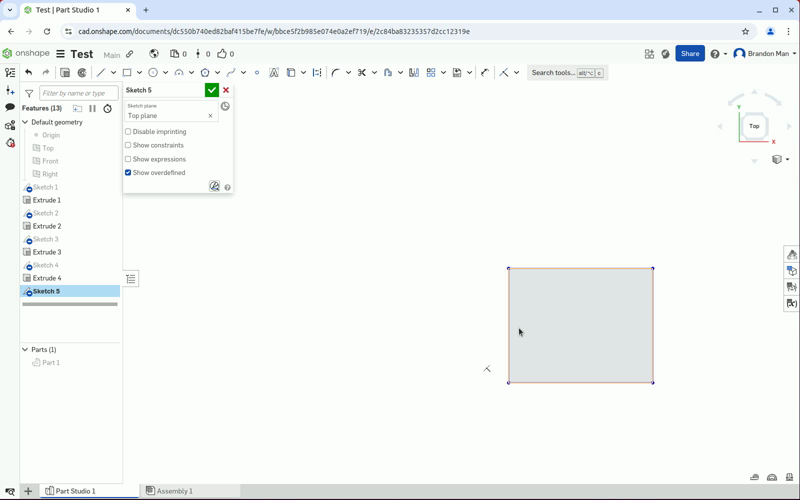
scroll(6)
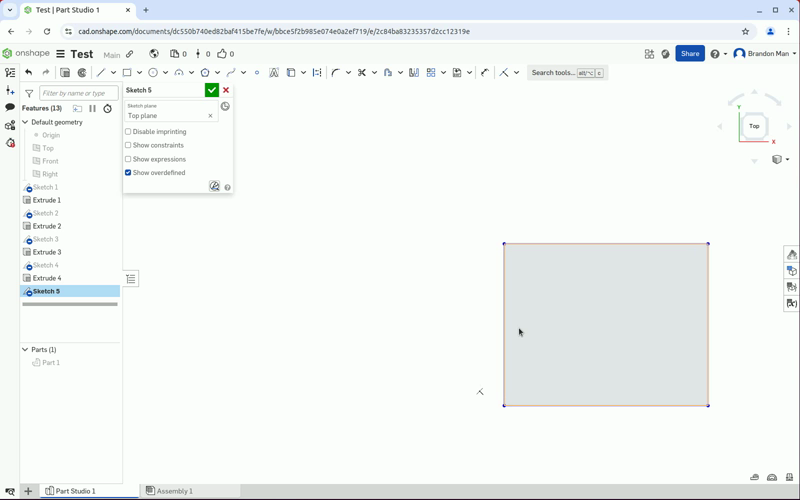
scroll(6)
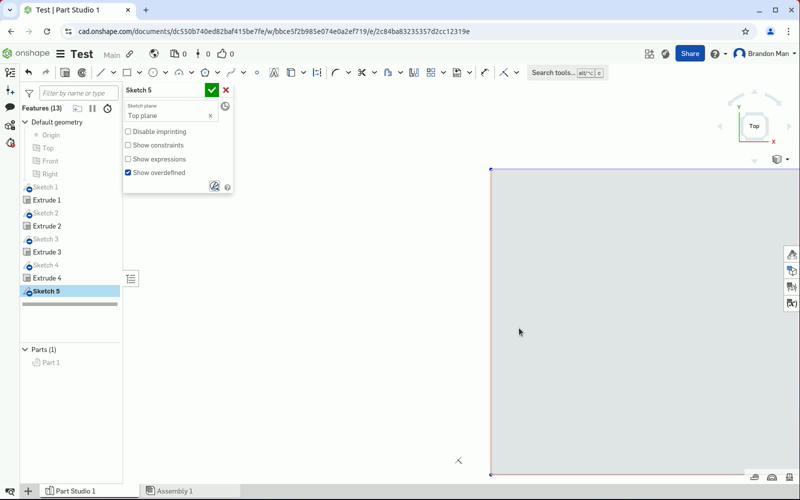
click(519, 327)
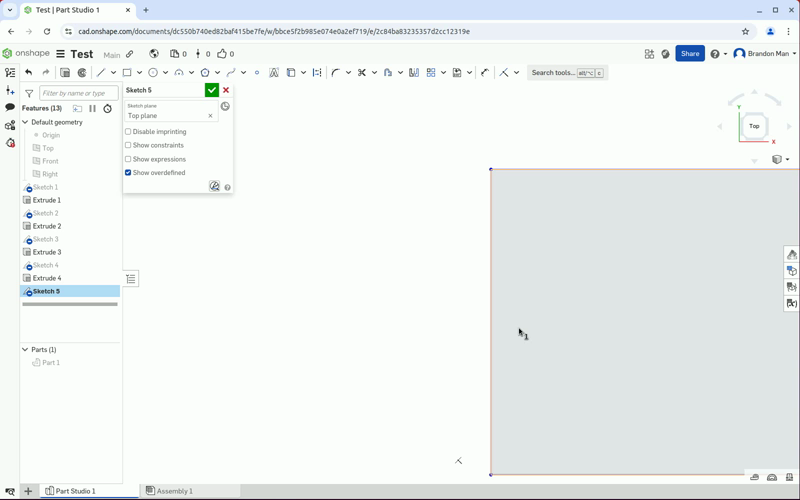
scroll(-6)
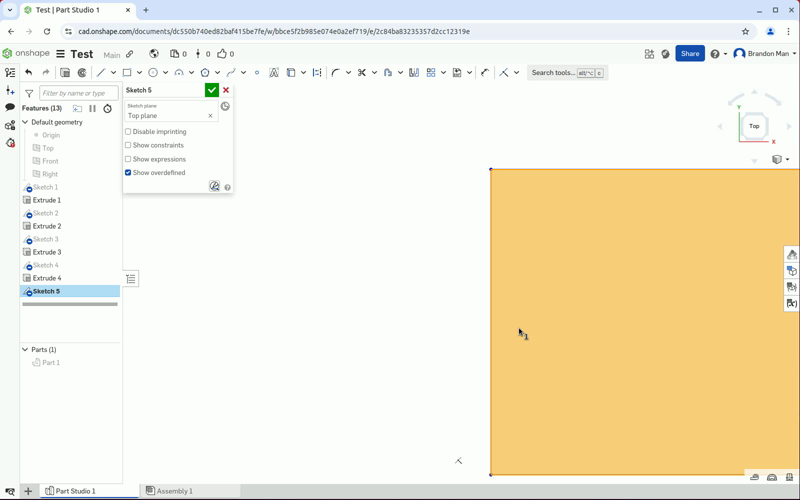
scroll(-6)
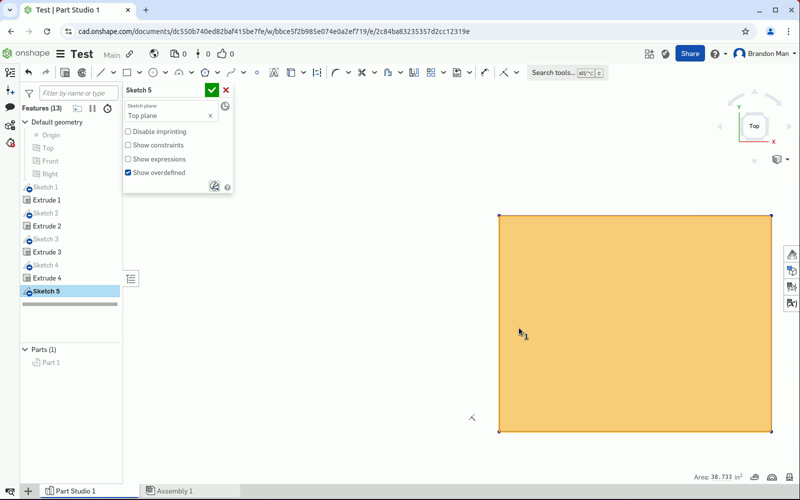
scroll(-6)
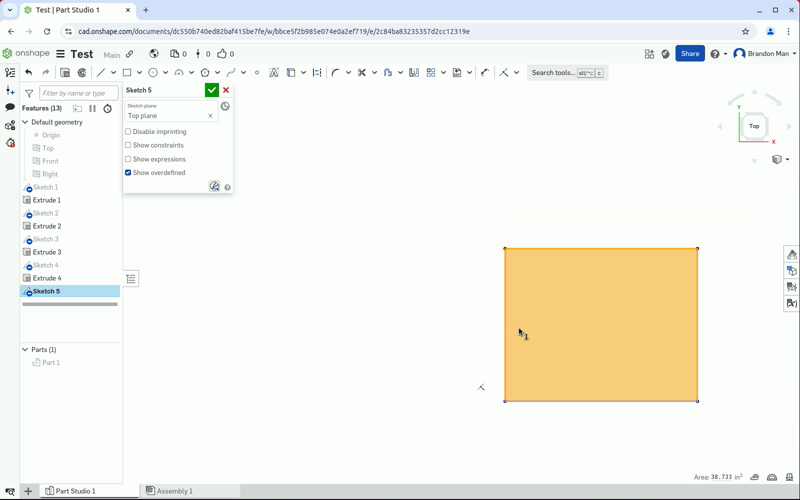
scroll(-6)
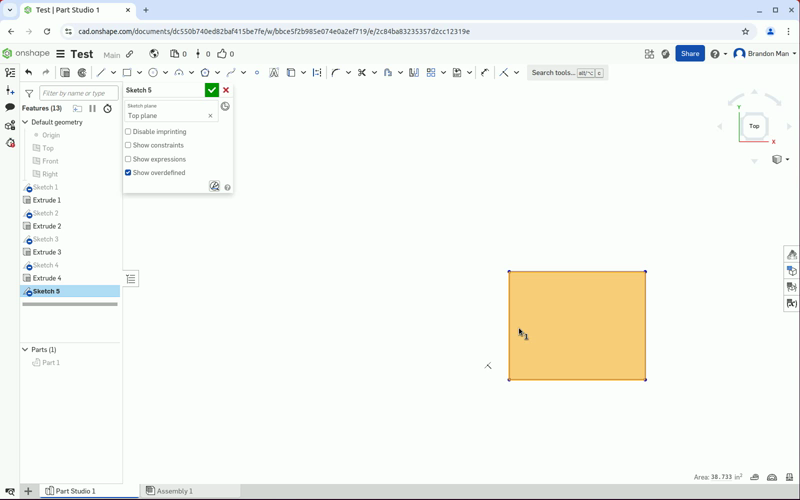
scroll(-6)
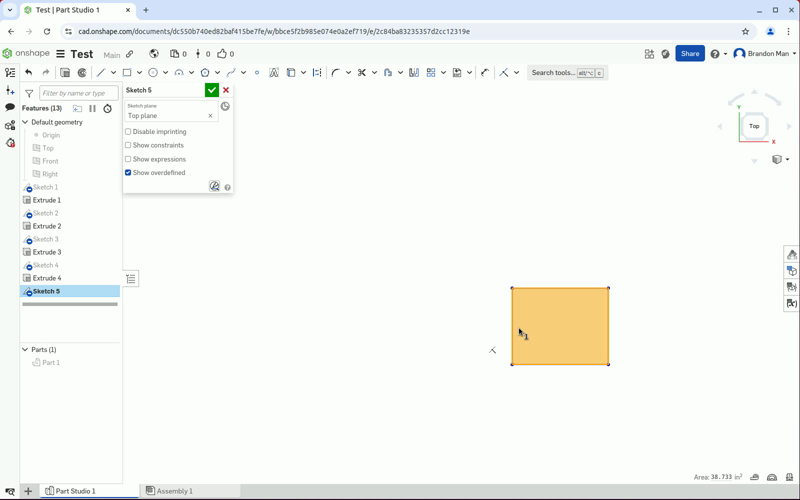
scroll(-6)
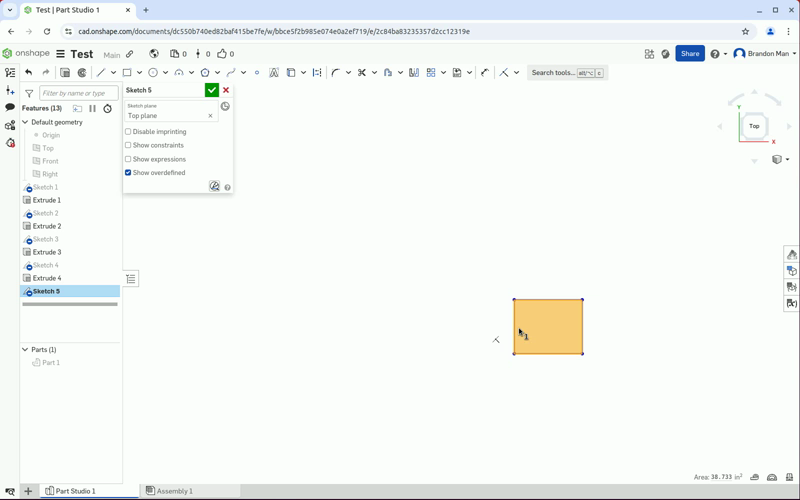
scroll(-6)
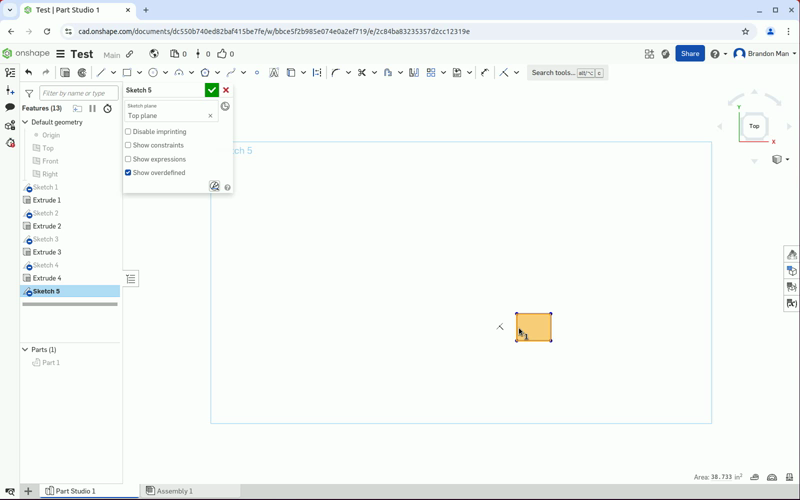
mouse_move(73, 352)
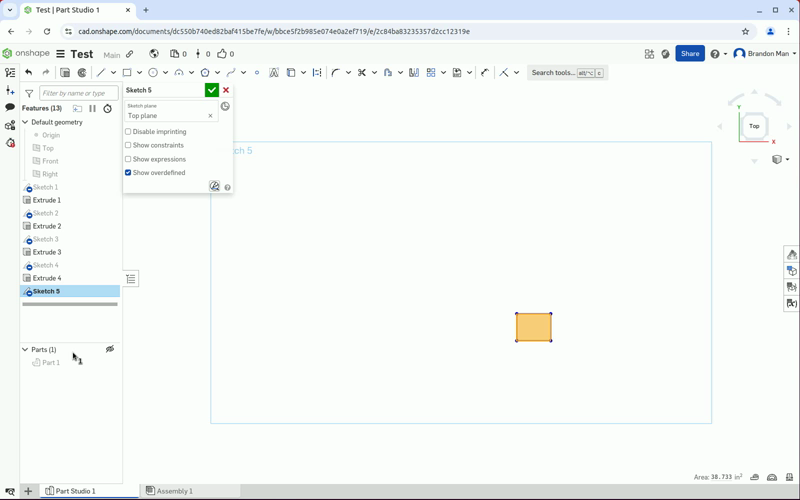
key(shift+y)
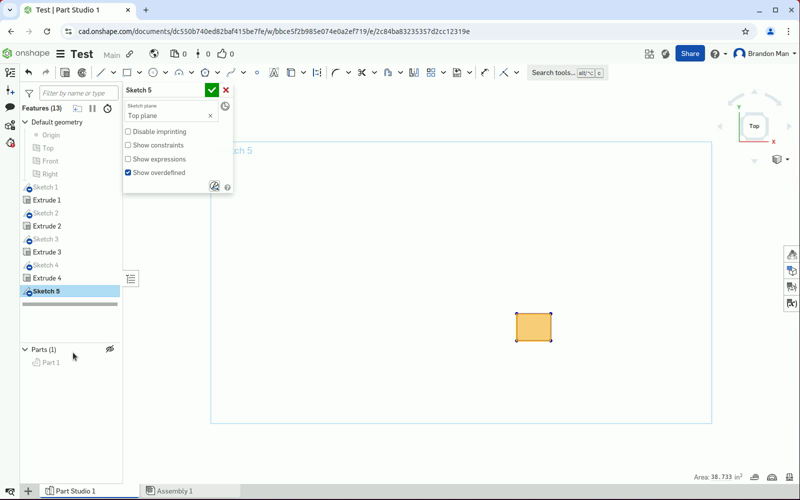
key(shift+e)
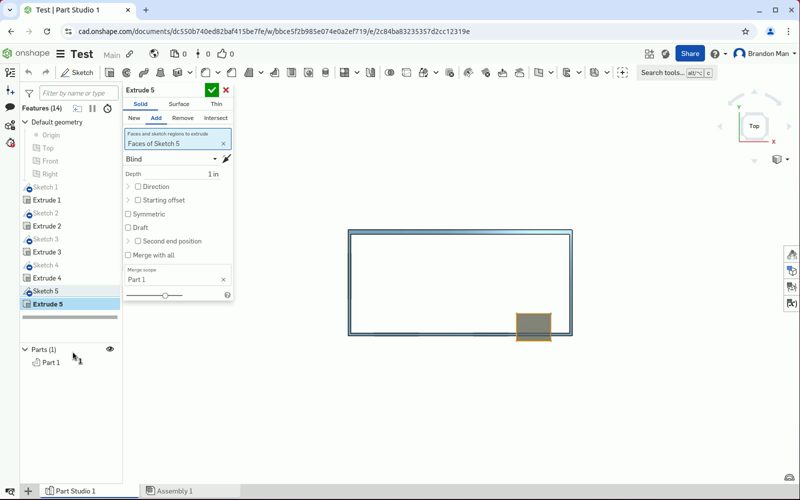
mouse_move(143, 106)
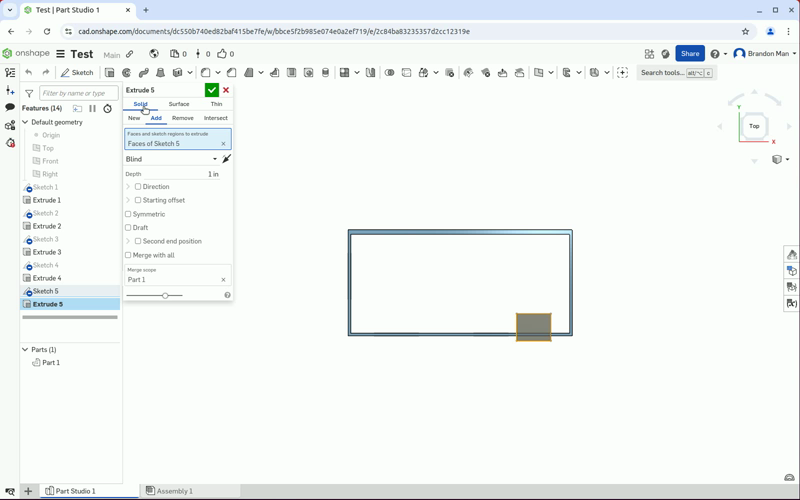
click(143, 106)
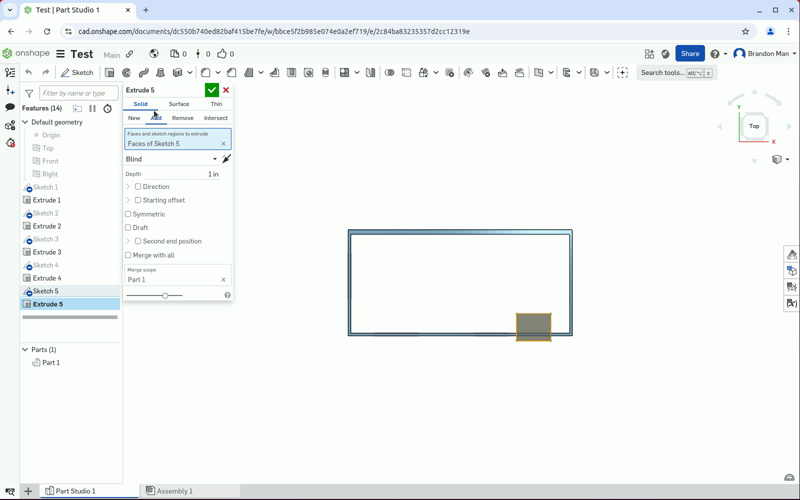
mouse_move(186, 120)
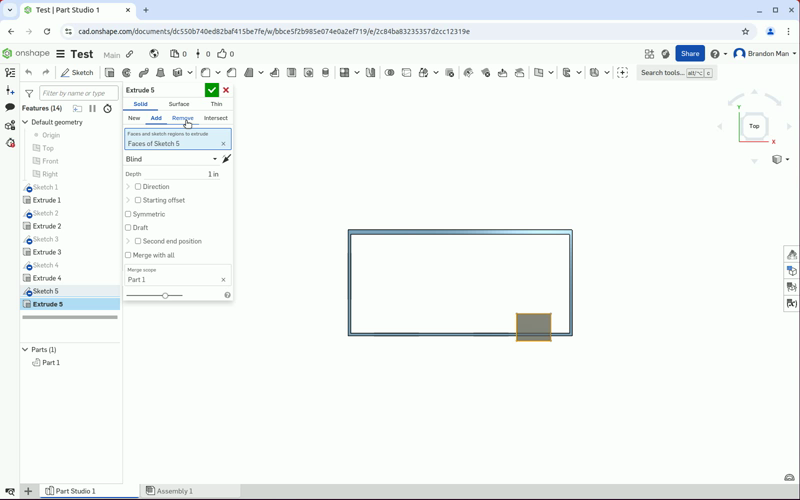
click(186, 120)
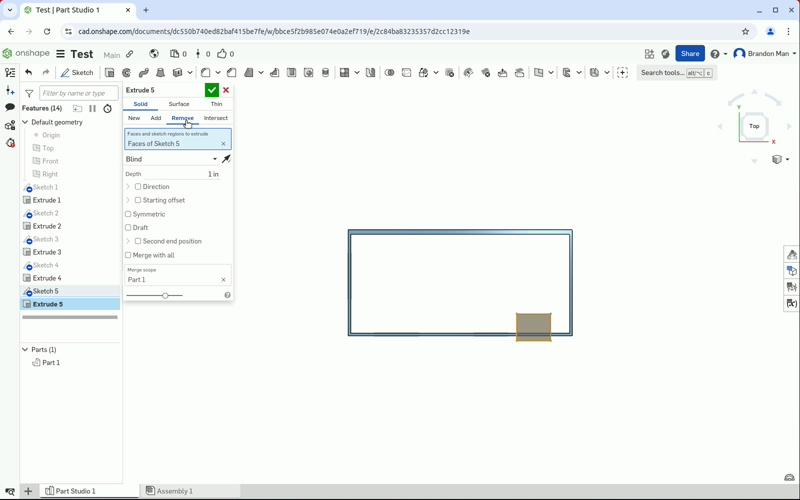
key(tab, 4)
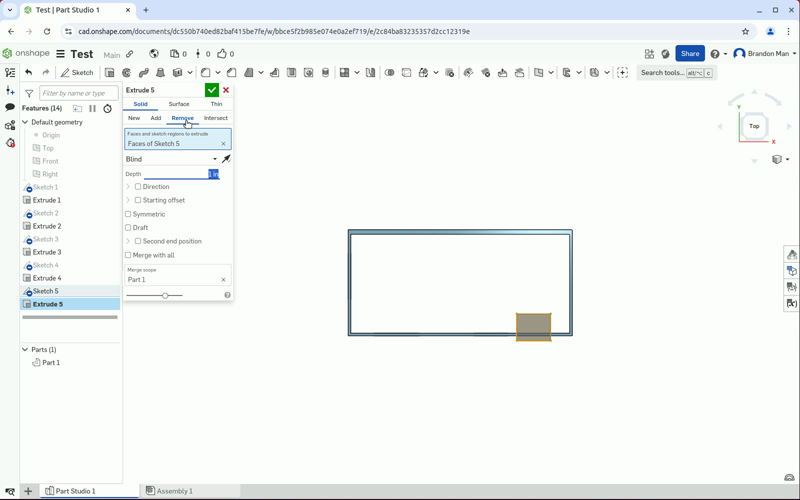
text(-3.851)
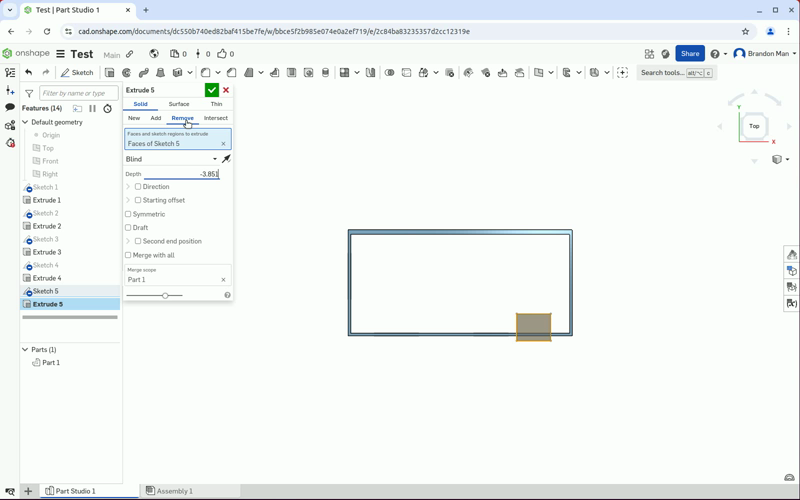
key(tab, 3)
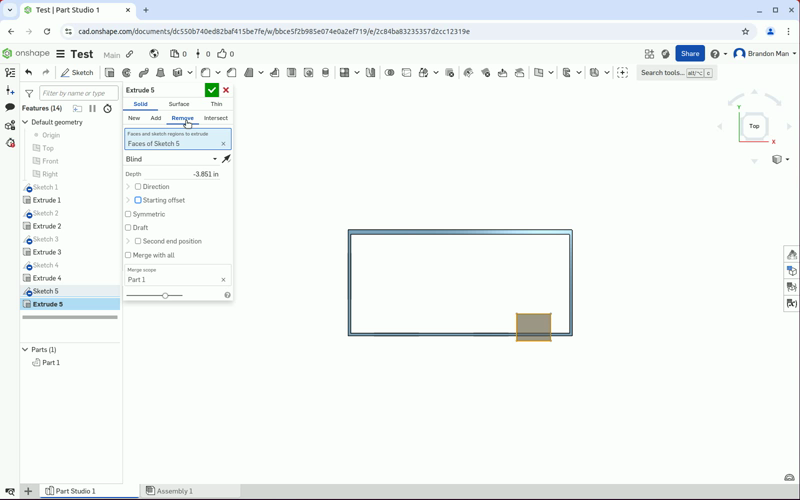
key(tab, 2)
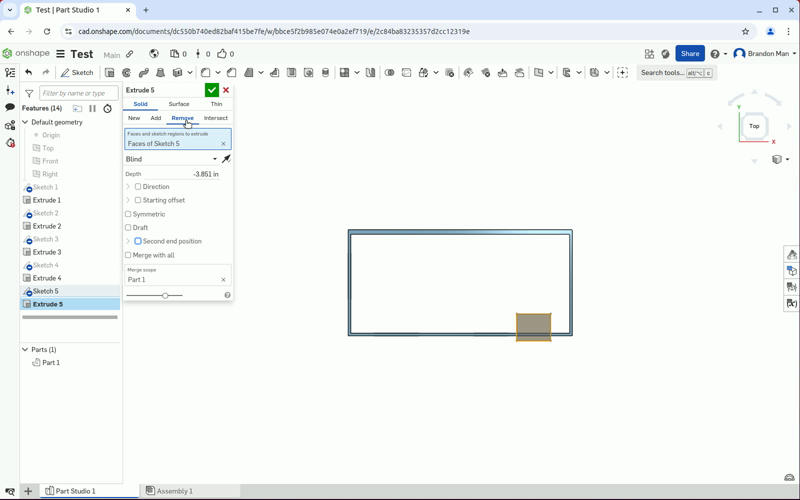
key(space)
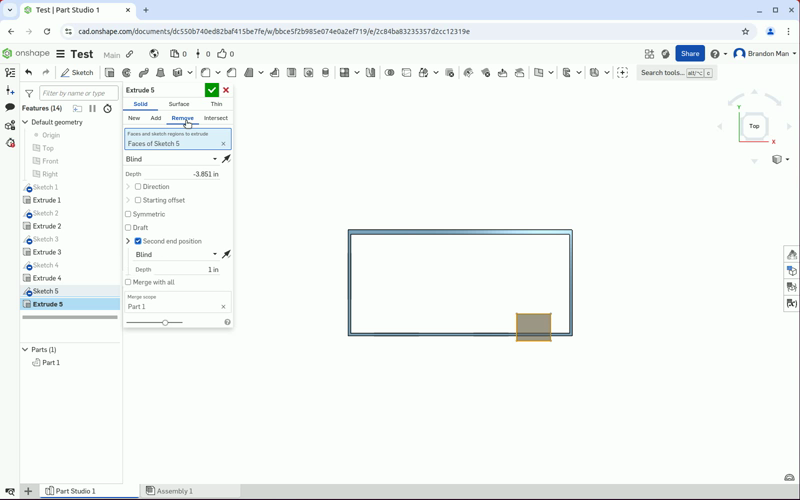
key(tab, 3)
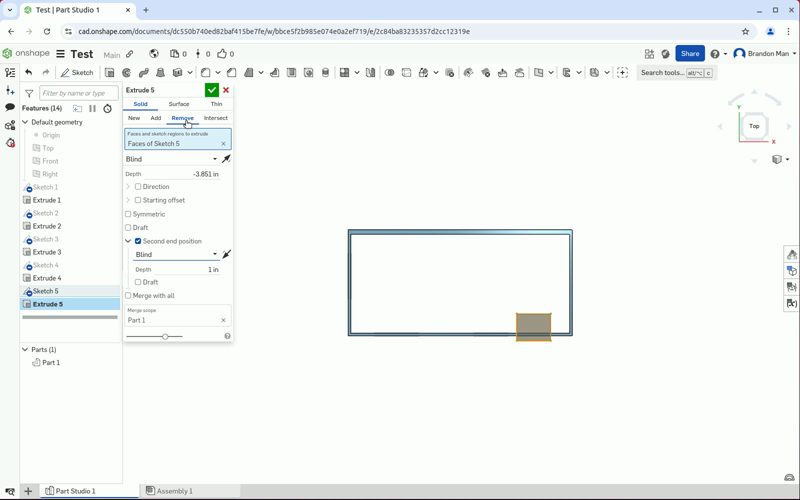
text(0.722)
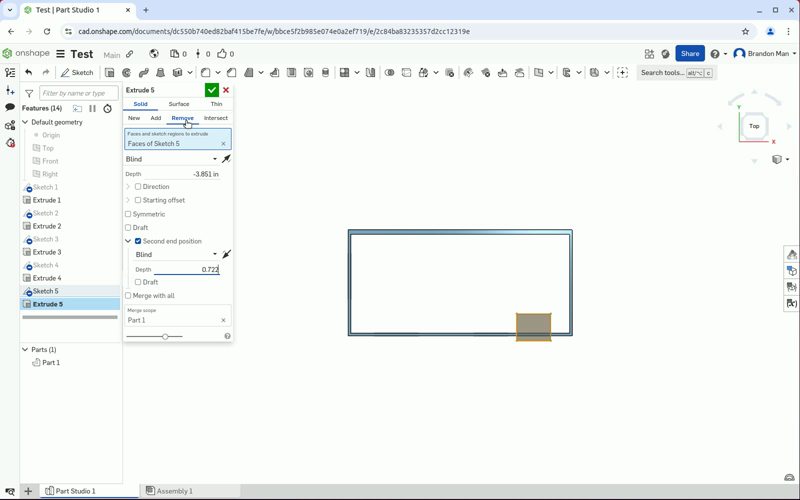
key(tab, 2)
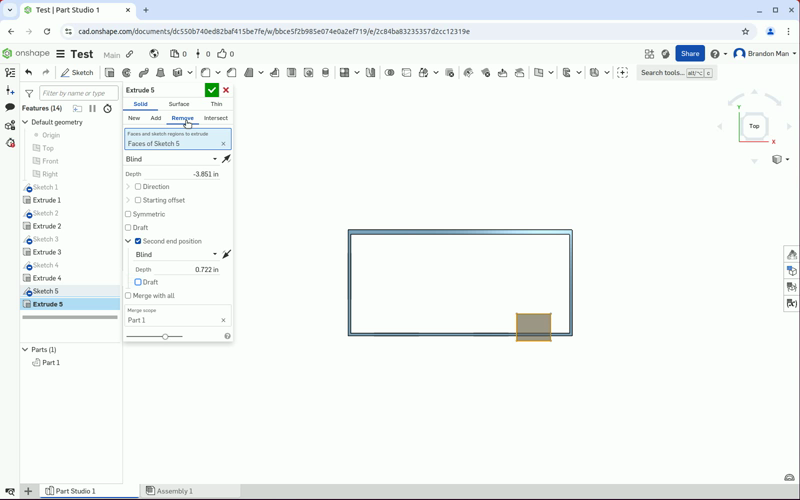
key(space)
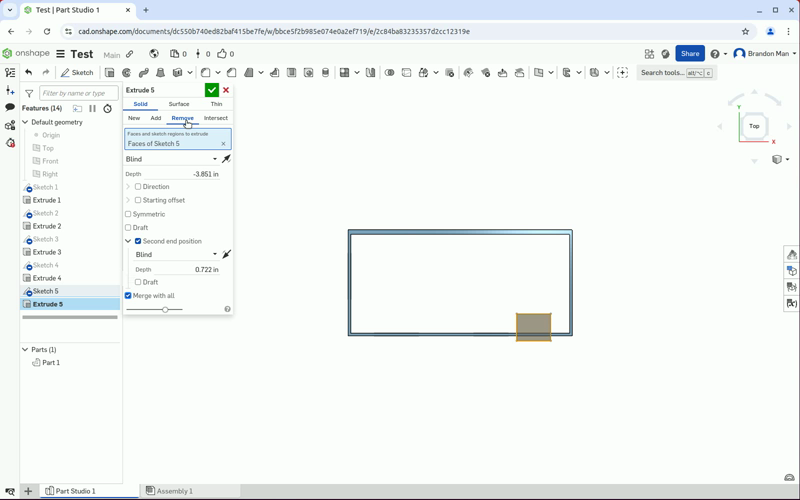
key(enter)
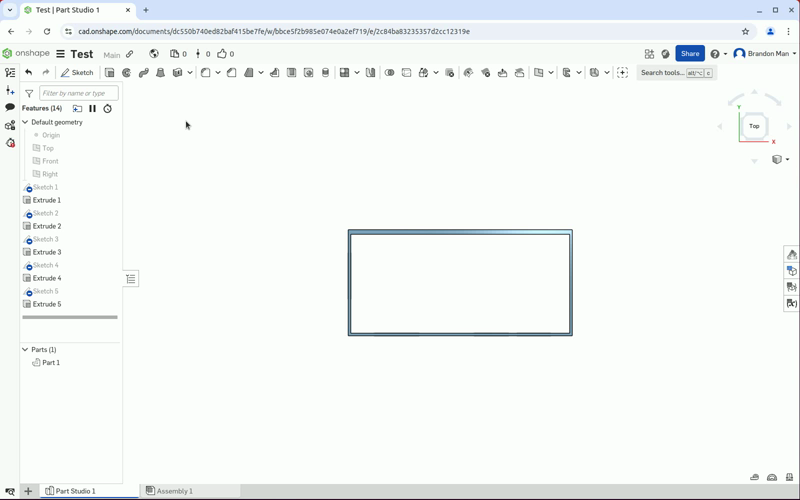
key(shift+h)
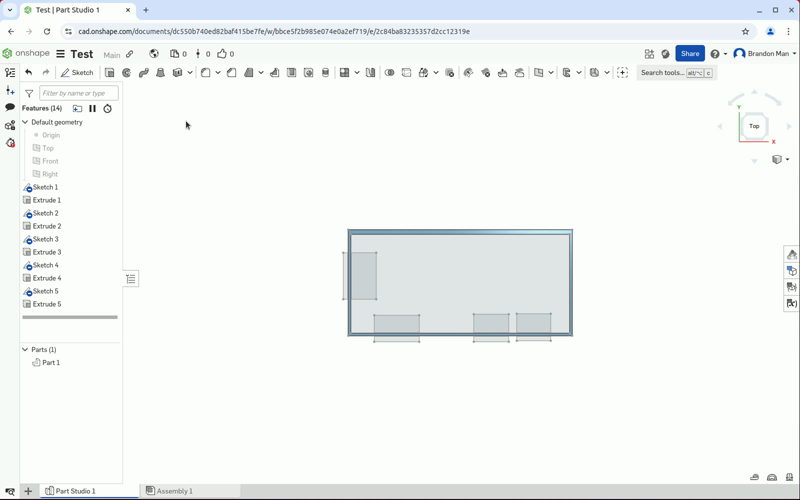
key(shift+h)
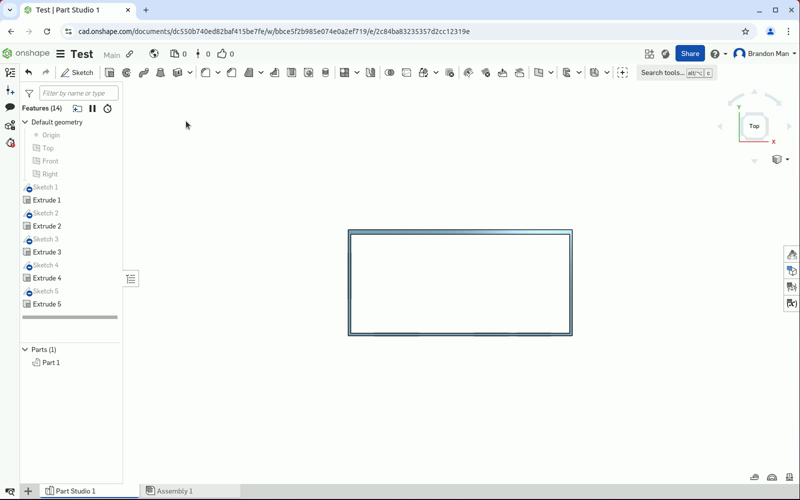
mouse_move(73, 189)
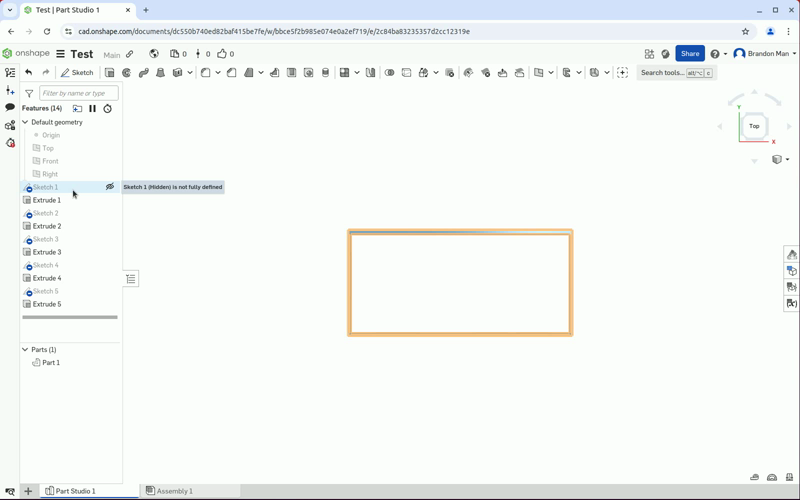
click(73, 189)
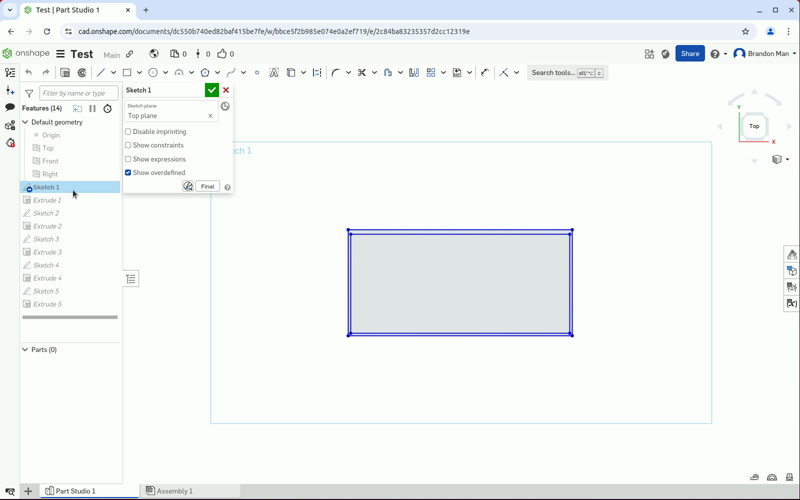
mouse_move(229, 92)
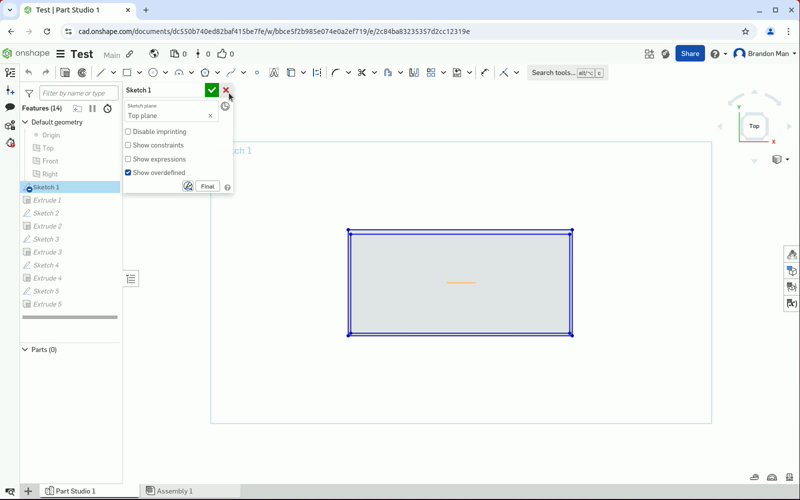
click(229, 92)
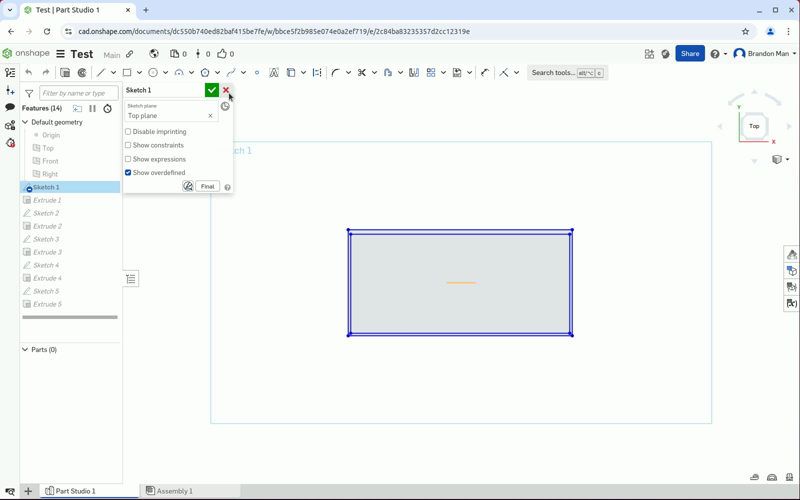
key(shift+s)
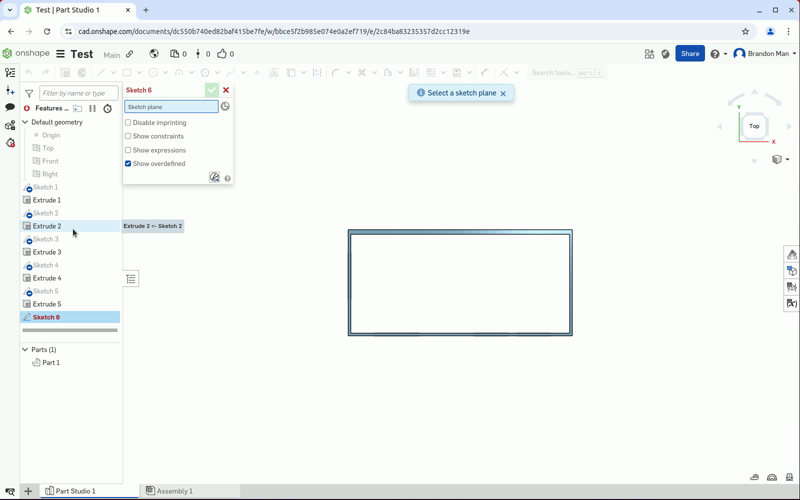
scroll(3)
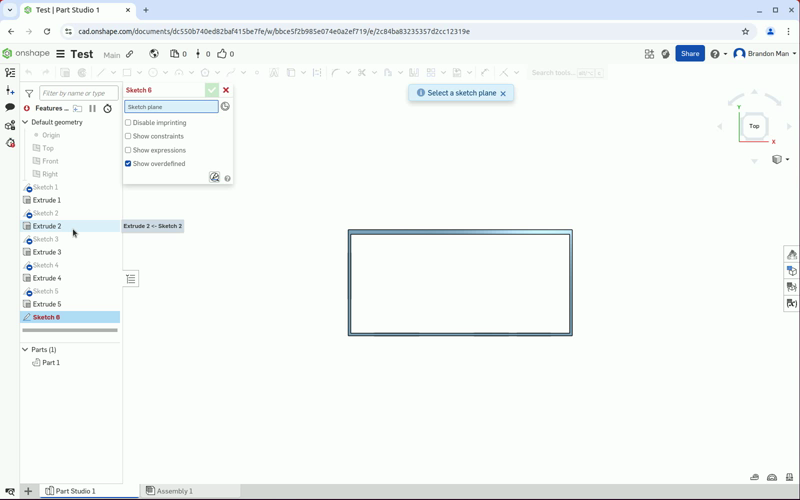
mouse_move(73, 150)
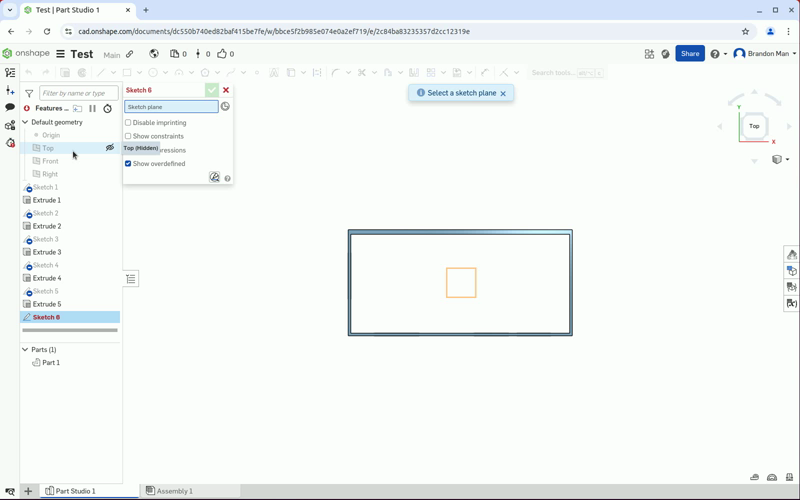
click(73, 150)
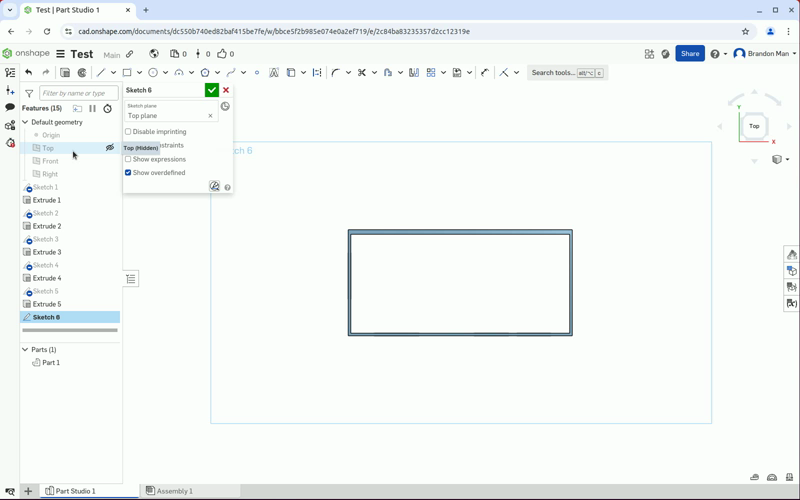
mouse_move(73, 352)
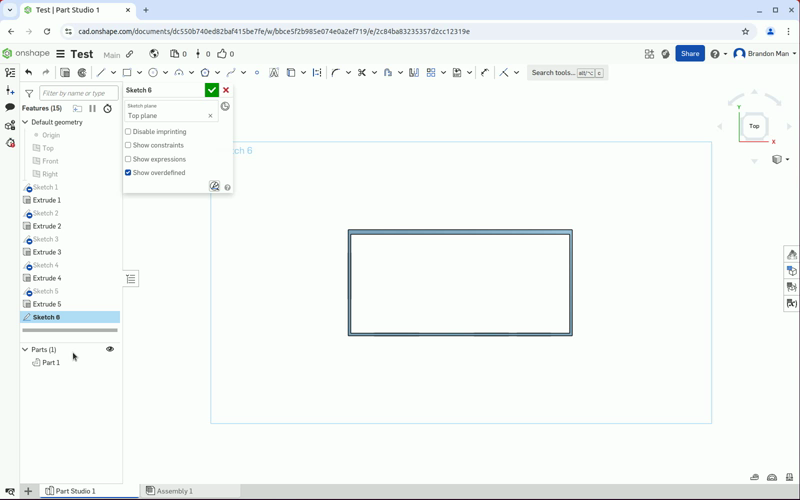
key(y)
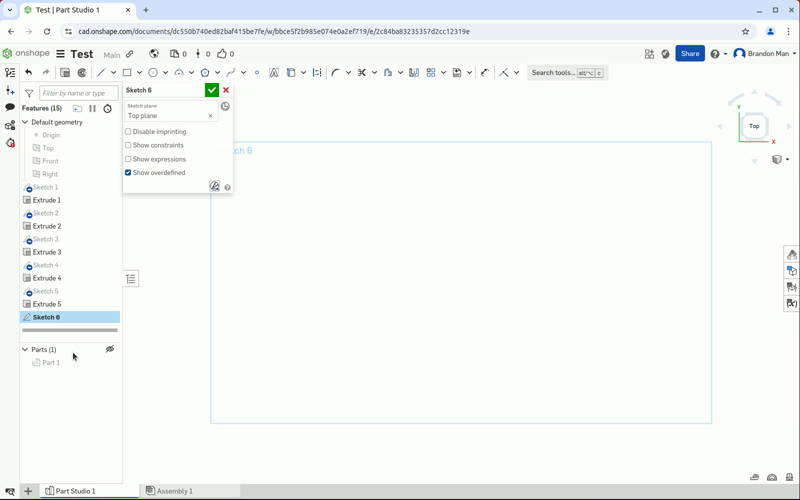
key(l)
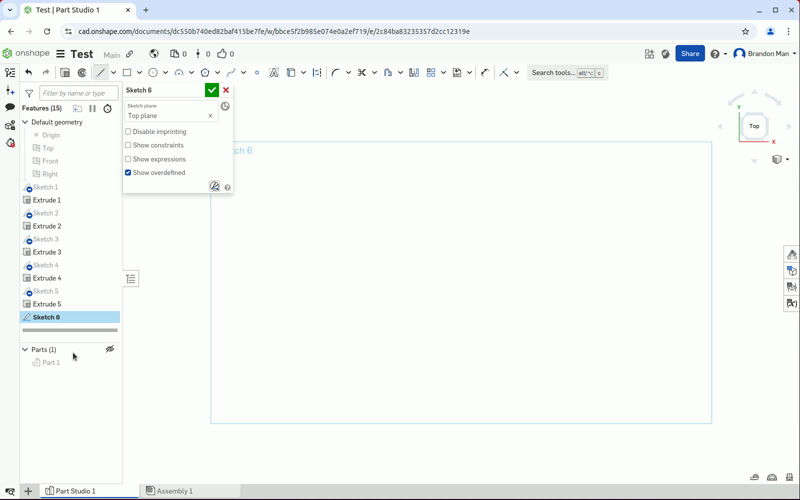
key_down(shift)
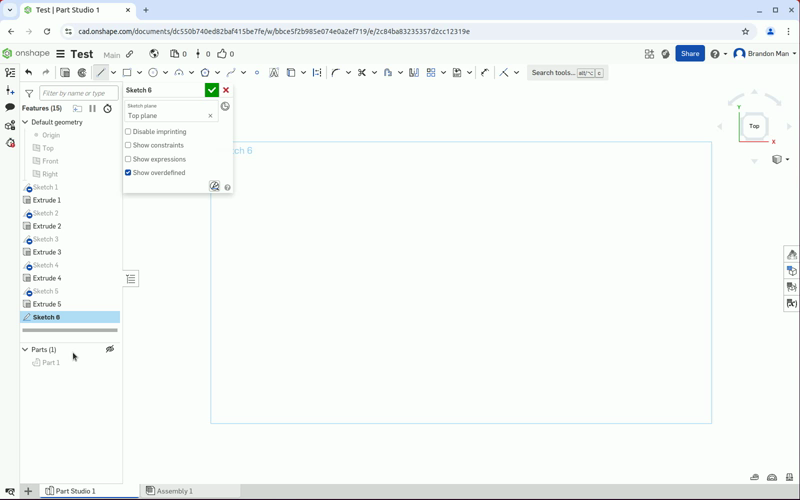
mouse_move(370, 252)
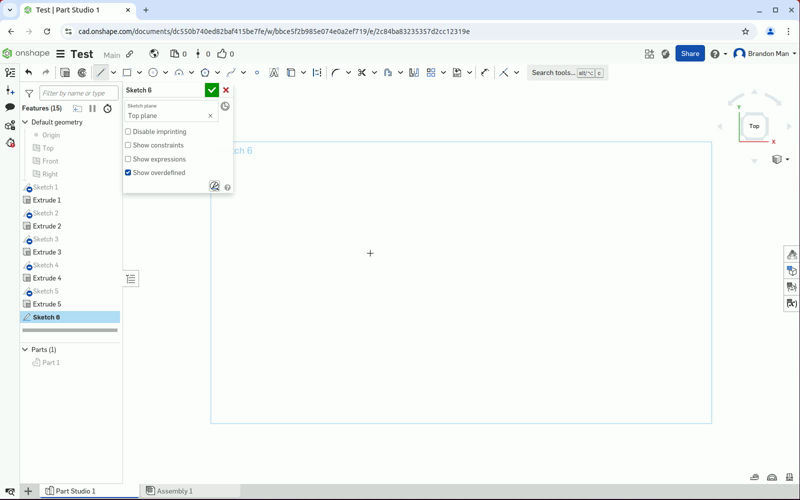
click(370, 252)
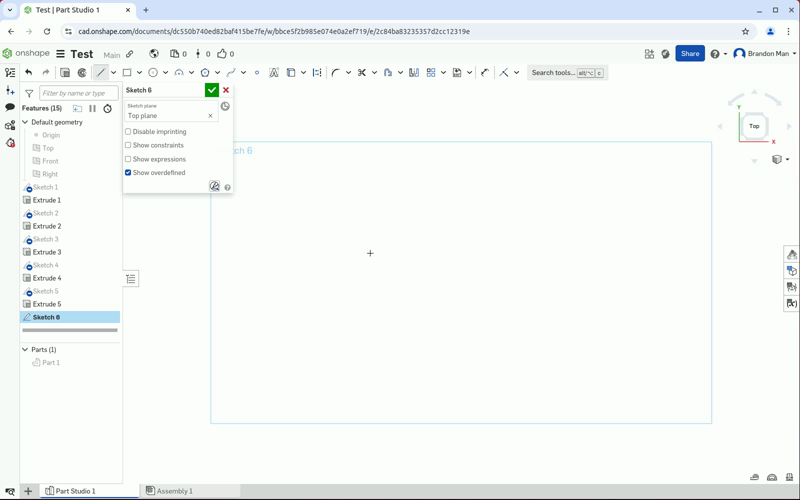
key_up(shift)
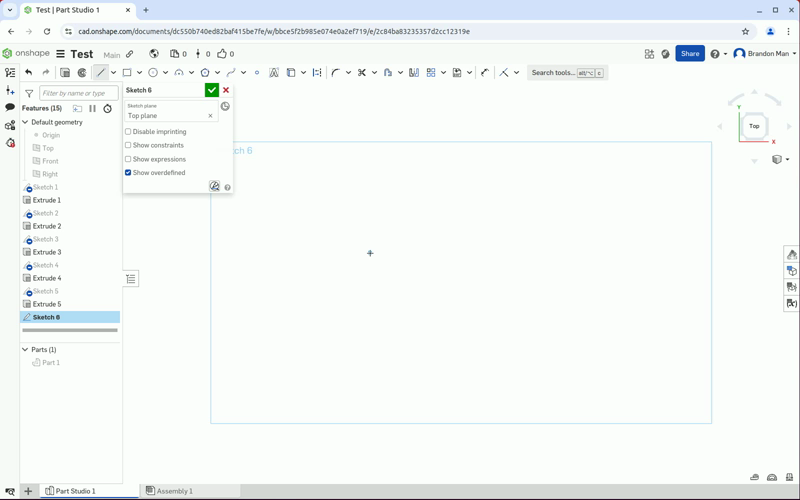
key_down(shift)
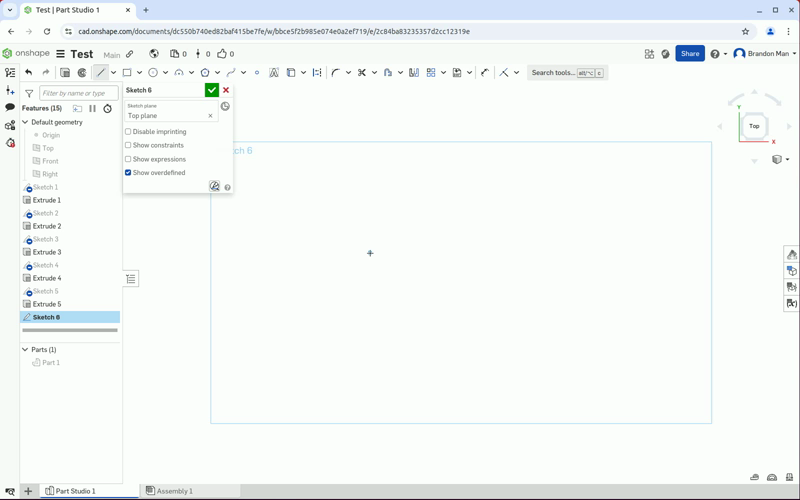
mouse_move(551, 252)
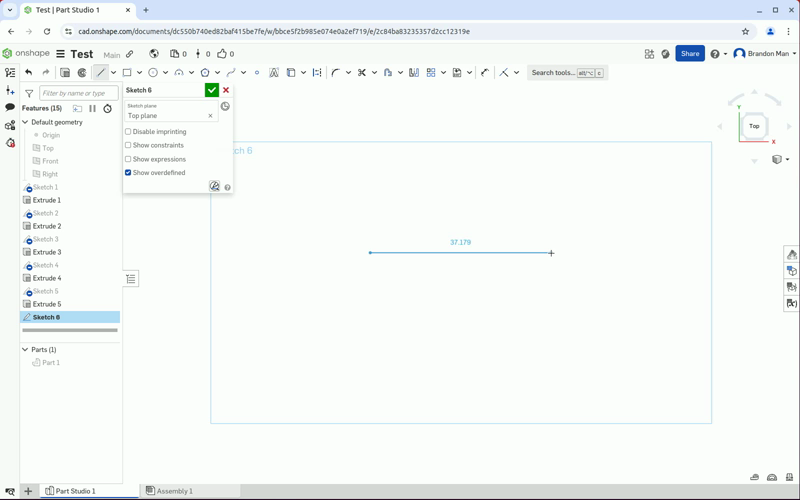
click(551, 252)
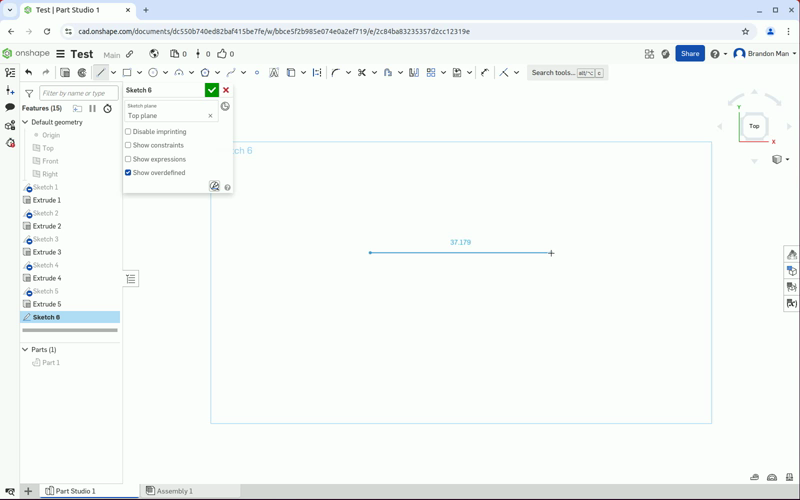
key_up(shift)
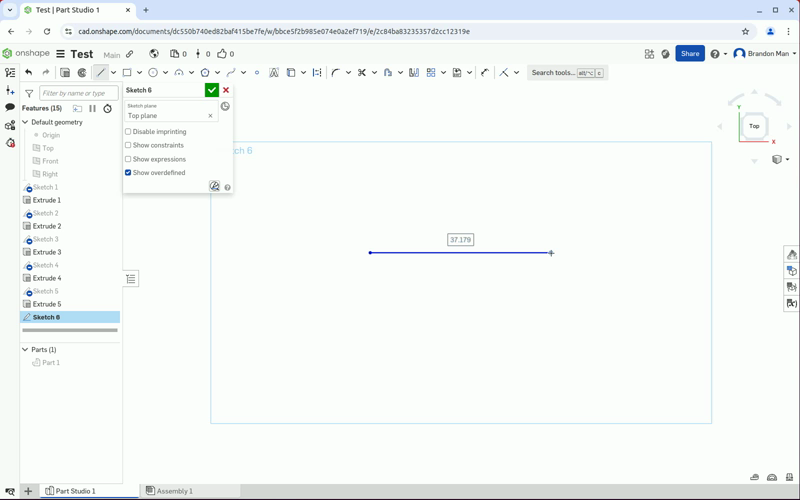
key_down(shift)
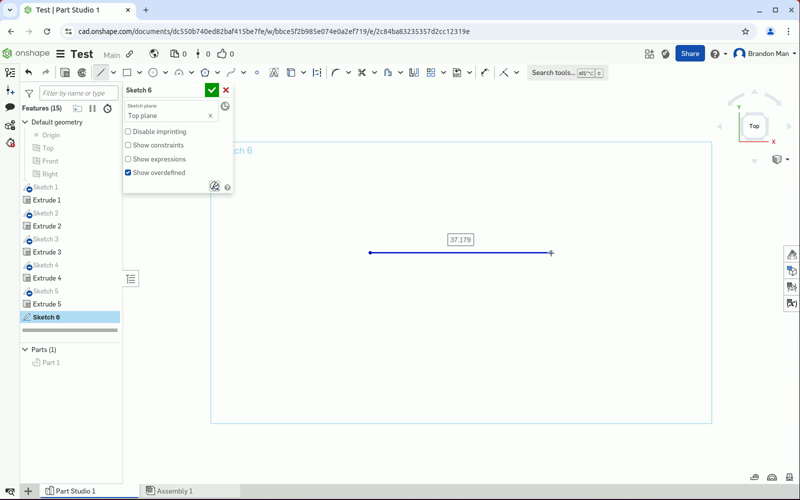
mouse_move(581, 252)
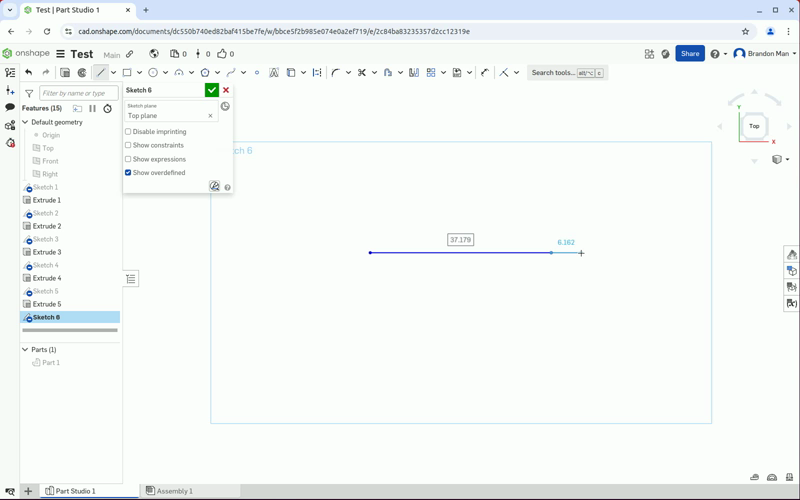
mouse_move(551, 225)
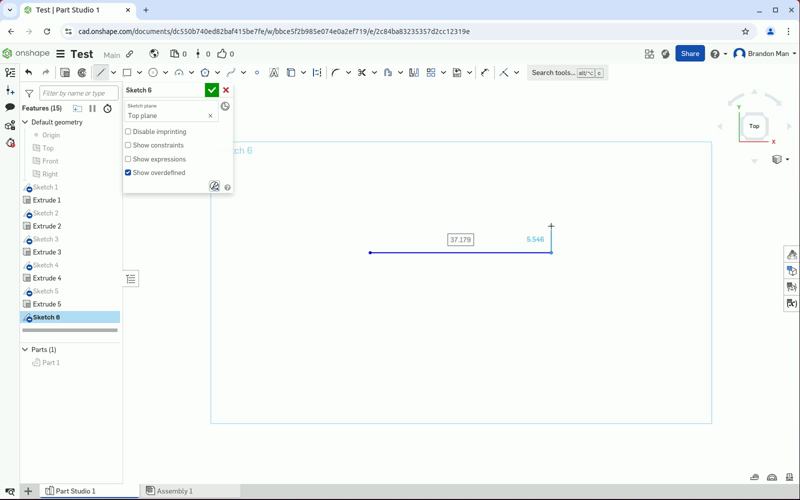
click(551, 225)
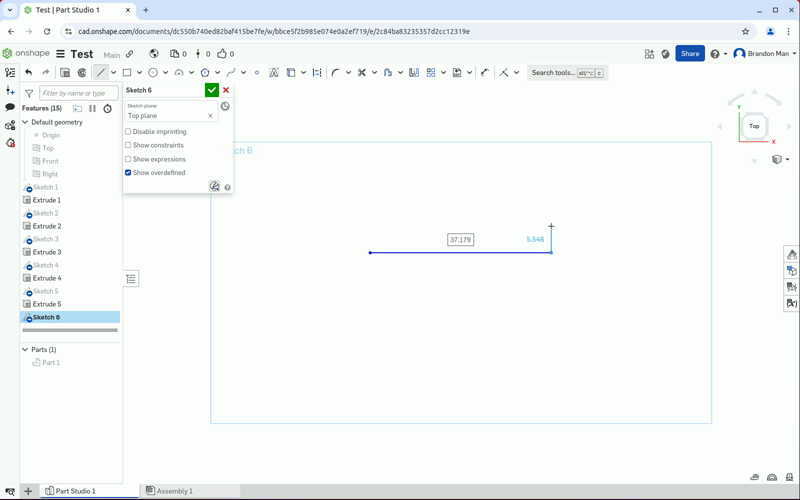
key_up(shift)
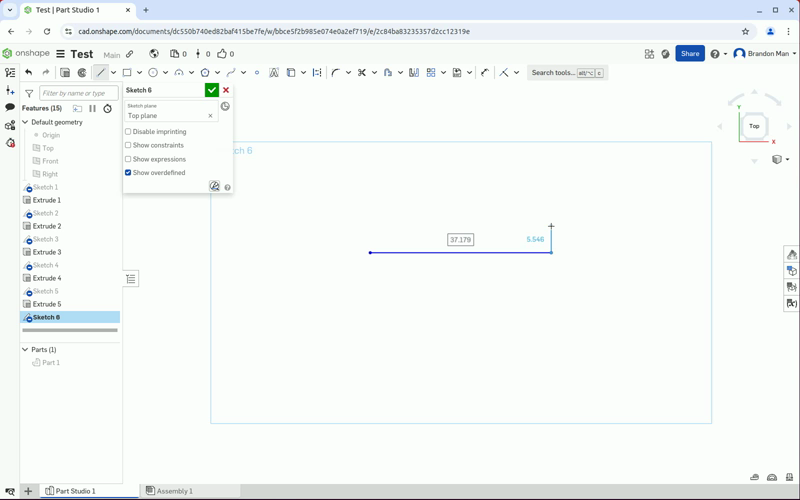
key_down(shift)
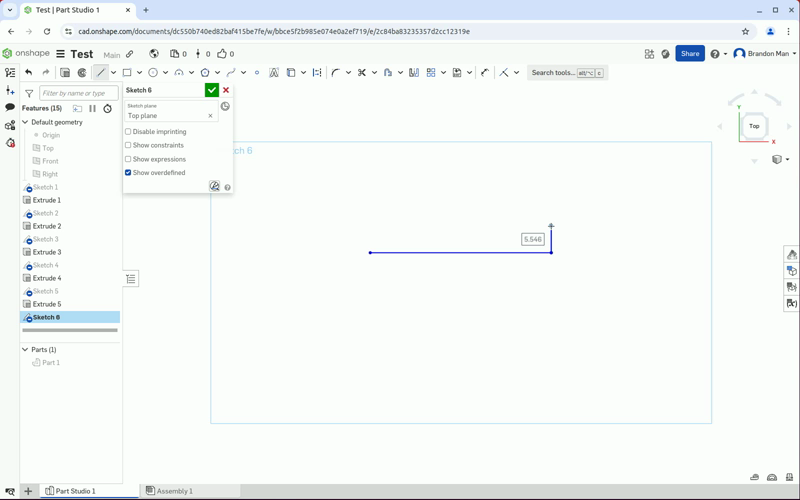
mouse_move(370, 225)
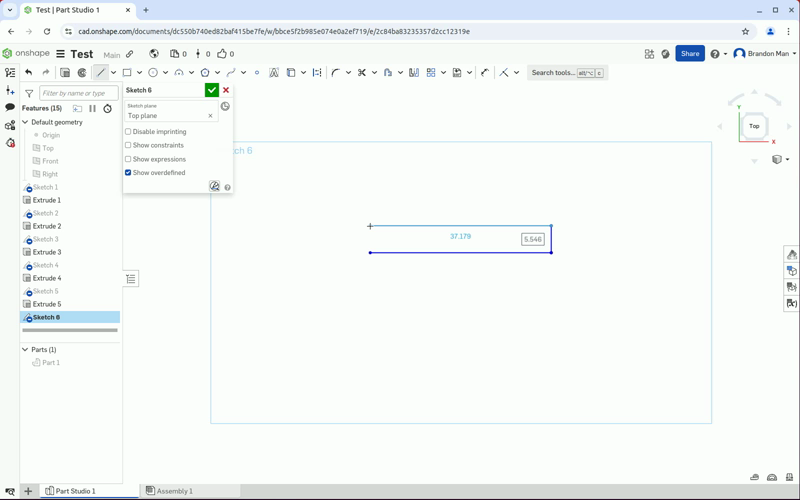
click(370, 225)
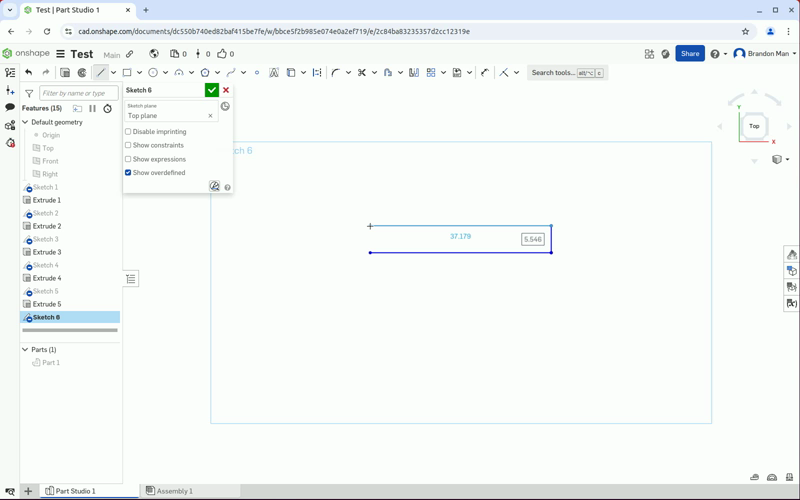
key_up(shift)
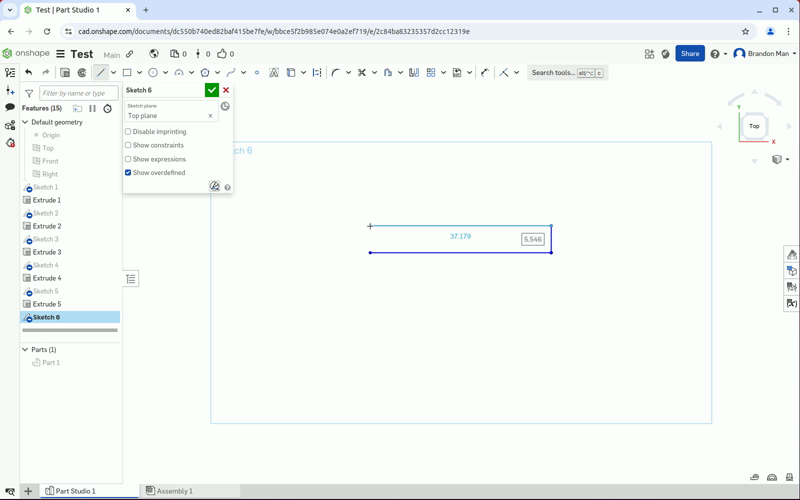
mouse_move(400, 225)
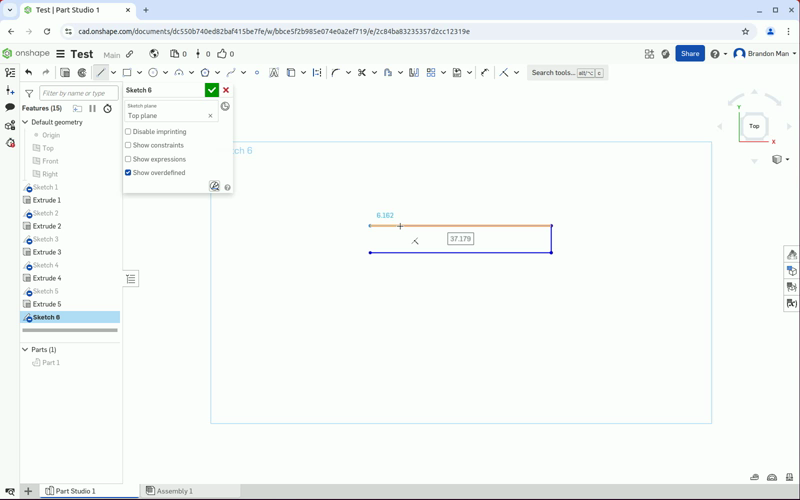
key_down(shift)
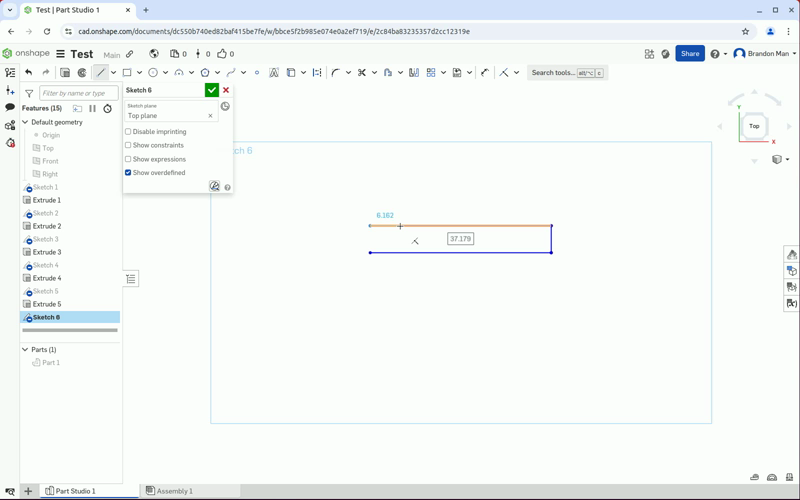
mouse_move(370, 252)
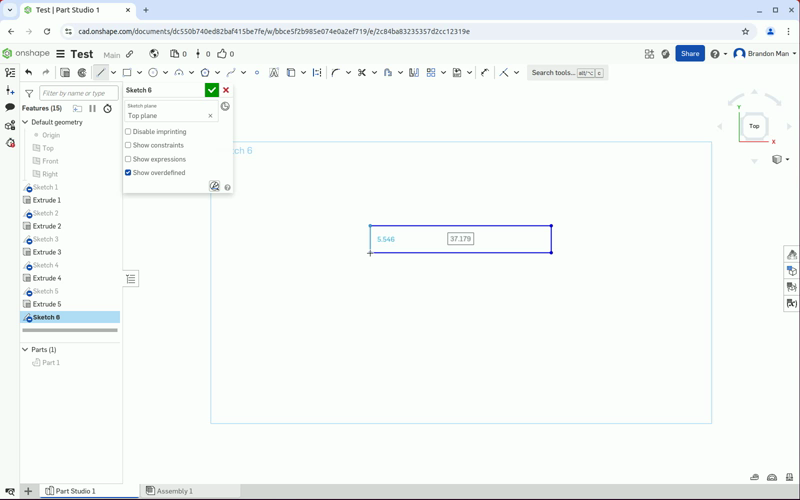
key_up(shift)
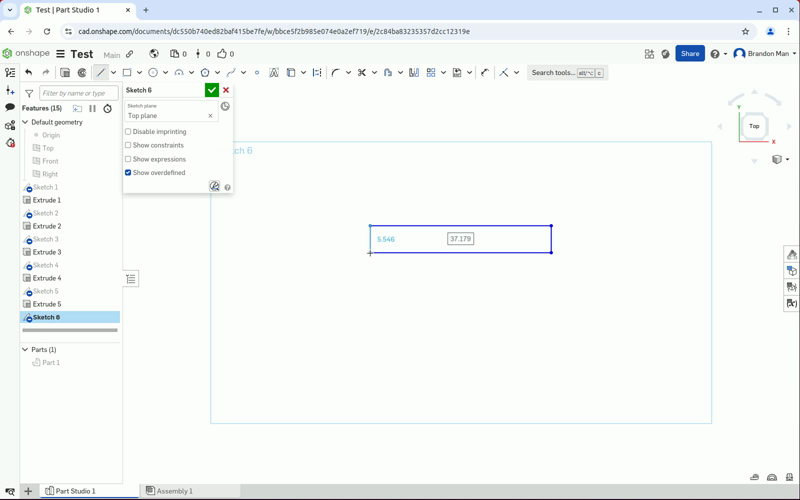
click(370, 252)
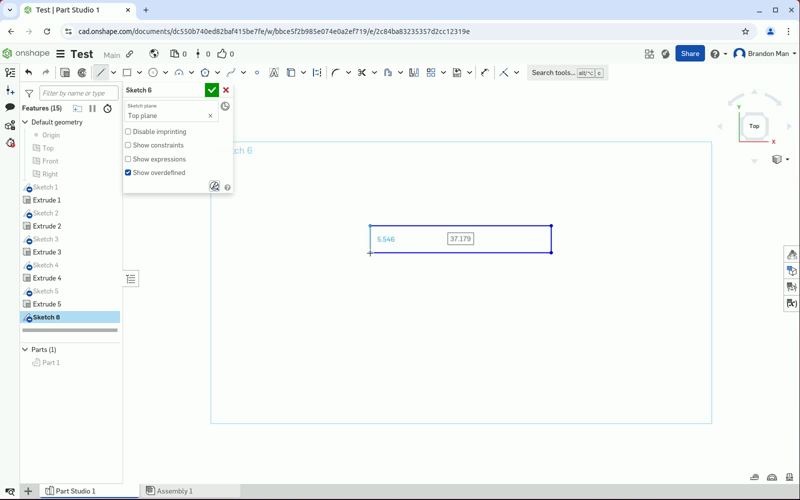
key(esc)
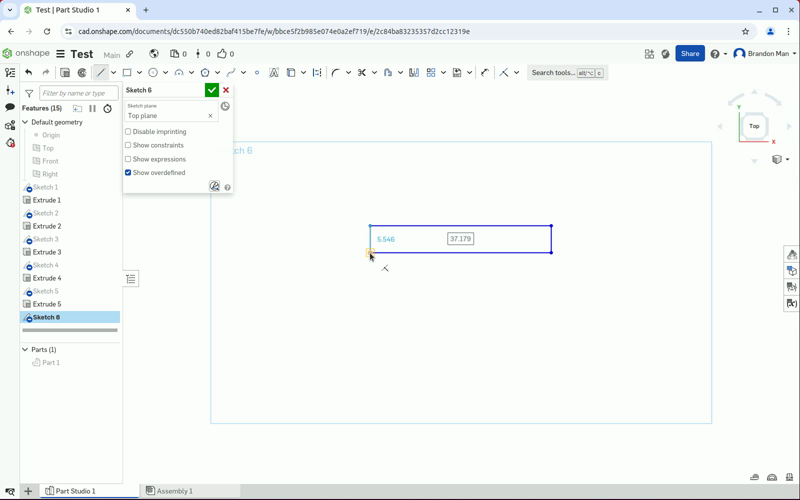
mouse_move(517, 229)
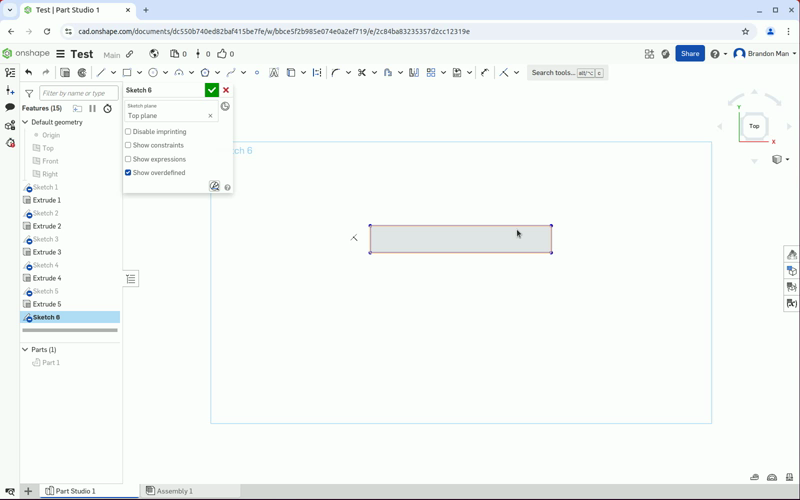
click(517, 229)
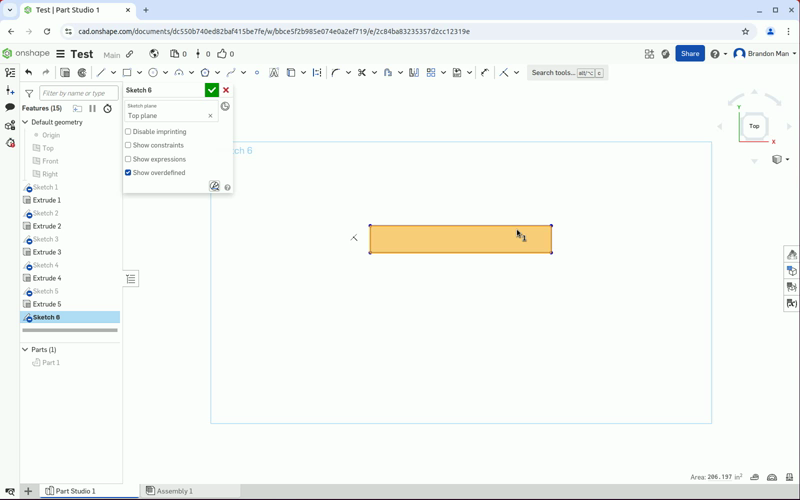
mouse_move(73, 352)
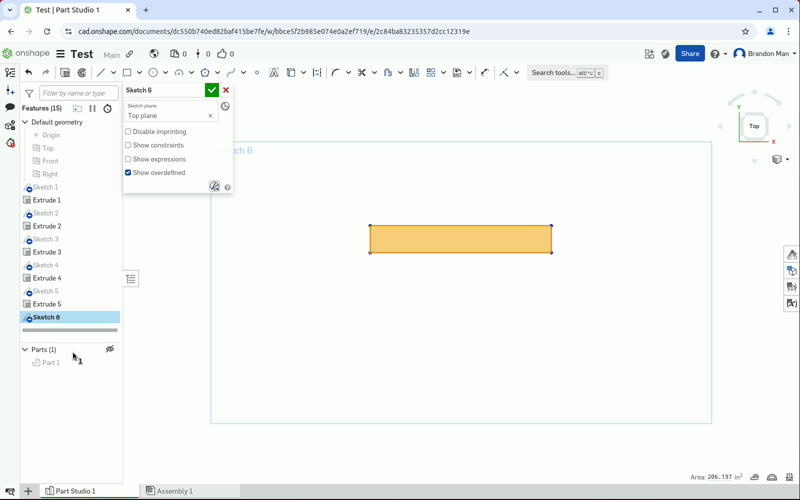
key(shift+y)
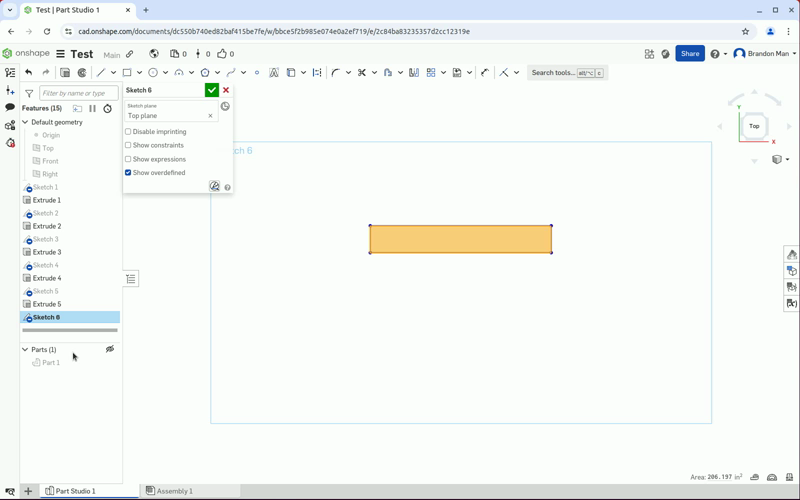
key(shift+e)
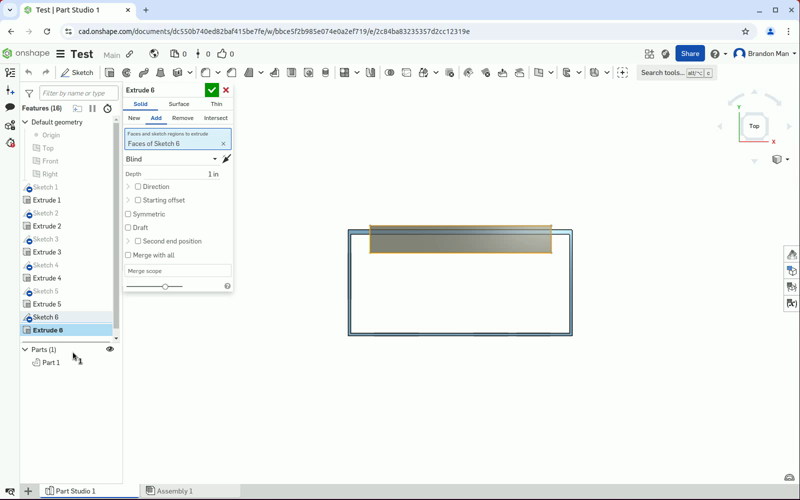
mouse_move(143, 106)
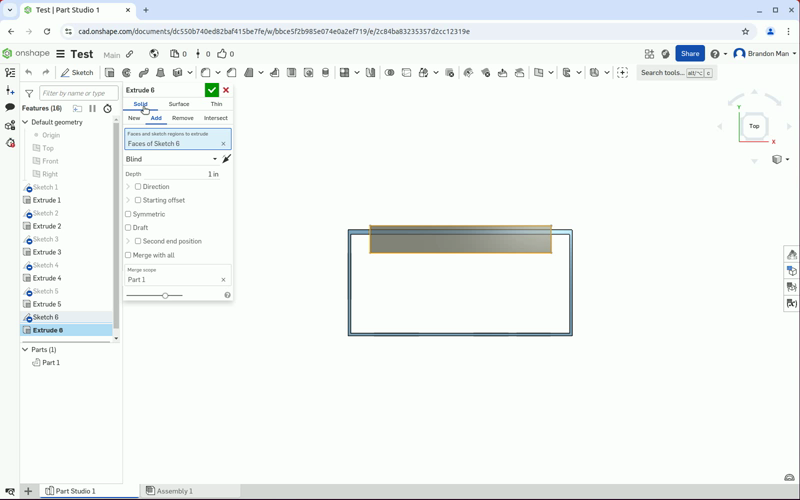
click(143, 106)
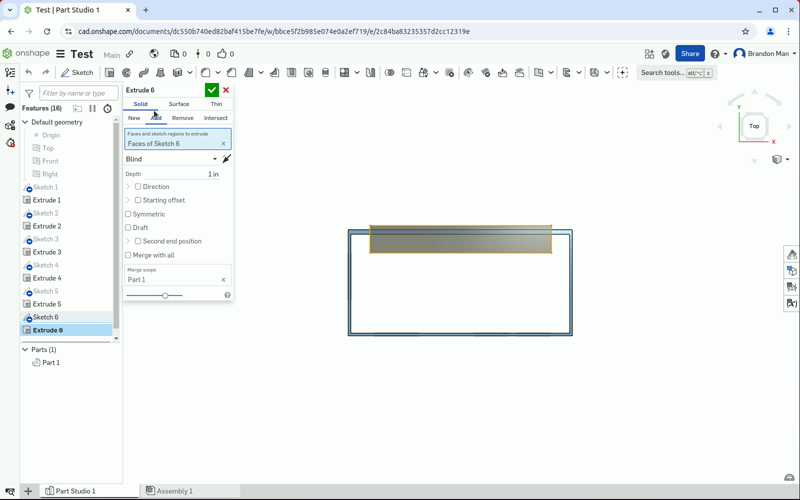
mouse_move(186, 120)
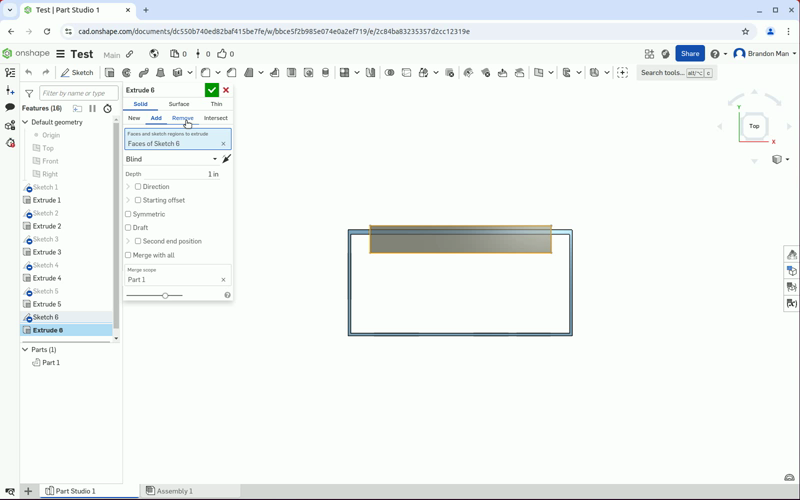
click(186, 120)
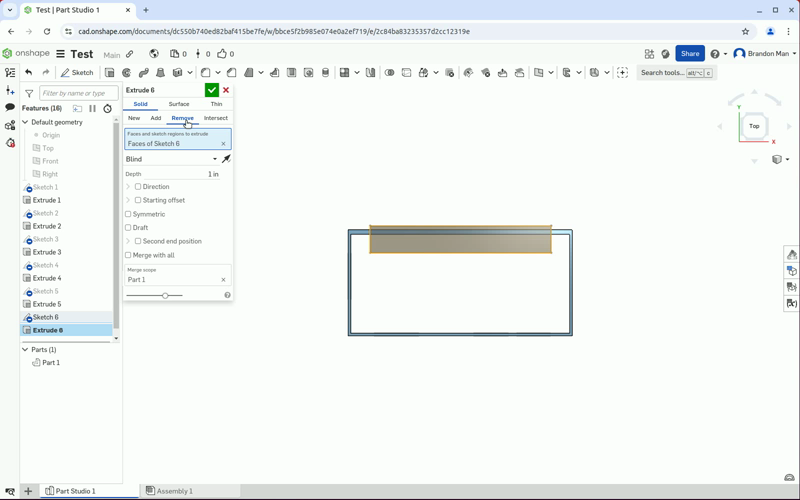
key(tab, 4)
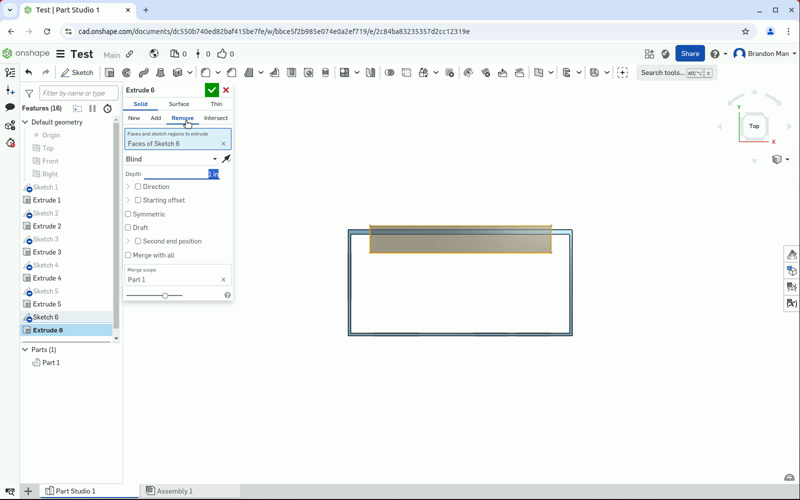
text(-3.851)
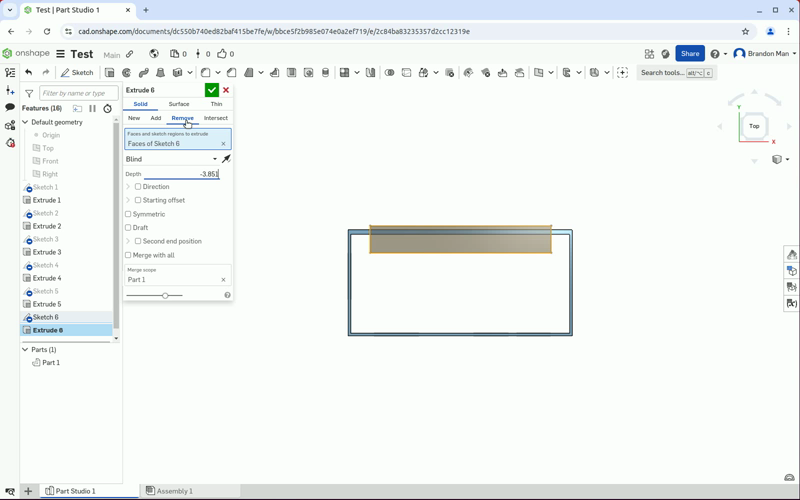
key(tab, 3)
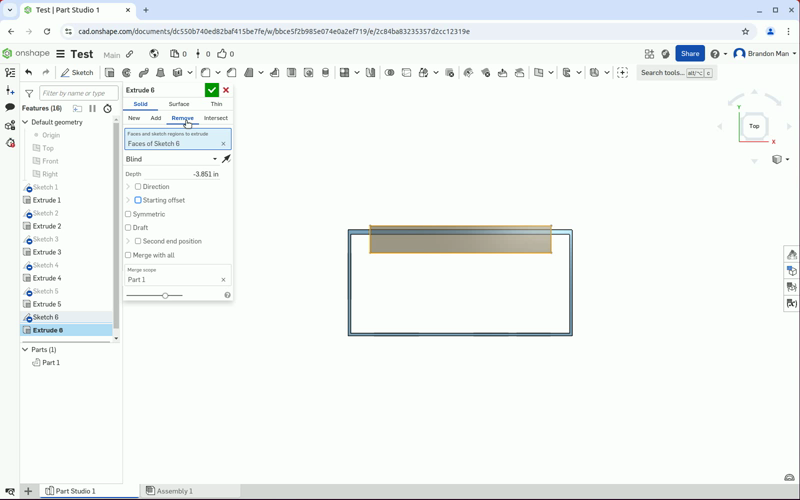
key(tab, 2)
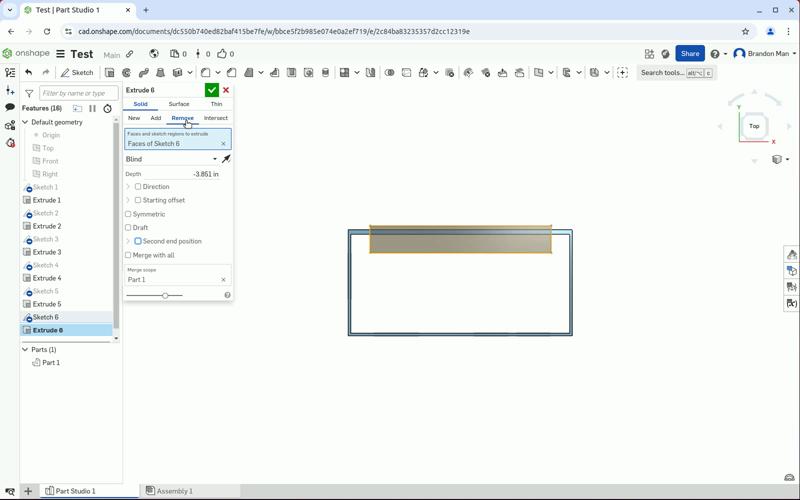
key(space)
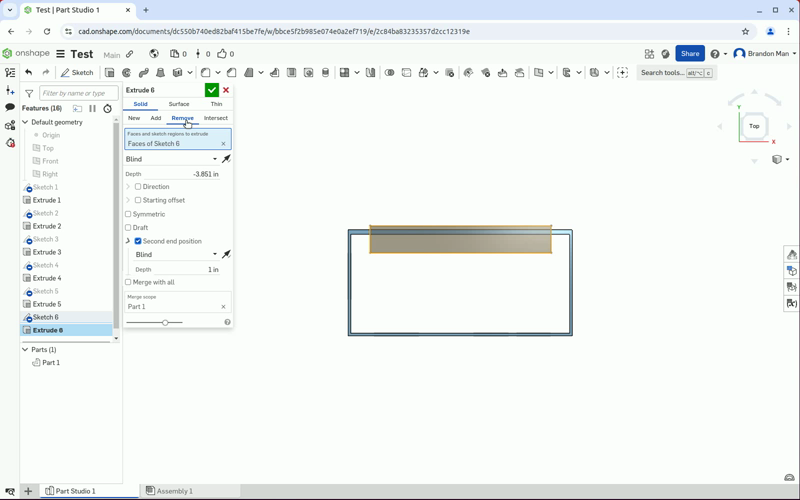
key(tab, 3)
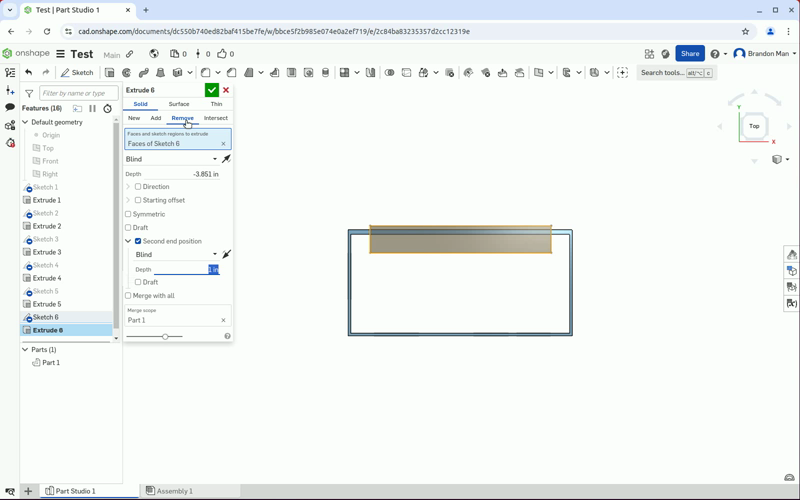
text(0.963)
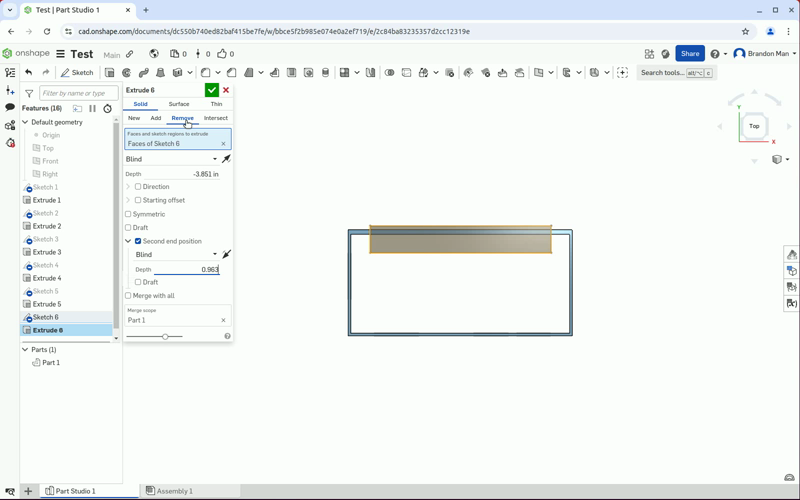
key(tab, 2)
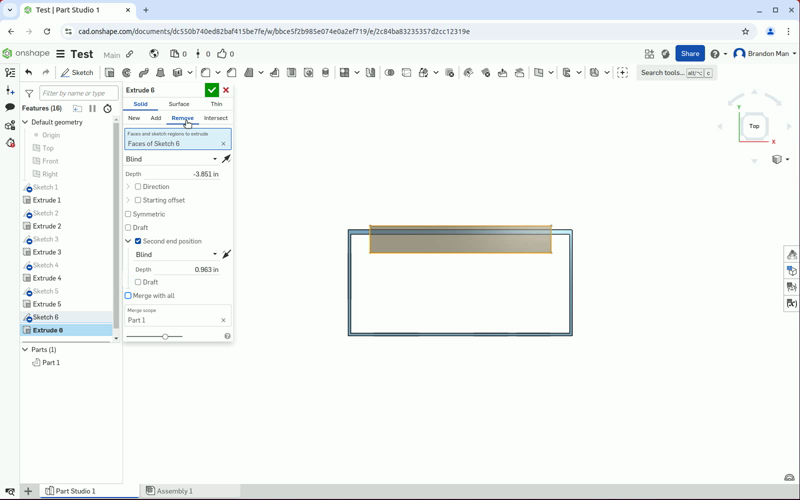
key(space)
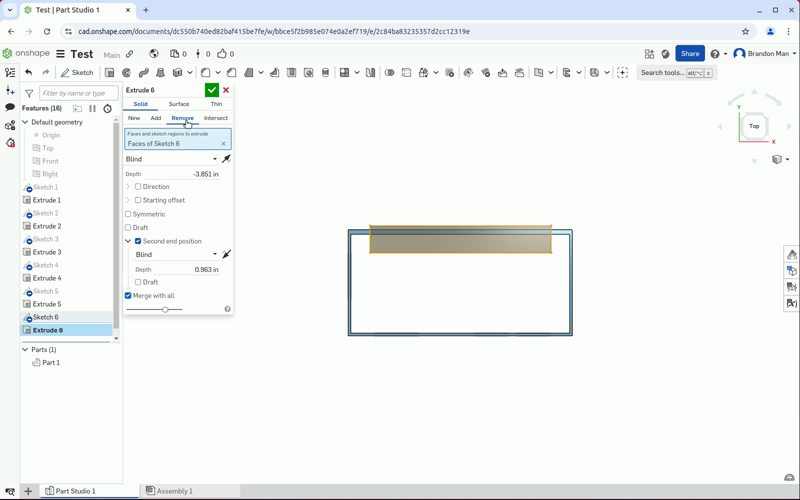
key(enter)
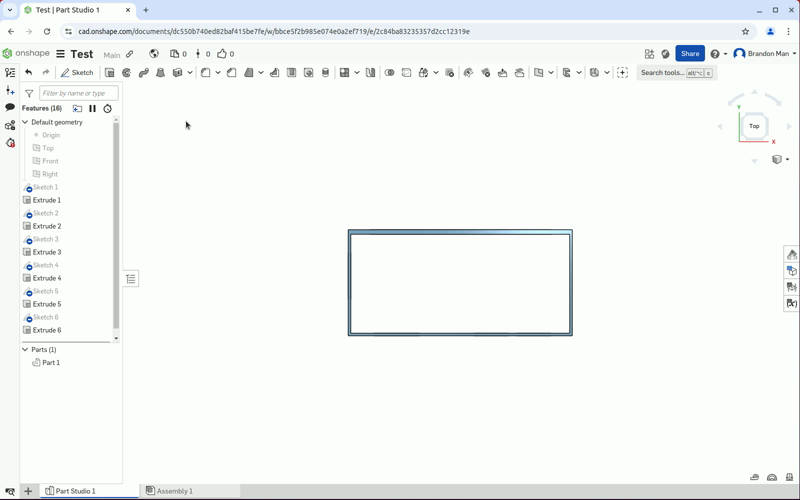
key(shift+h)
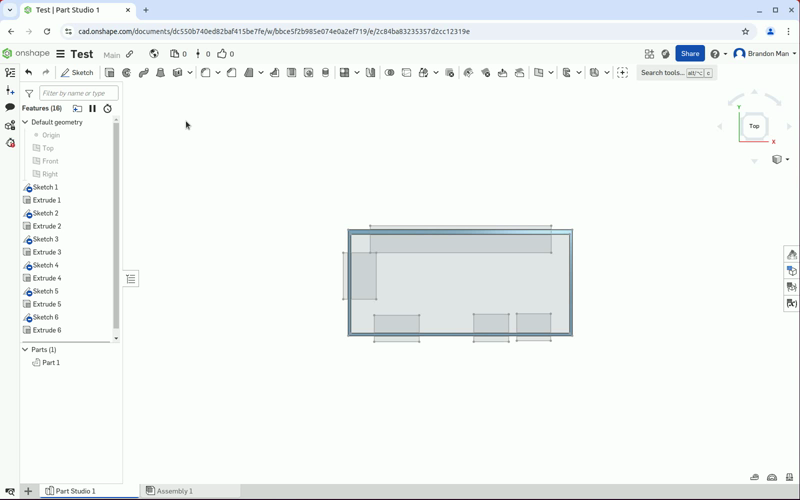
key(shift+h)
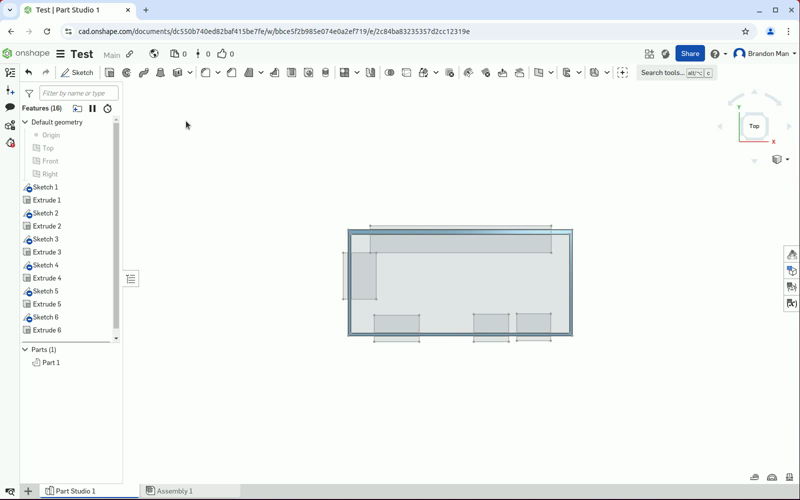
key(shift+7)
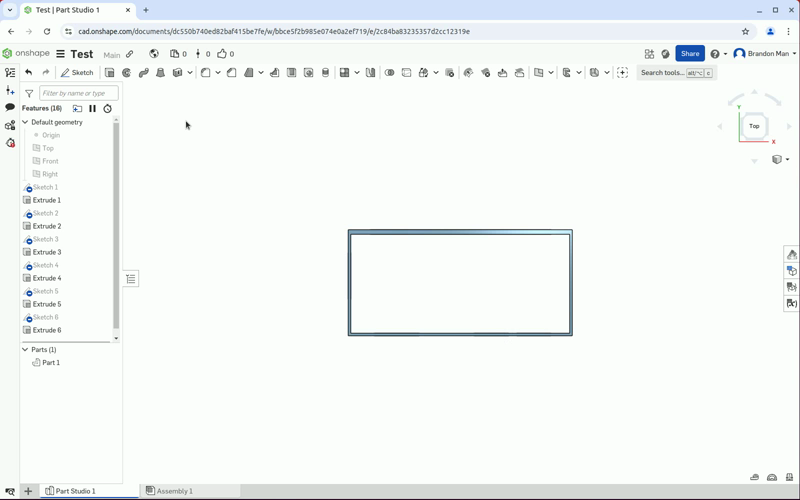
key(up, 3)
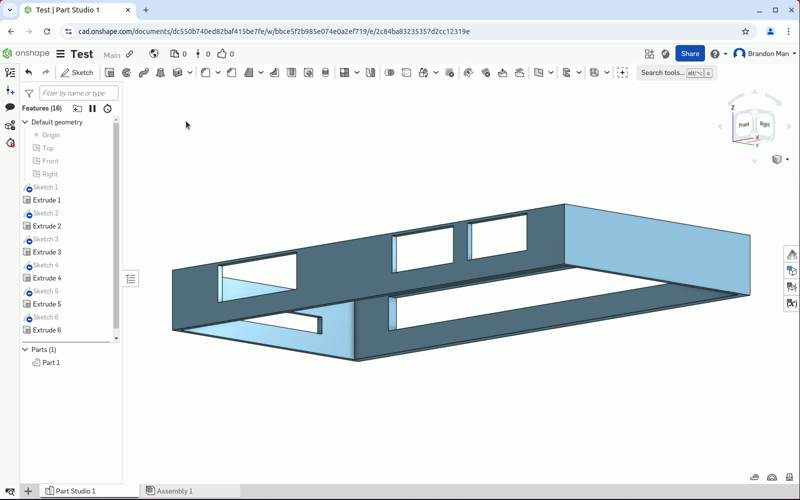
key(left, 3)
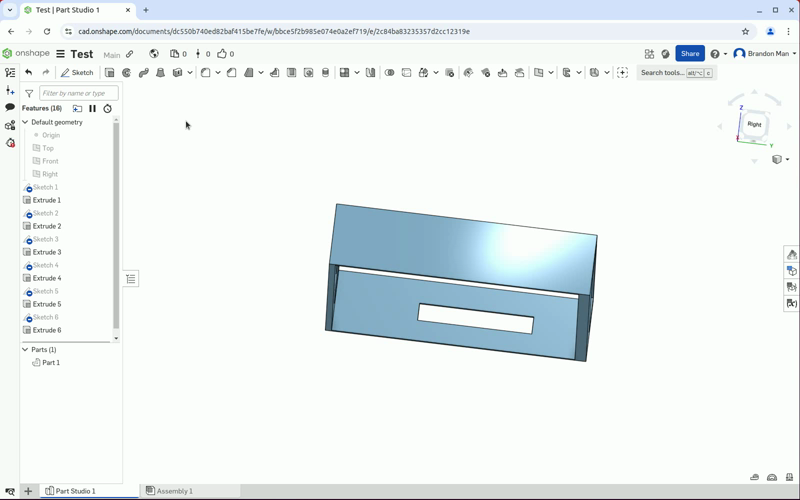
key(right, 3)
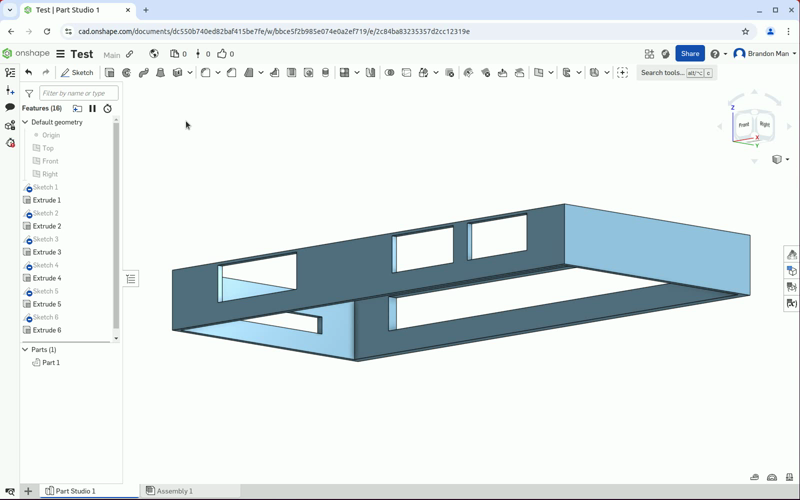
key(down, 3)
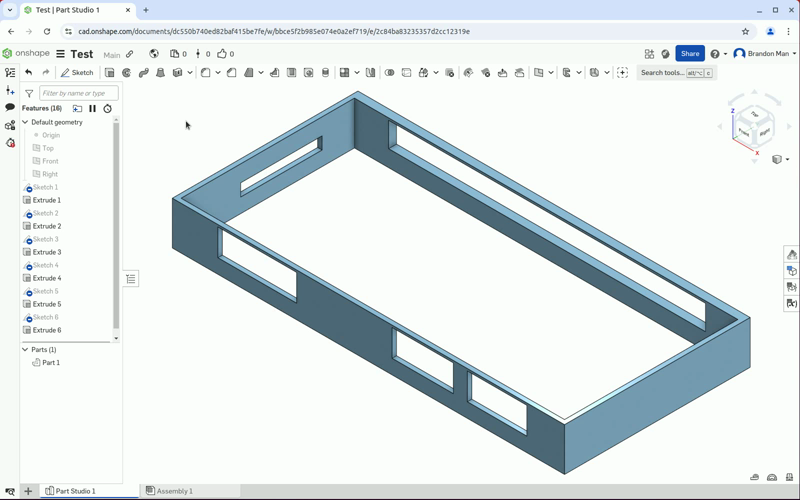
mouse_move(69, 189)
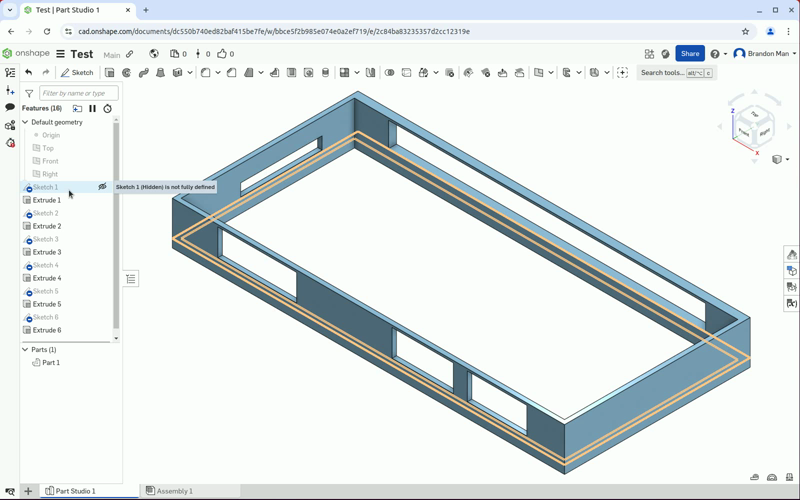
click(69, 189)